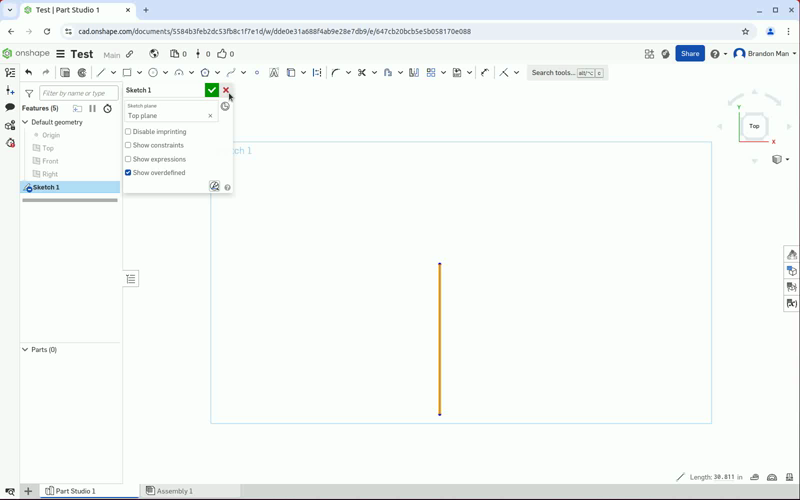
key(shift+h)
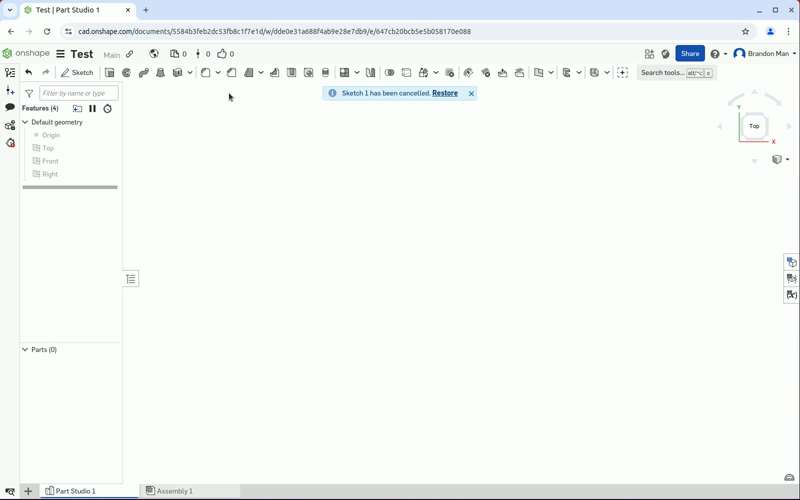
mouse_move(73, 352)
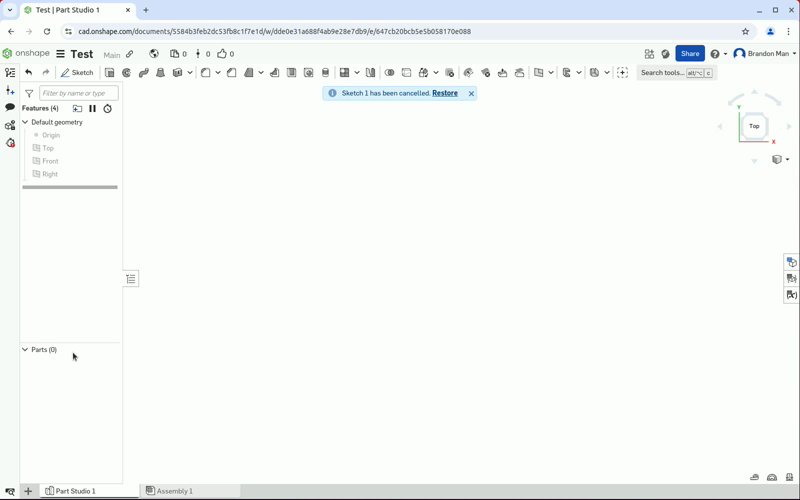
key(y)
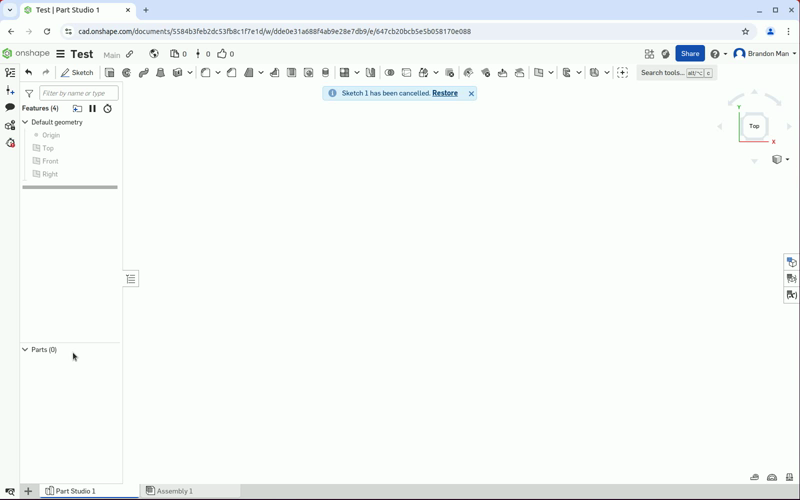
key(shift+p)
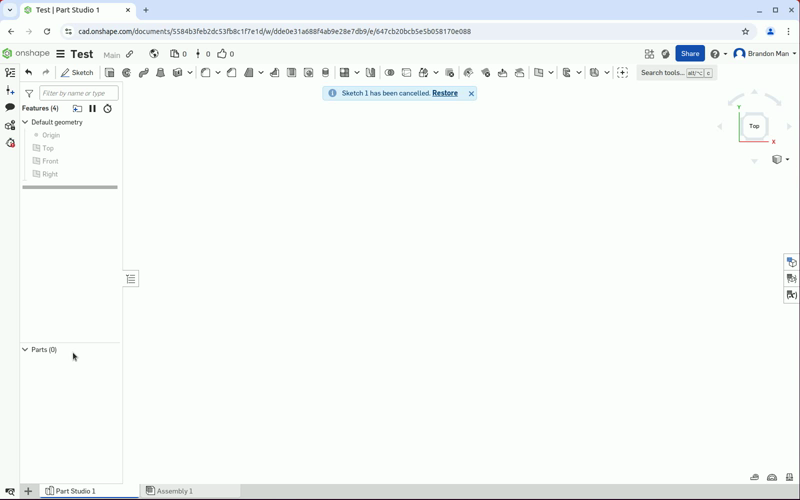
key(space)
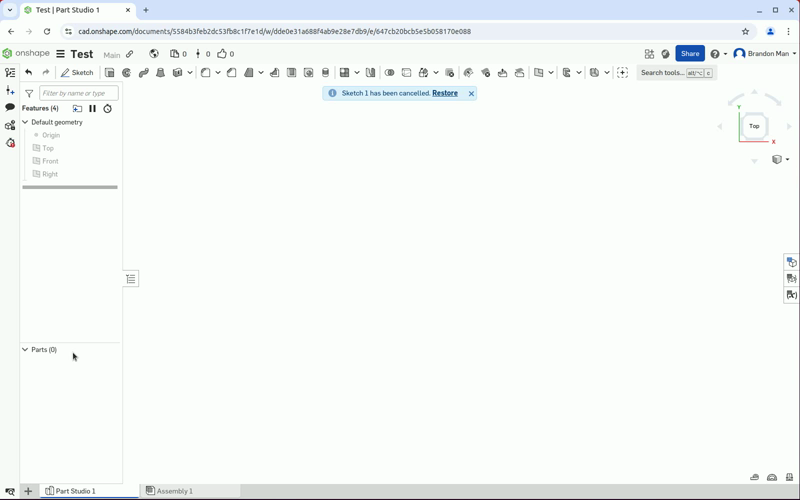
key_down(shift)
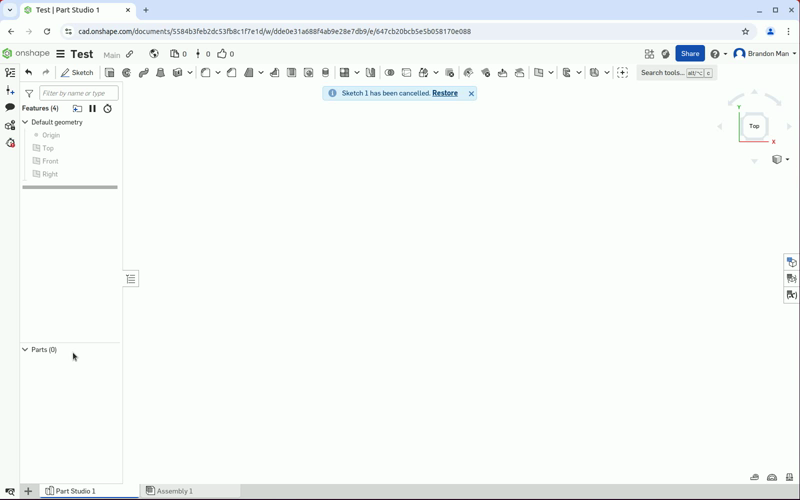
key(up)
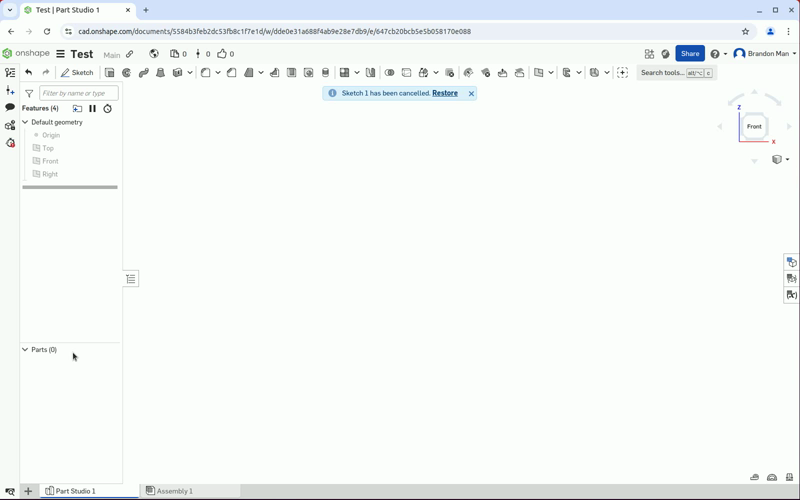
key_up(shift)
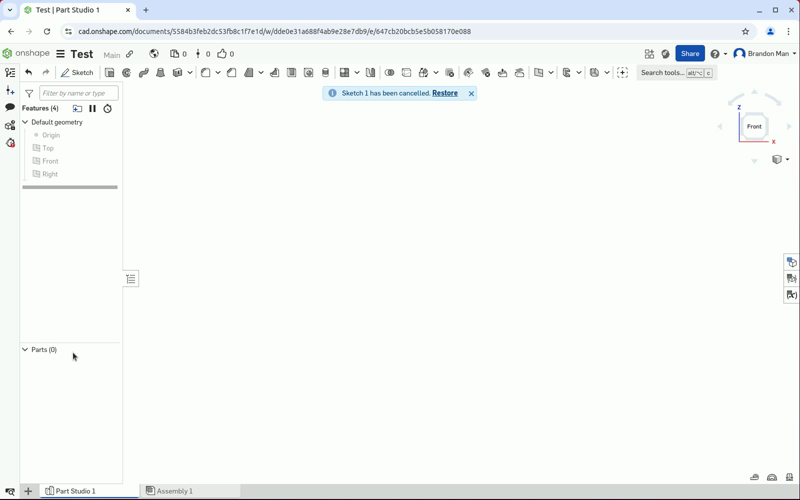
mouse_move(73, 352)
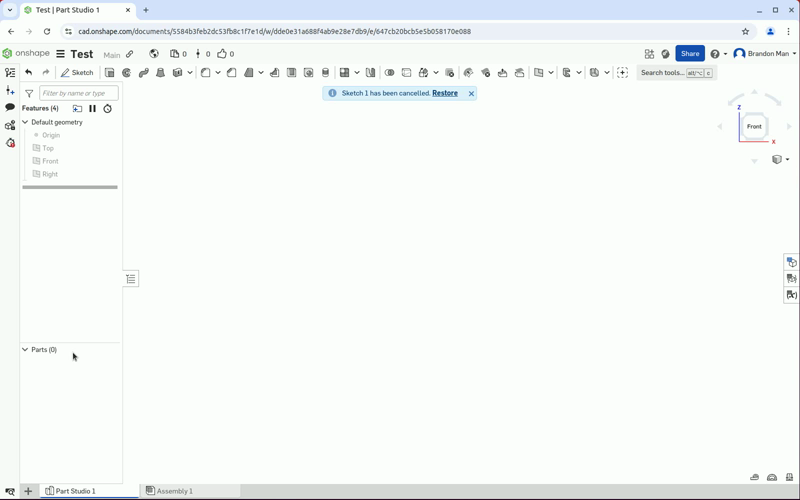
key(shift+y)
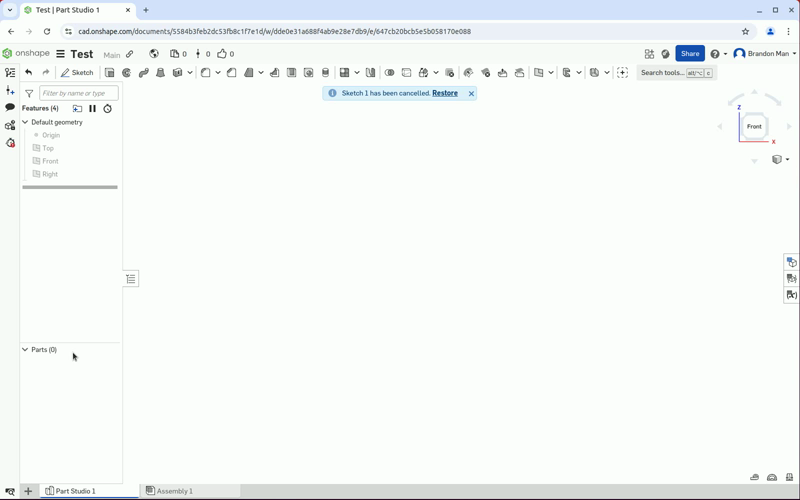
key(shift+s)
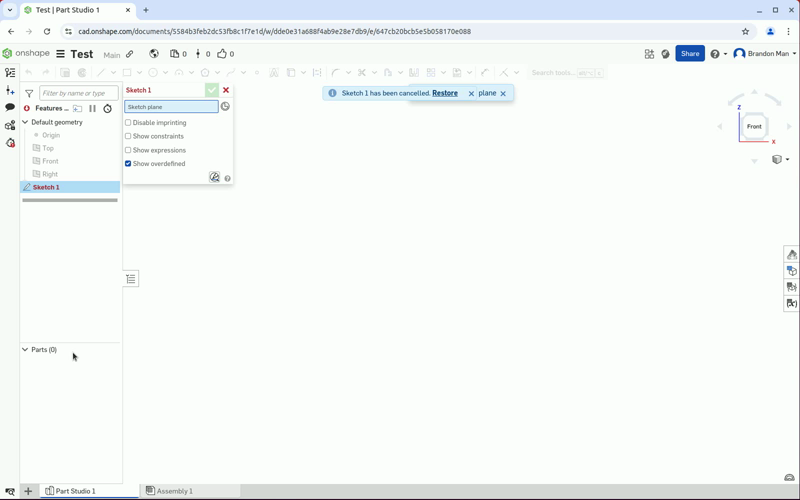
mouse_move(73, 163)
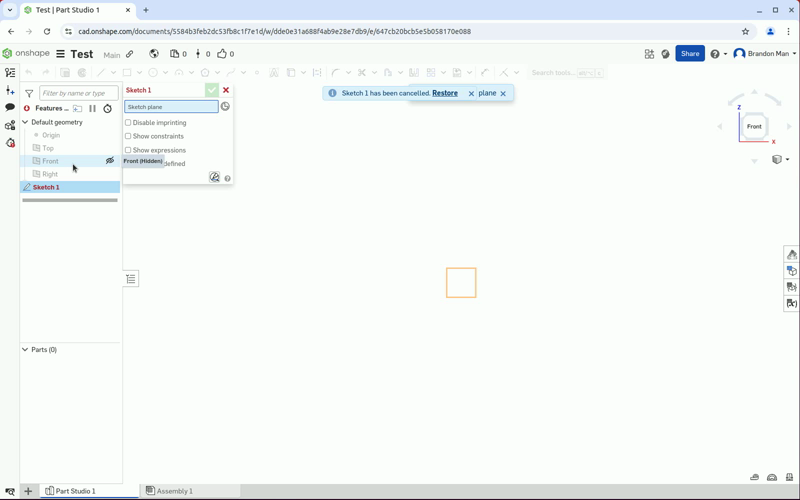
click(73, 163)
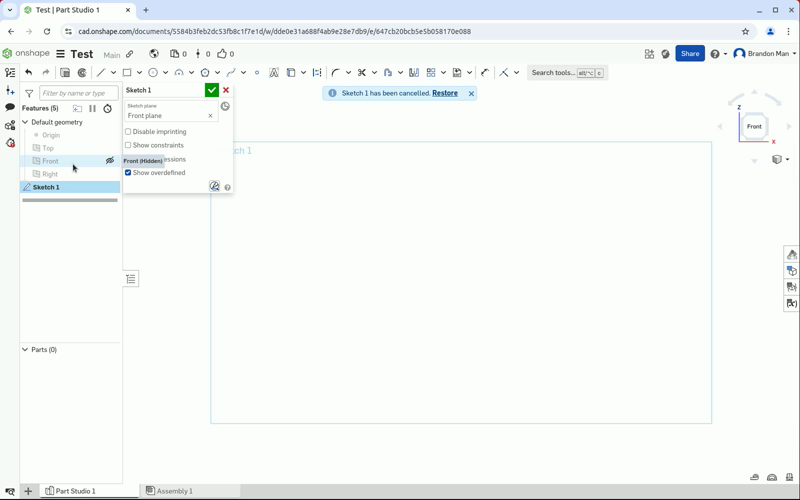
mouse_move(73, 352)
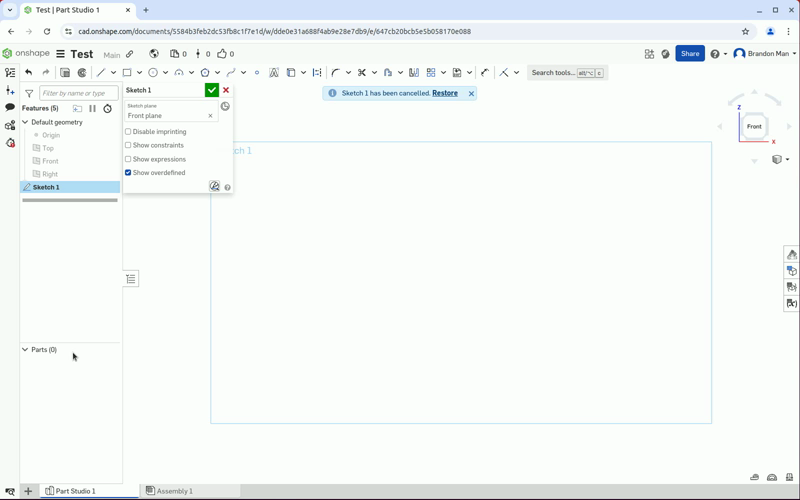
key(y)
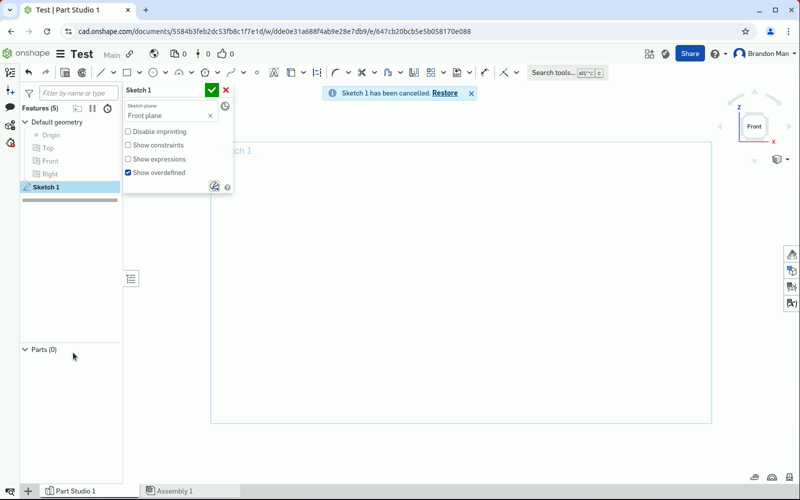
key(a)
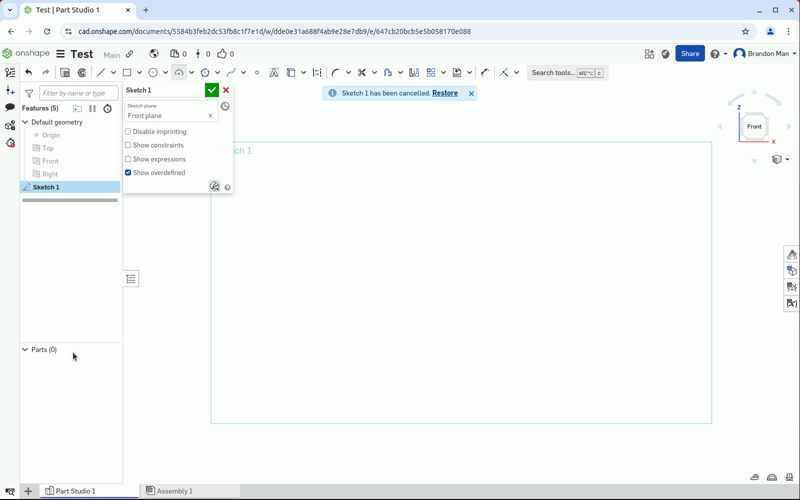
key_down(shift)
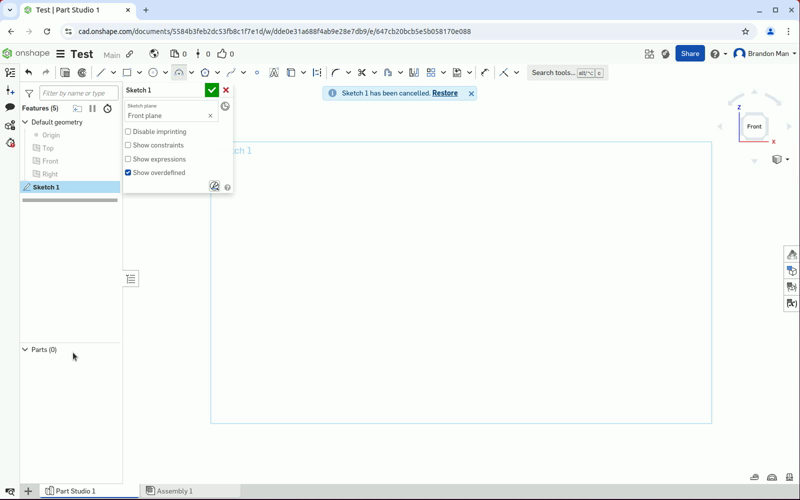
mouse_move(460, 353)
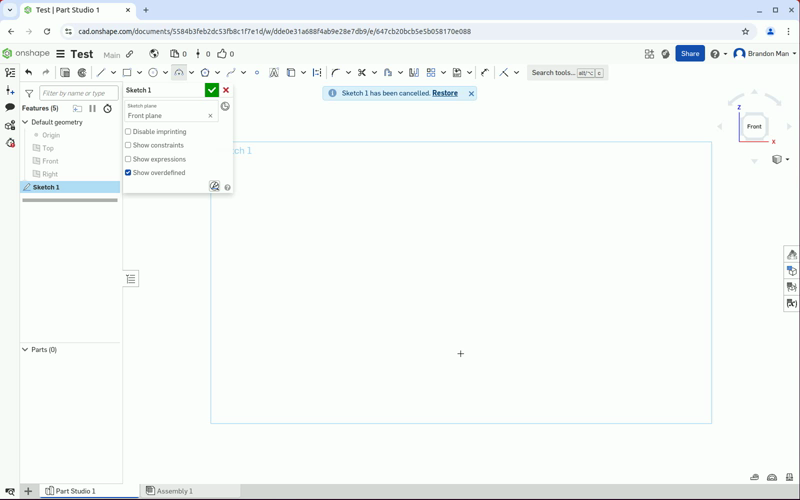
click(460, 353)
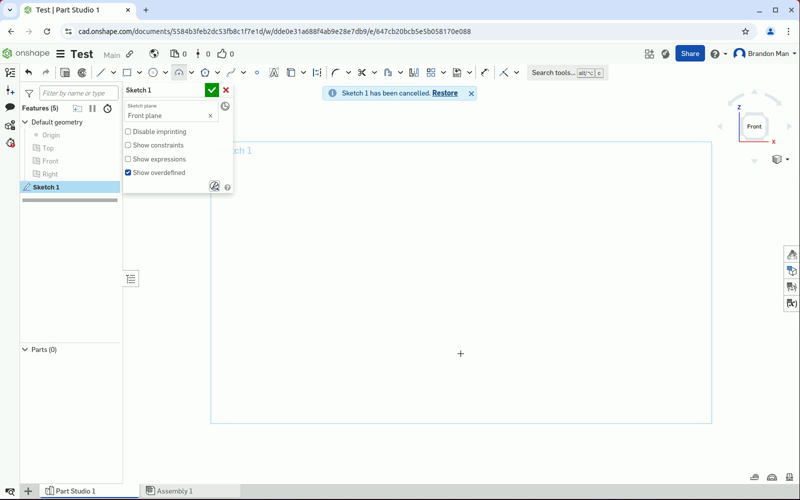
key_up(shift)
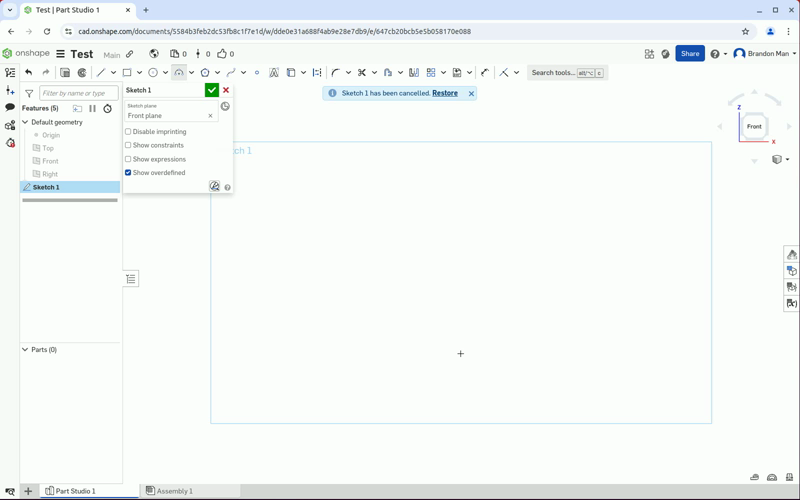
key_down(shift)
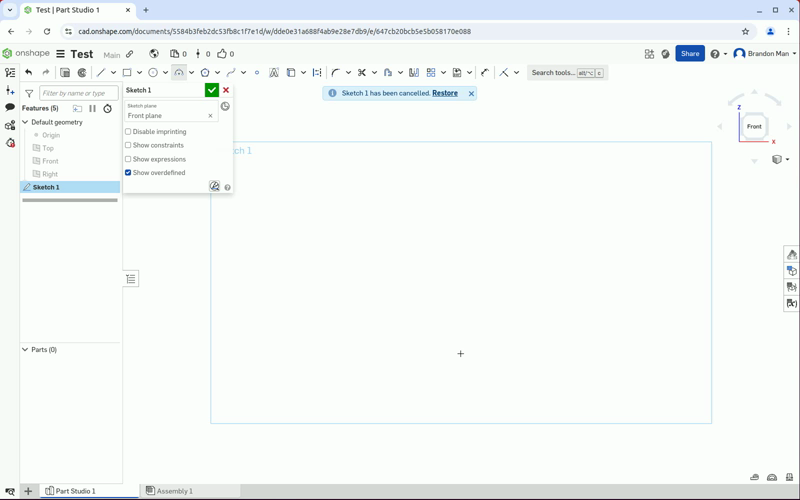
mouse_move(474, 367)
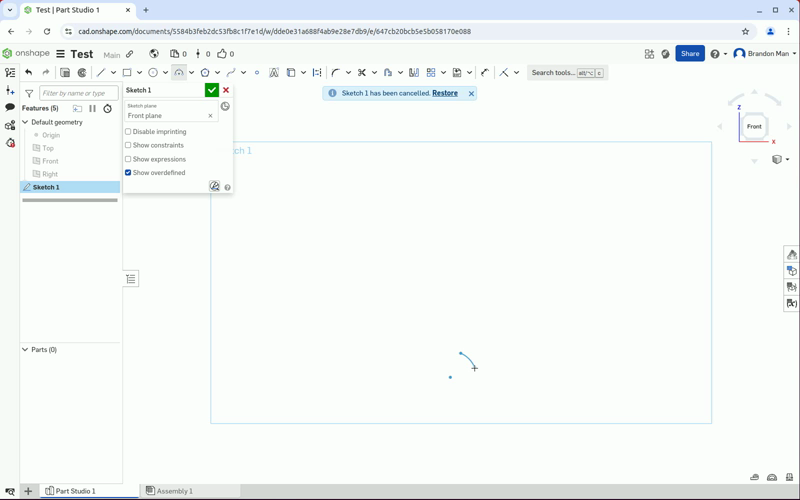
click(474, 367)
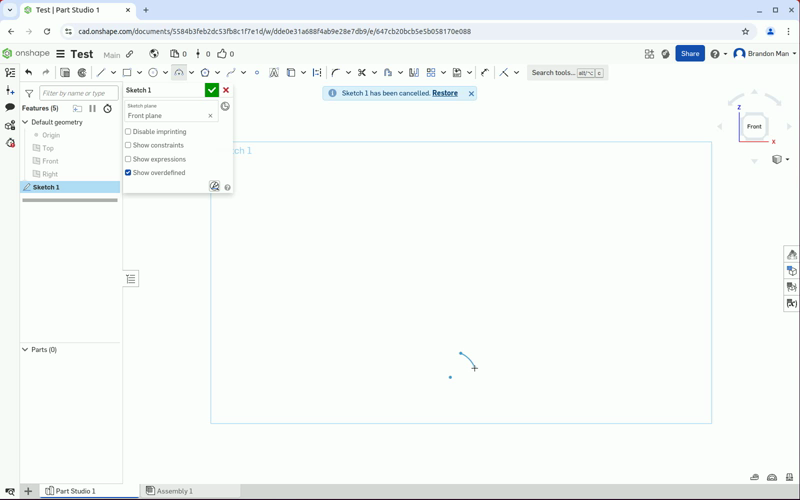
mouse_move(464, 363)
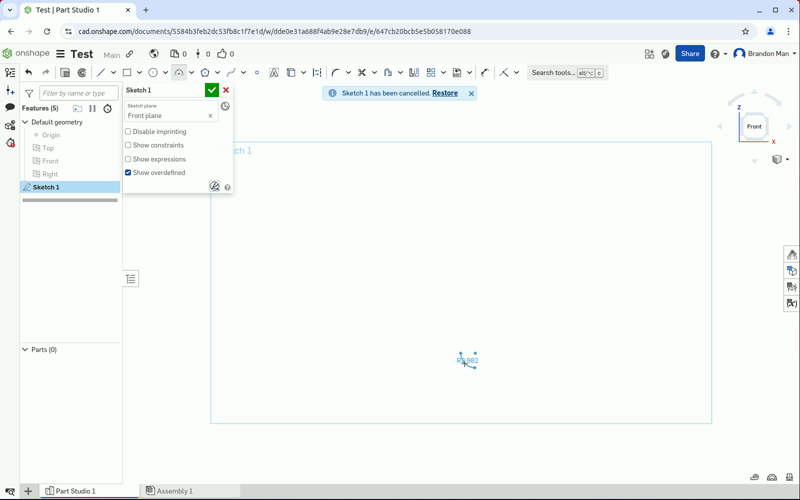
click(464, 363)
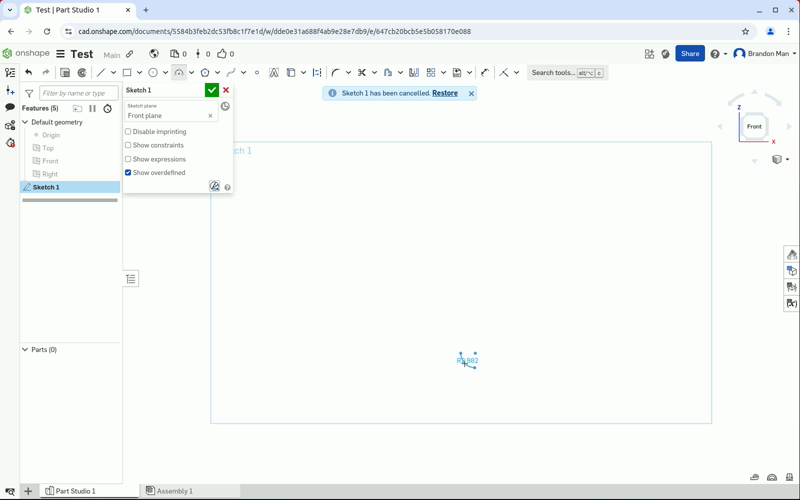
key_up(shift)
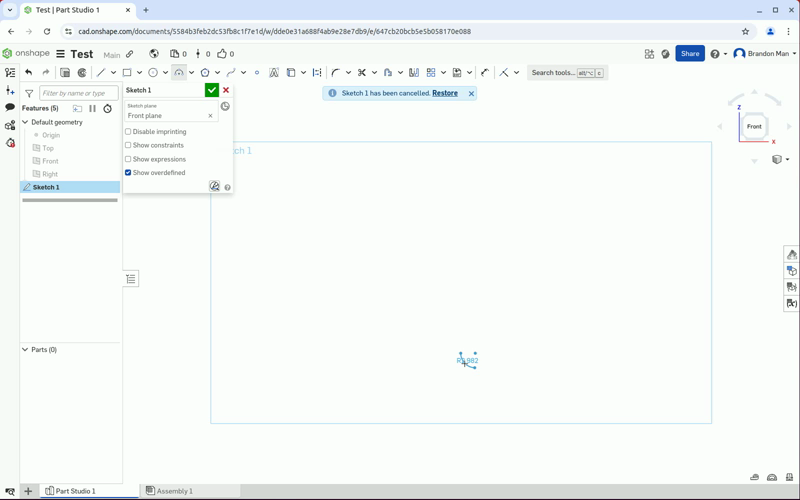
key(esc)
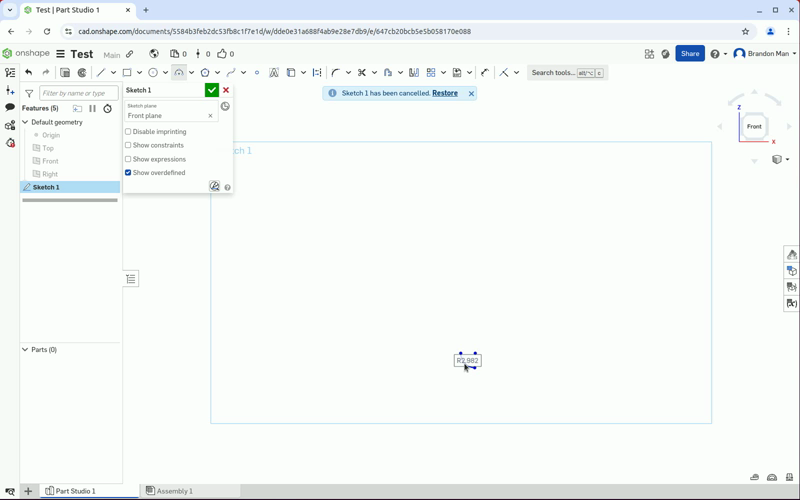
key(l)
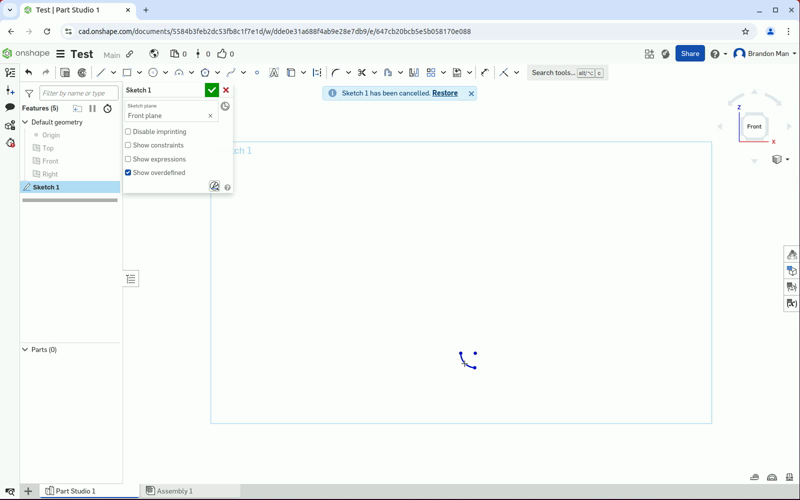
mouse_move(474, 367)
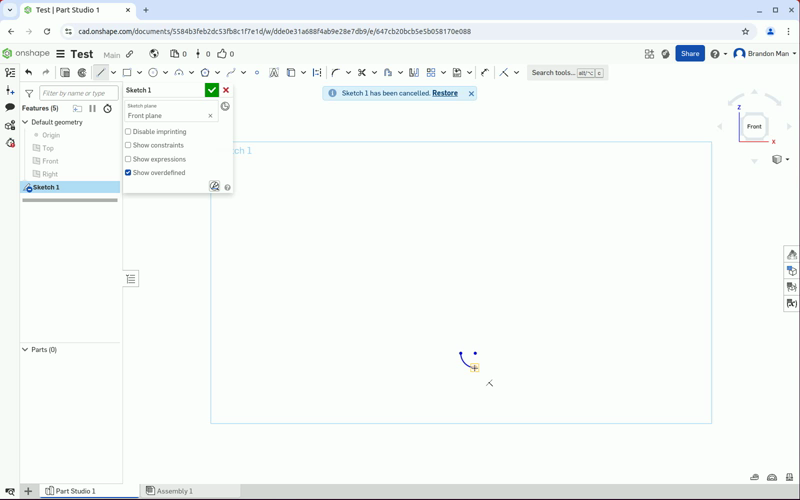
click(474, 367)
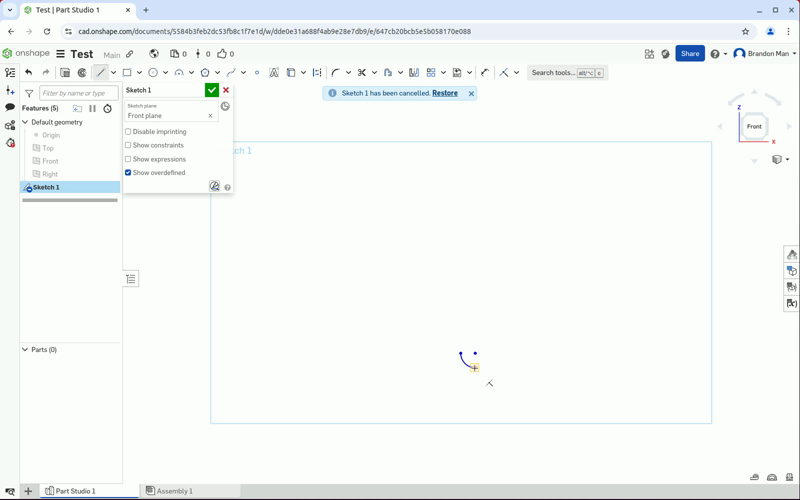
key_down(shift)
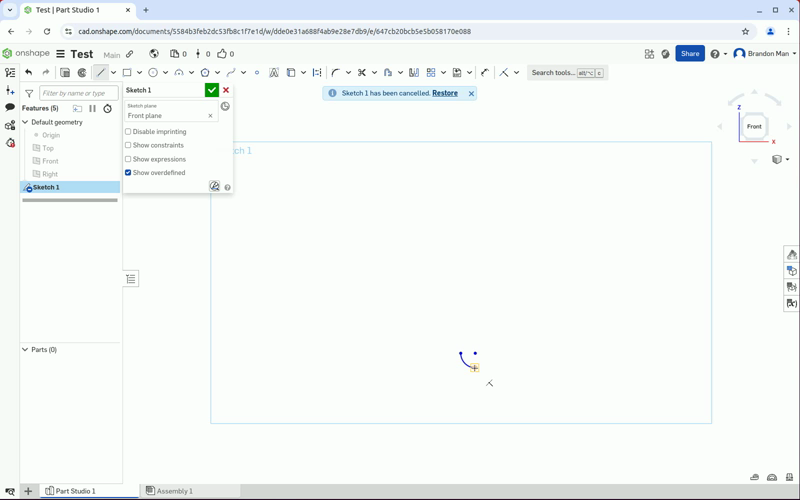
mouse_move(504, 367)
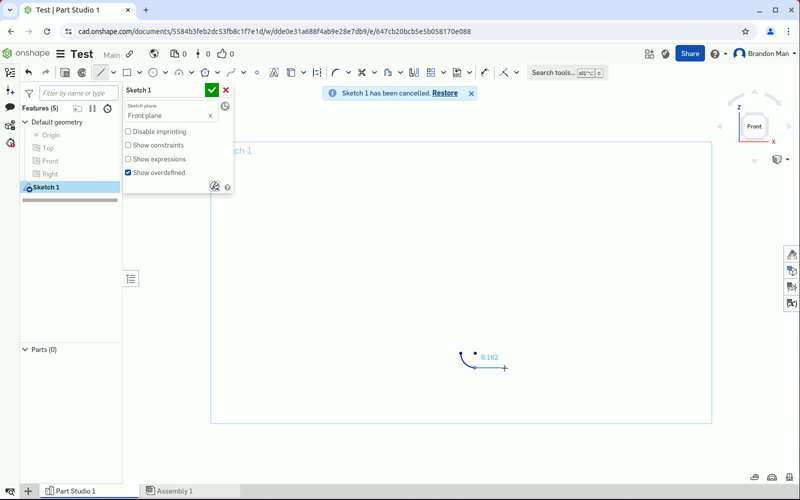
mouse_move(496, 367)
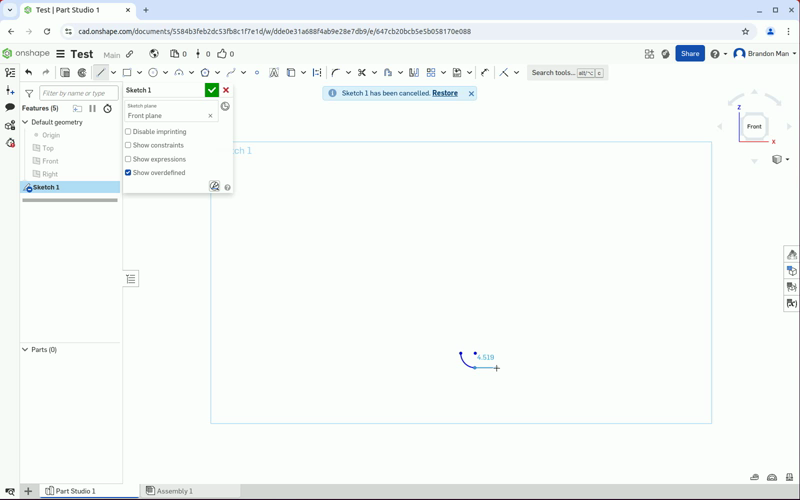
click(496, 367)
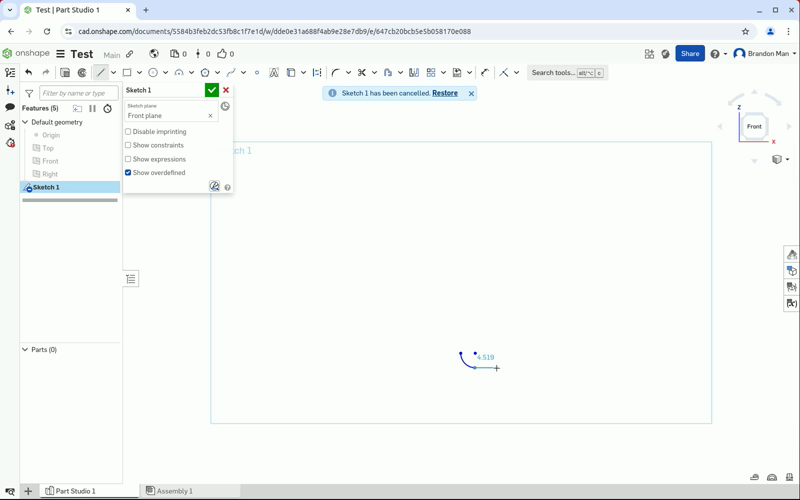
key_up(shift)
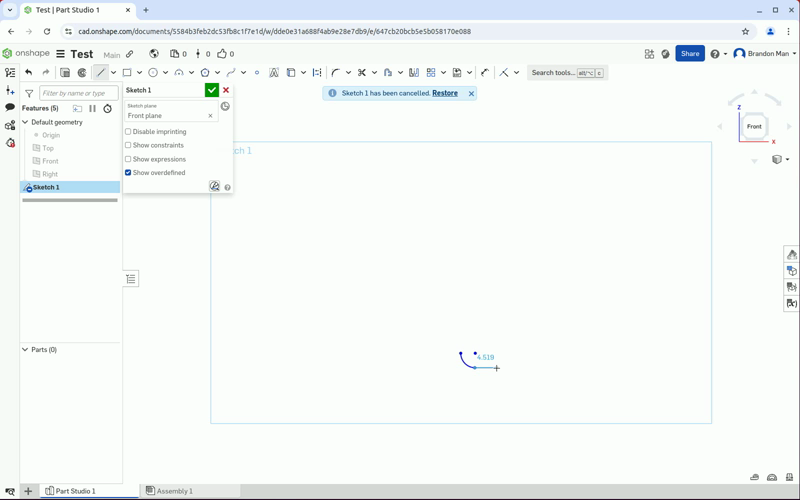
key(esc)
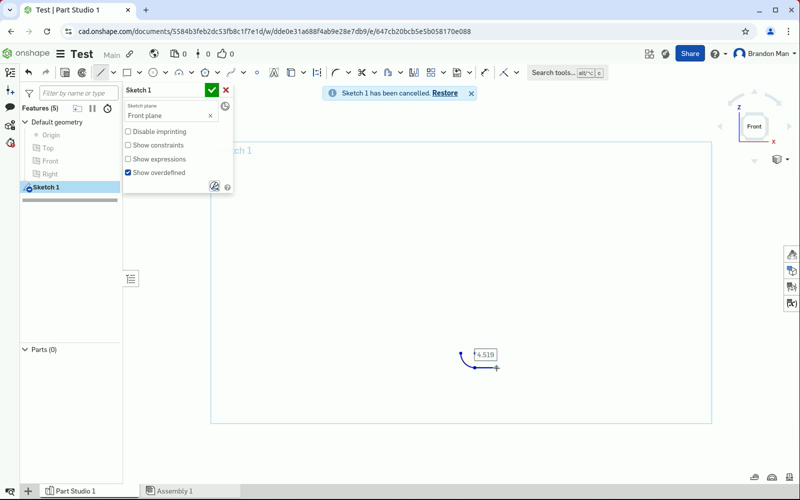
key(a)
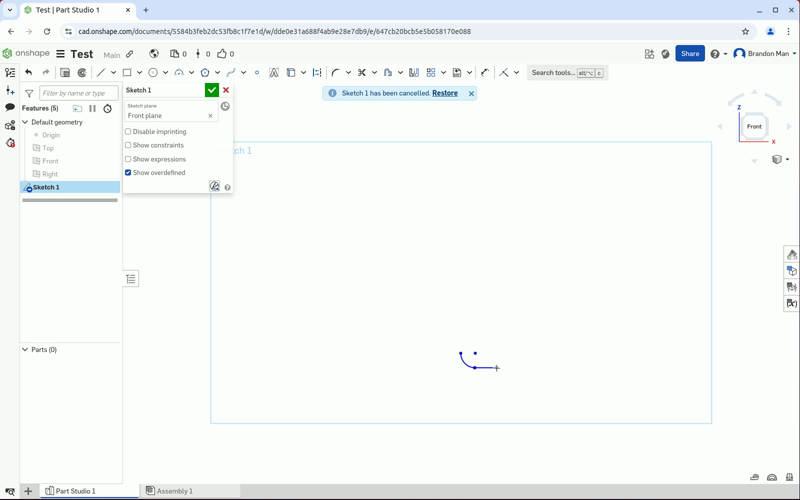
mouse_move(496, 367)
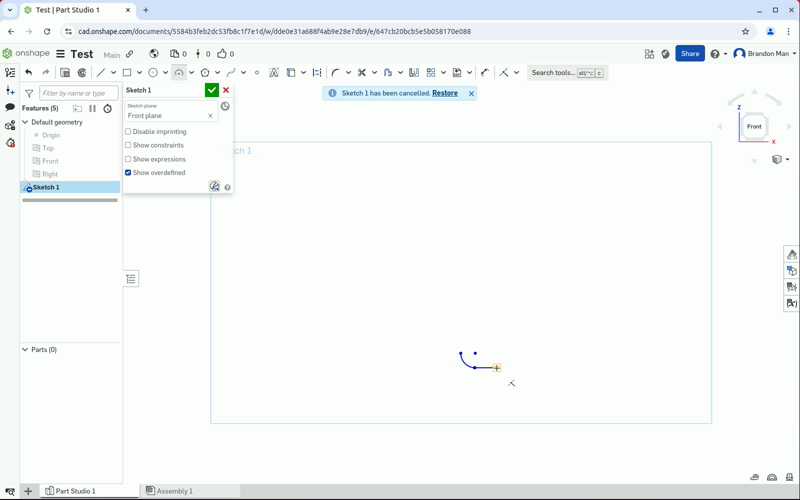
click(496, 367)
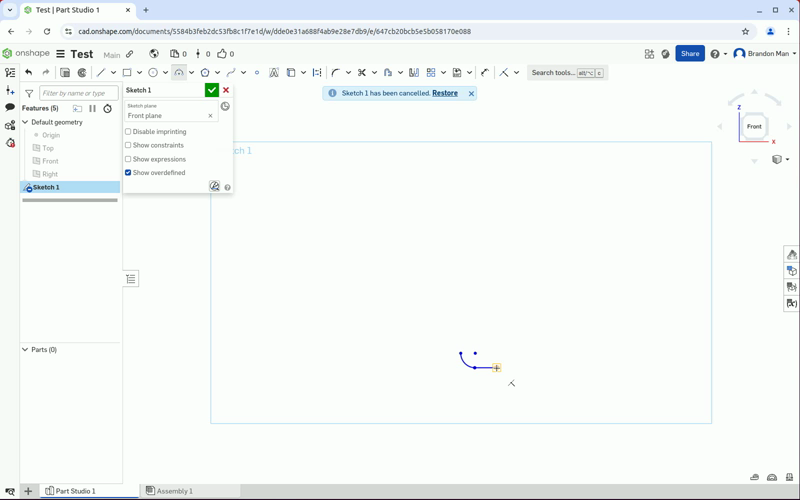
key_down(shift)
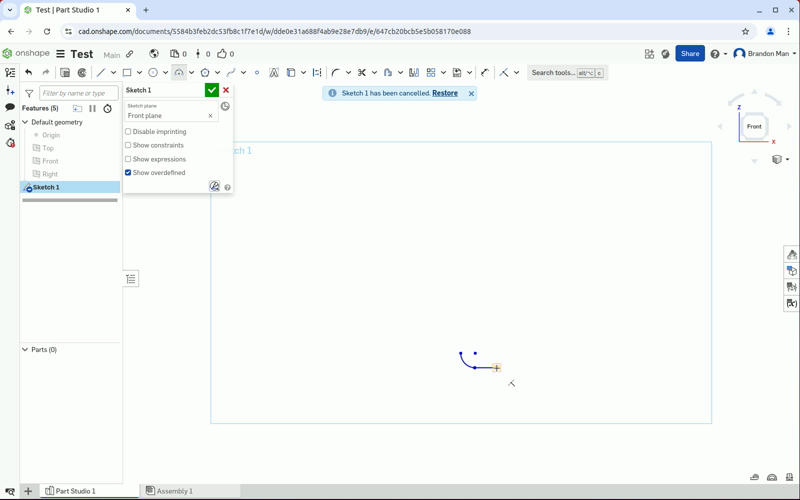
mouse_move(510, 353)
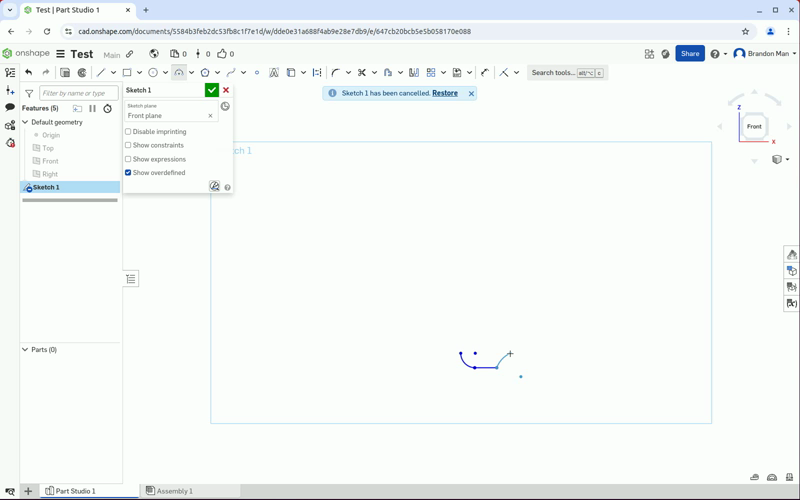
click(510, 353)
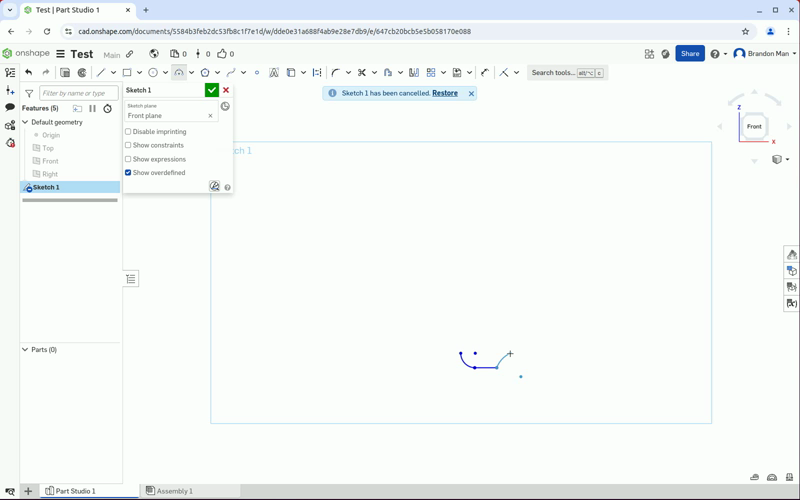
mouse_move(506, 363)
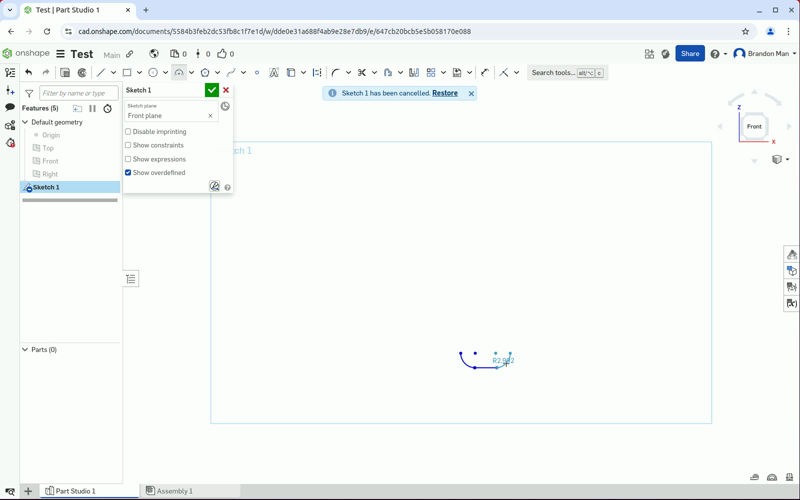
click(506, 363)
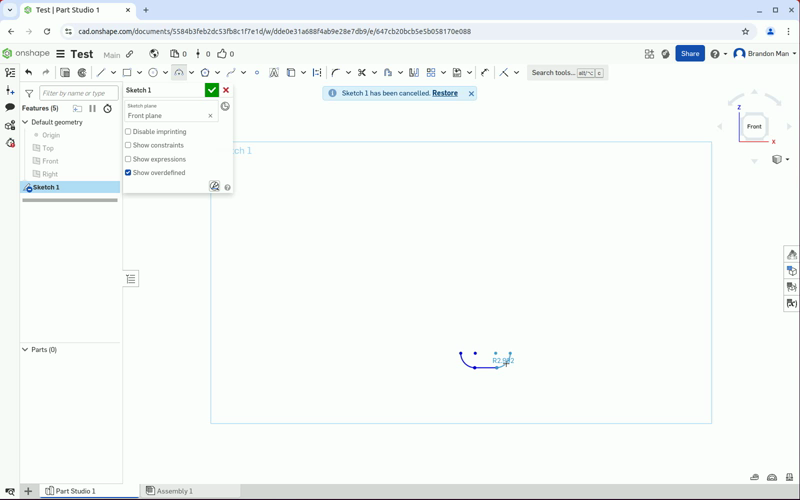
key_up(shift)
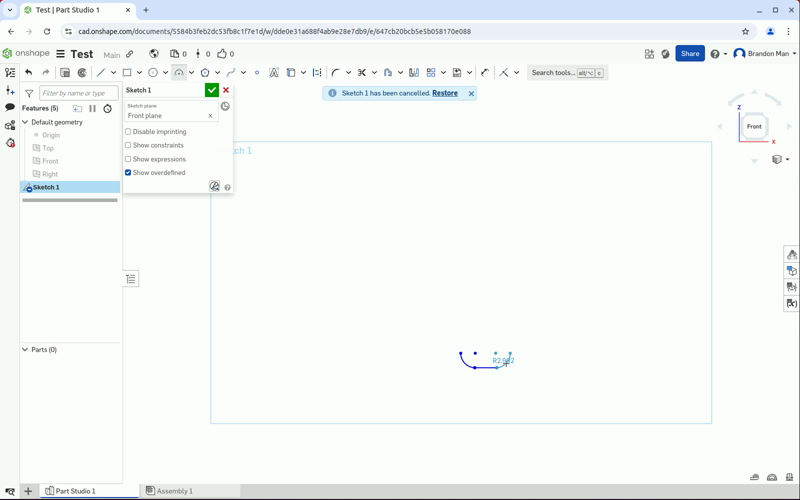
key(esc)
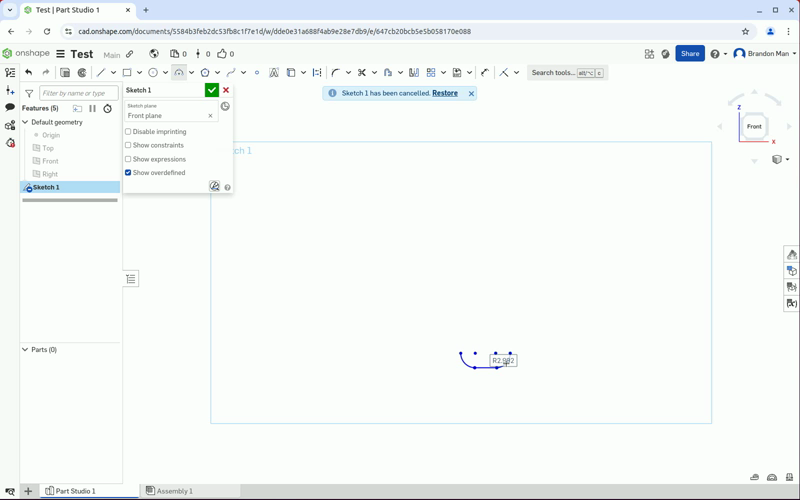
key(l)
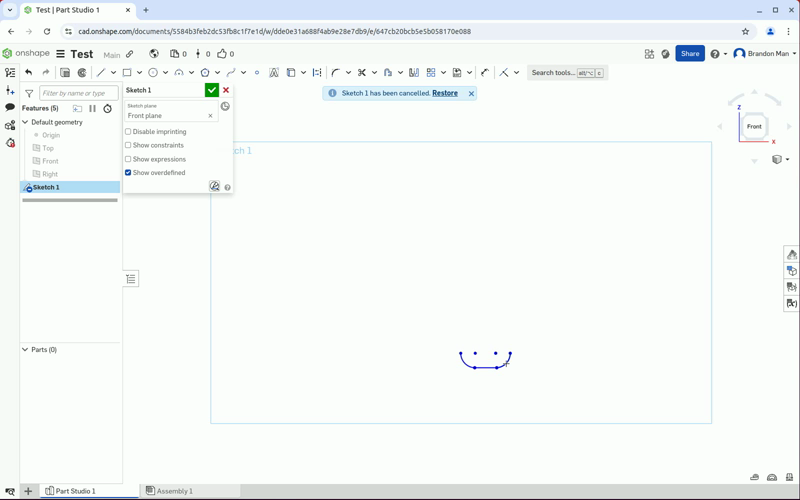
mouse_move(510, 353)
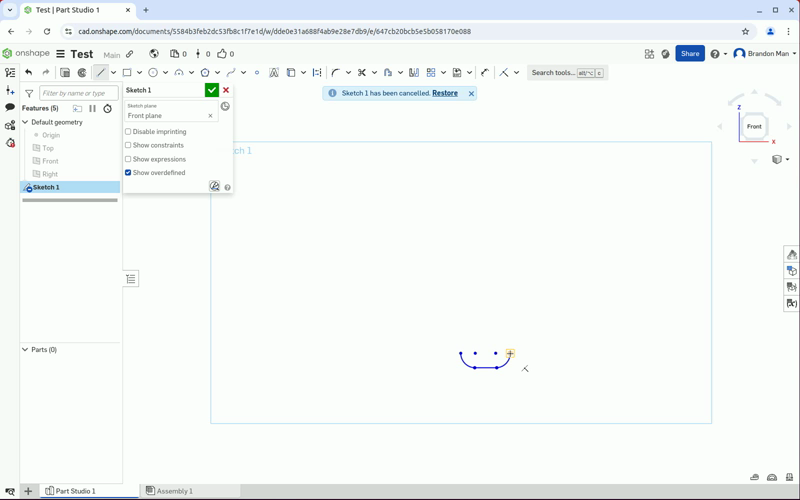
click(510, 353)
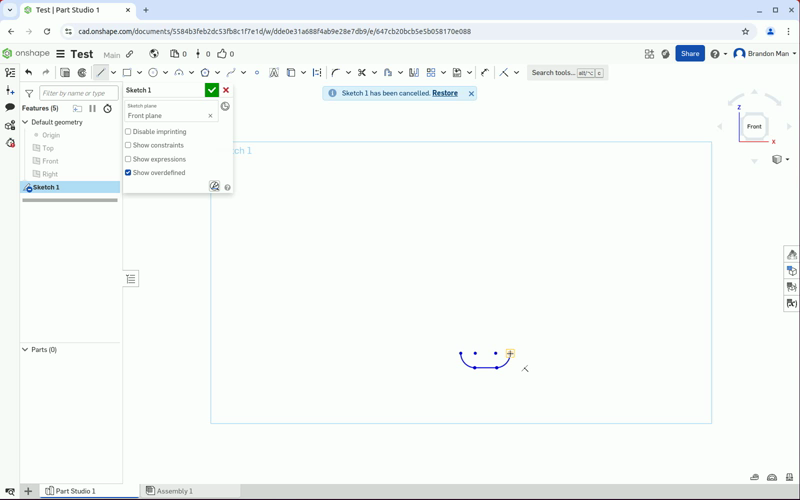
key_down(shift)
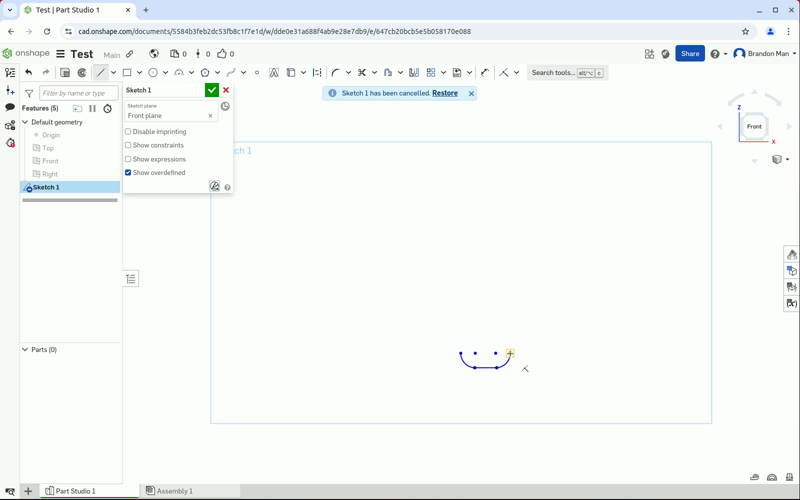
mouse_move(510, 282)
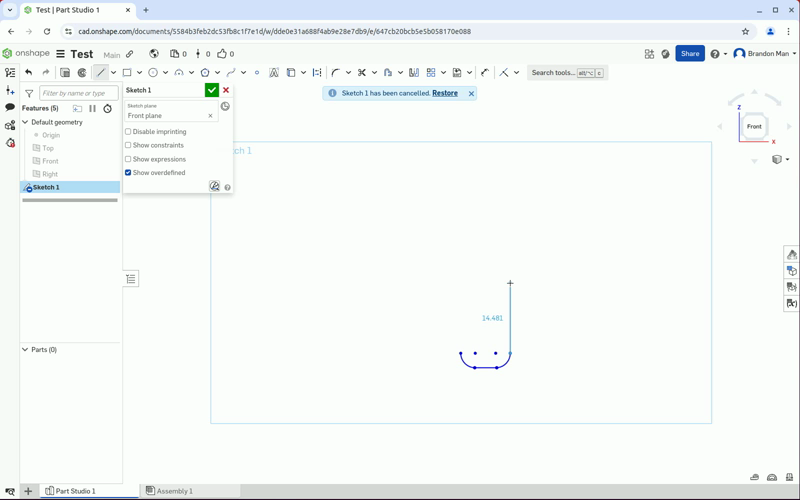
click(510, 282)
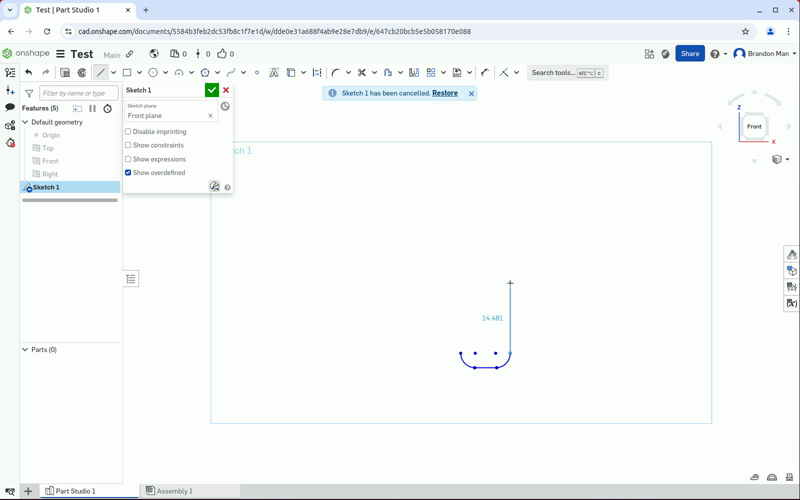
key_up(shift)
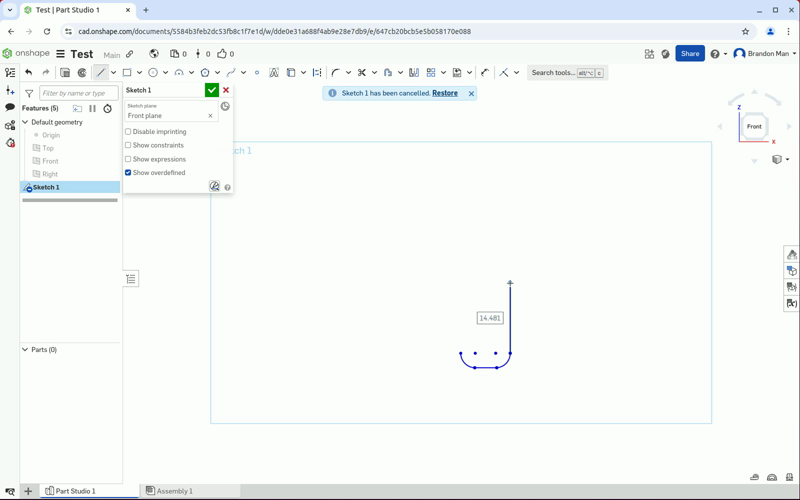
key_down(shift)
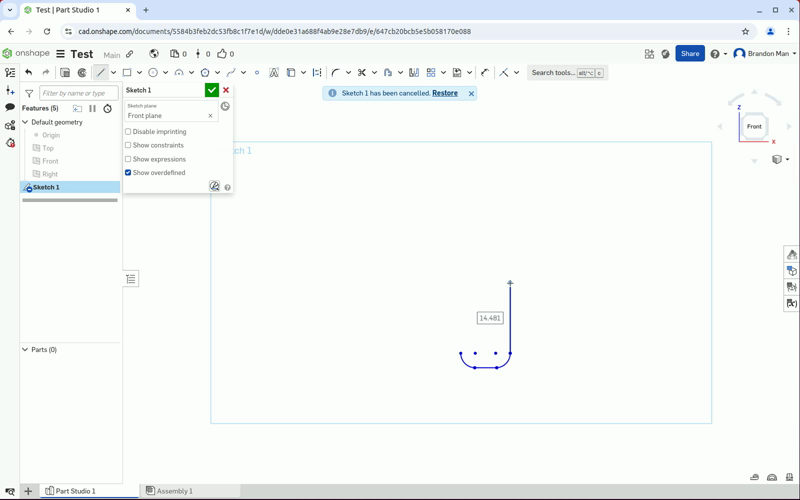
mouse_move(540, 282)
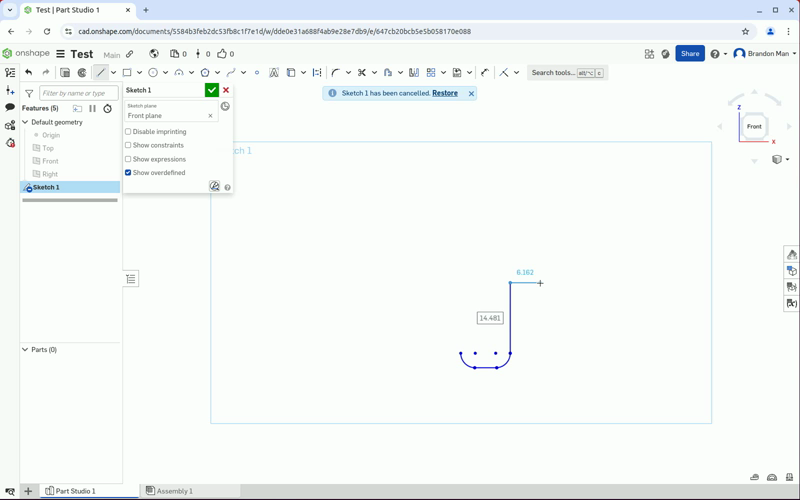
mouse_move(460, 282)
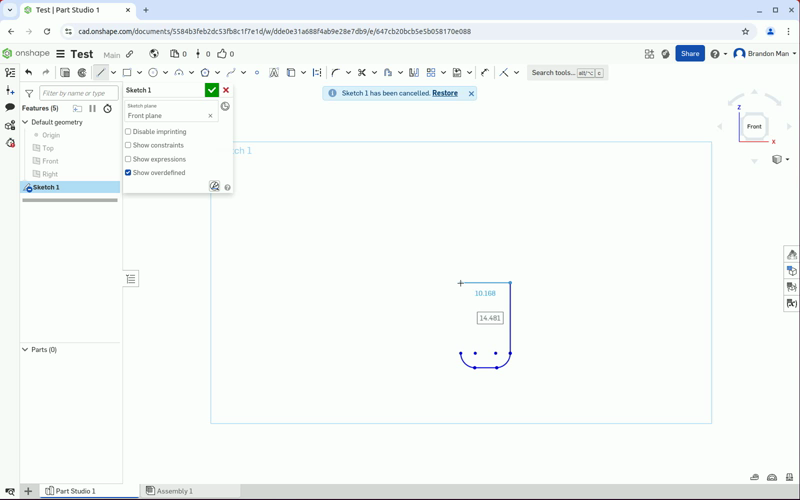
click(460, 282)
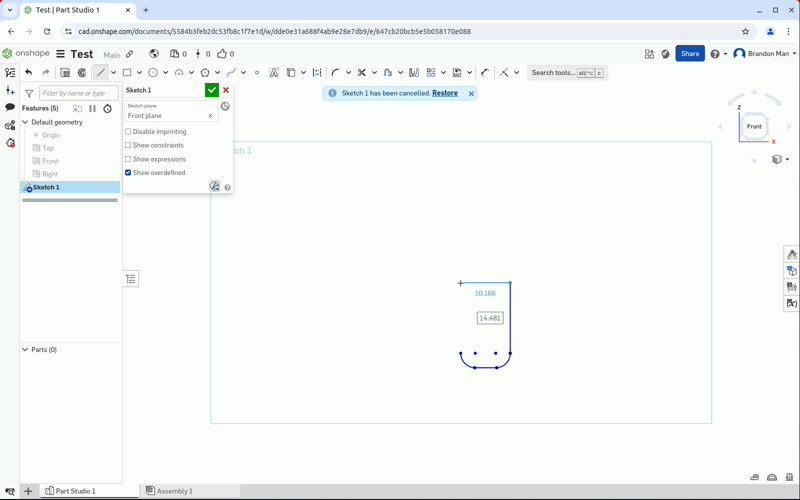
key_up(shift)
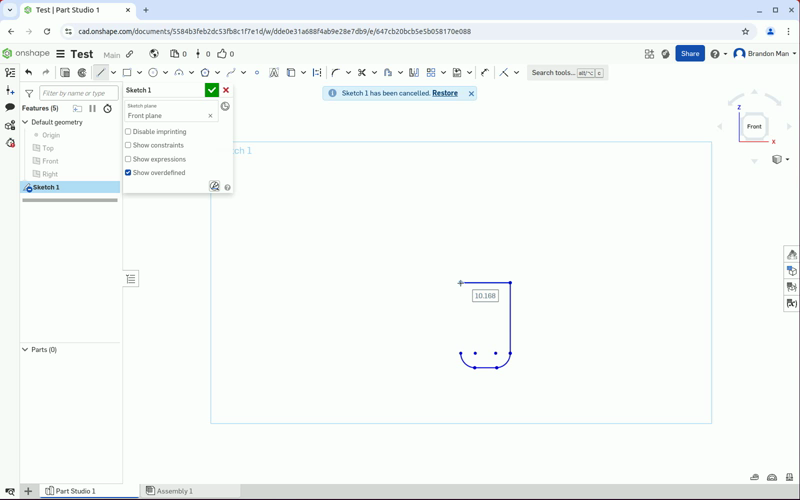
key_down(shift)
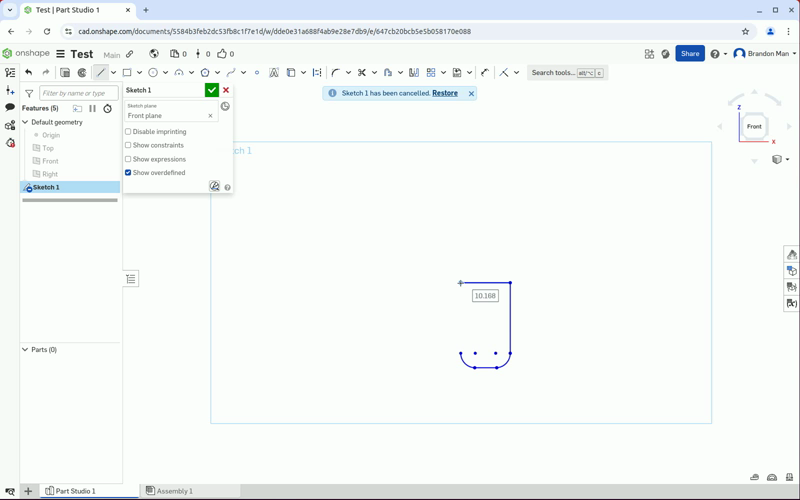
mouse_move(460, 353)
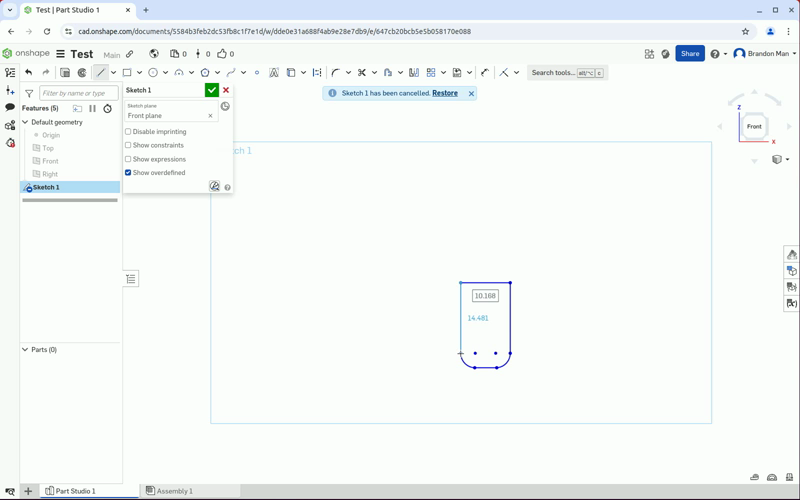
key_up(shift)
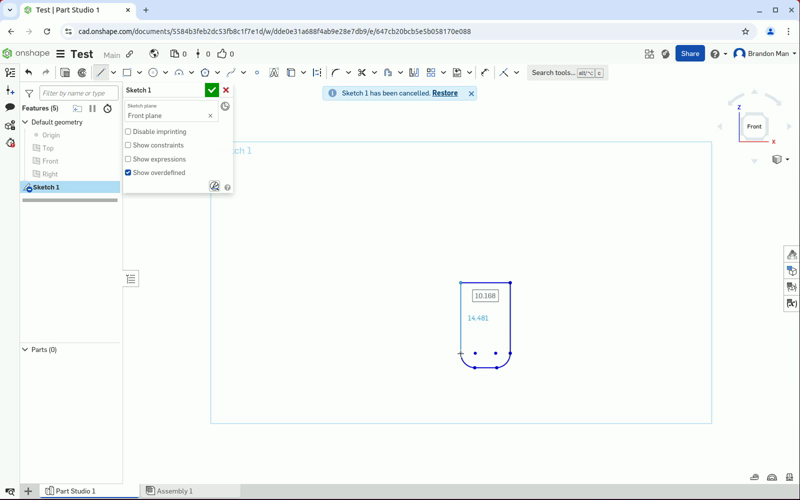
click(460, 353)
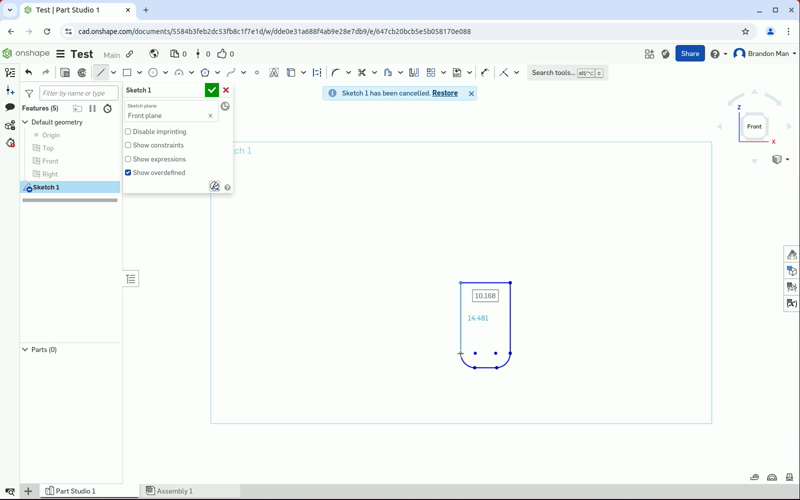
key(esc)
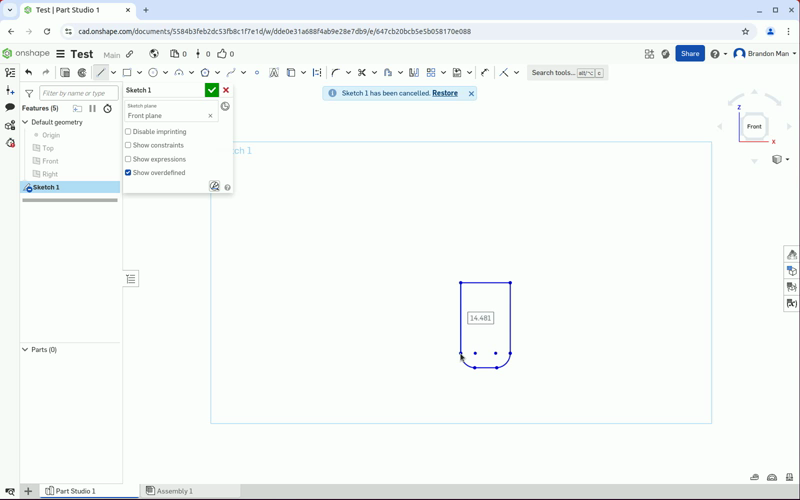
mouse_move(487, 336)
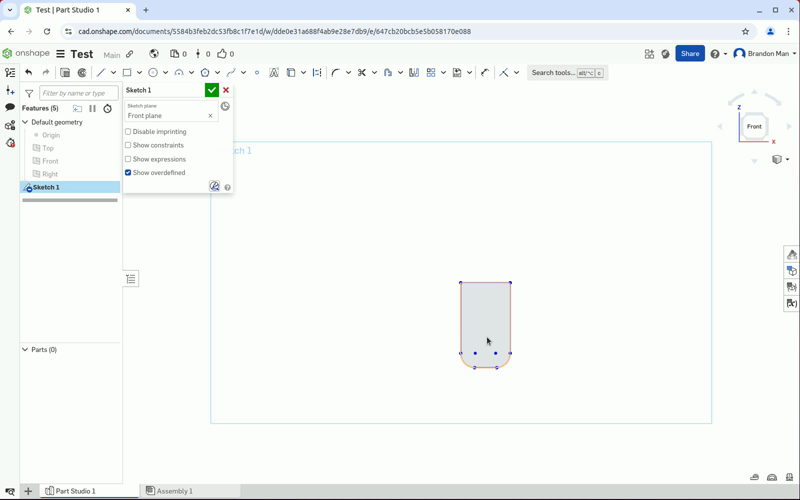
click(487, 336)
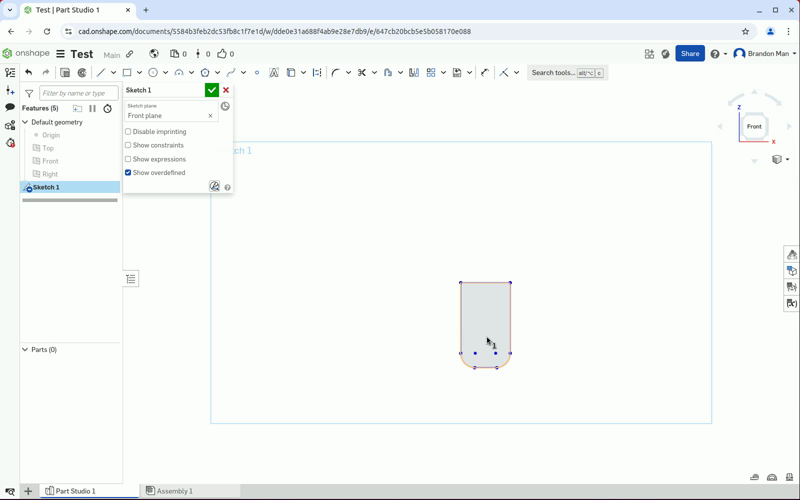
mouse_move(73, 352)
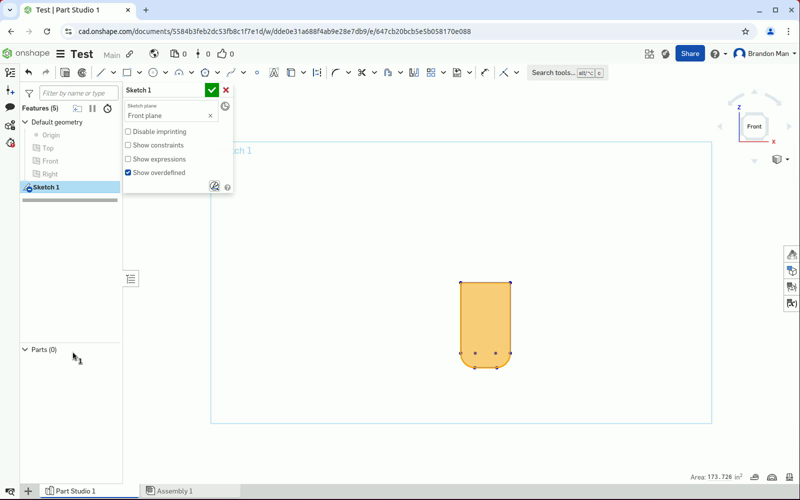
key(shift+y)
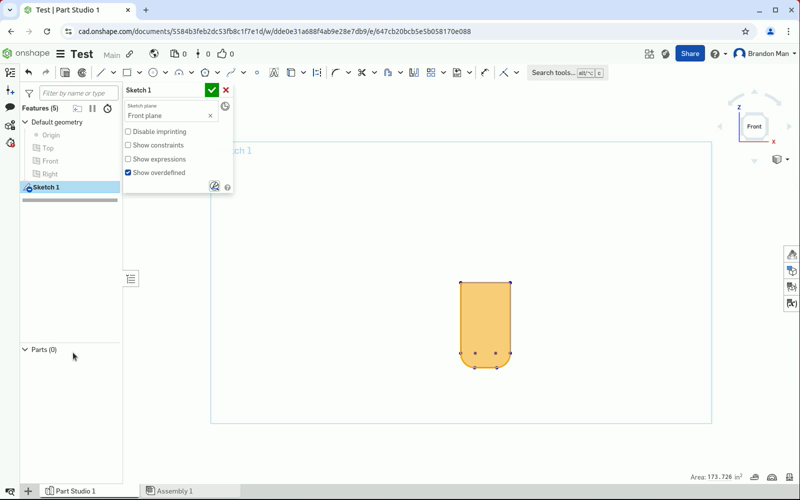
key(shift+e)
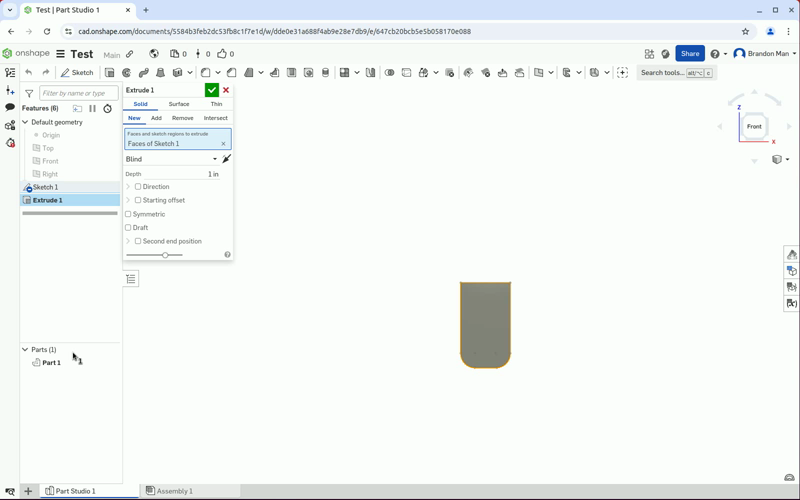
mouse_move(143, 106)
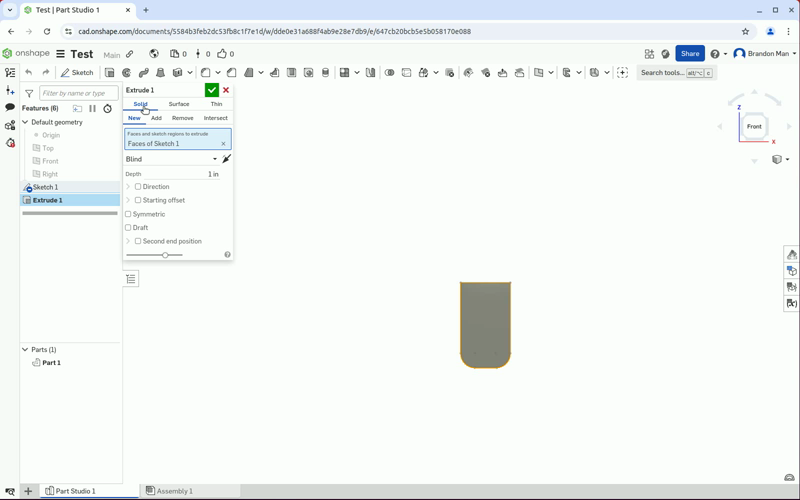
click(143, 106)
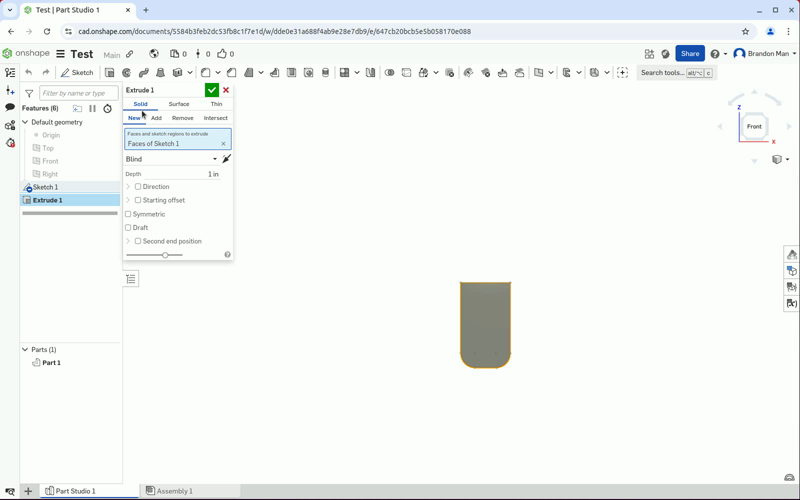
mouse_move(137, 120)
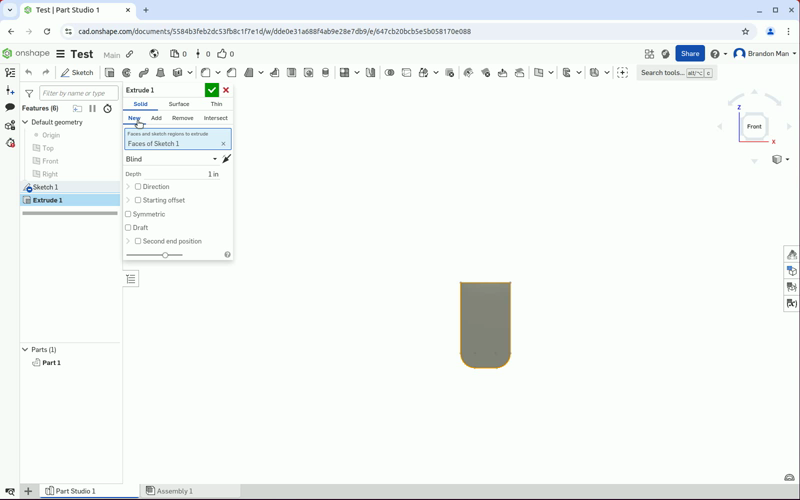
click(137, 120)
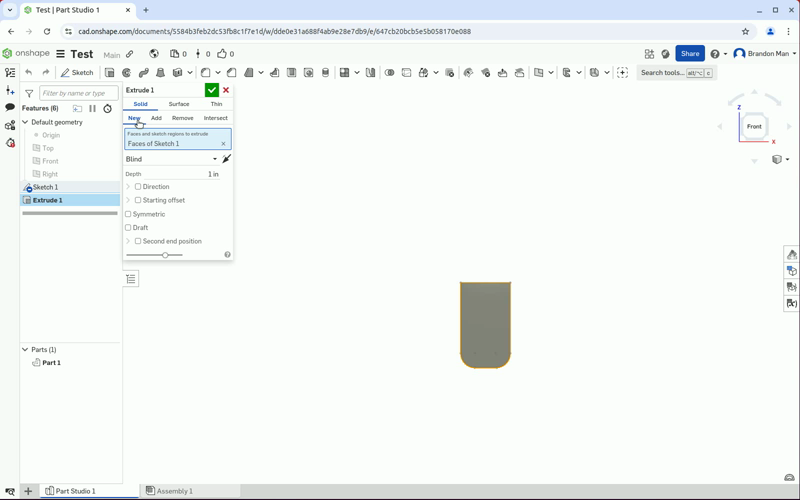
key(tab, 4)
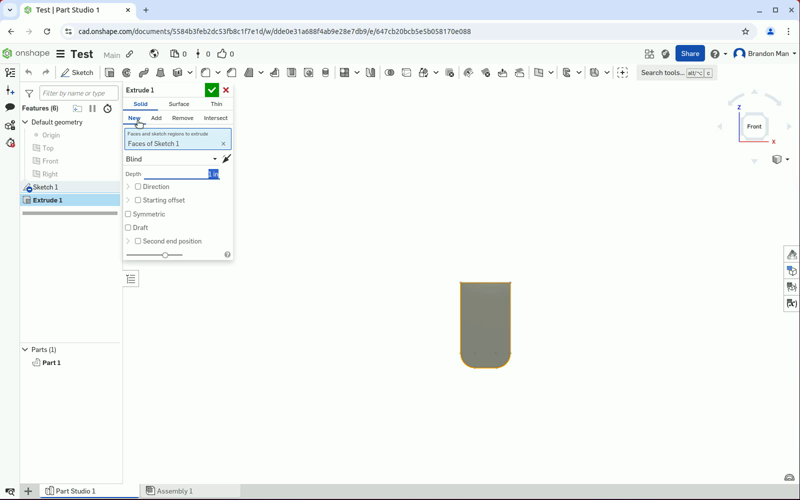
text(4.333)
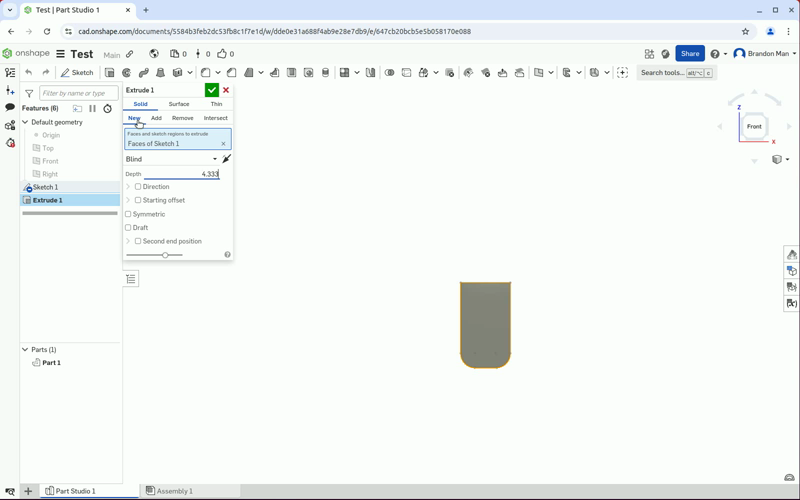
key(enter)
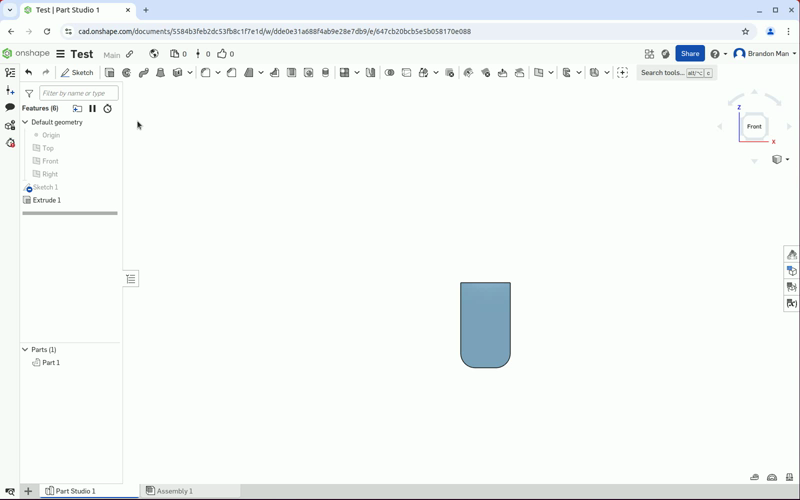
key(shift+h)
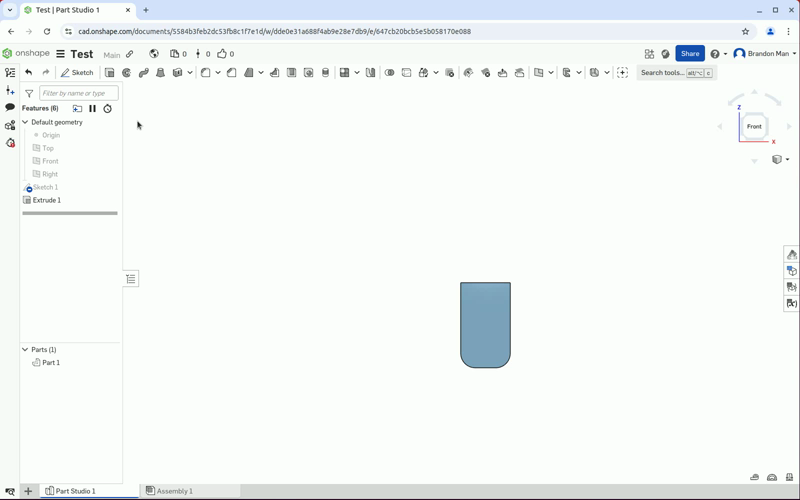
key(shift+h)
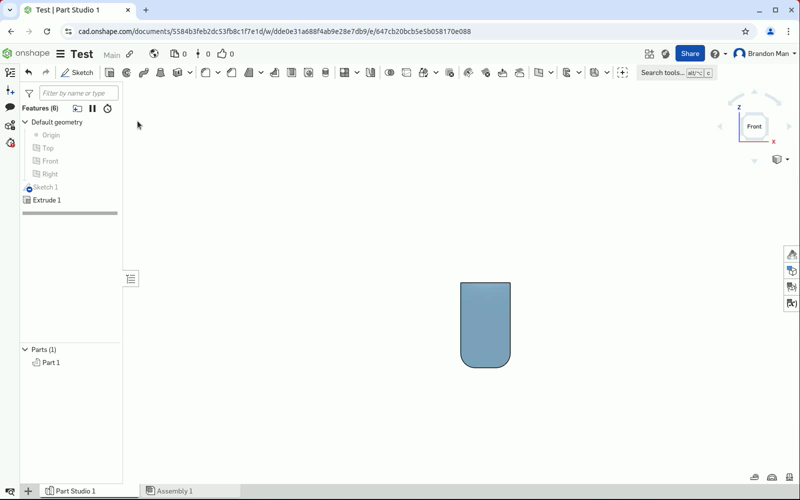
mouse_move(73, 189)
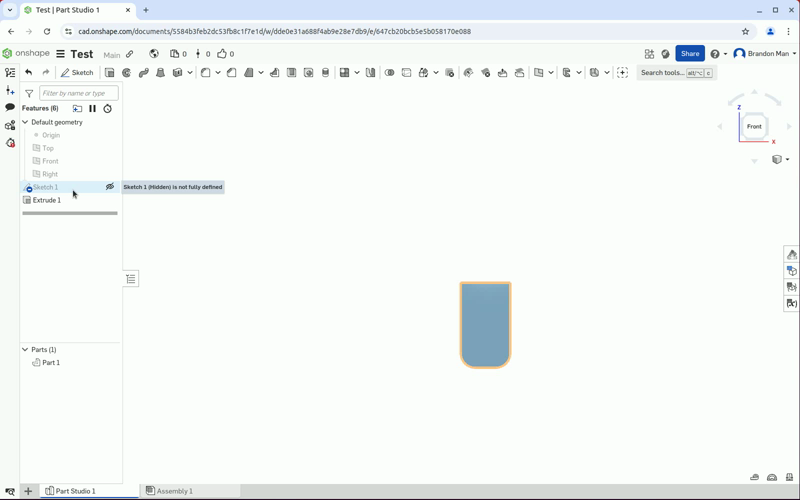
click(73, 189)
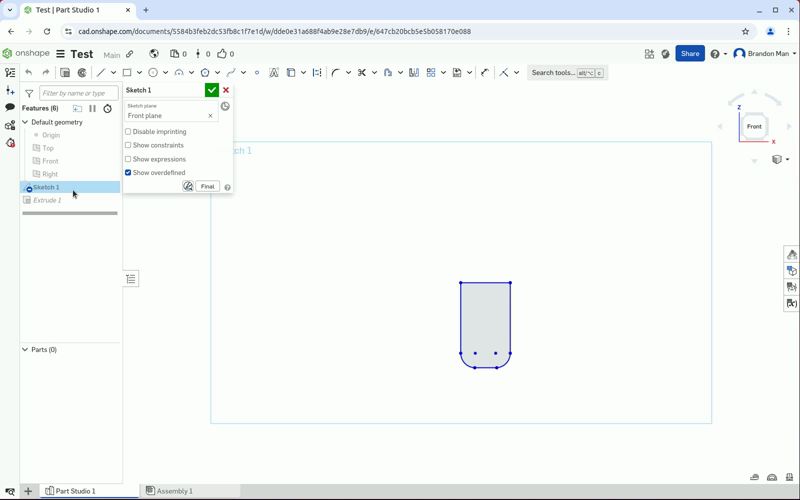
mouse_move(229, 92)
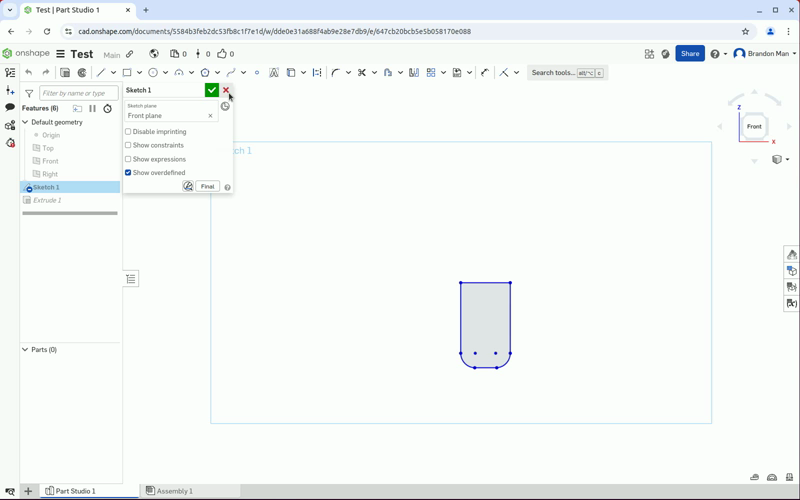
click(229, 92)
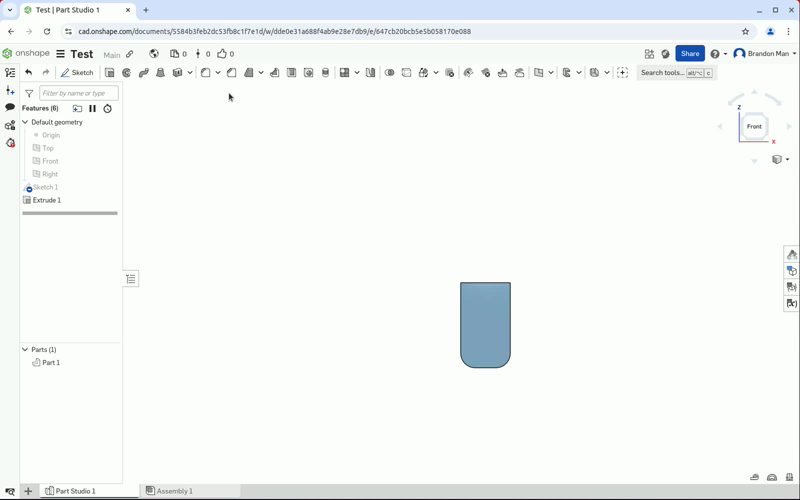
mouse_move(541, 75)
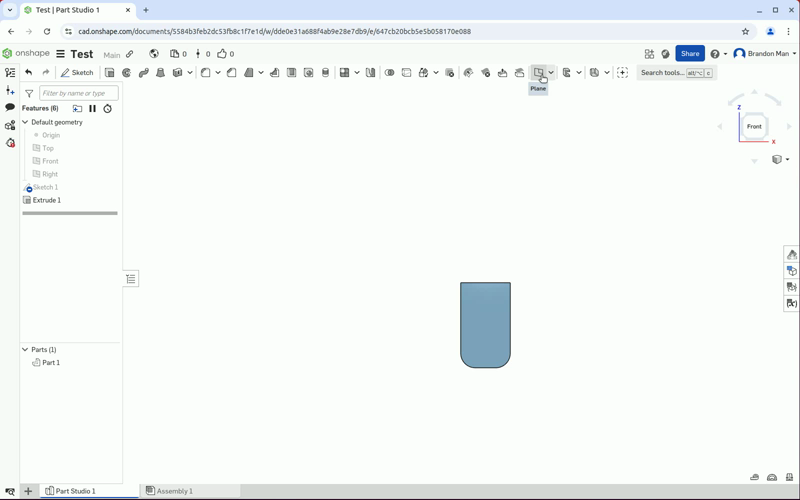
click(541, 75)
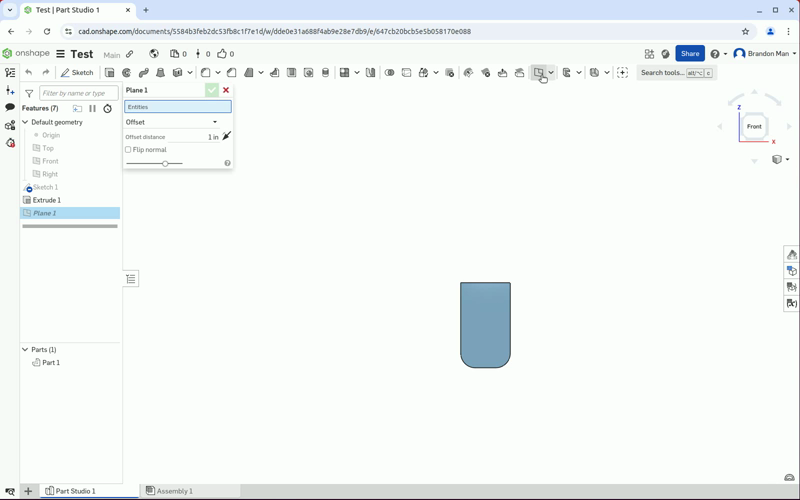
mouse_move(73, 163)
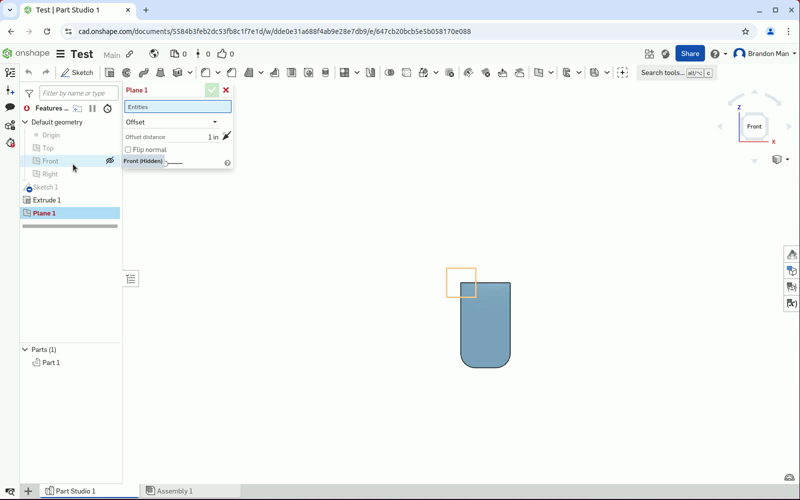
click(73, 163)
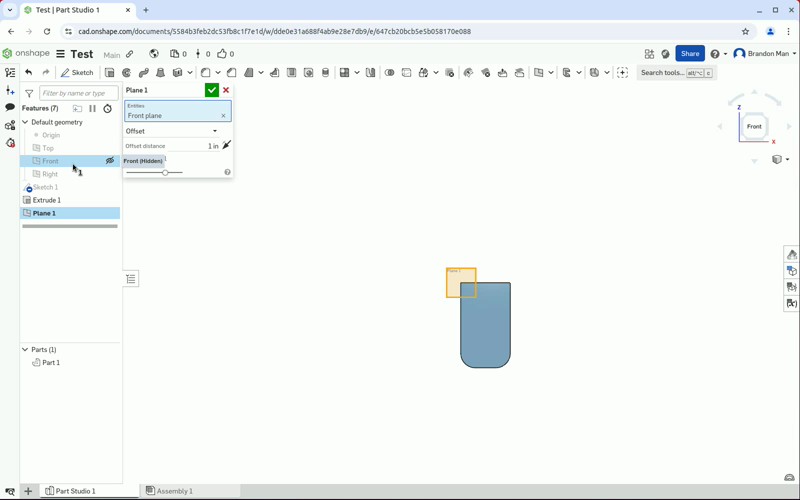
key(tab, 2)
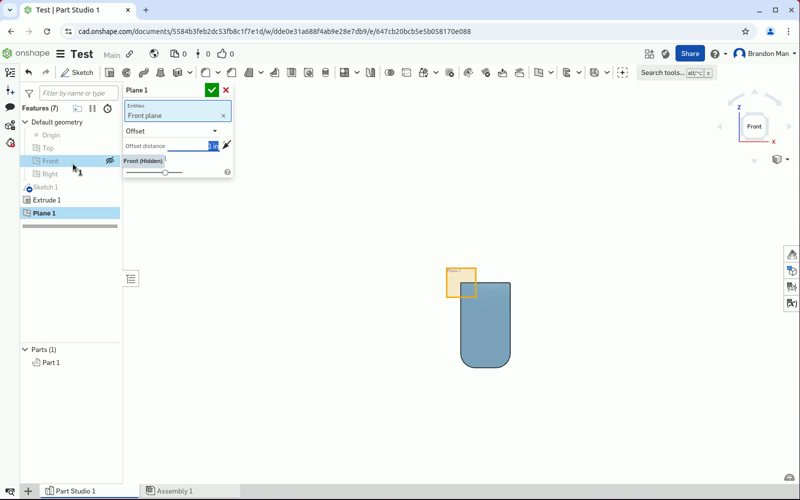
text(4.344)
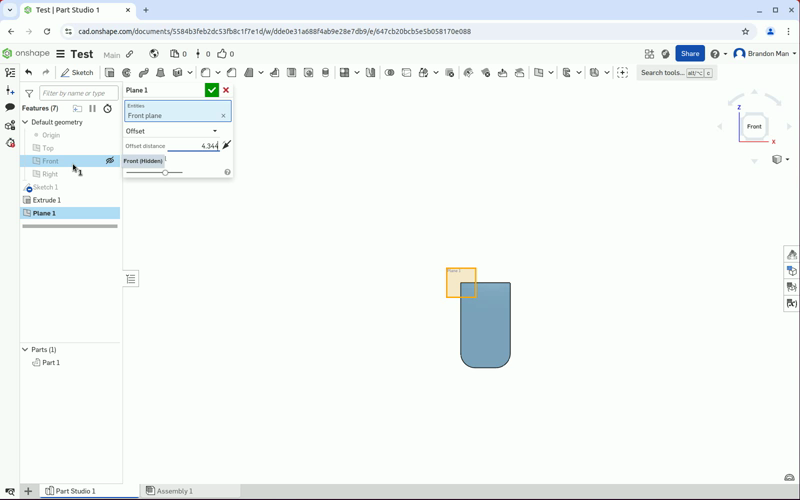
key(enter, 2)
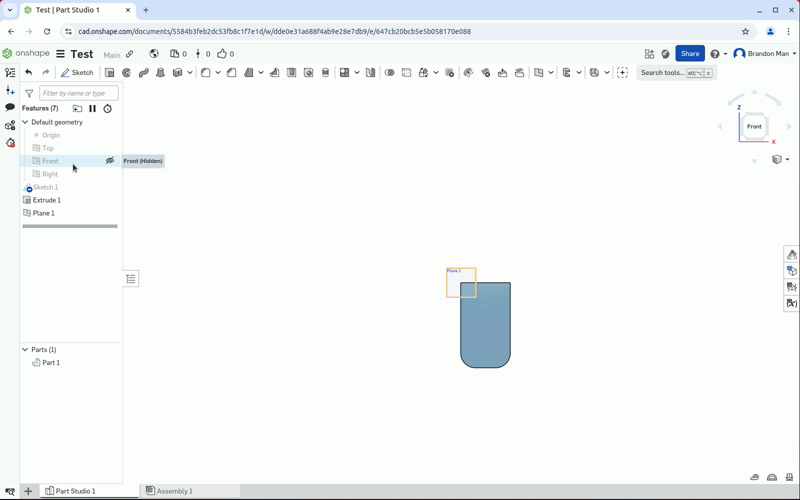
key(shift+s)
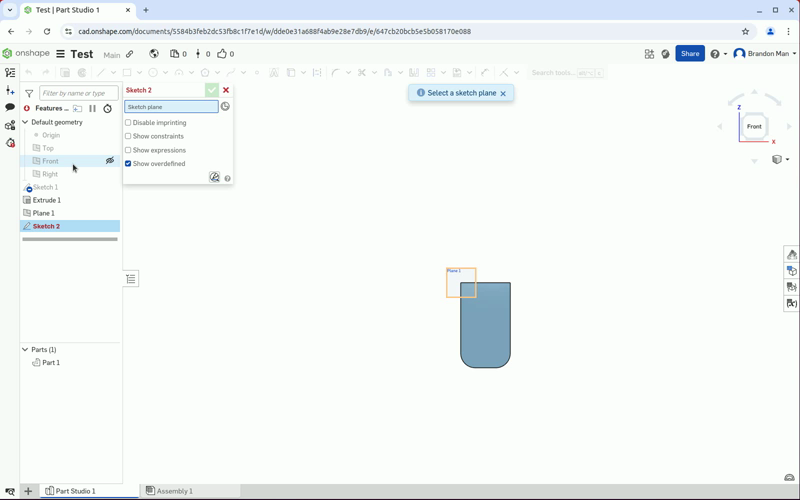
mouse_move(73, 215)
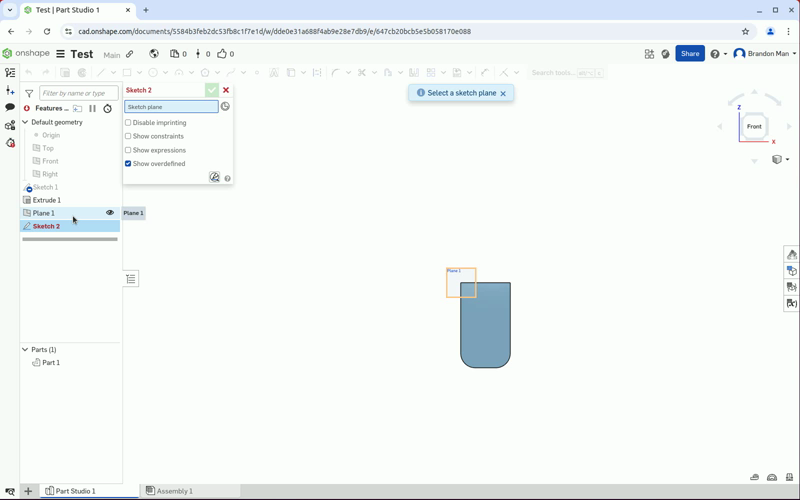
click(73, 215)
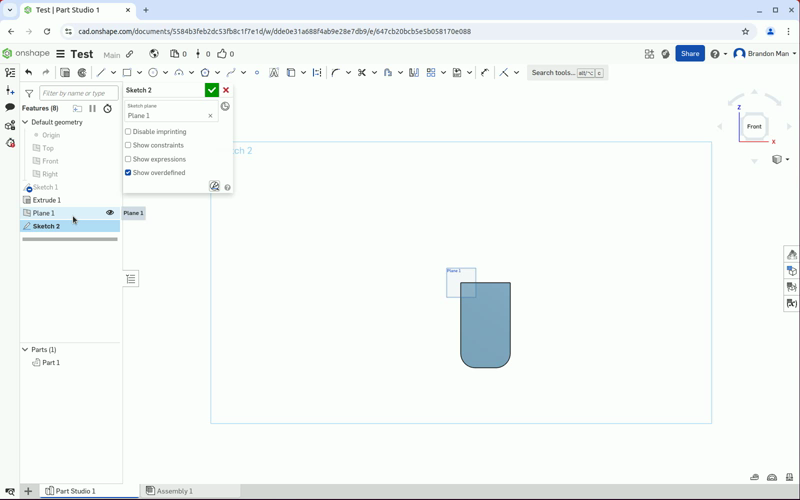
mouse_move(73, 352)
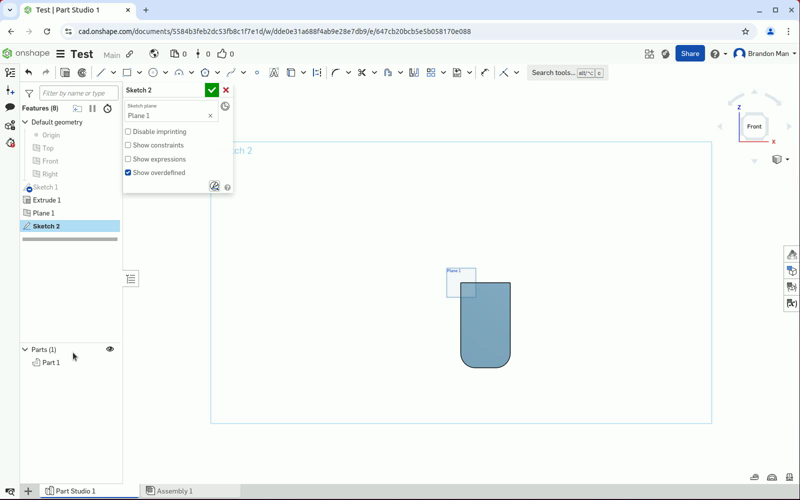
key(y)
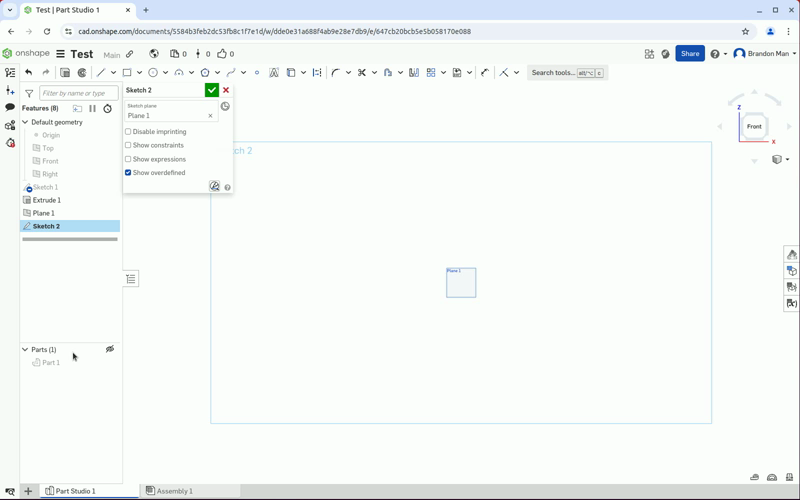
key(a)
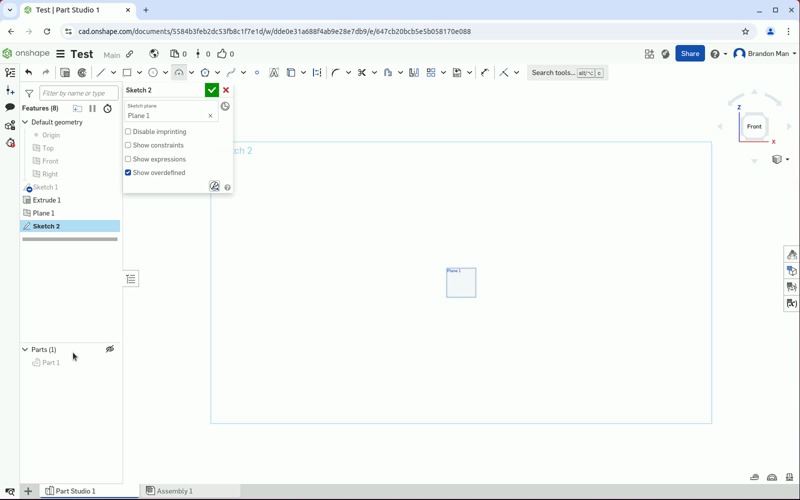
key_down(shift)
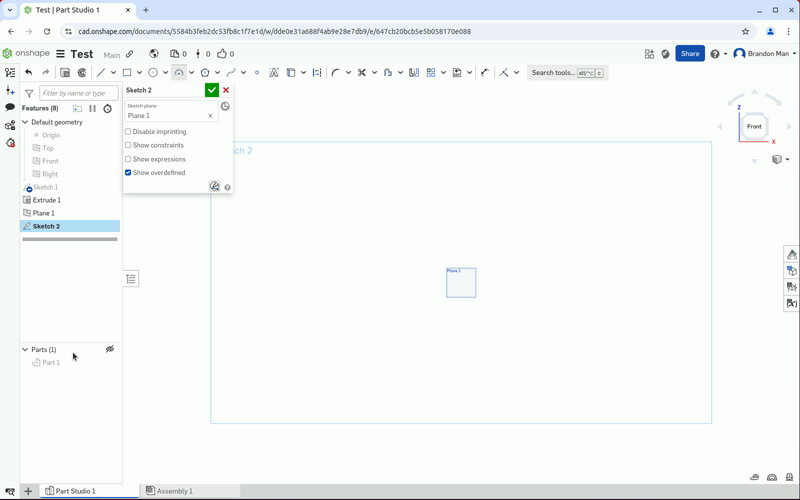
mouse_move(460, 353)
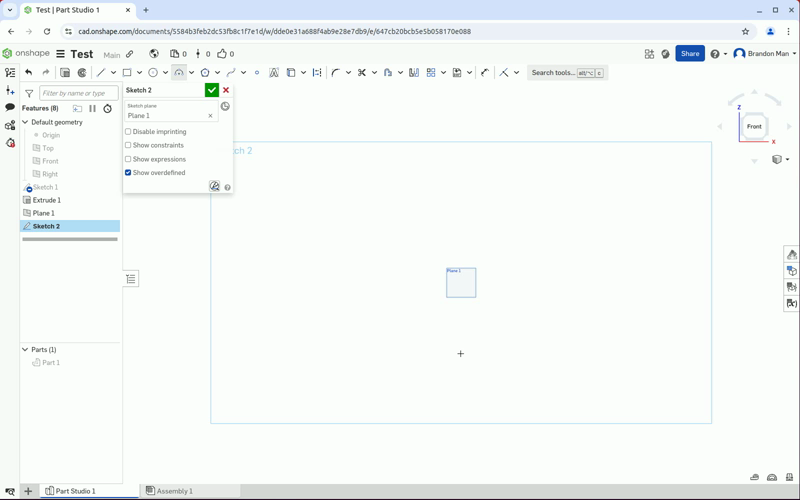
click(460, 353)
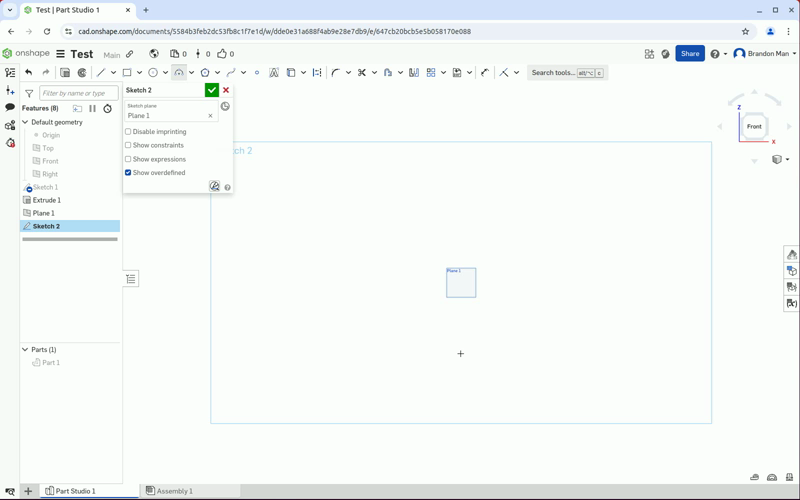
key_up(shift)
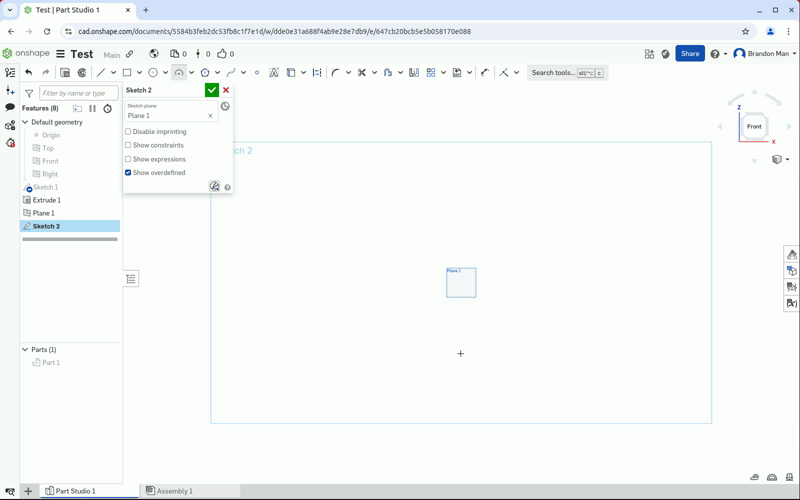
key_down(shift)
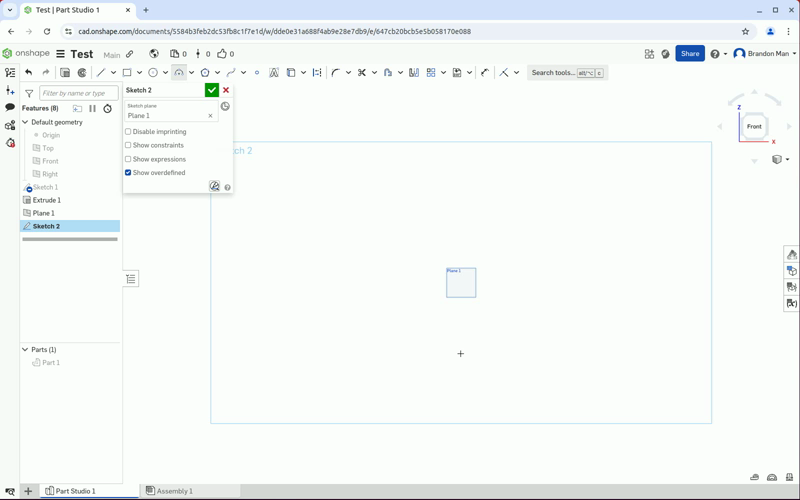
mouse_move(474, 367)
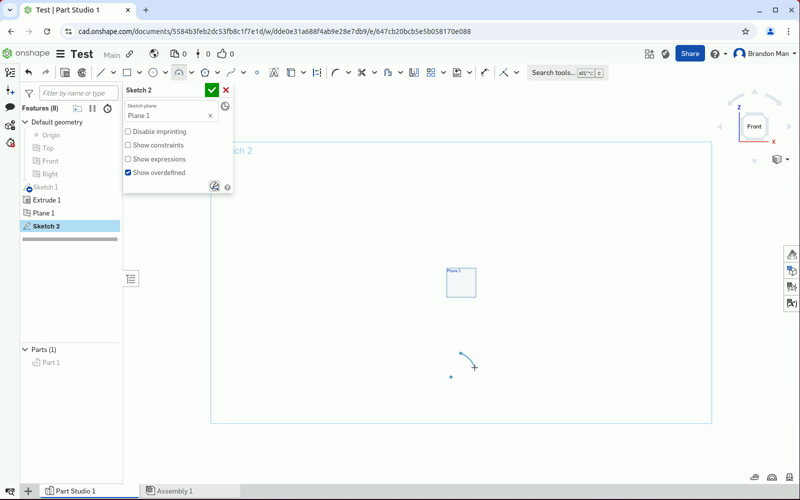
click(474, 367)
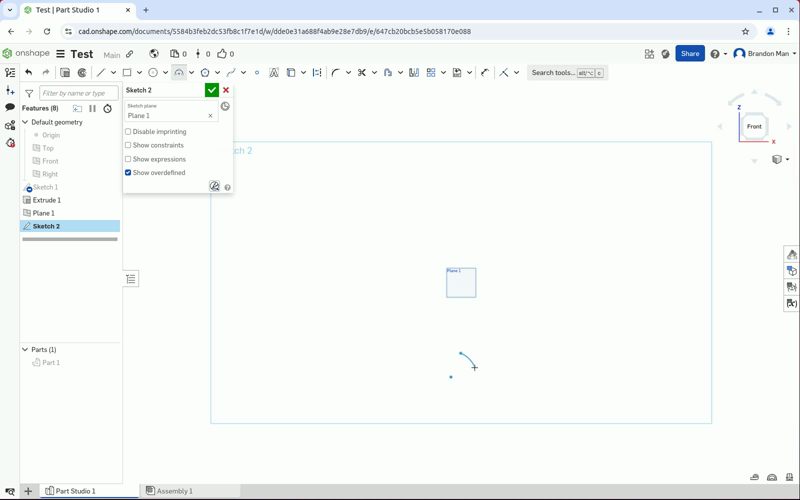
mouse_move(464, 363)
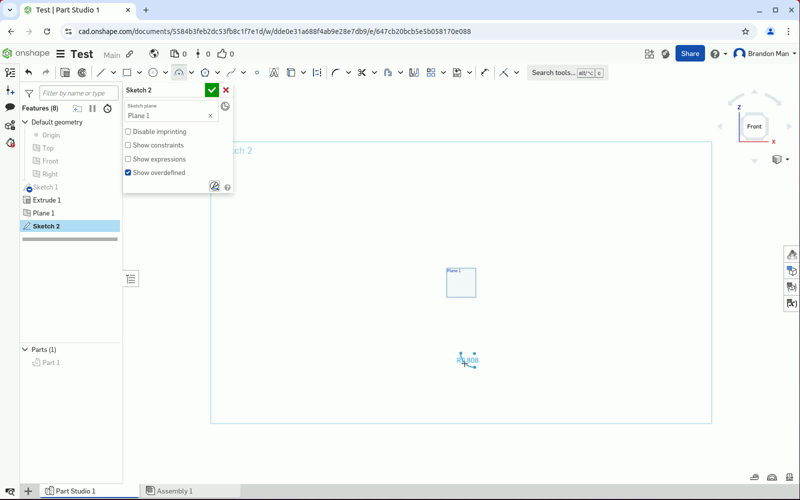
click(464, 363)
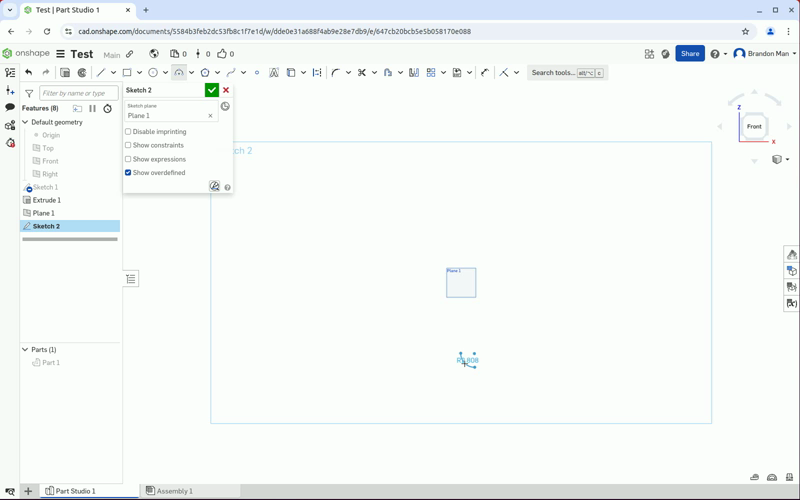
key_up(shift)
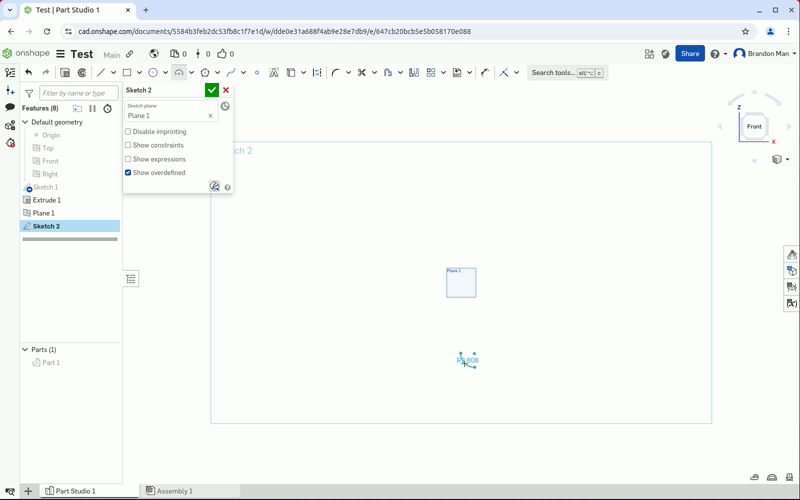
key(esc)
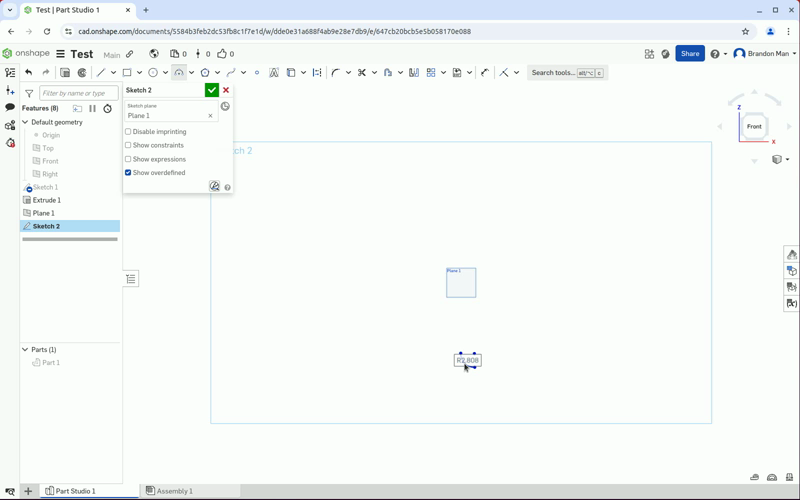
key(l)
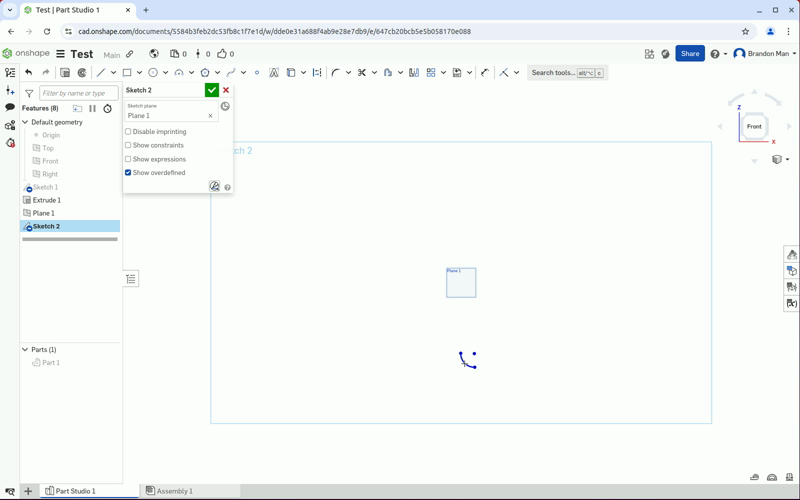
mouse_move(474, 367)
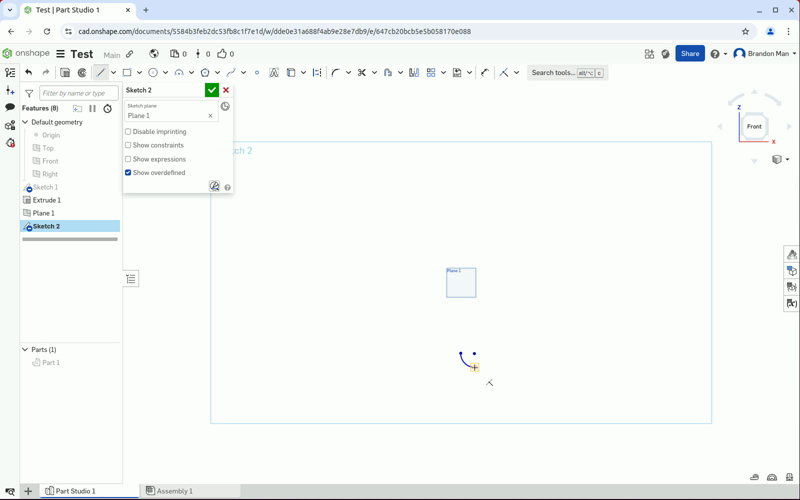
click(474, 367)
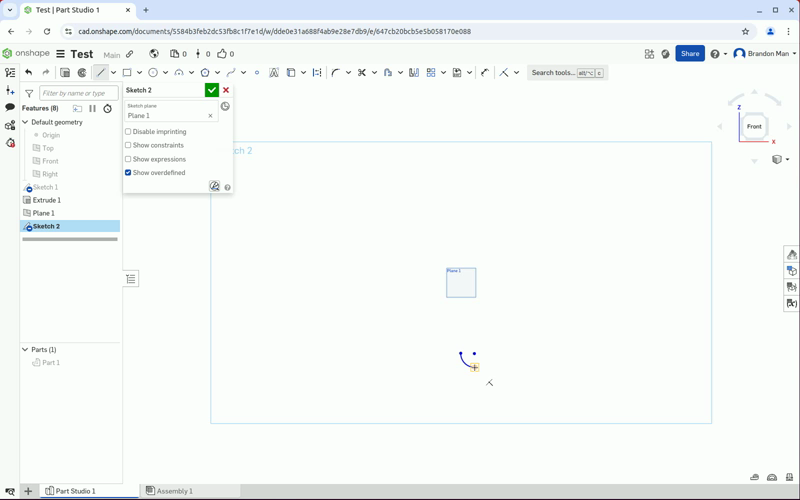
key_down(shift)
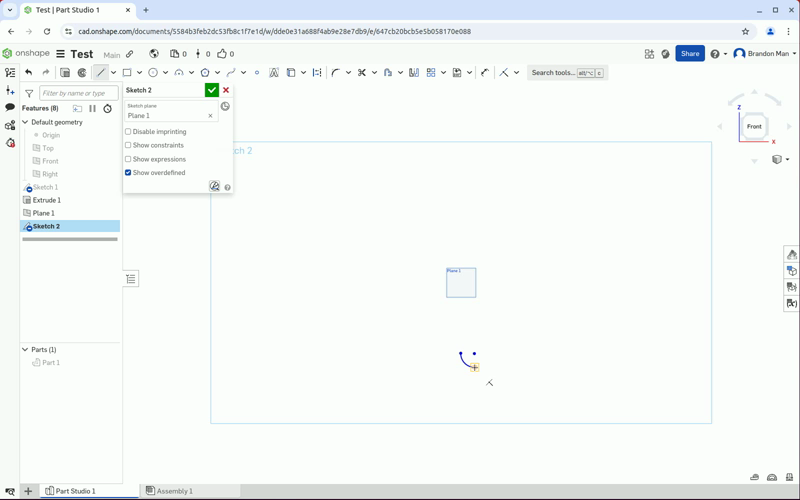
mouse_move(504, 367)
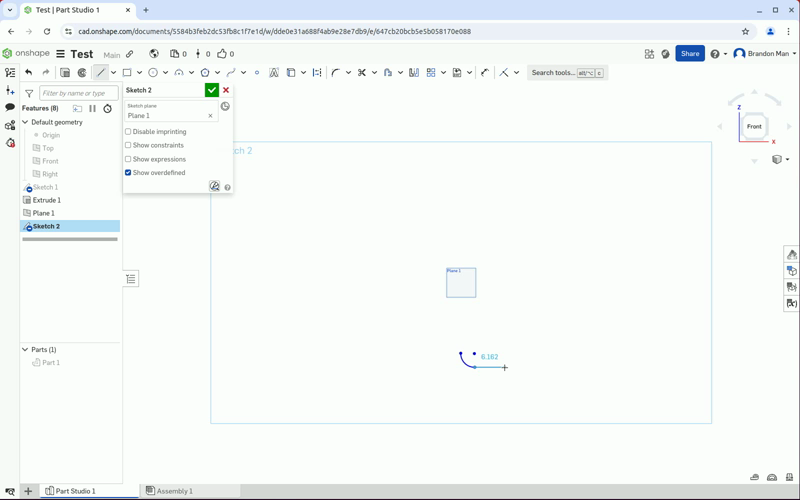
mouse_move(495, 367)
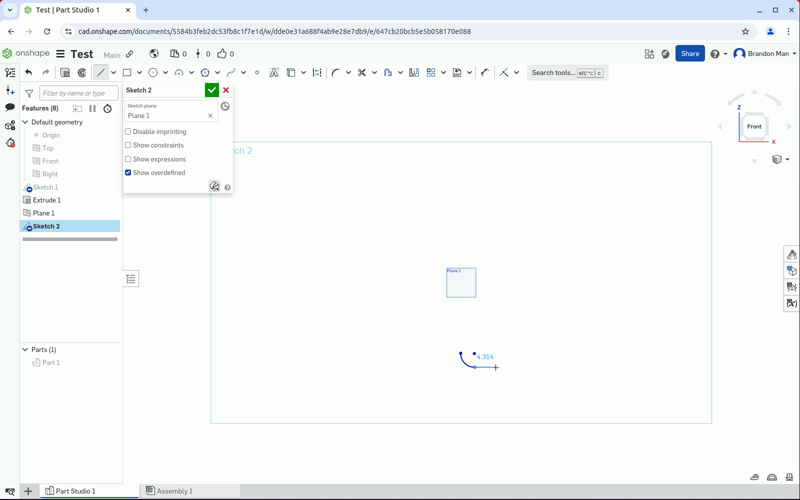
click(495, 367)
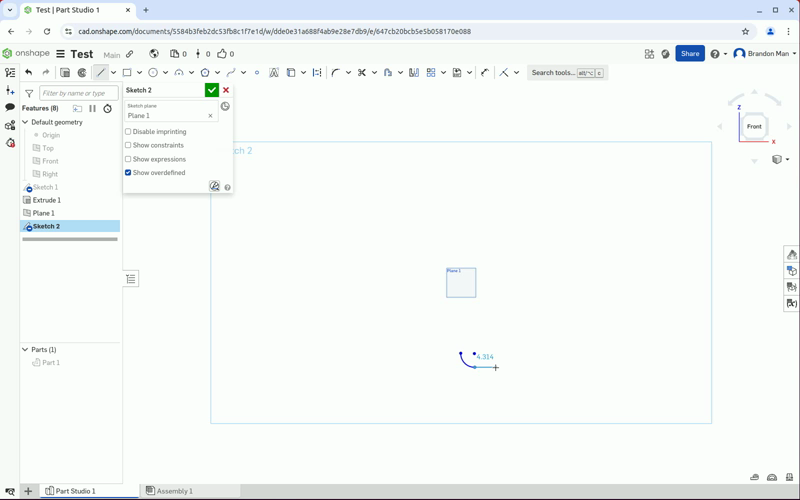
key_up(shift)
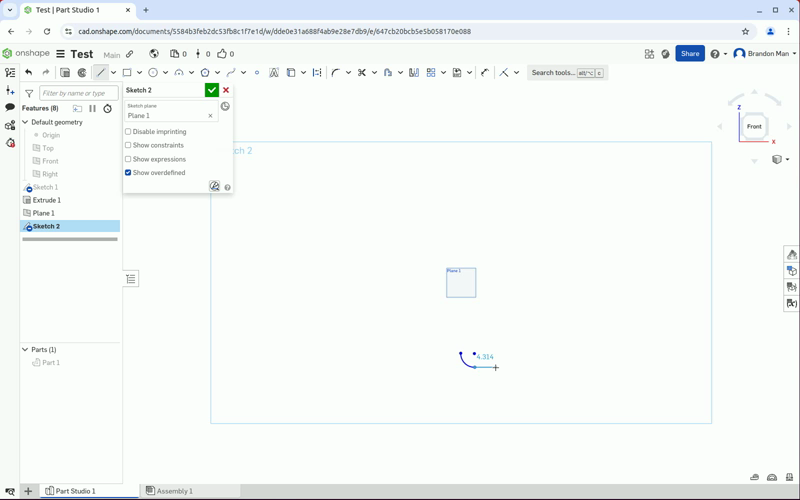
key(esc)
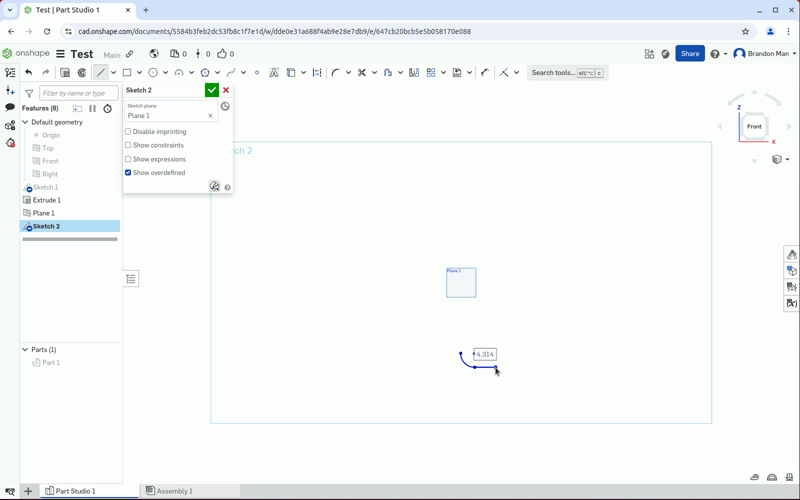
key(a)
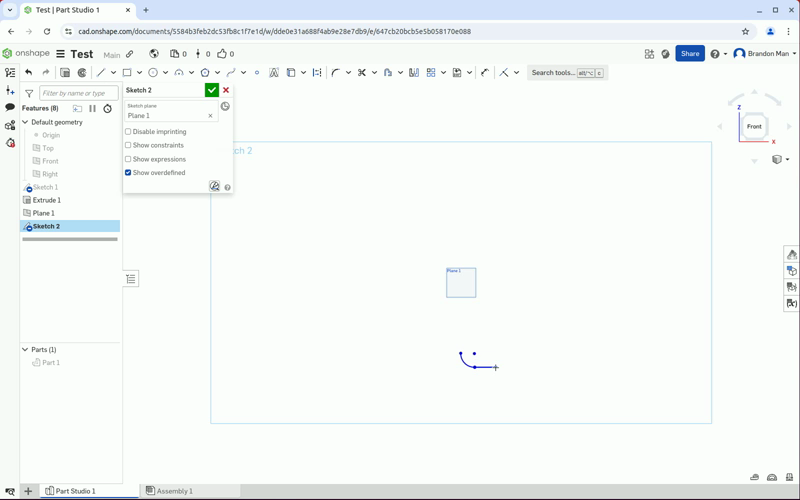
mouse_move(495, 367)
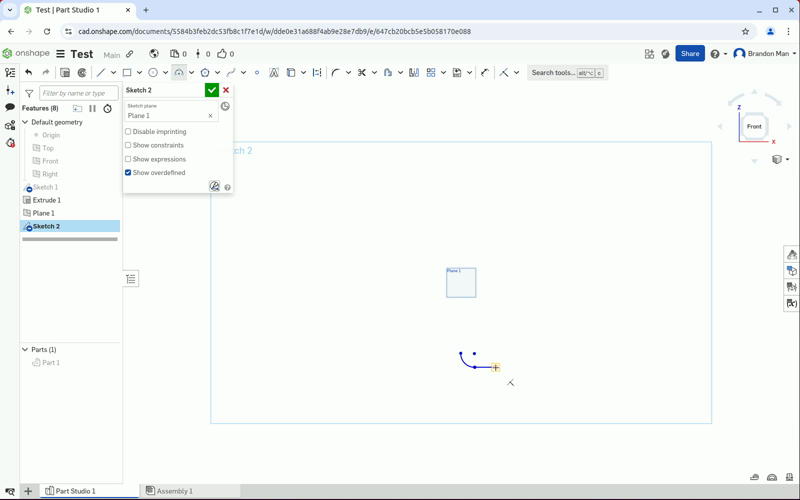
click(495, 367)
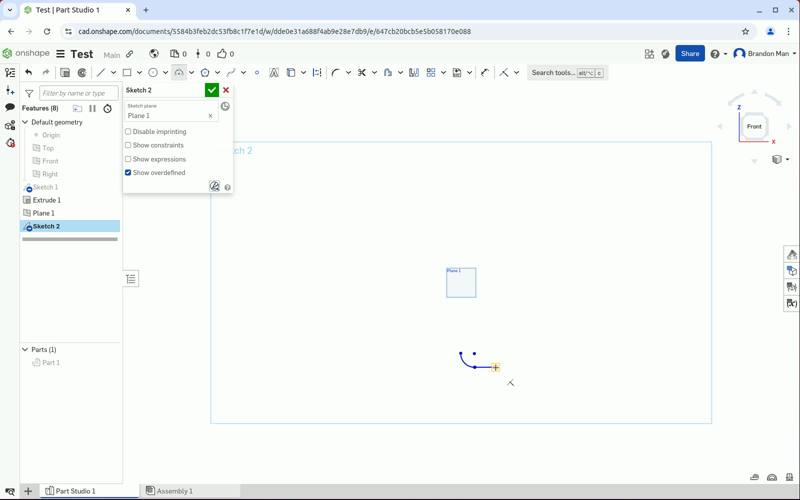
key_down(shift)
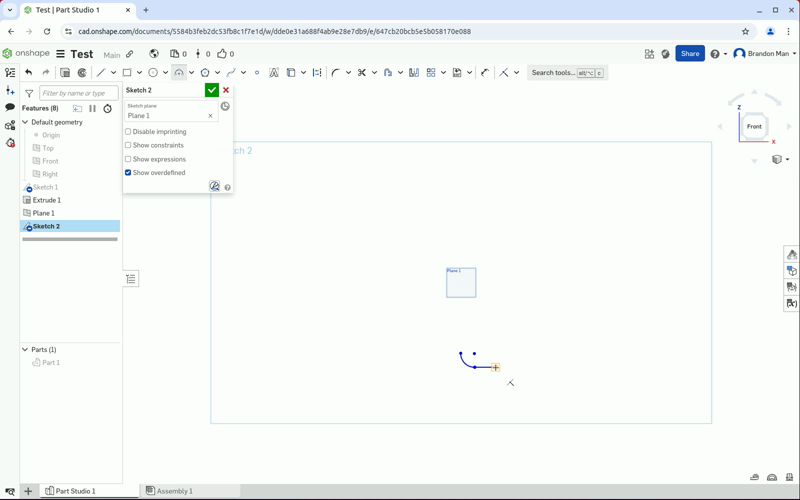
mouse_move(510, 353)
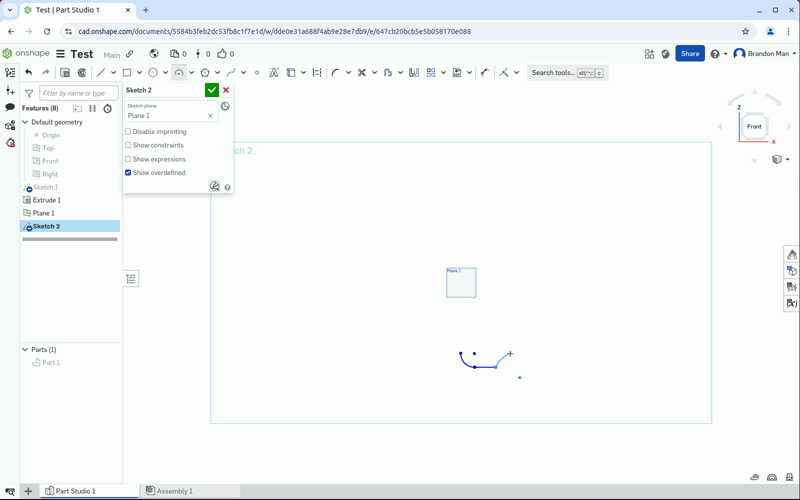
click(510, 353)
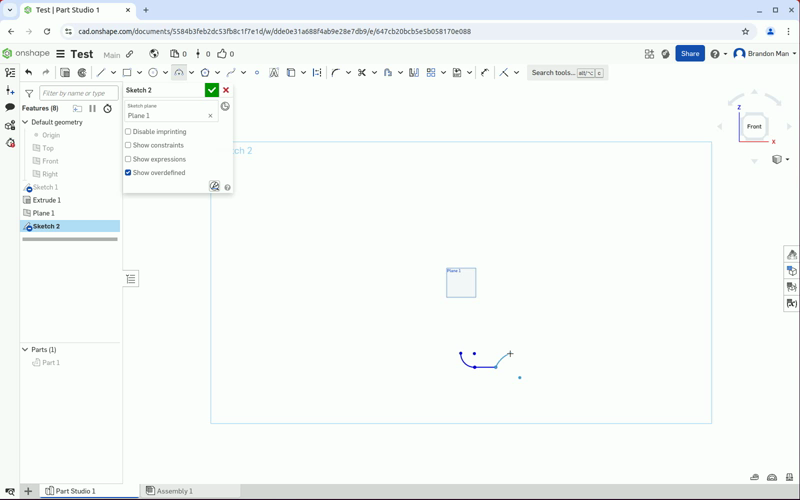
mouse_move(505, 363)
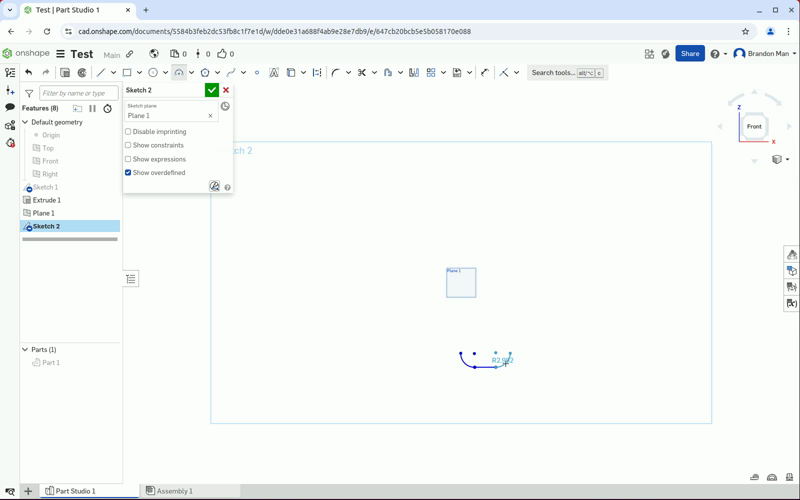
click(505, 363)
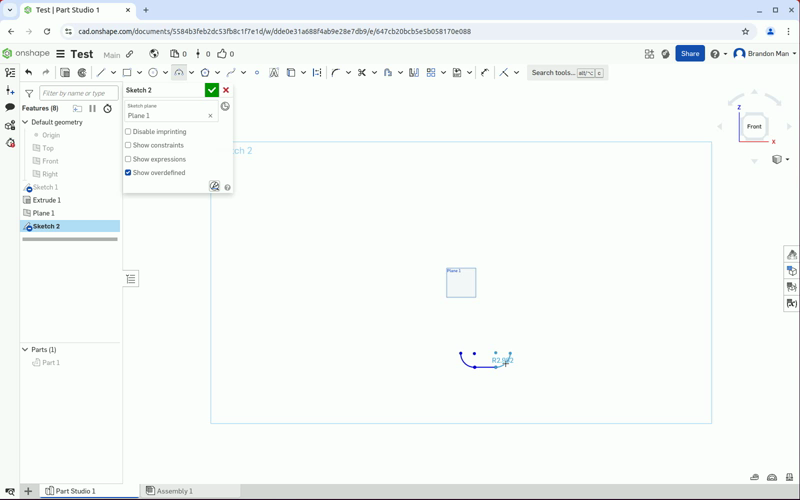
key_up(shift)
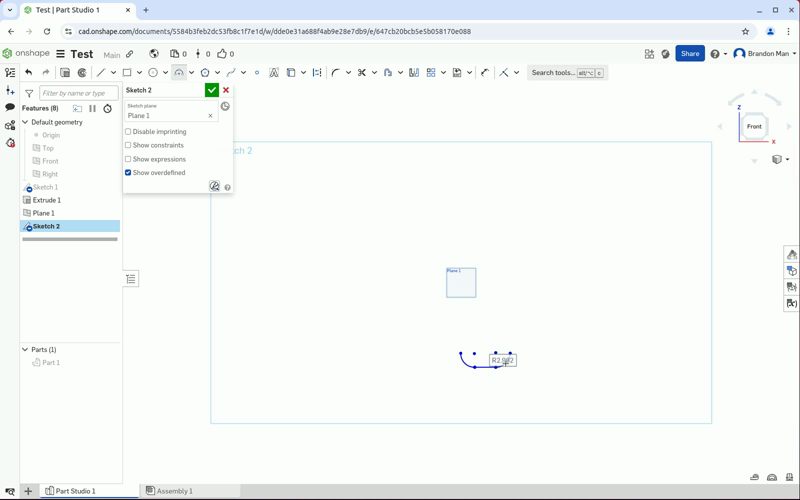
key(esc)
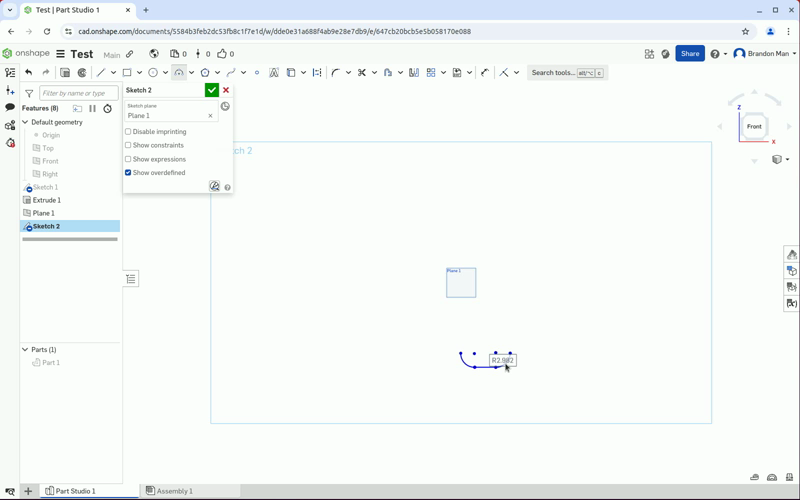
key(l)
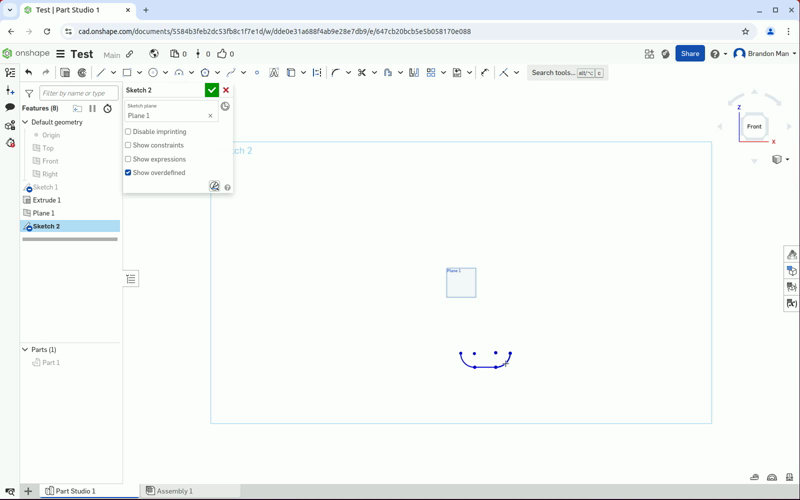
mouse_move(510, 353)
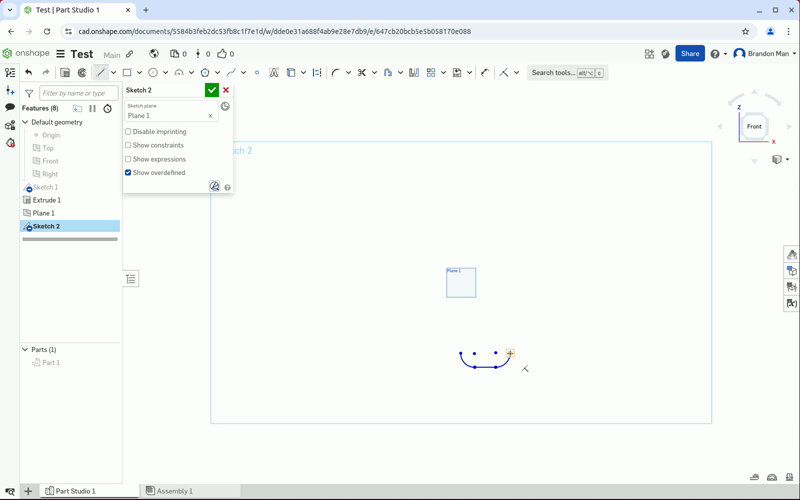
click(510, 353)
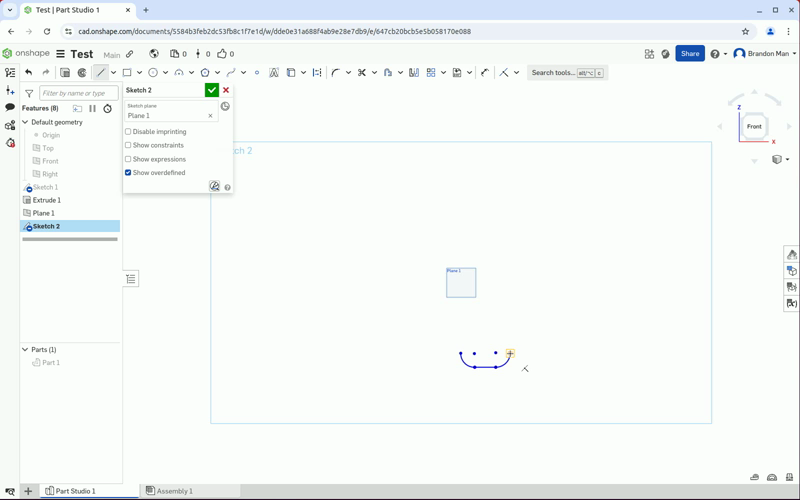
key_down(shift)
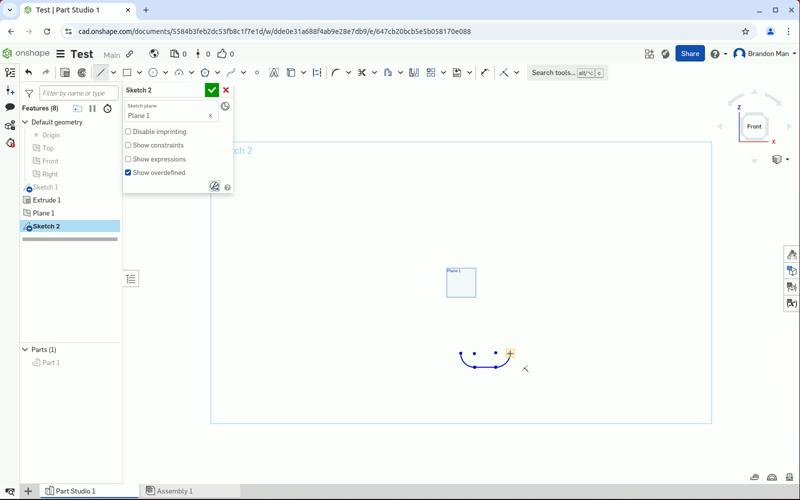
mouse_move(540, 353)
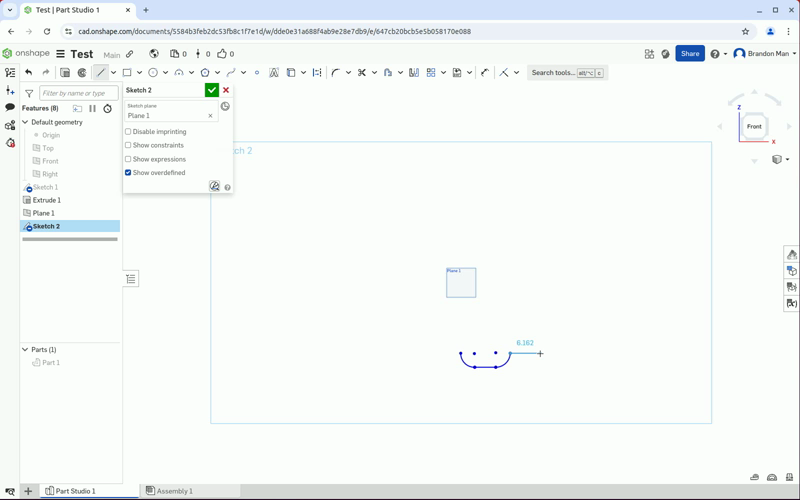
mouse_move(510, 303)
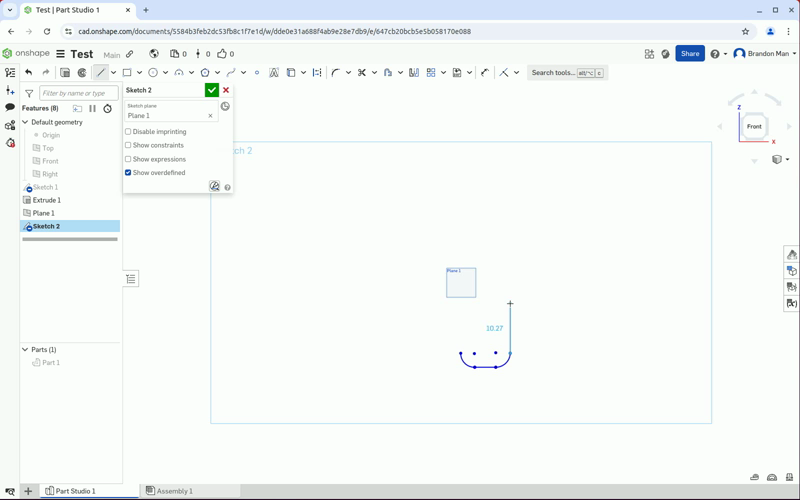
click(510, 303)
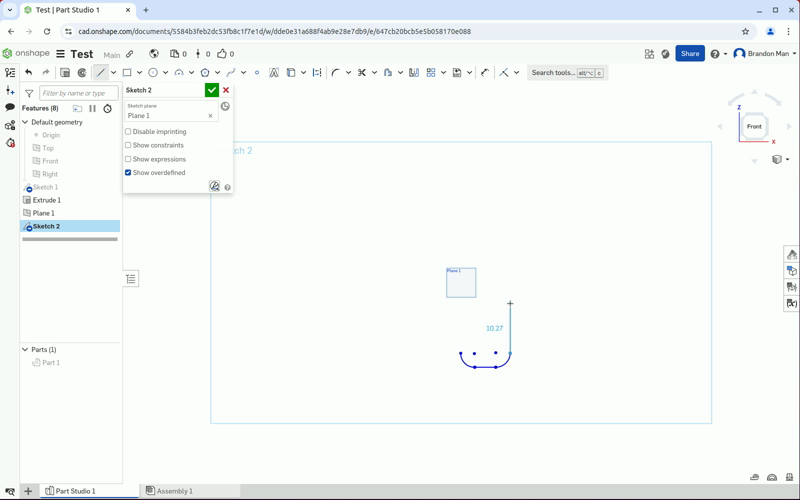
key_up(shift)
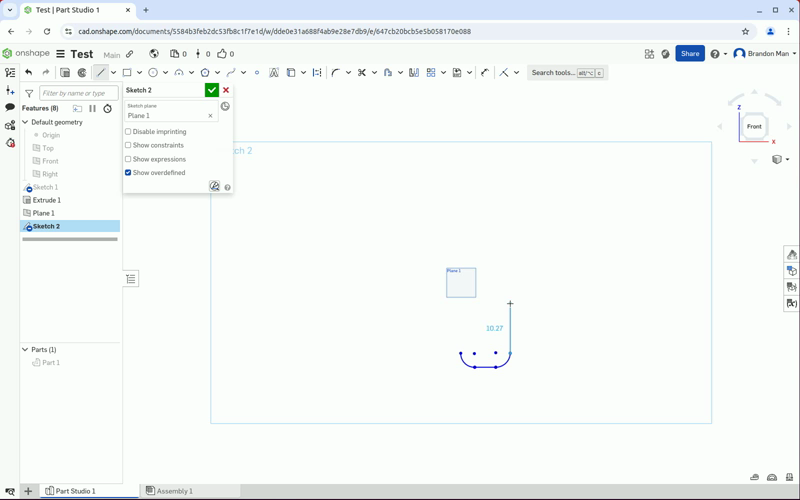
key(esc)
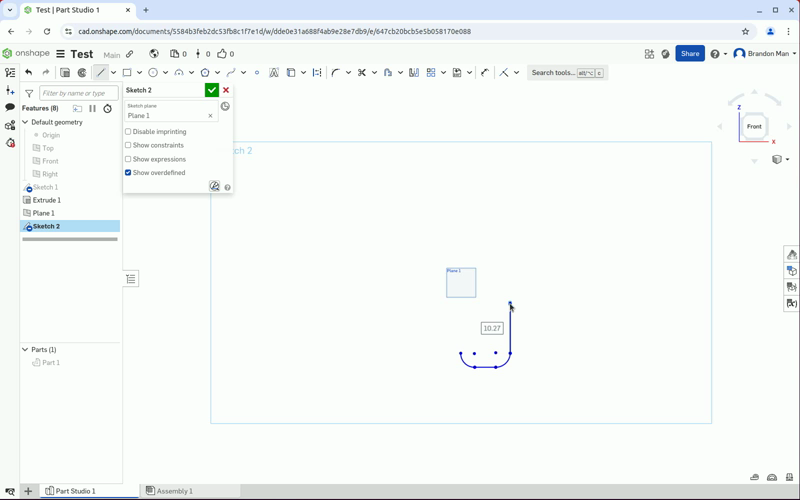
key(a)
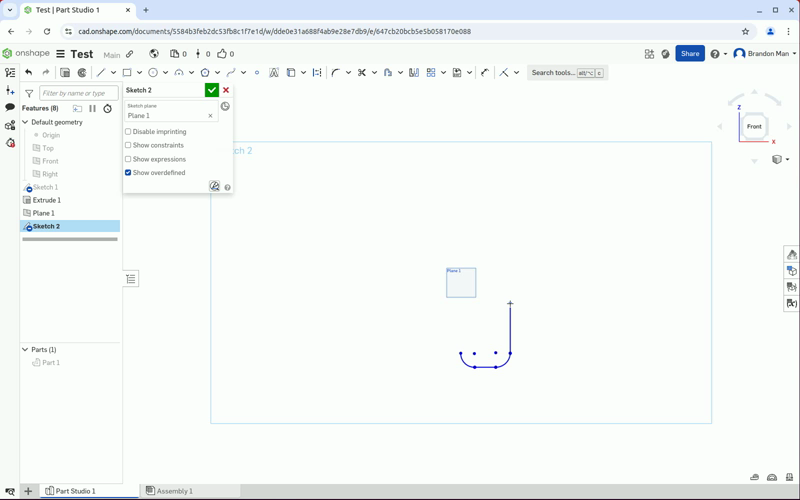
mouse_move(510, 303)
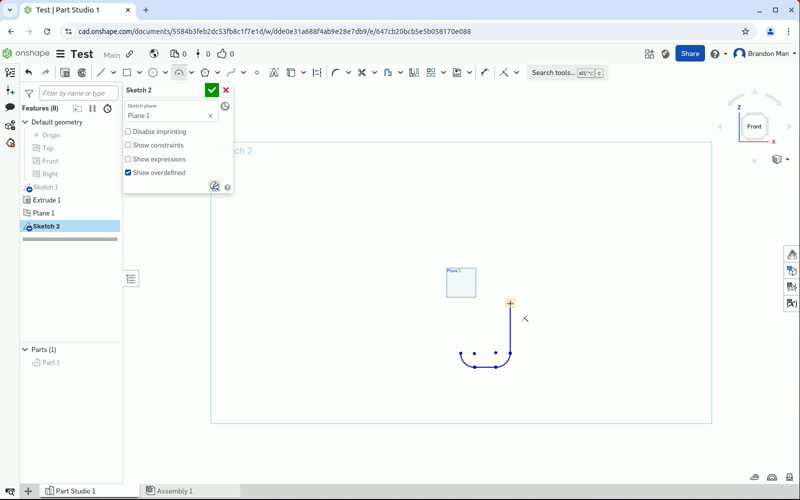
click(510, 303)
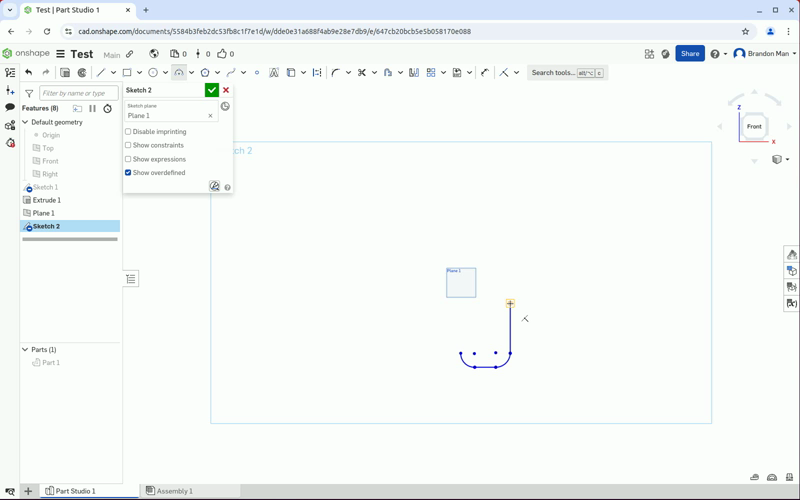
key_down(shift)
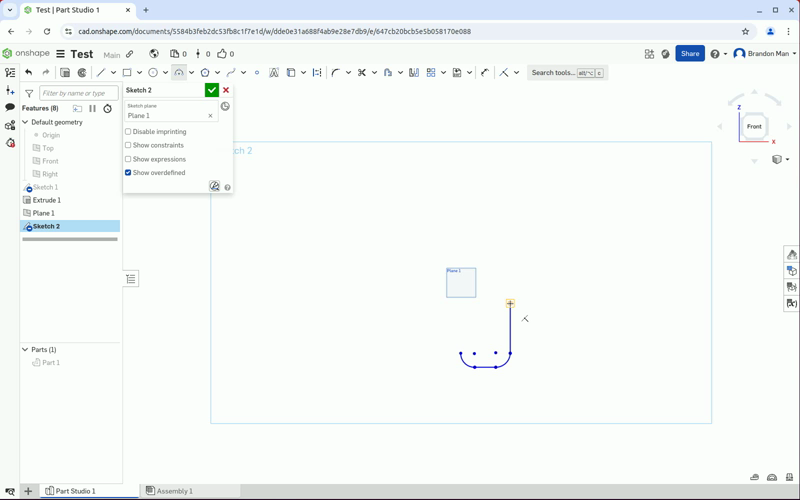
mouse_move(460, 303)
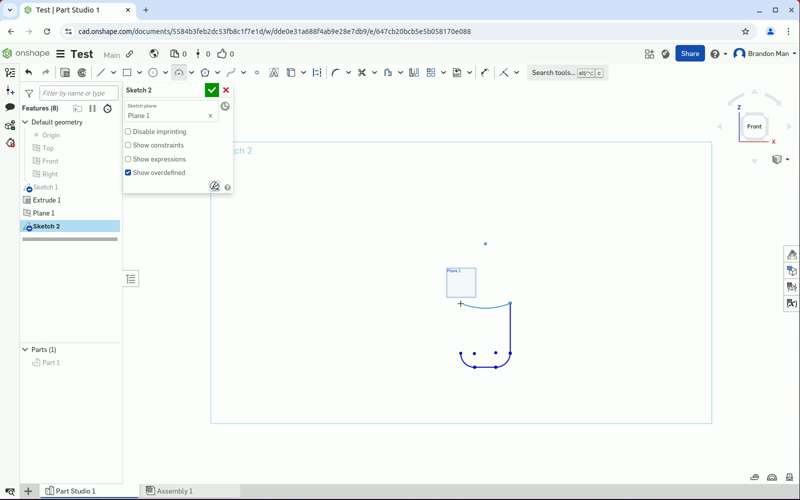
click(460, 303)
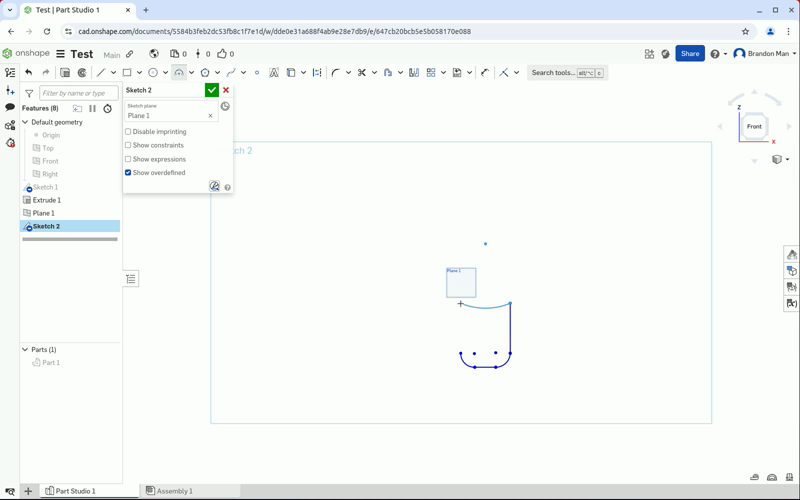
mouse_move(485, 394)
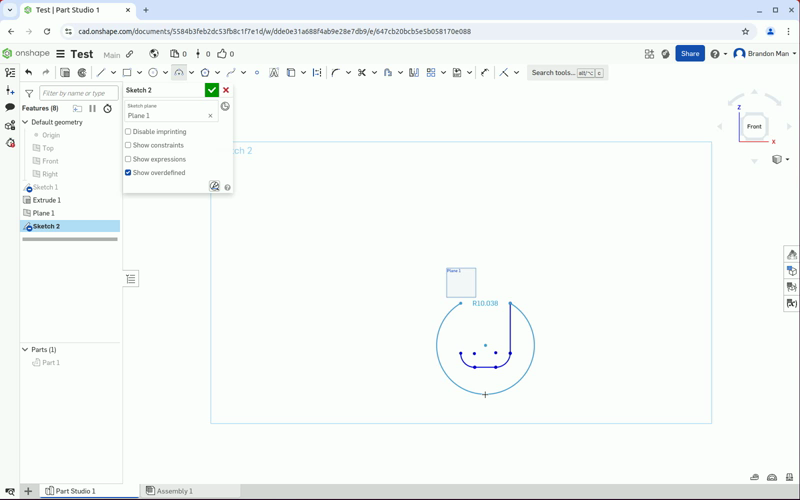
click(485, 394)
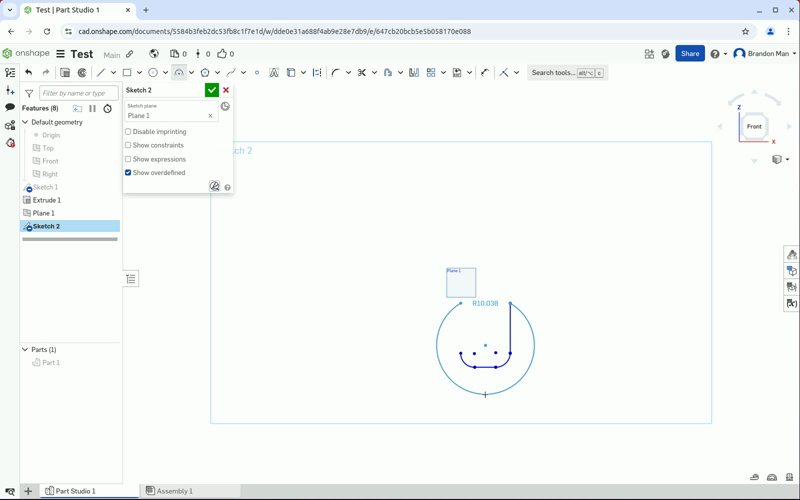
key_up(shift)
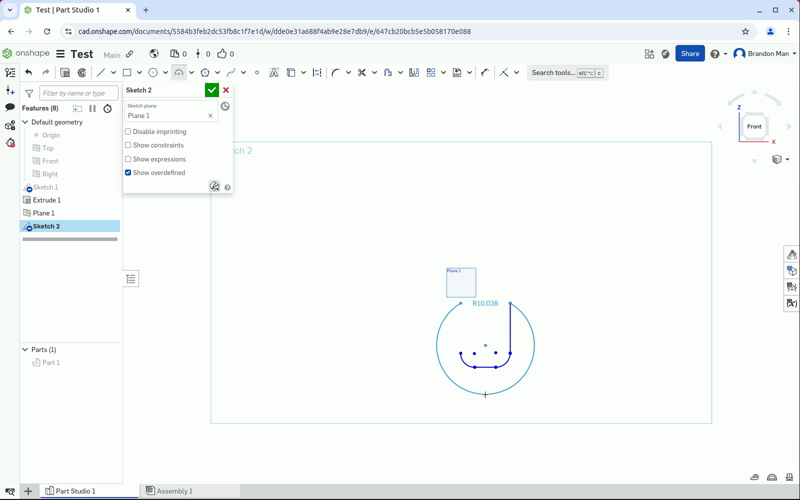
key(esc)
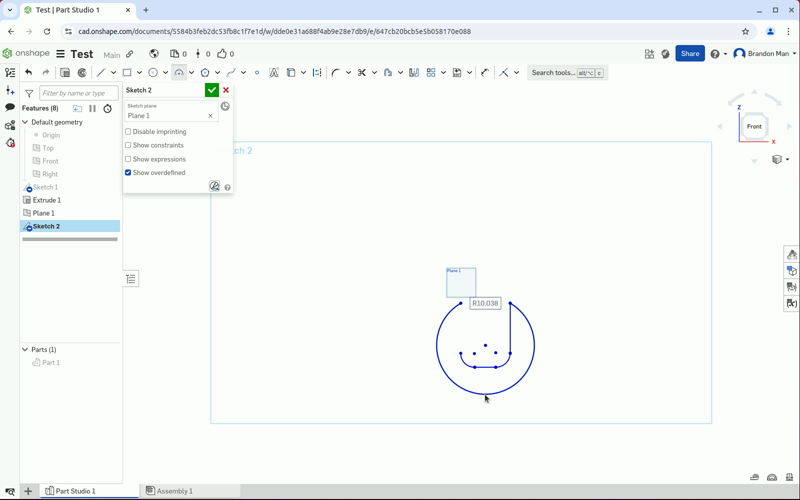
key(l)
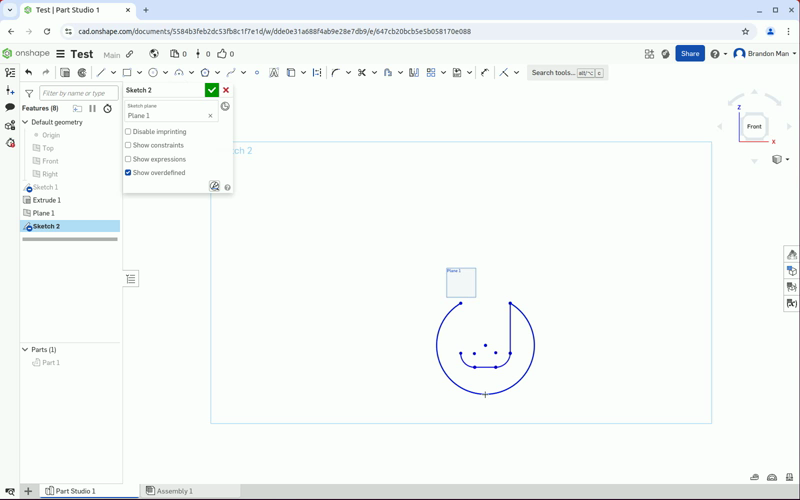
mouse_move(460, 303)
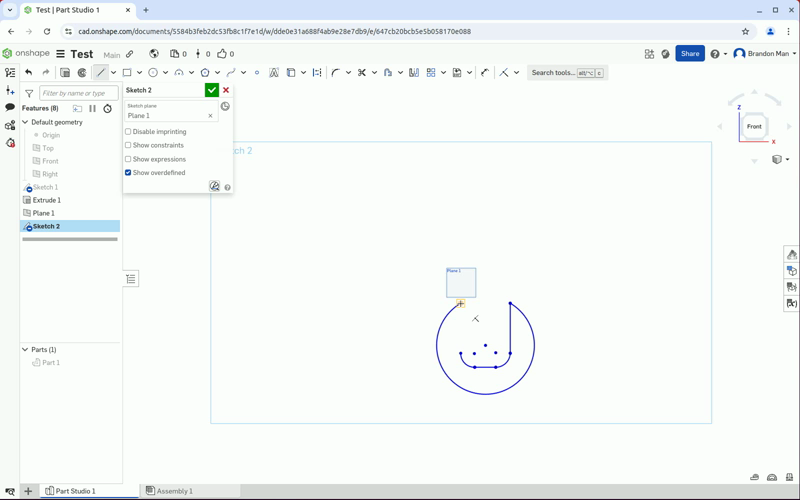
click(460, 303)
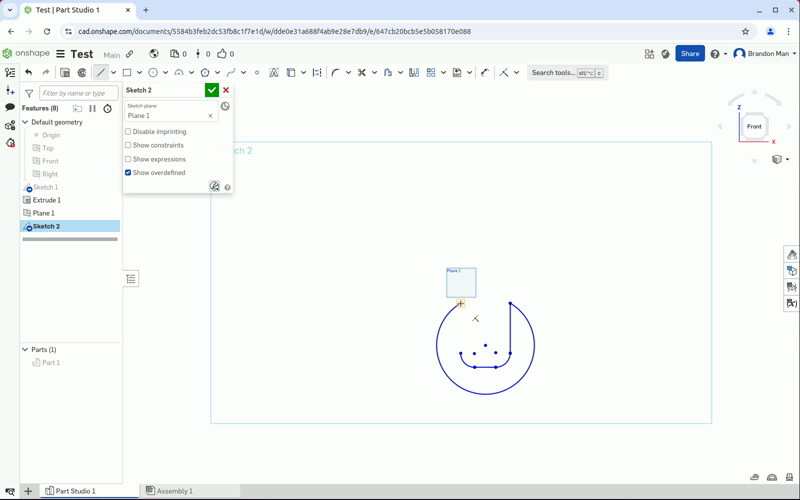
mouse_move(490, 303)
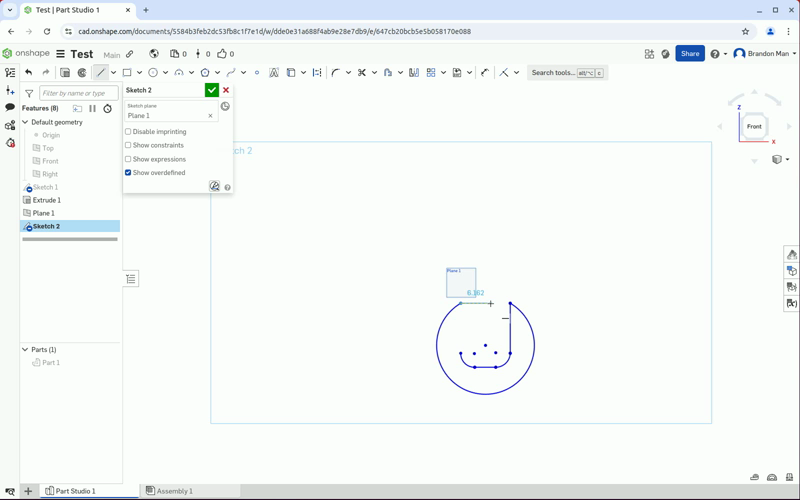
key_down(shift)
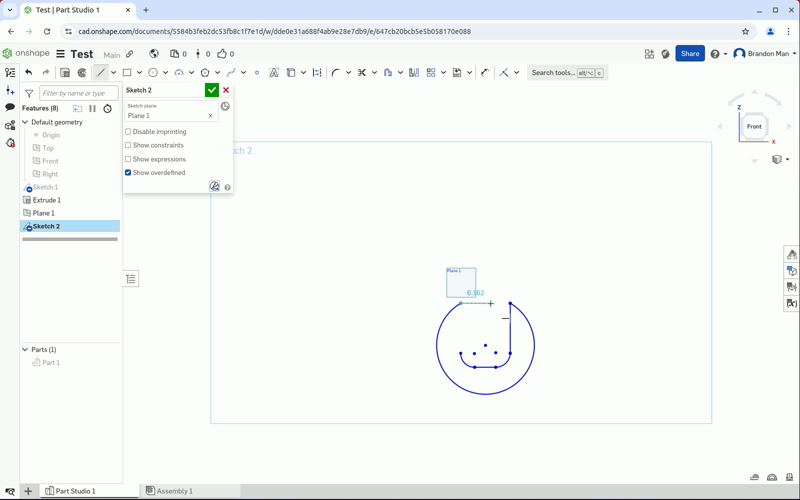
mouse_move(460, 353)
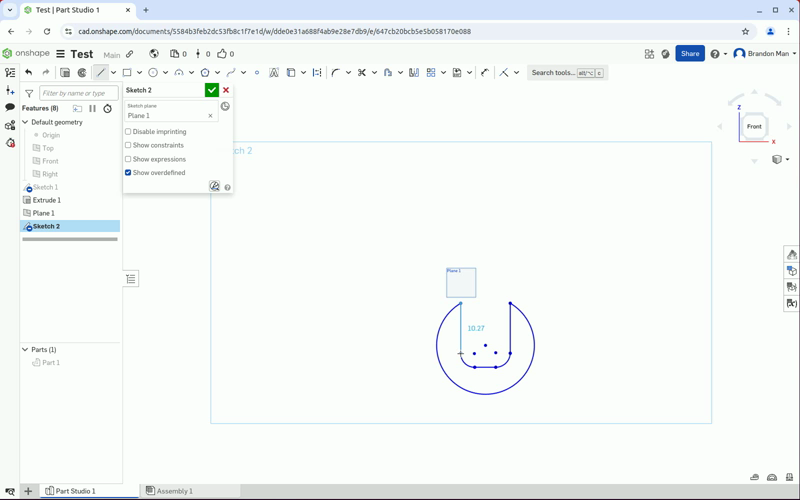
key_up(shift)
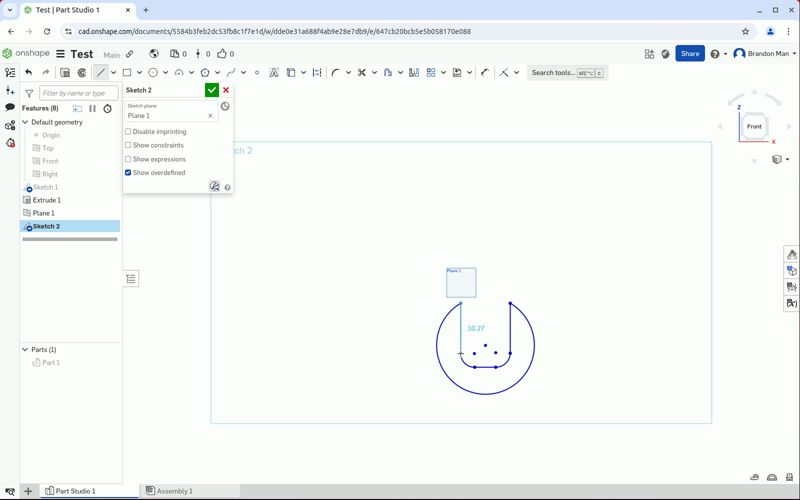
click(460, 353)
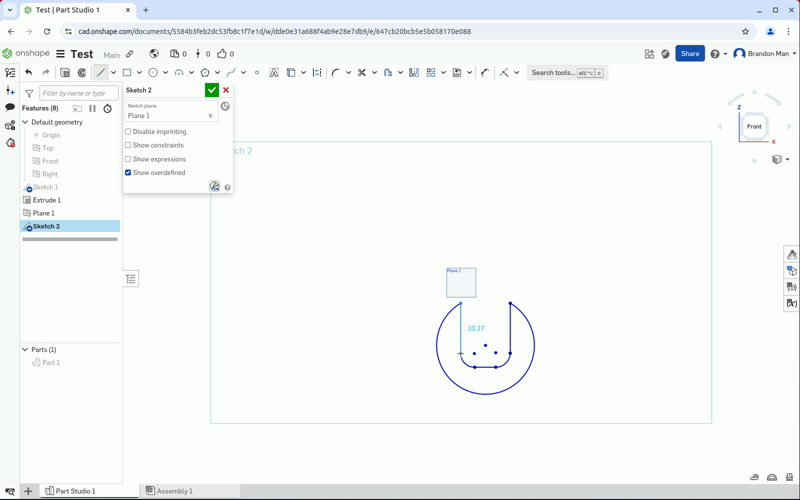
key(esc)
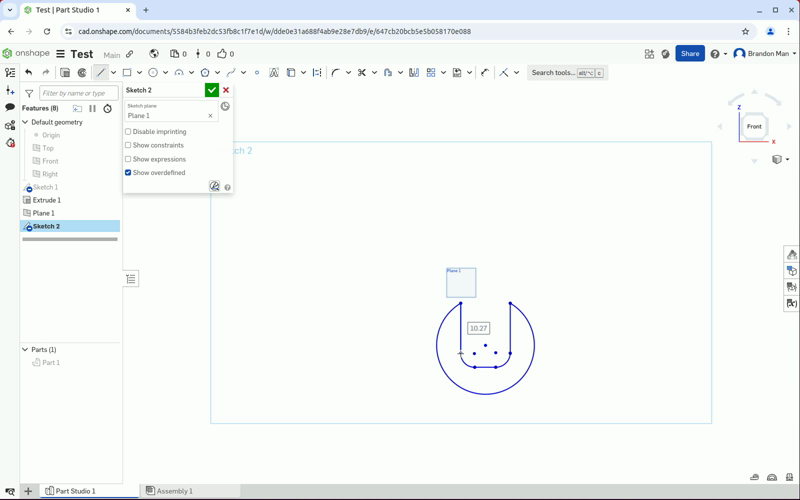
mouse_move(447, 330)
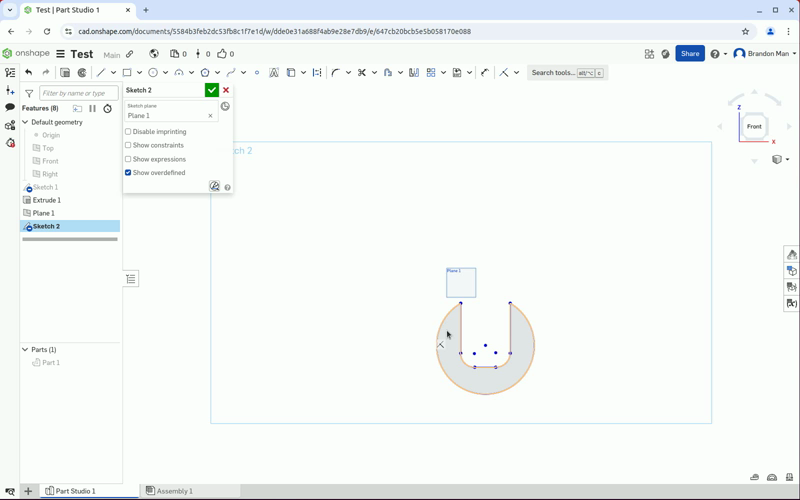
click(447, 330)
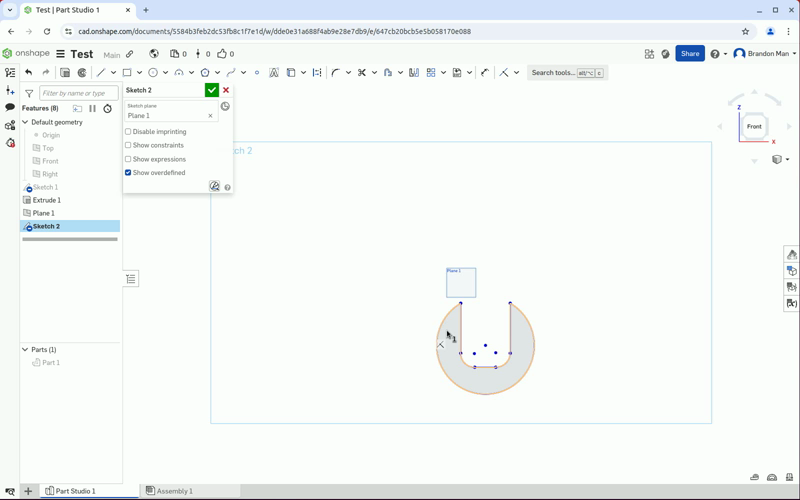
mouse_move(73, 352)
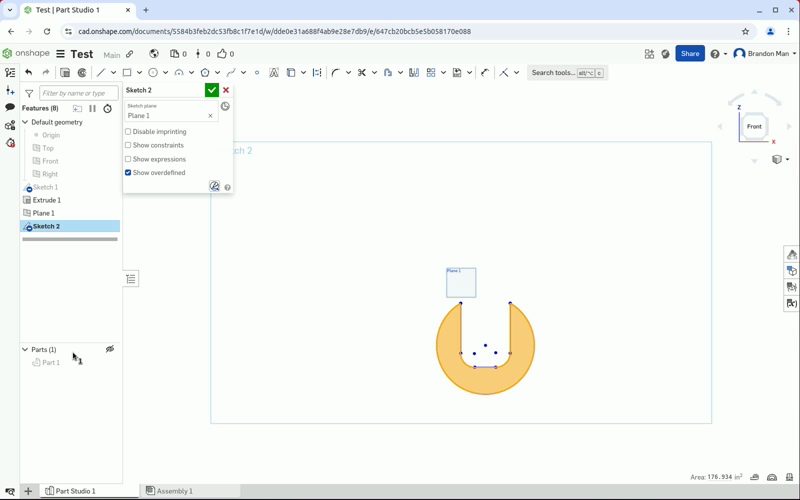
key(shift+y)
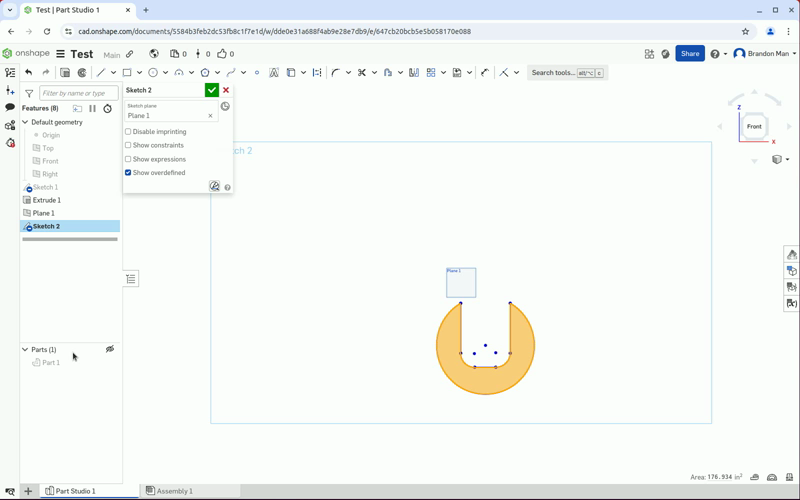
key(shift+e)
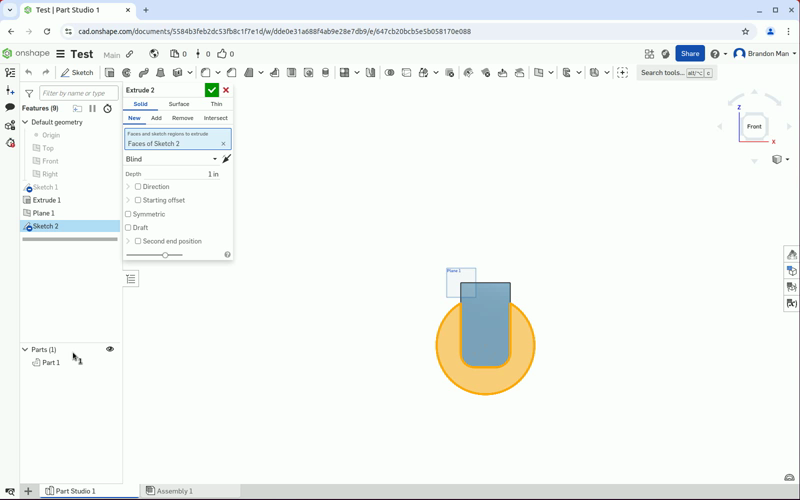
mouse_move(143, 106)
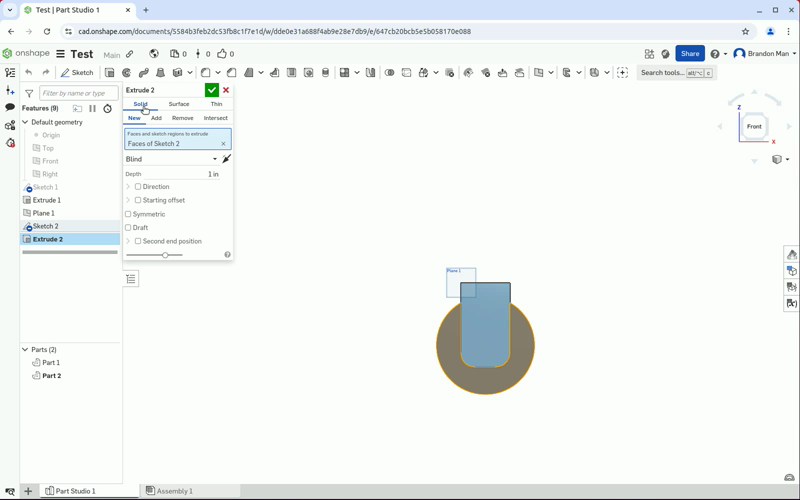
click(143, 106)
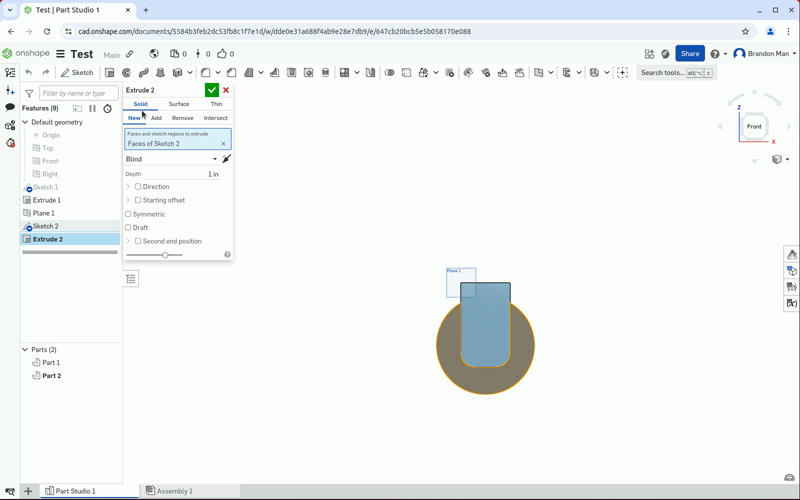
mouse_move(137, 120)
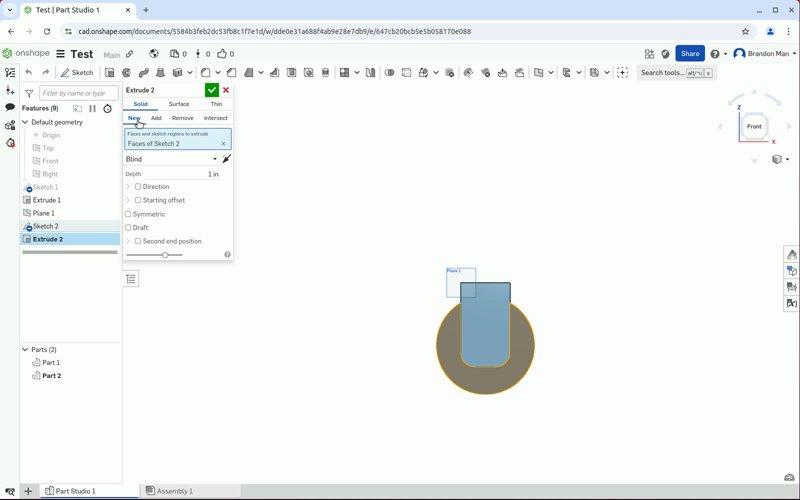
click(137, 120)
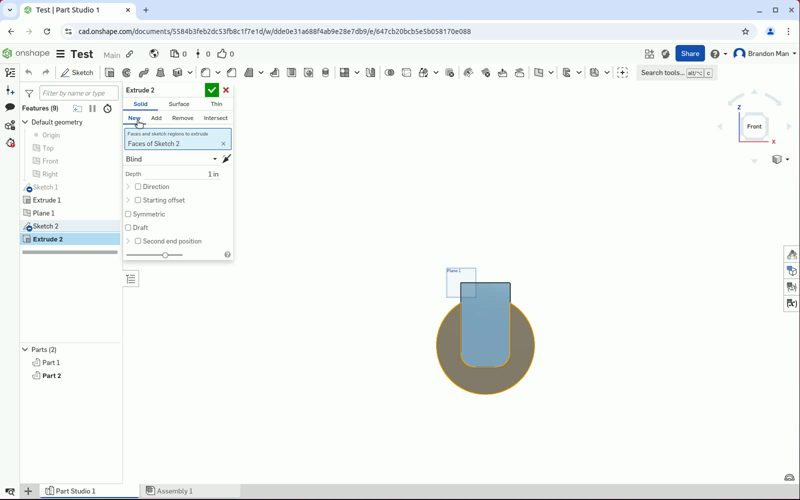
key(tab, 4)
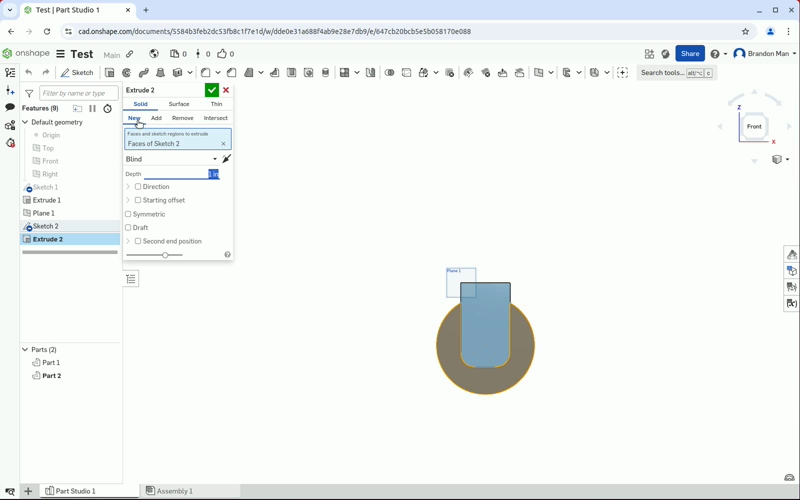
text(2.889)
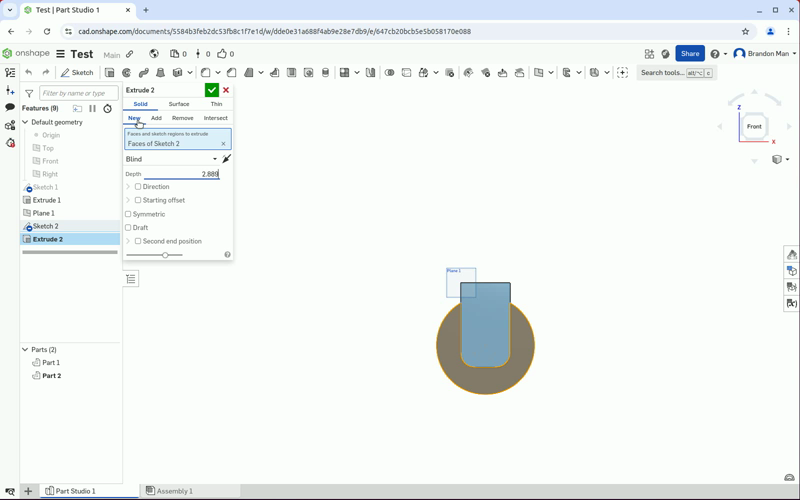
key(enter)
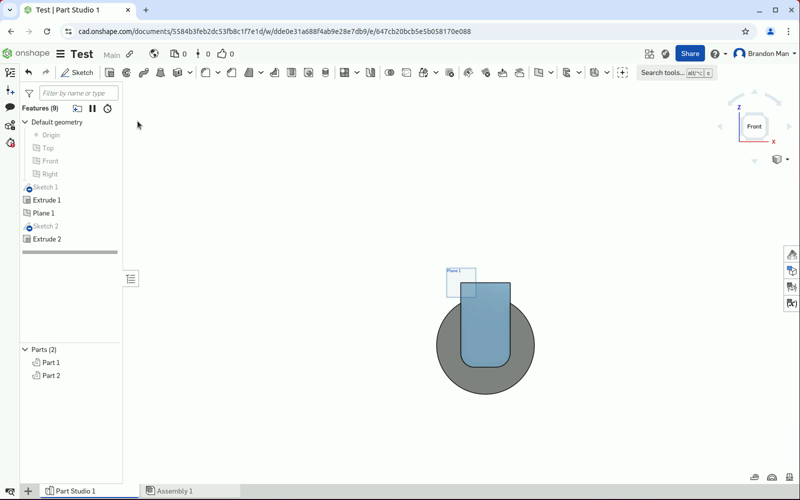
key(shift+h)
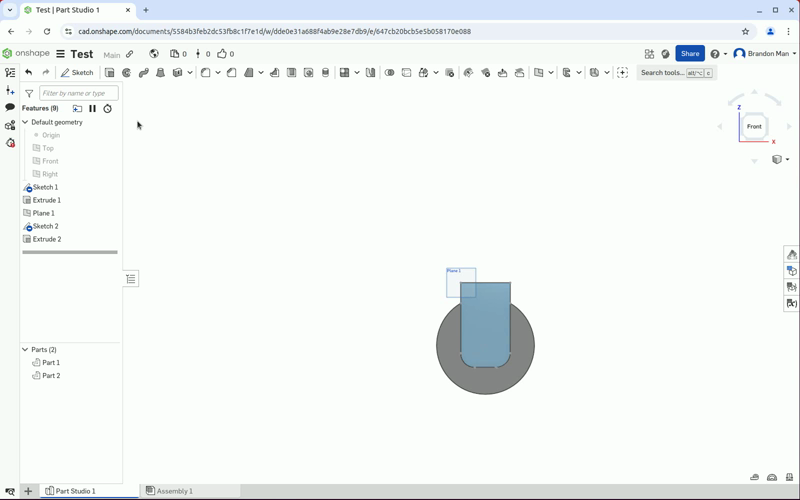
key(shift+h)
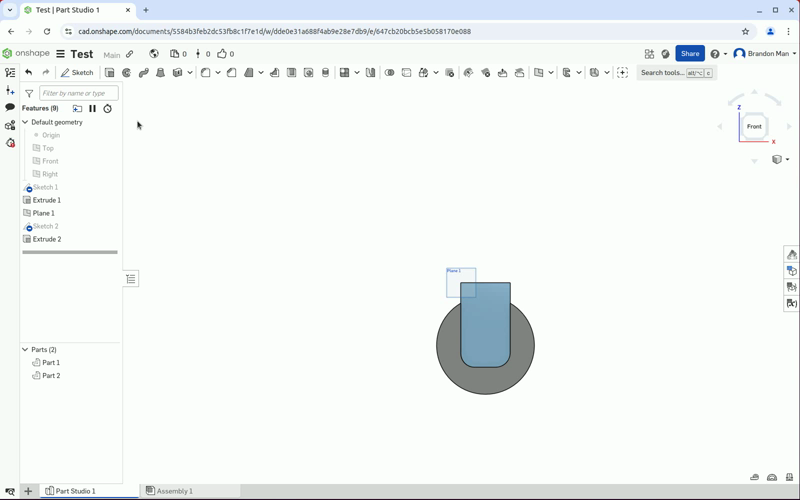
mouse_move(73, 189)
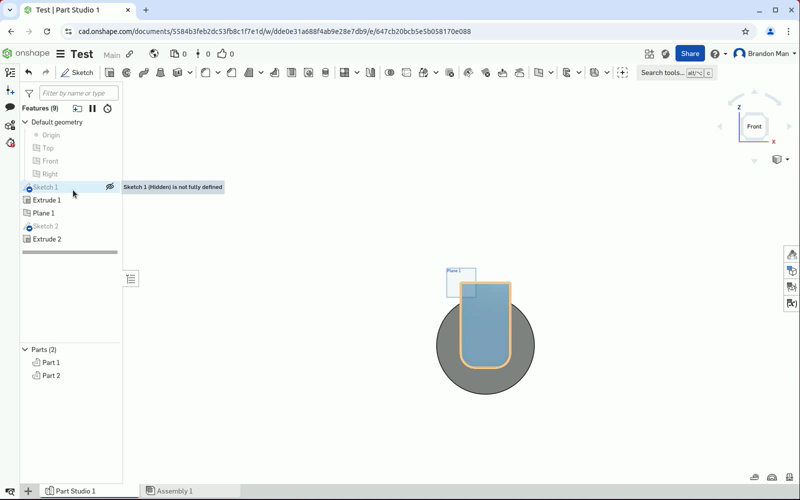
click(73, 189)
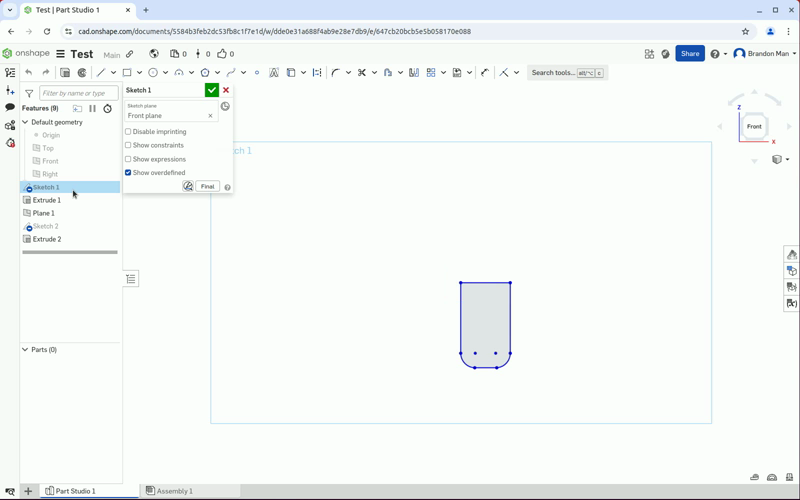
mouse_move(229, 92)
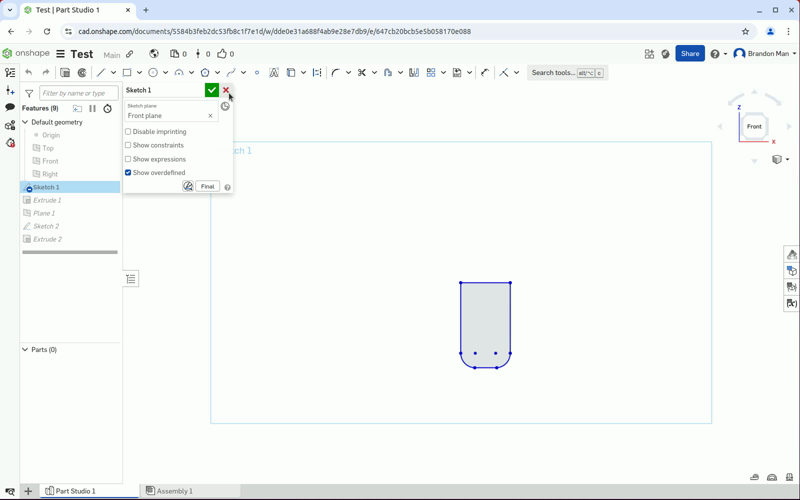
click(229, 92)
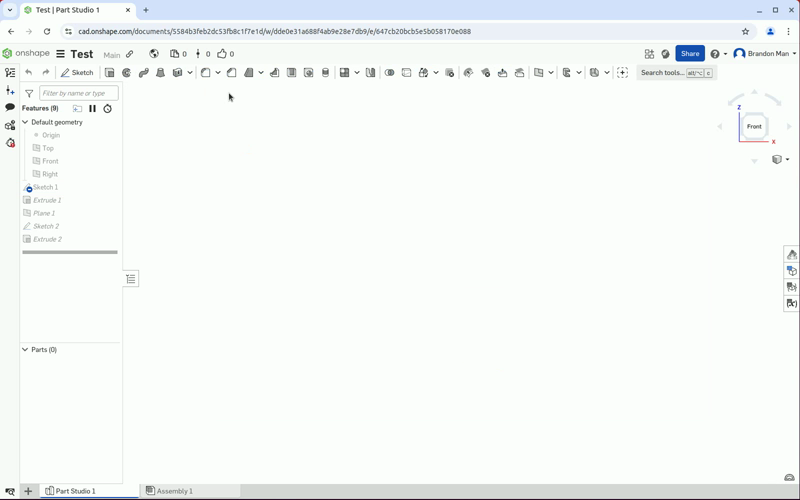
key(shift+s)
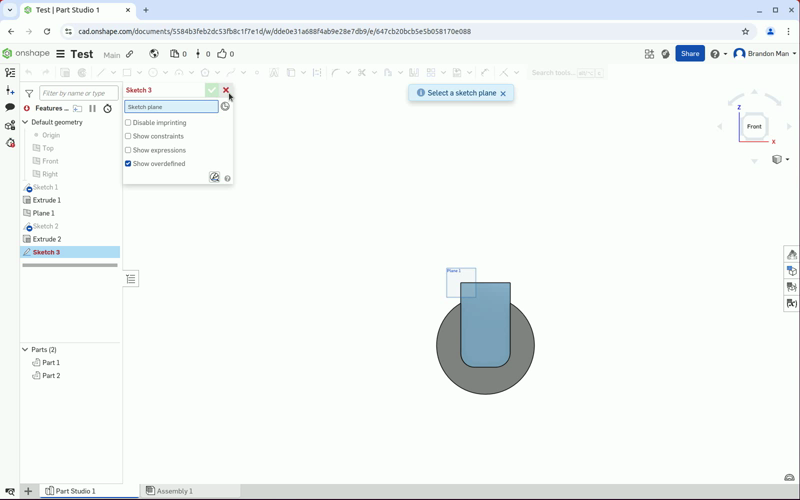
mouse_move(73, 215)
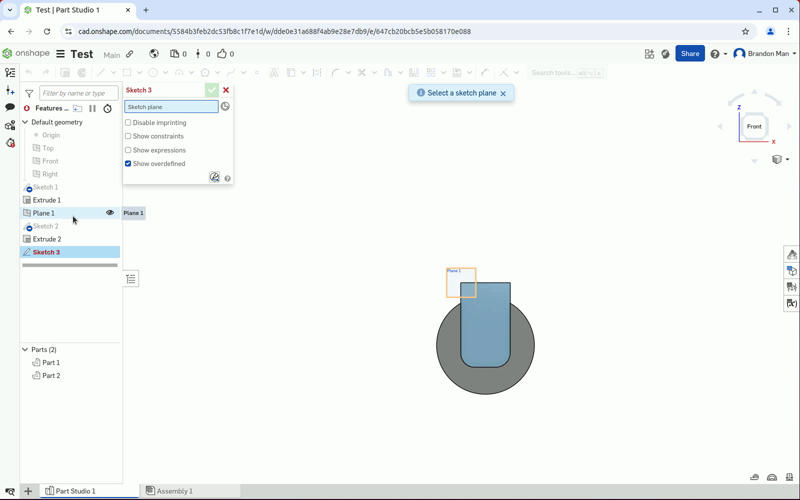
click(73, 215)
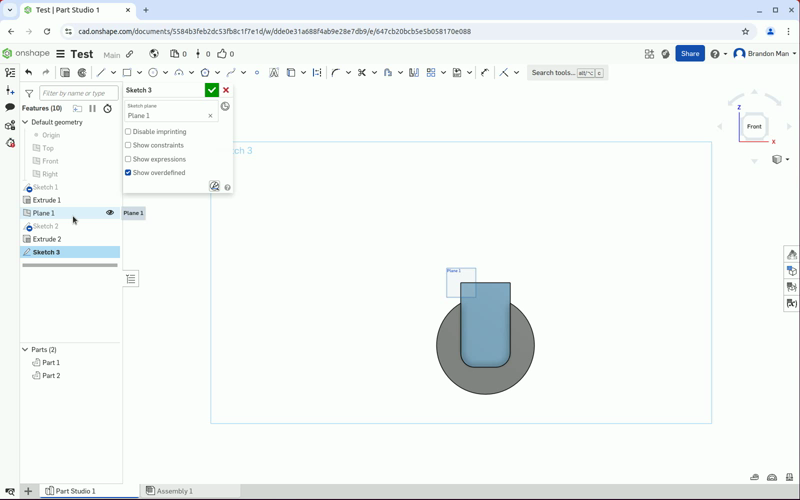
mouse_move(73, 352)
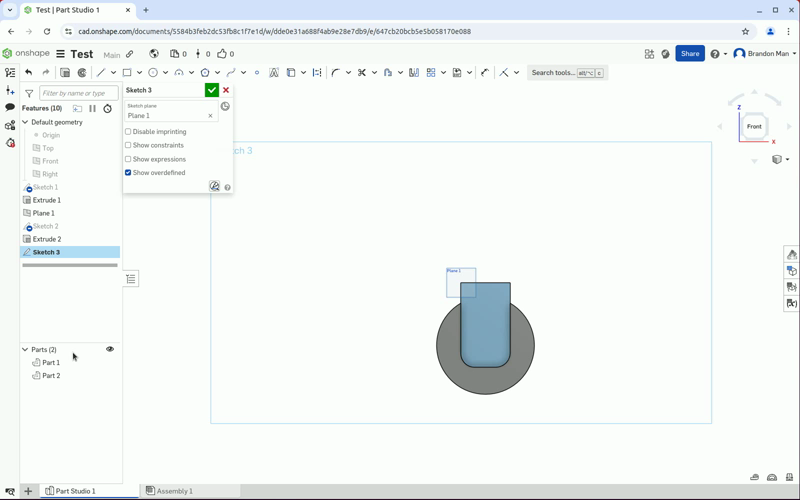
key(y)
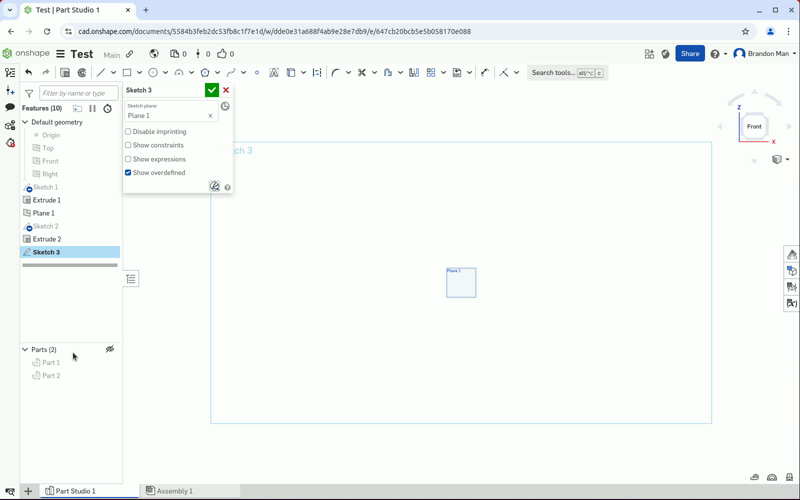
key(a)
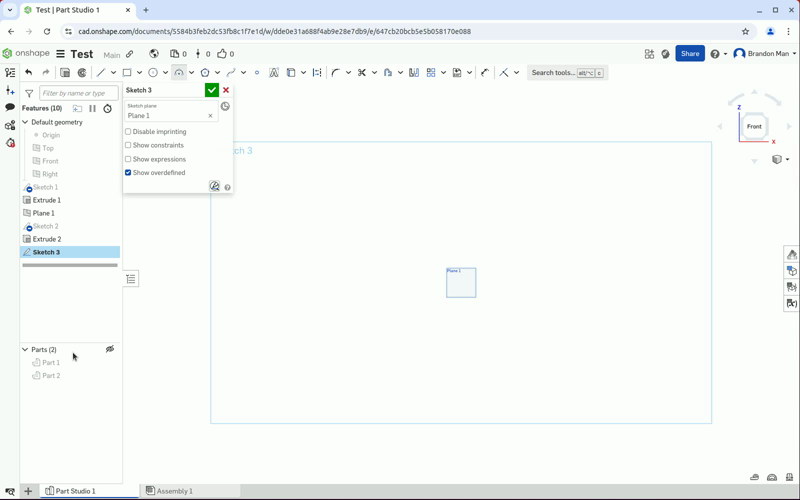
key_down(shift)
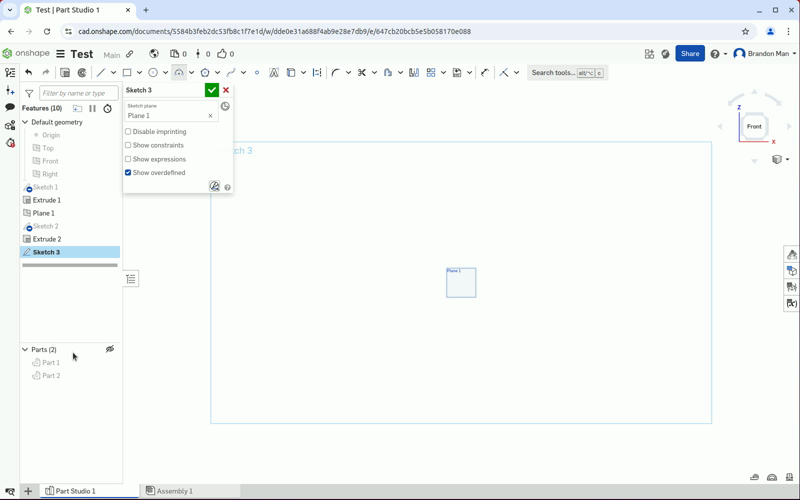
mouse_move(460, 353)
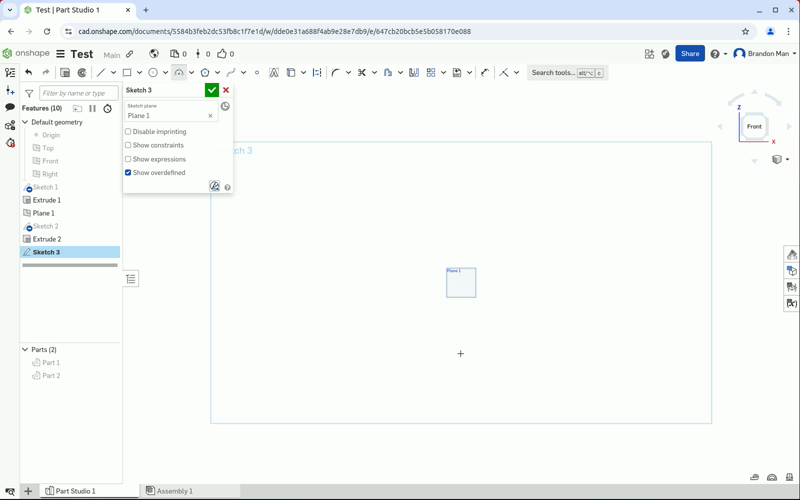
click(460, 353)
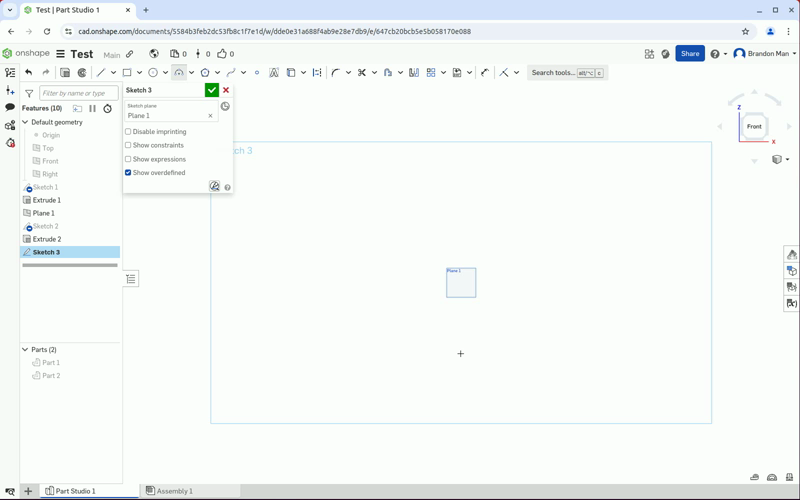
key_up(shift)
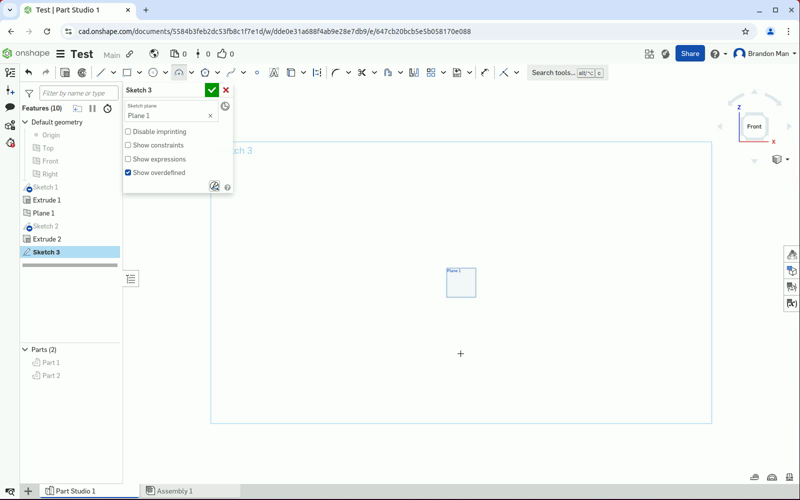
key_down(shift)
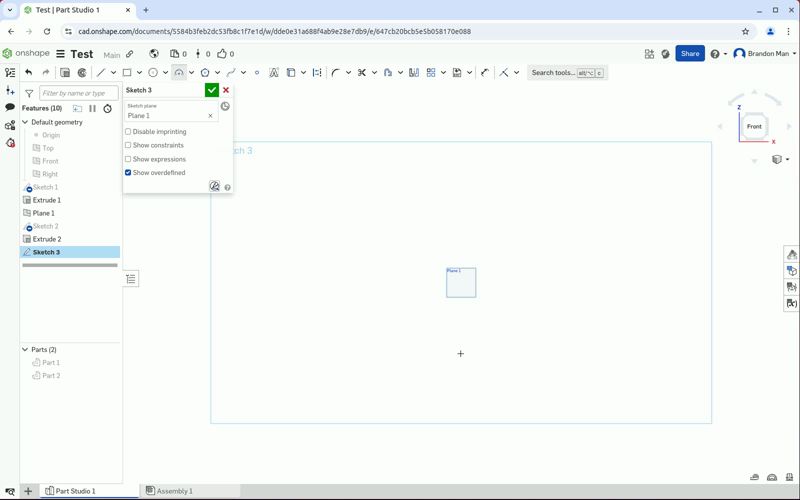
mouse_move(475, 367)
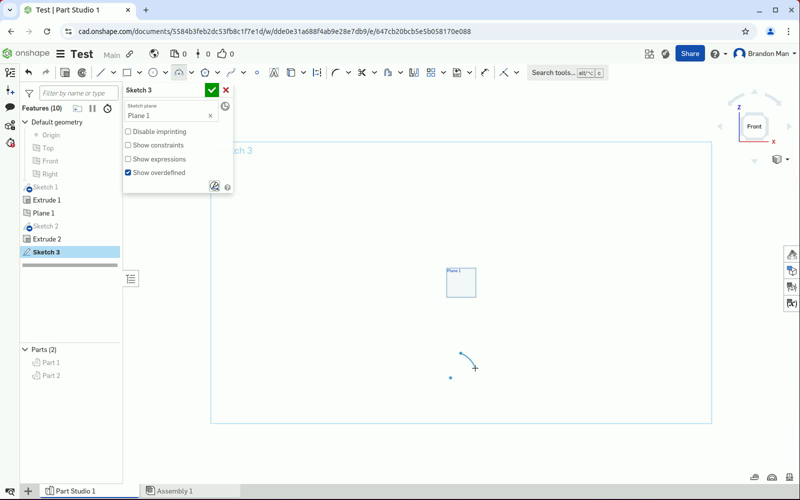
click(475, 367)
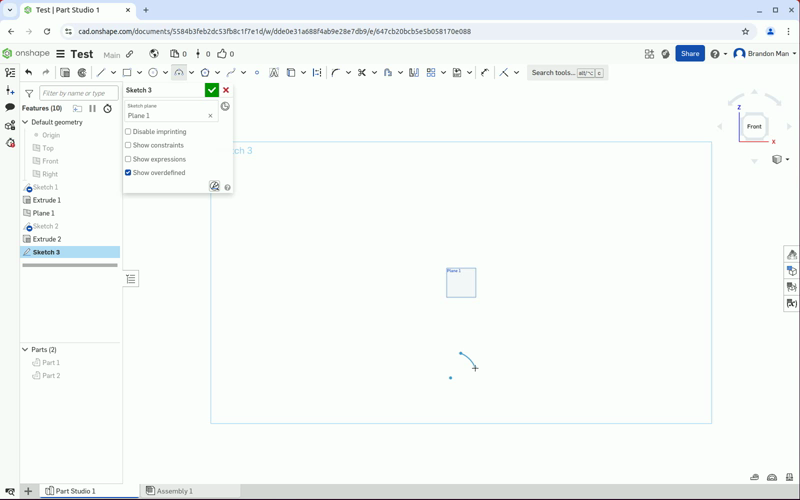
mouse_move(464, 363)
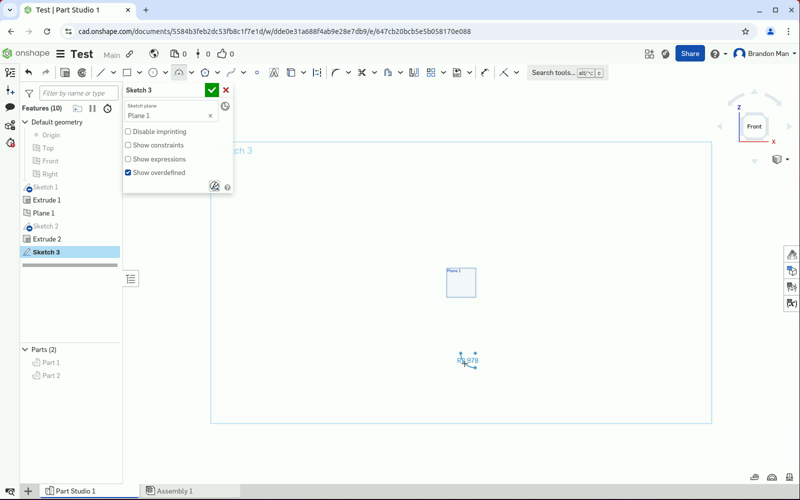
click(464, 363)
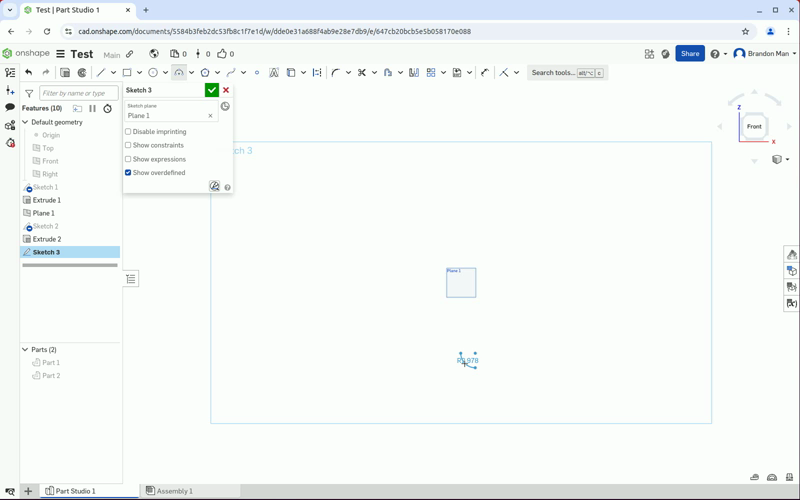
key_up(shift)
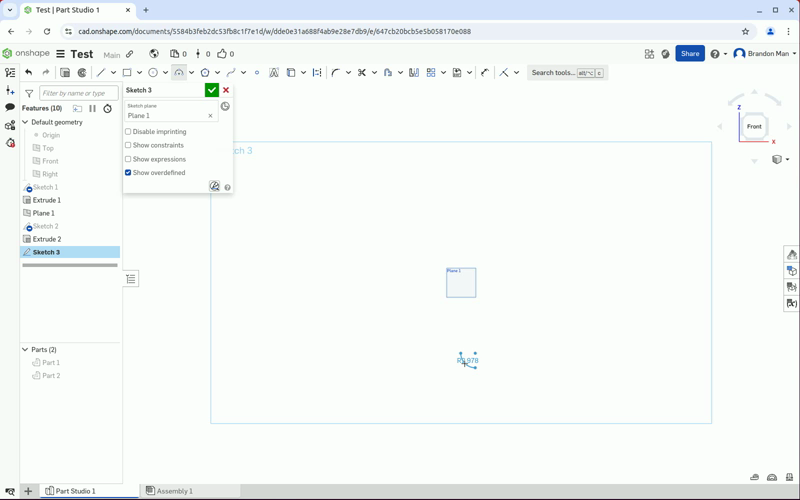
key(esc)
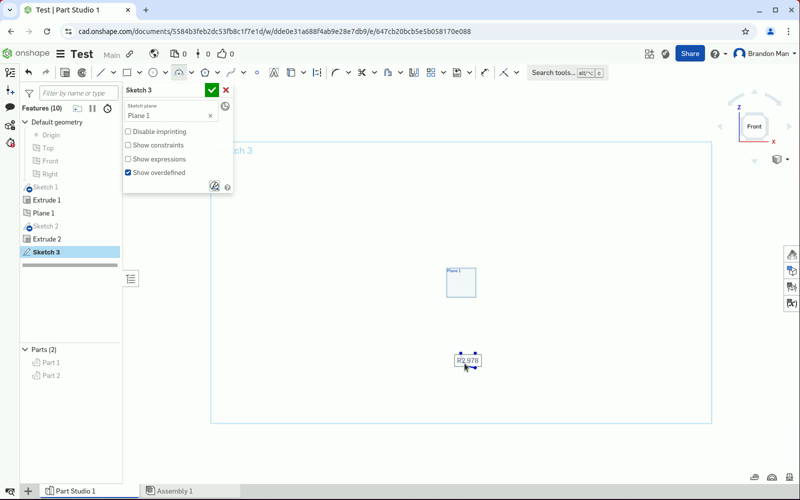
key(l)
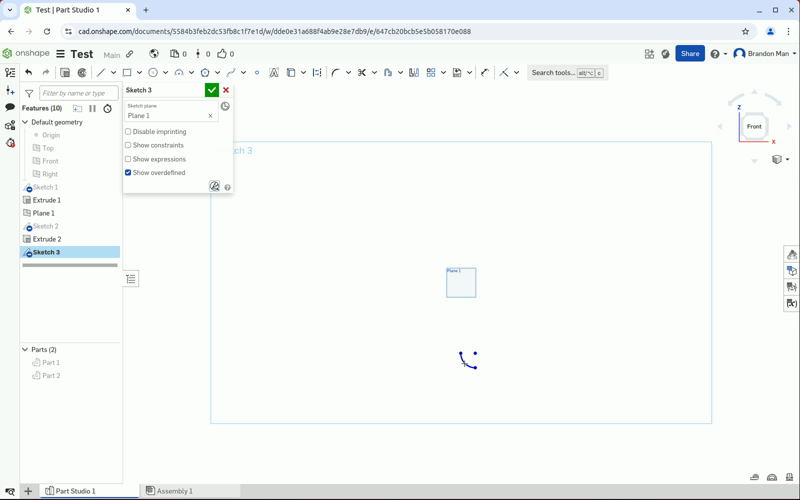
mouse_move(475, 367)
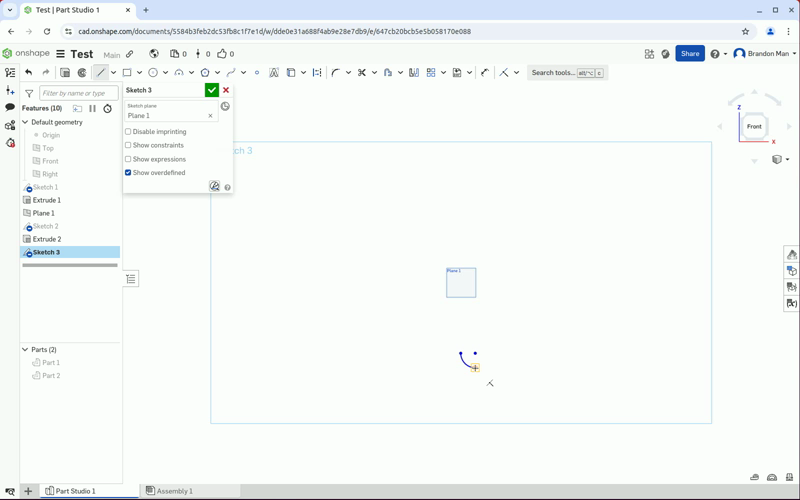
click(475, 367)
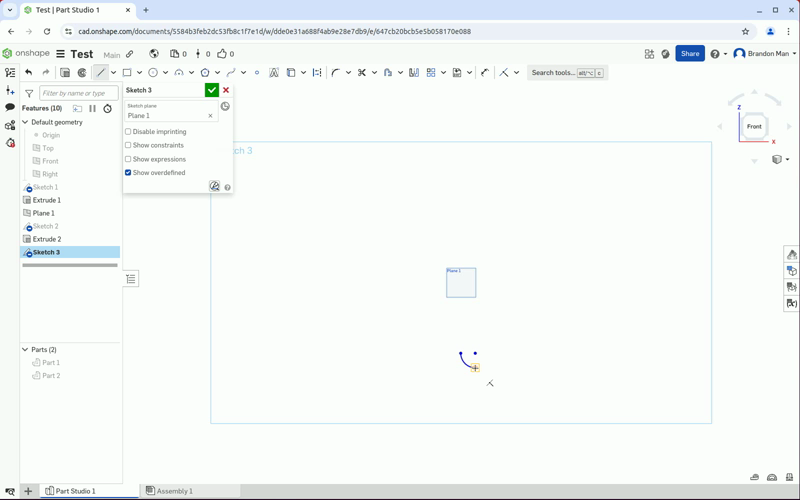
key_down(shift)
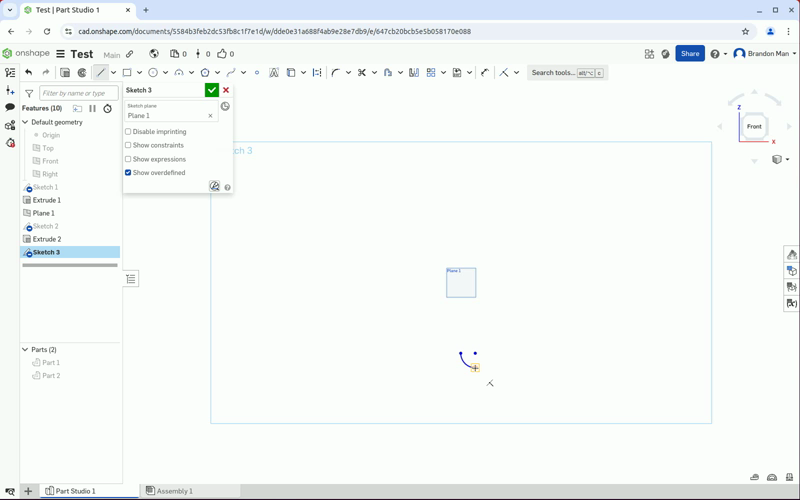
mouse_move(505, 367)
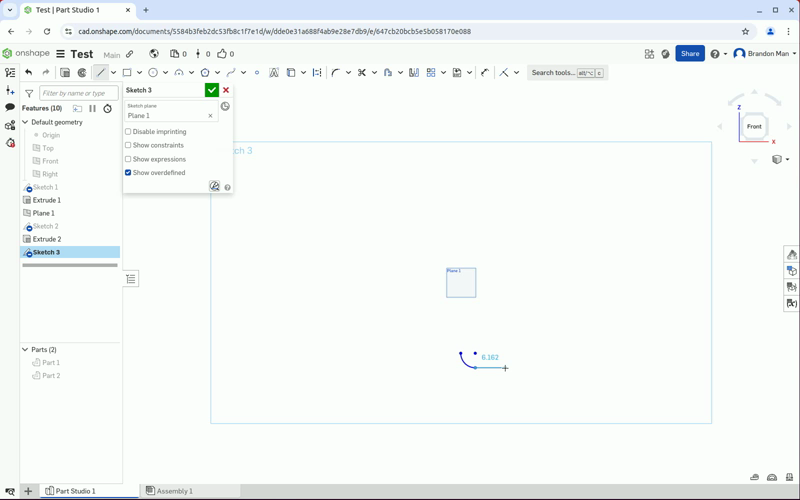
mouse_move(496, 367)
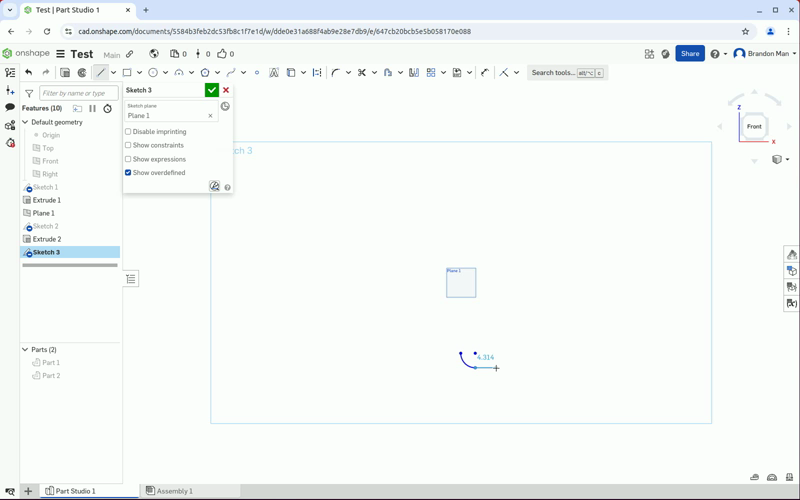
click(496, 367)
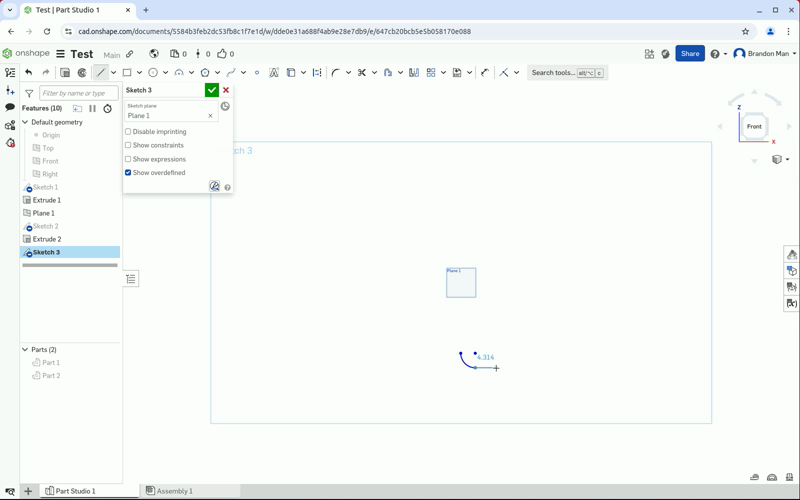
key_up(shift)
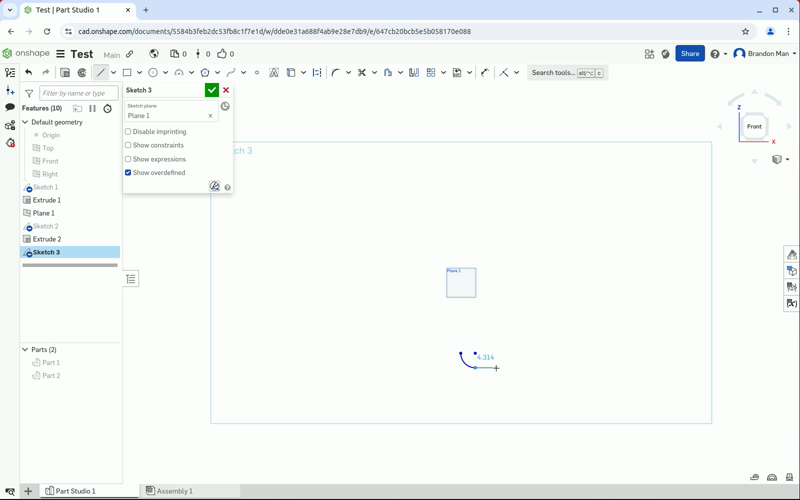
key(esc)
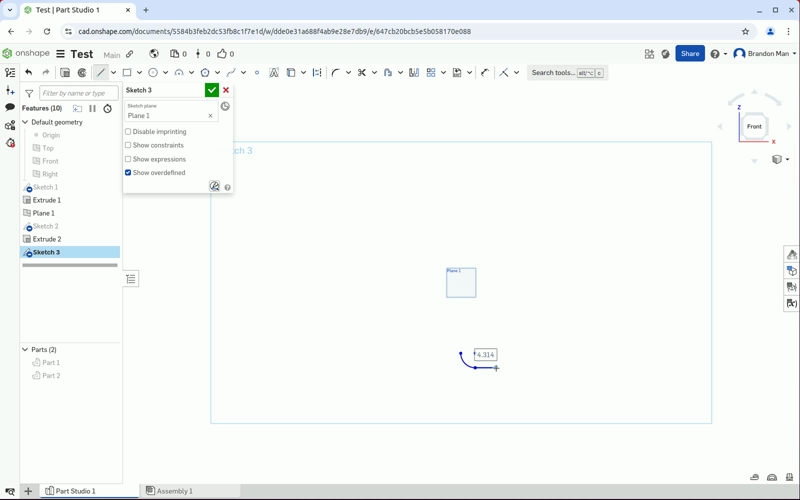
key(a)
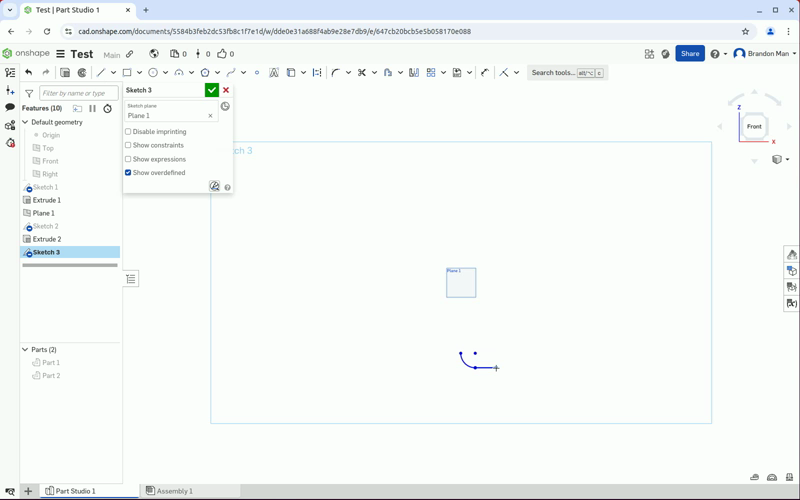
mouse_move(496, 367)
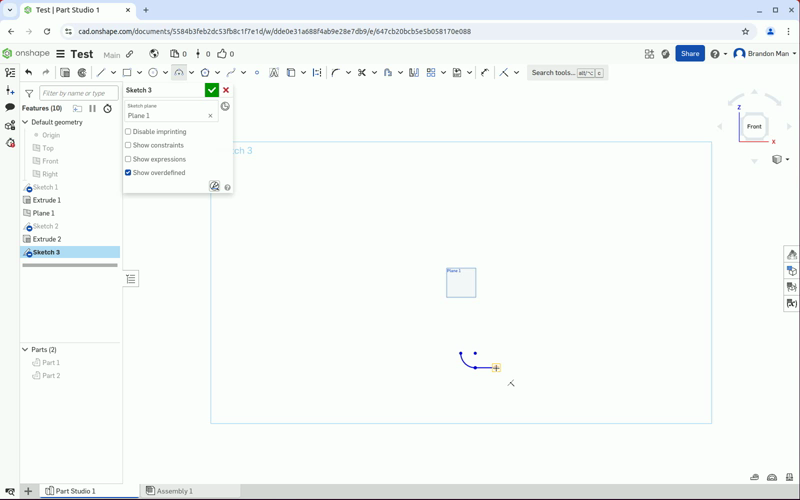
click(496, 367)
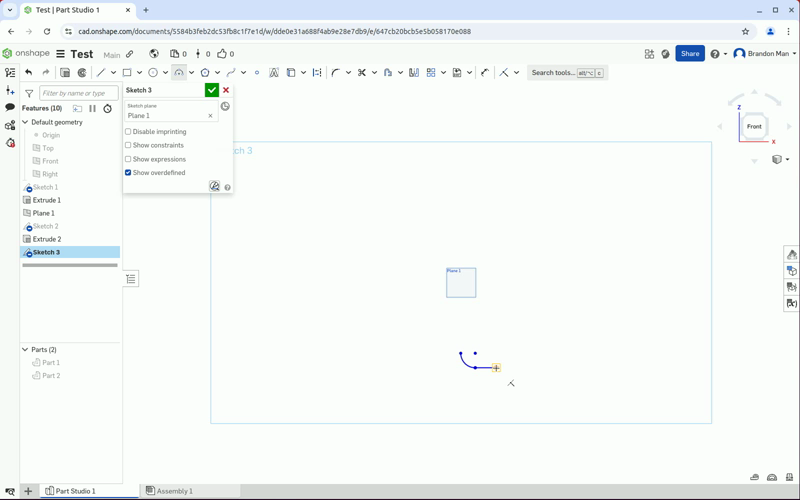
key_down(shift)
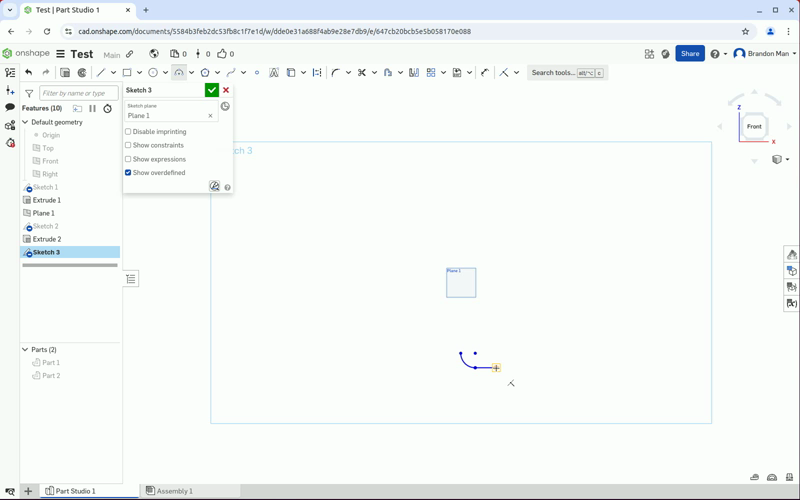
mouse_move(510, 353)
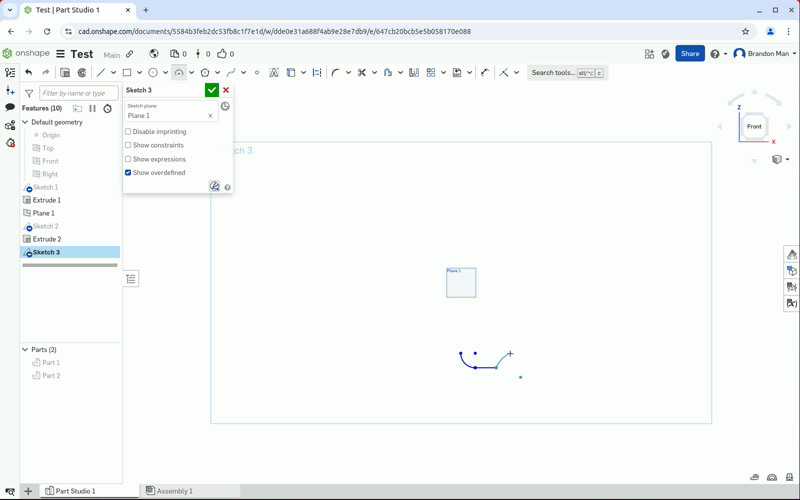
click(510, 353)
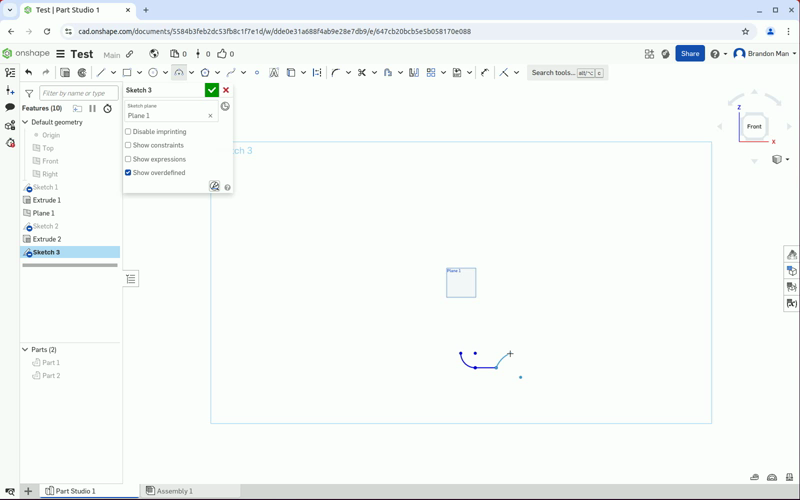
mouse_move(506, 363)
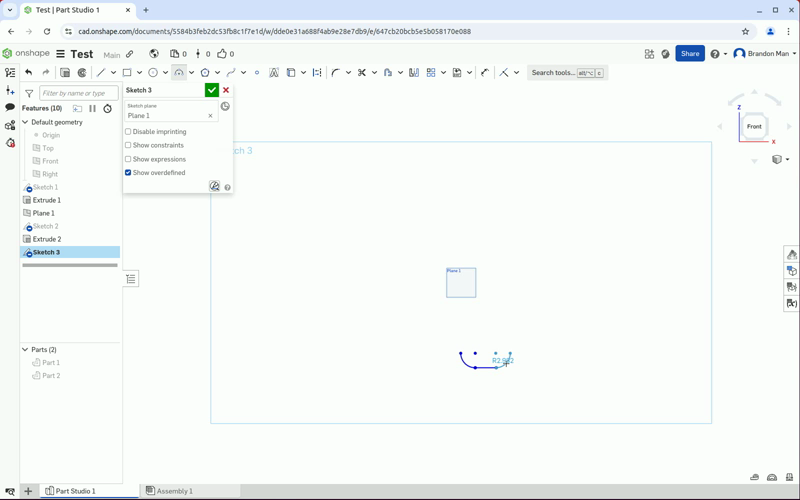
click(506, 363)
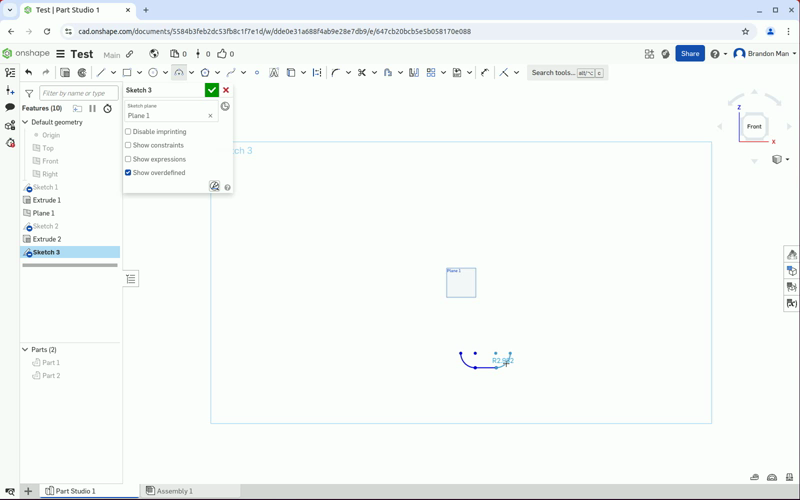
key_up(shift)
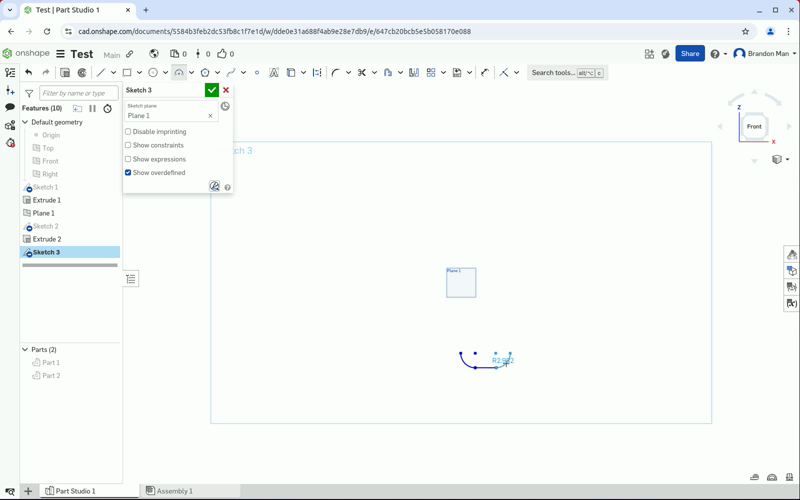
key(esc)
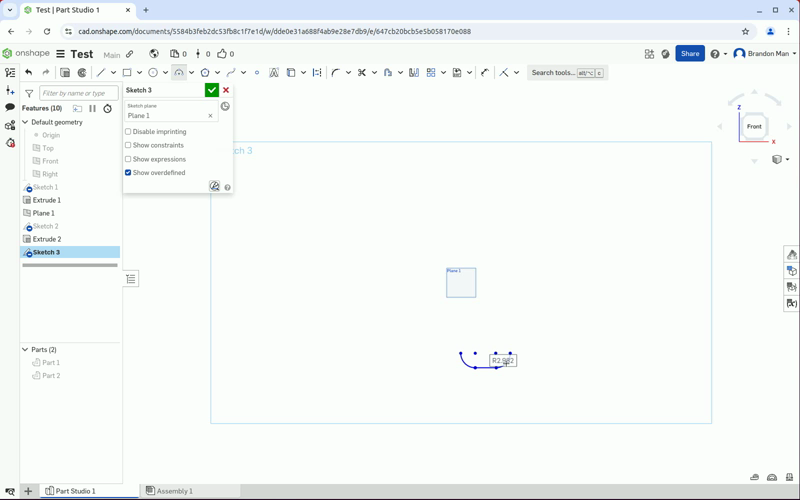
key(l)
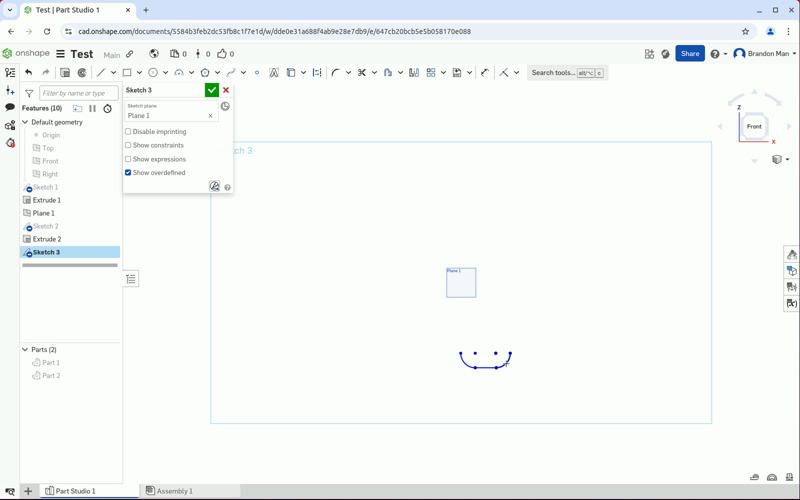
mouse_move(510, 353)
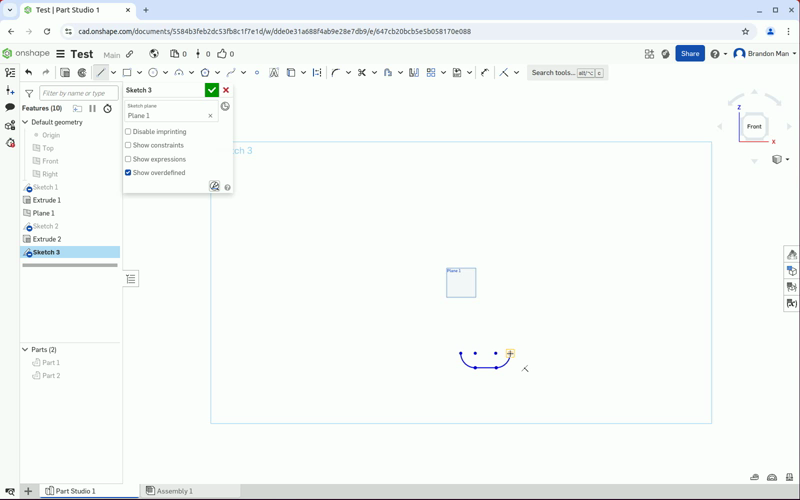
click(510, 353)
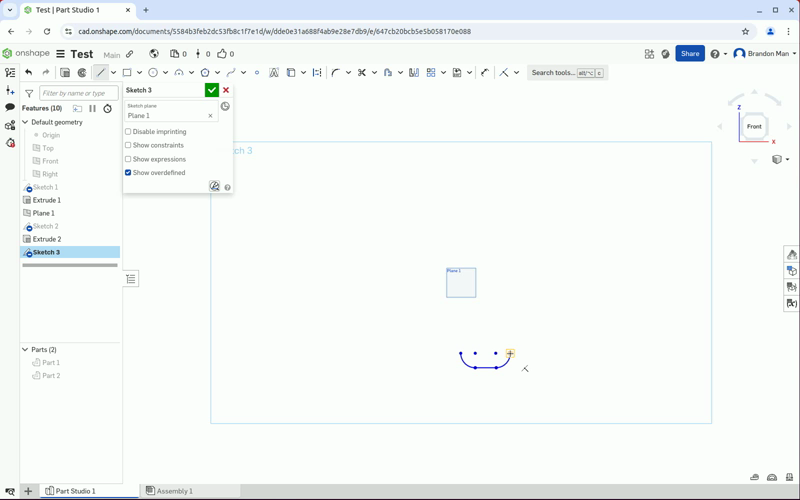
key_down(shift)
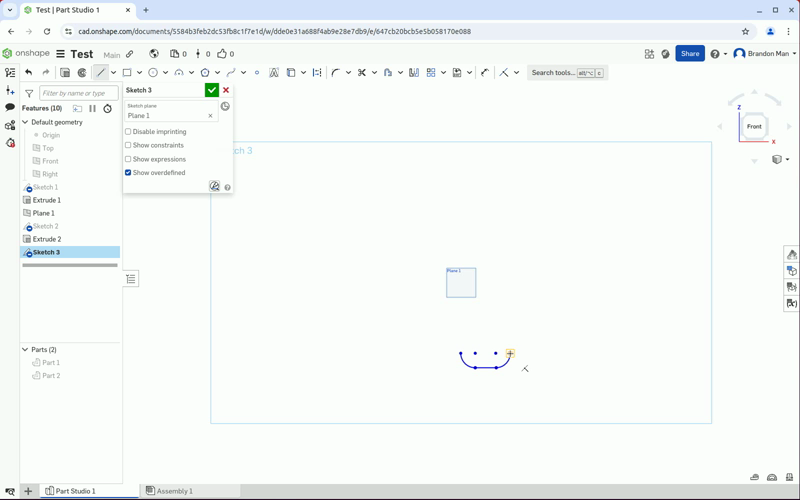
mouse_move(540, 353)
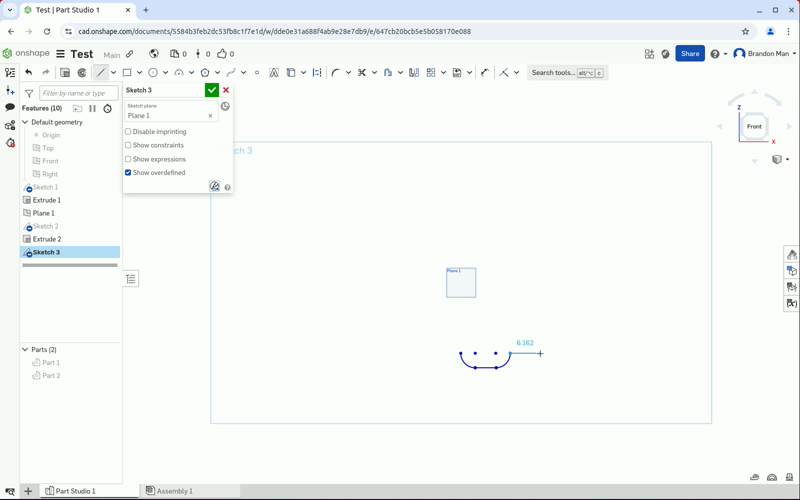
mouse_move(510, 303)
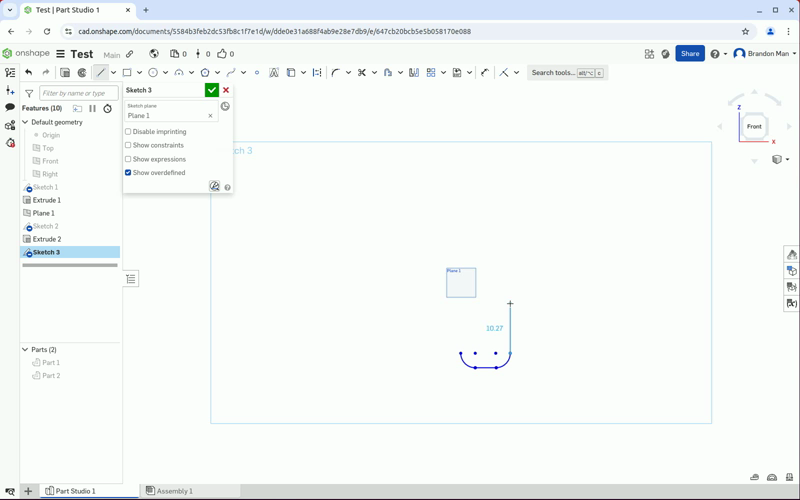
click(510, 303)
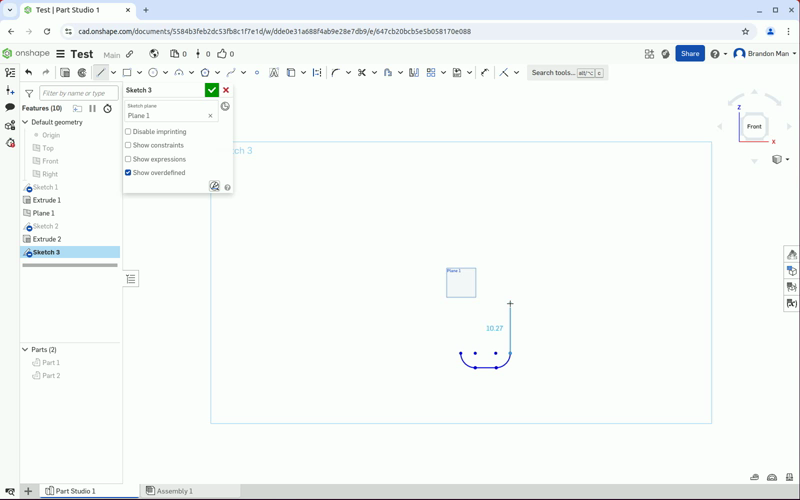
key_up(shift)
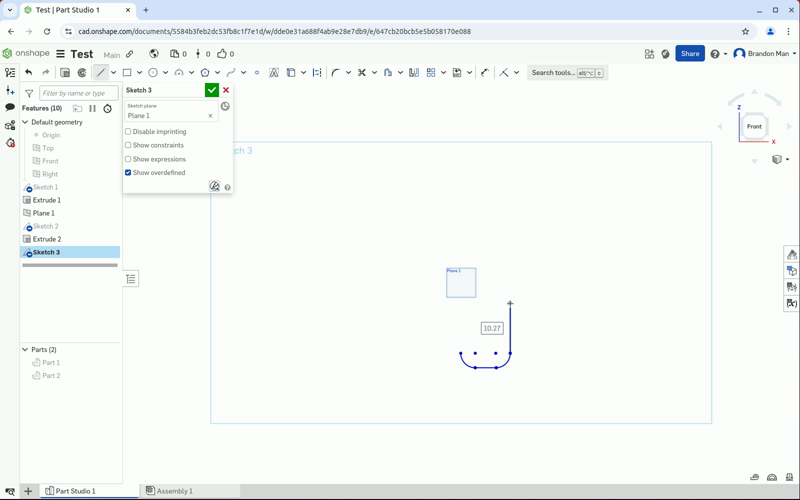
key(esc)
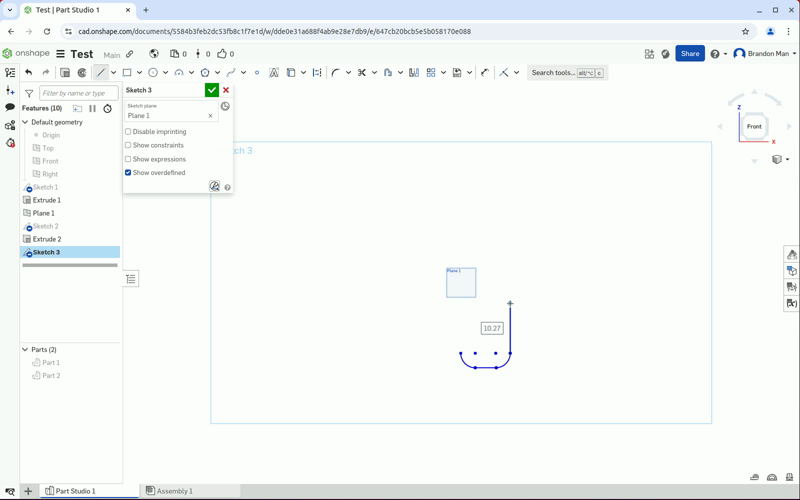
key(a)
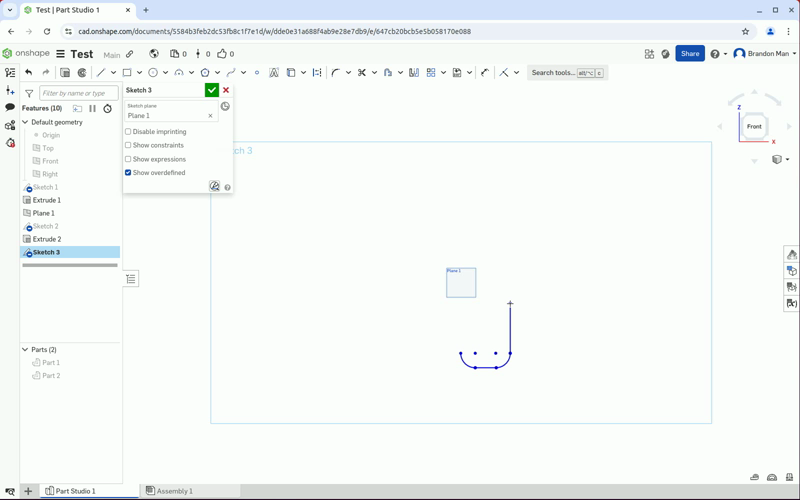
mouse_move(510, 303)
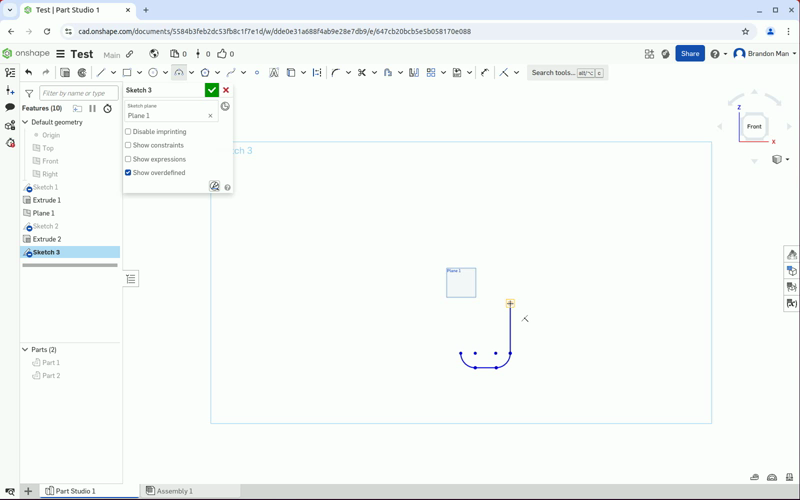
click(510, 303)
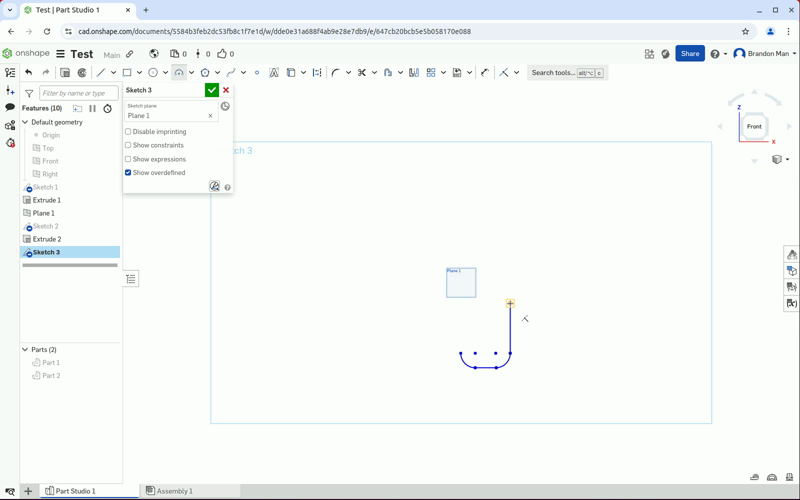
key_down(shift)
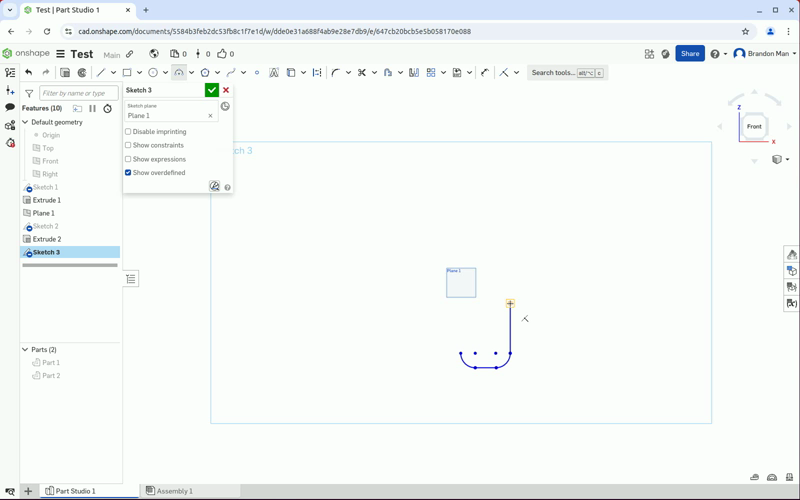
mouse_move(460, 303)
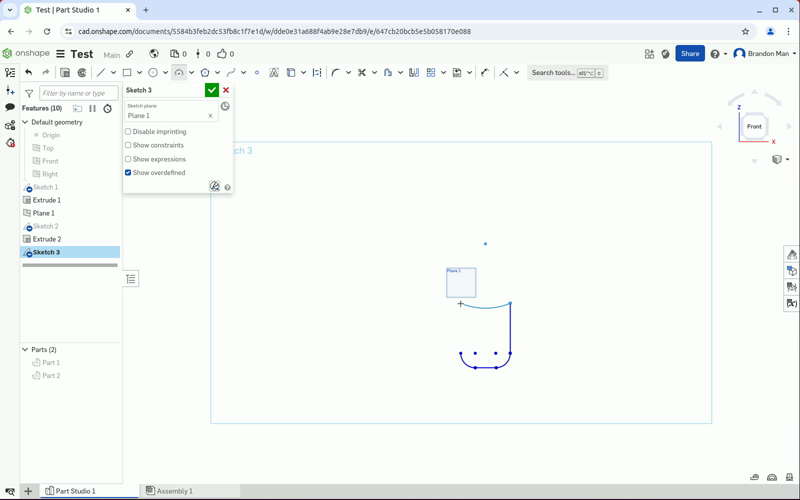
click(460, 303)
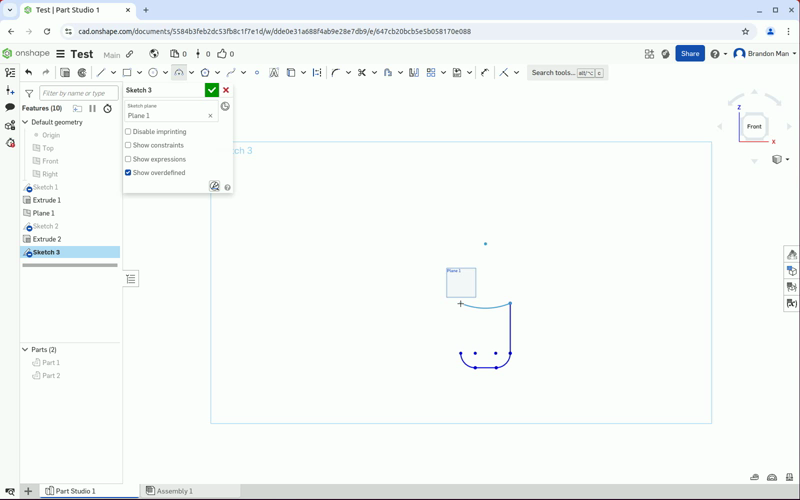
mouse_move(485, 296)
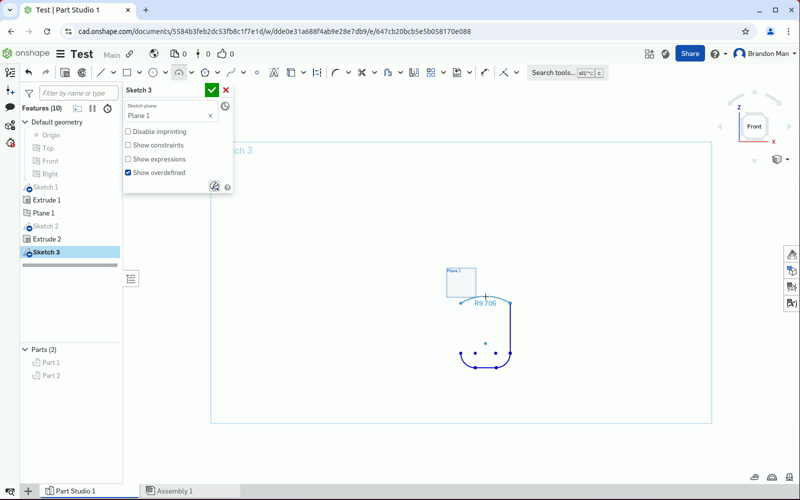
click(485, 296)
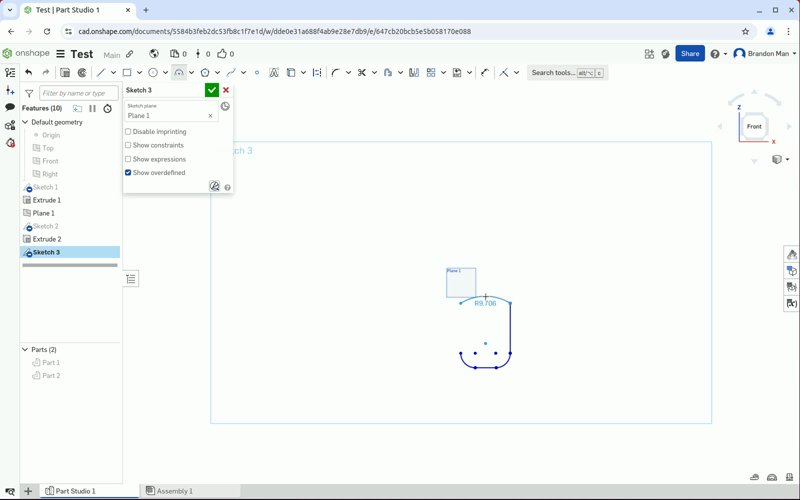
key_up(shift)
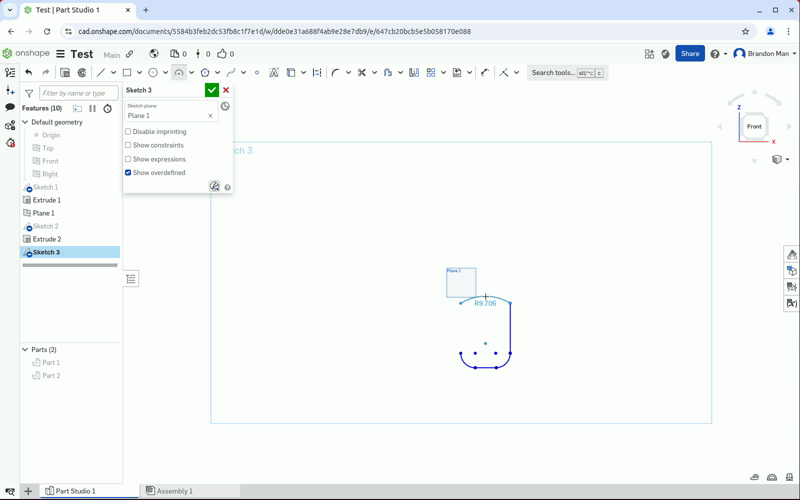
key(esc)
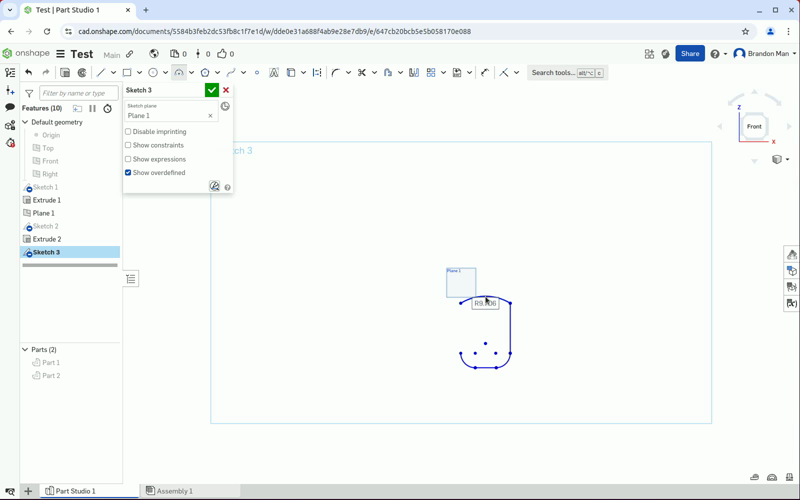
key(l)
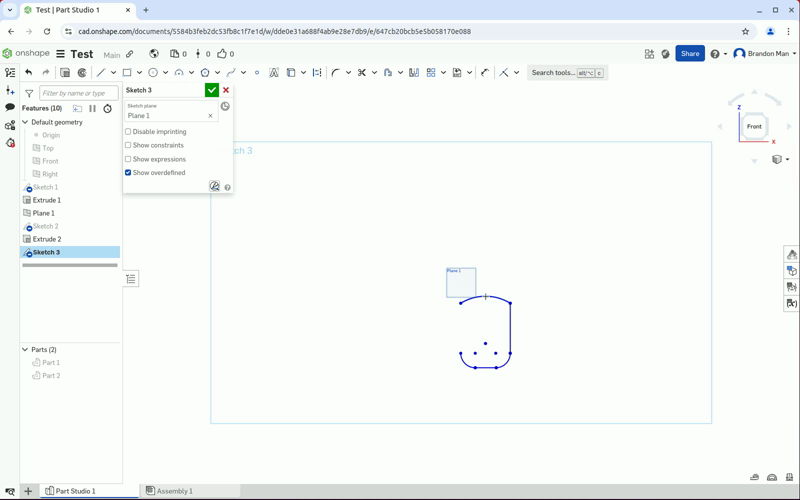
mouse_move(460, 303)
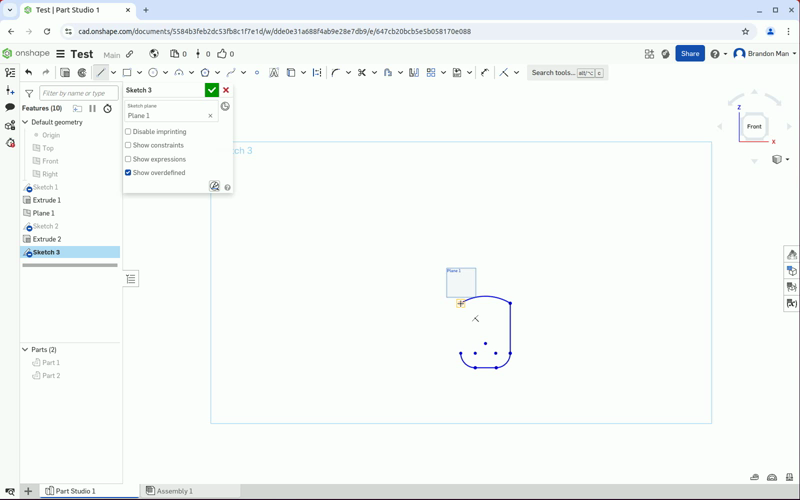
click(460, 303)
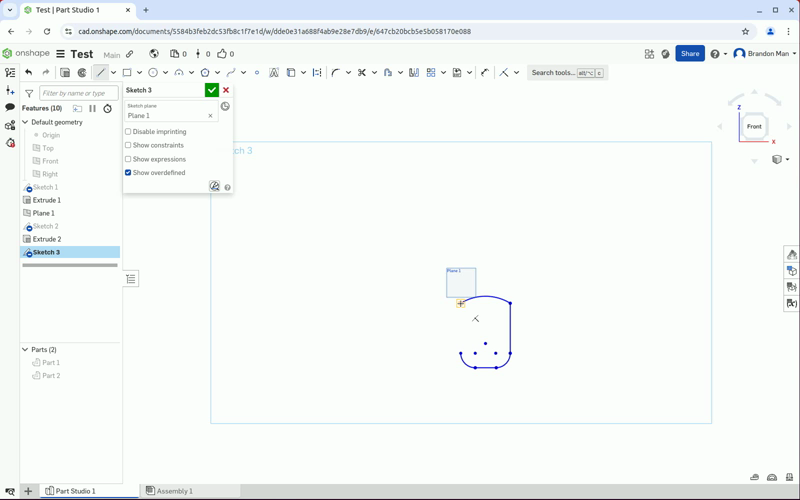
mouse_move(490, 303)
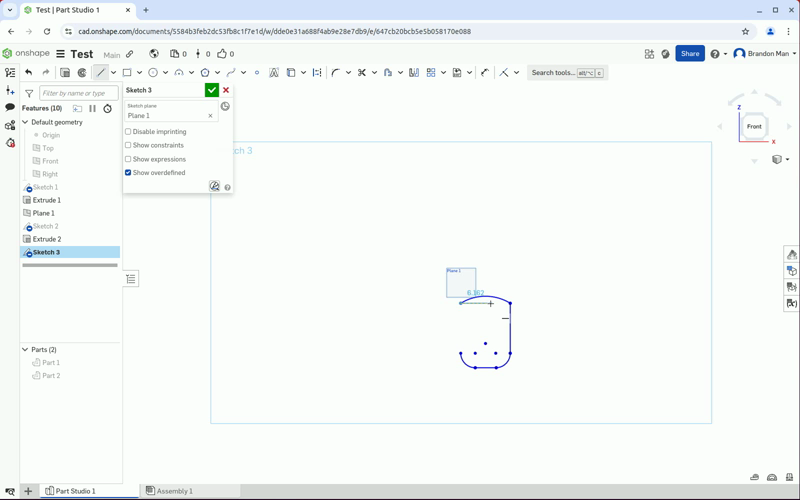
key_down(shift)
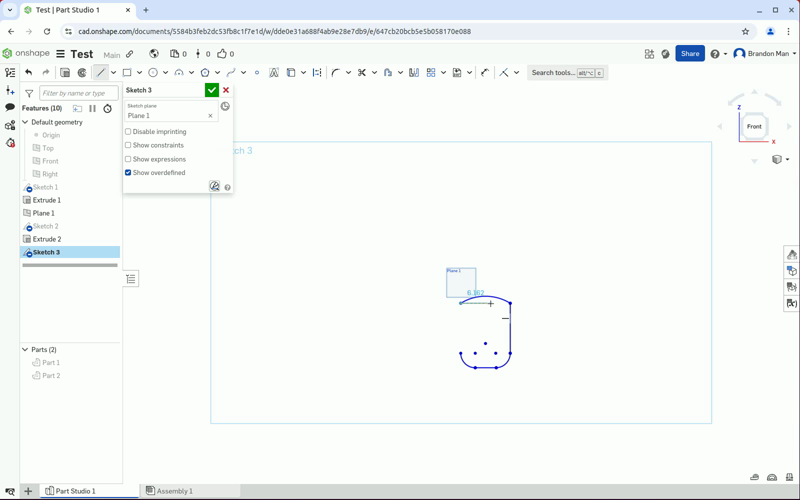
mouse_move(460, 353)
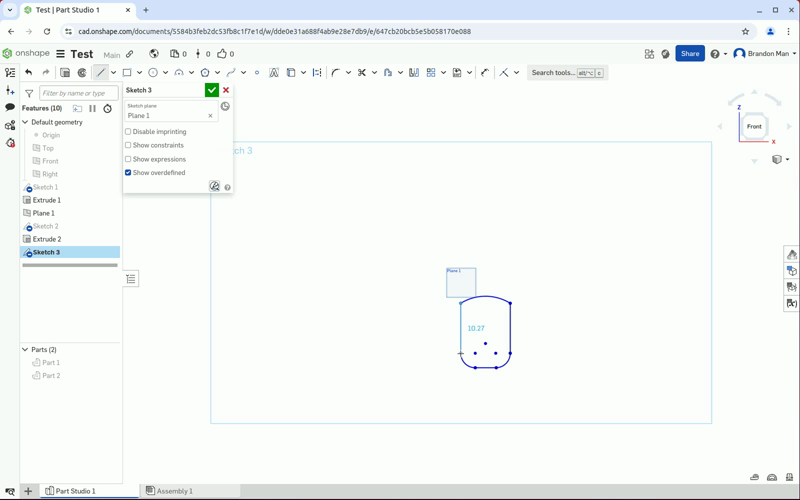
key_up(shift)
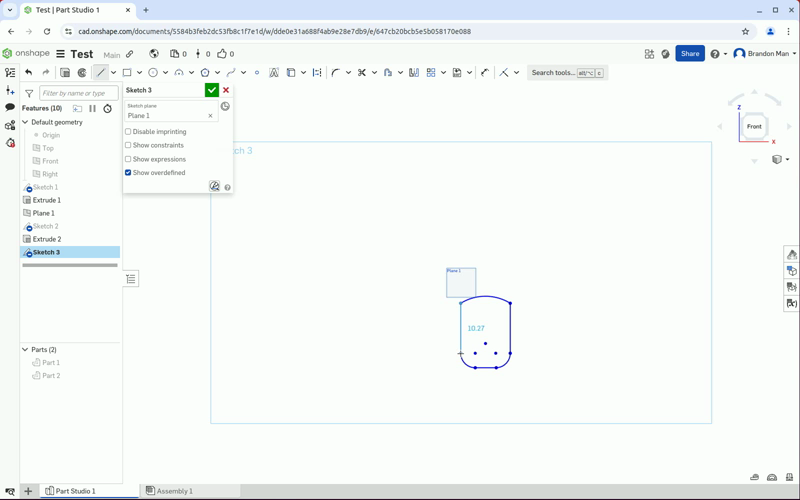
click(460, 353)
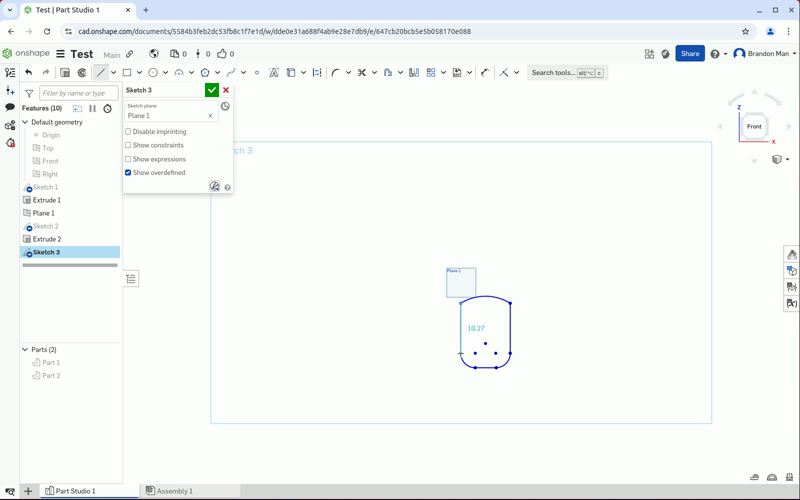
key(esc)
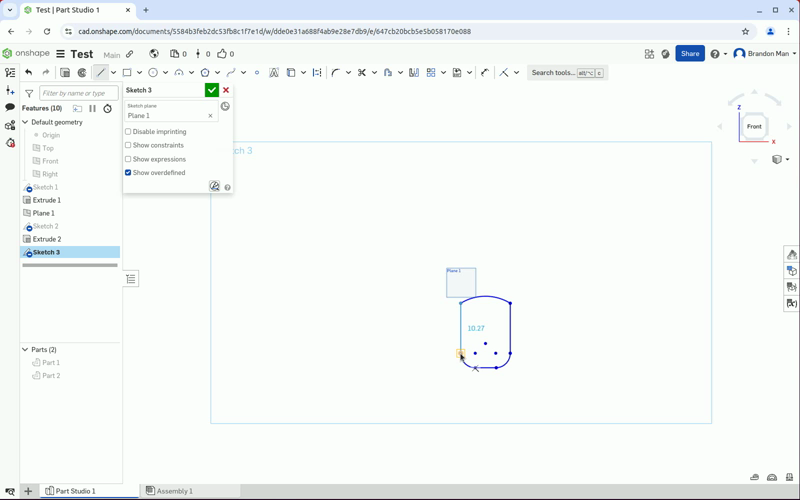
mouse_move(470, 337)
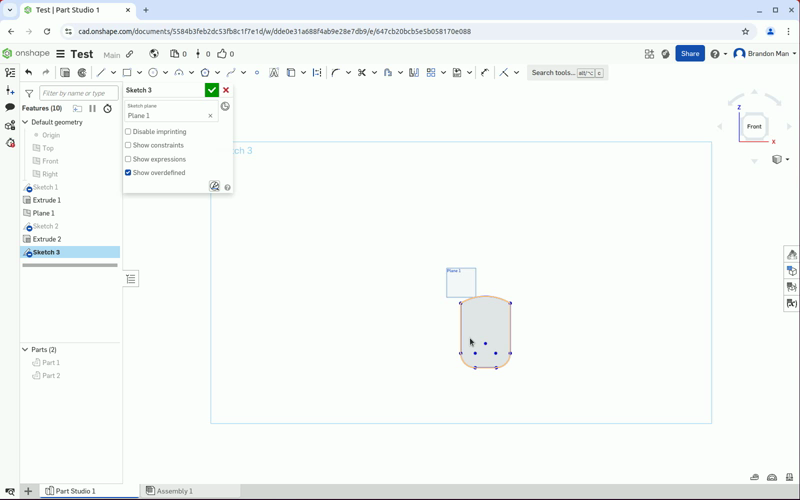
click(470, 337)
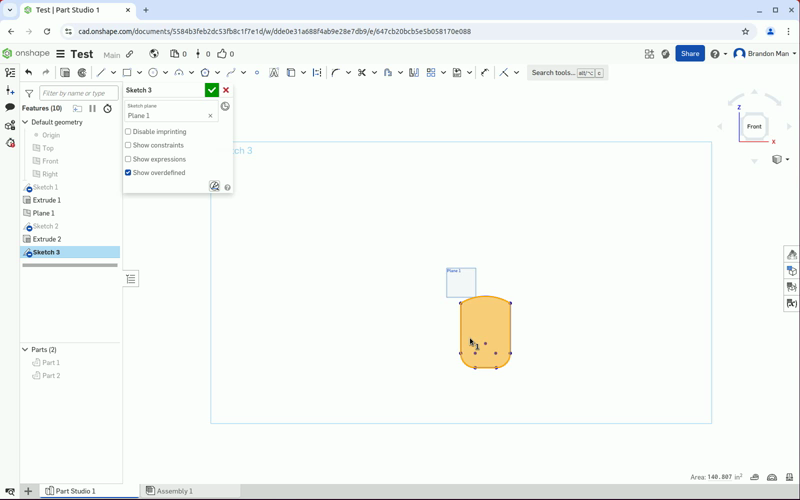
mouse_move(73, 352)
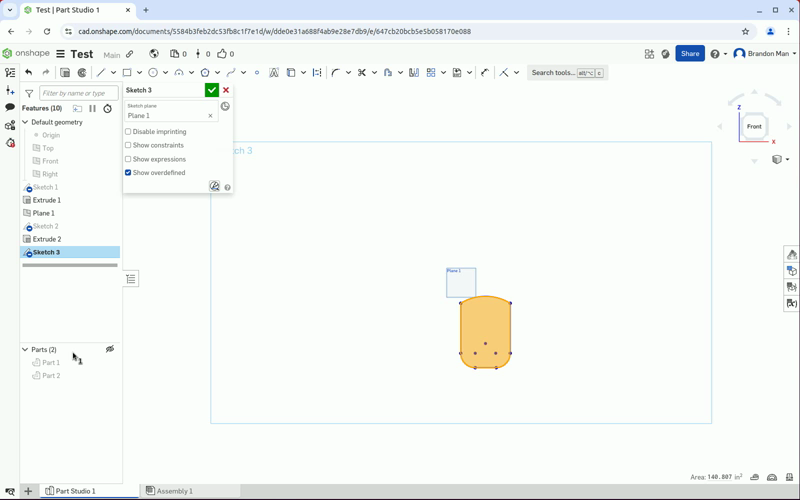
key(shift+y)
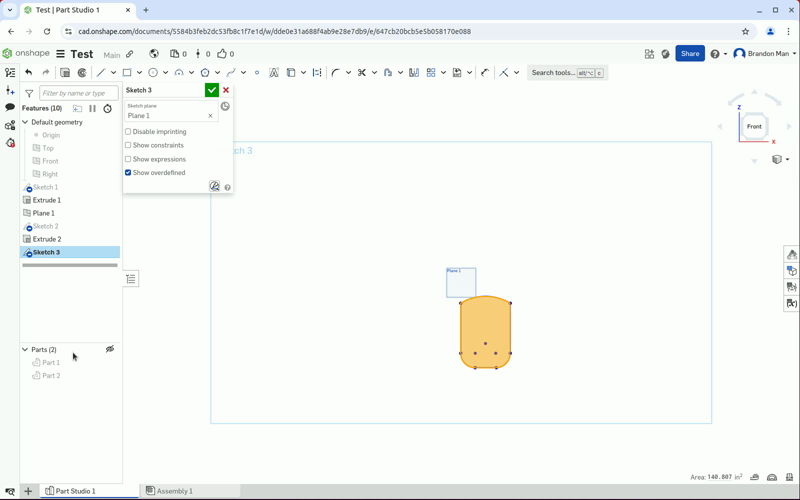
key(shift+e)
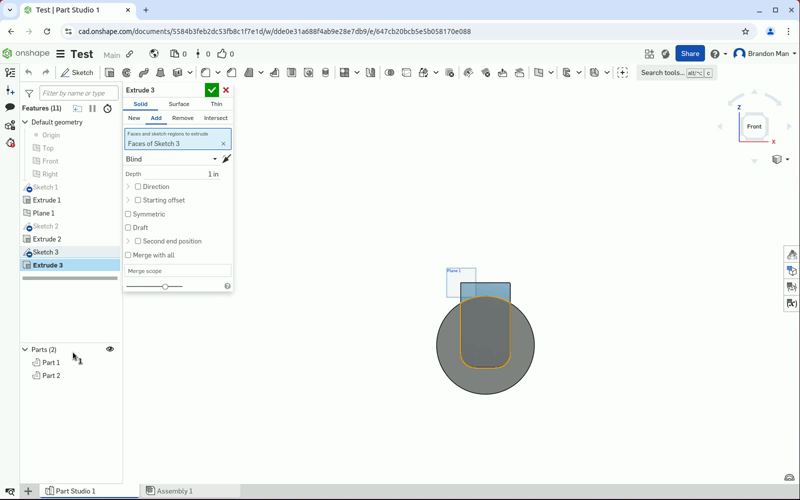
mouse_move(143, 106)
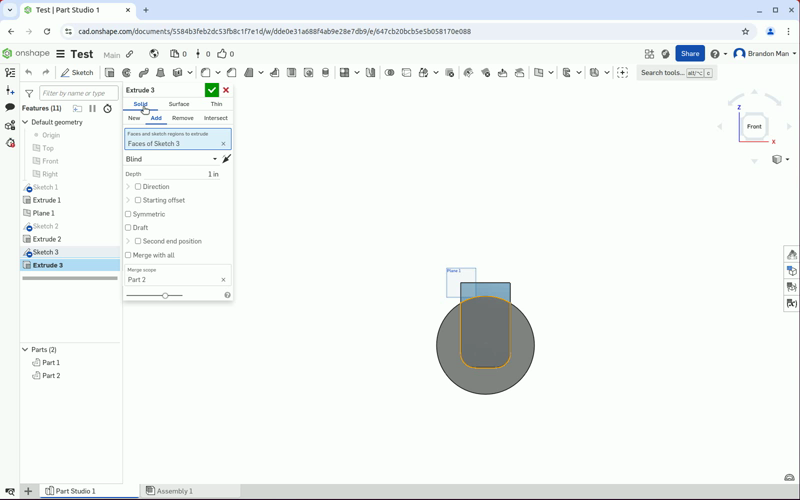
click(143, 106)
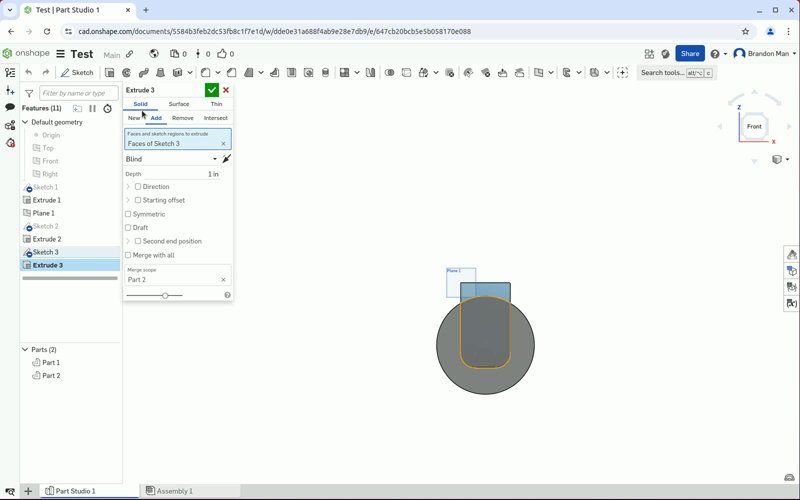
mouse_move(137, 120)
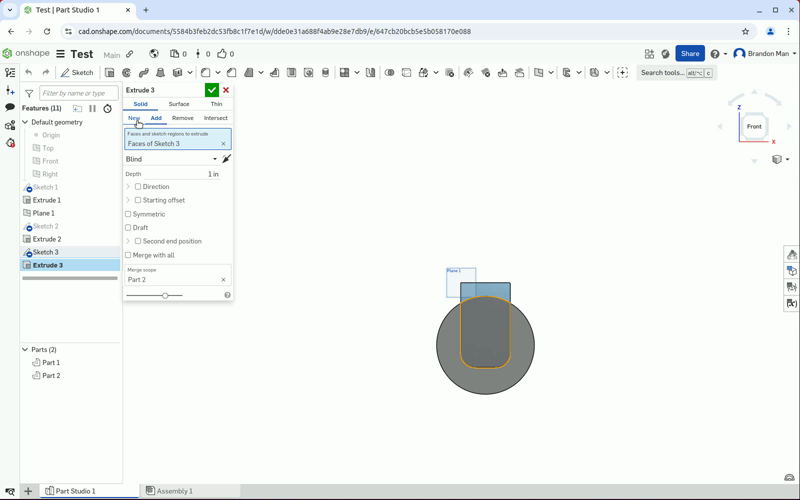
click(137, 120)
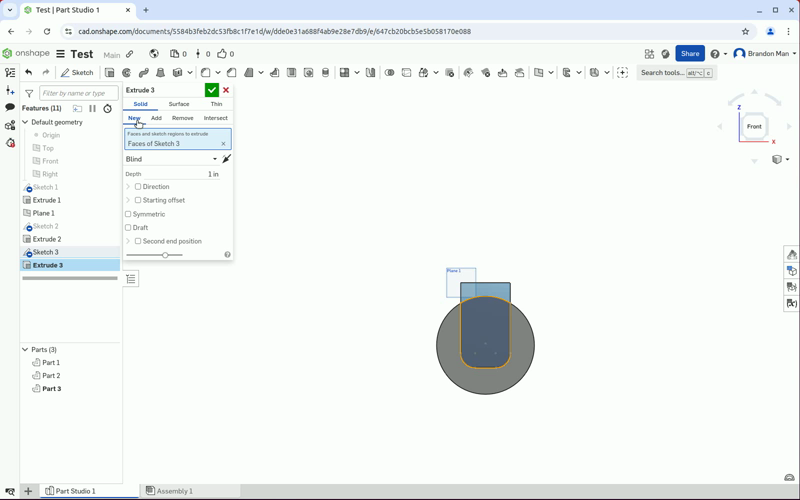
key(tab, 4)
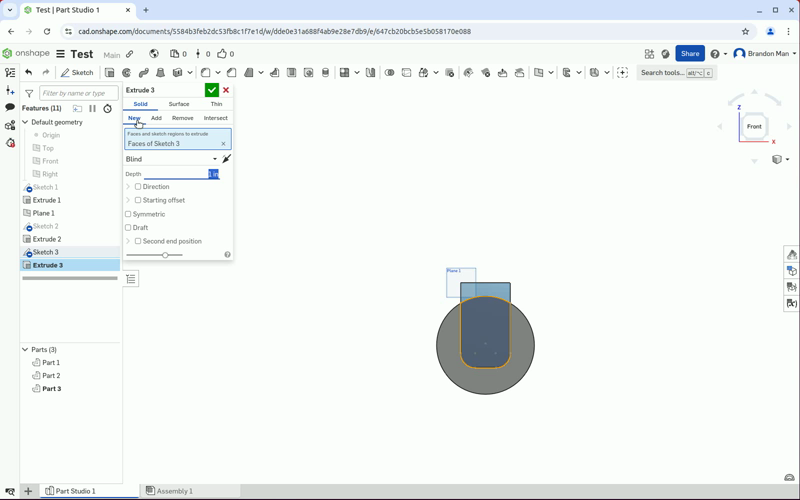
text(2.889)
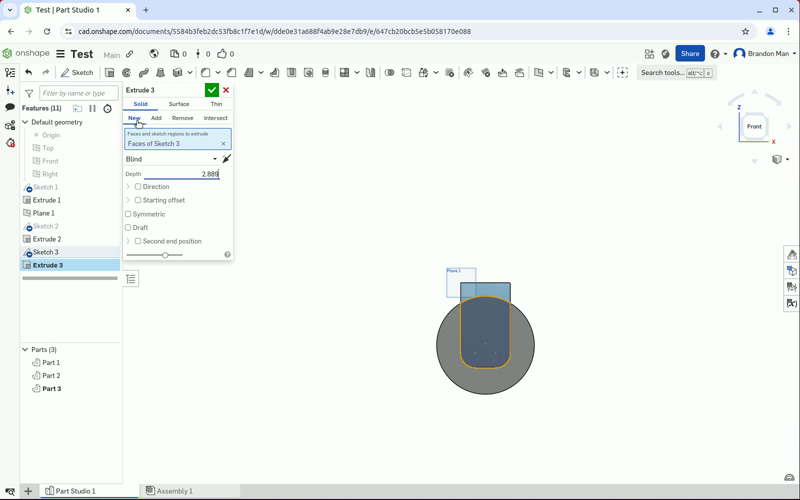
key(enter)
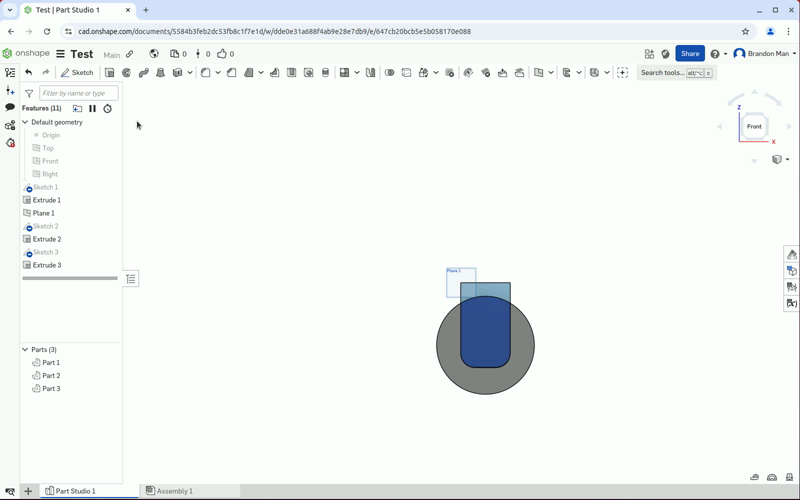
key(shift+h)
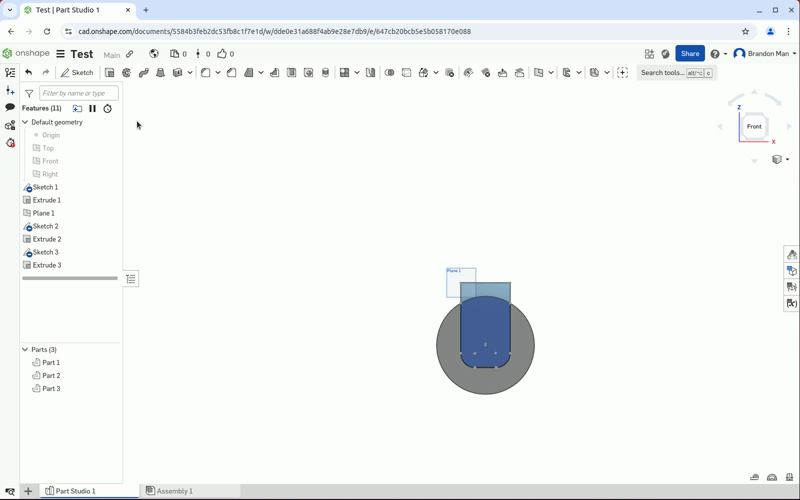
key(shift+h)
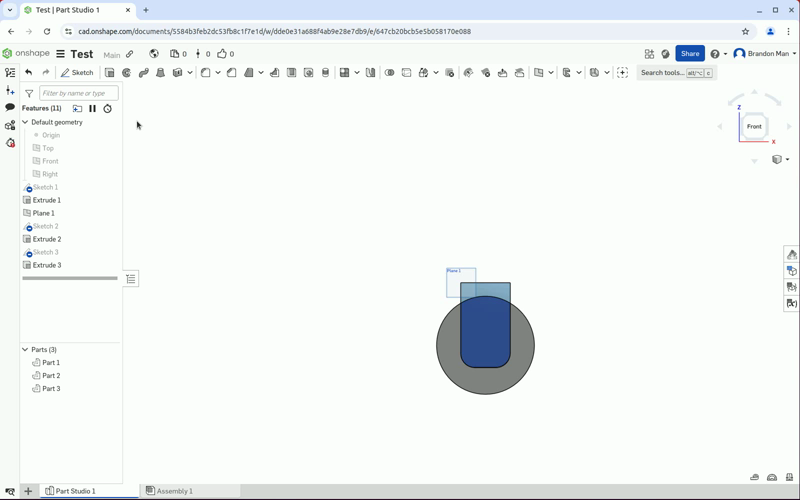
mouse_move(73, 189)
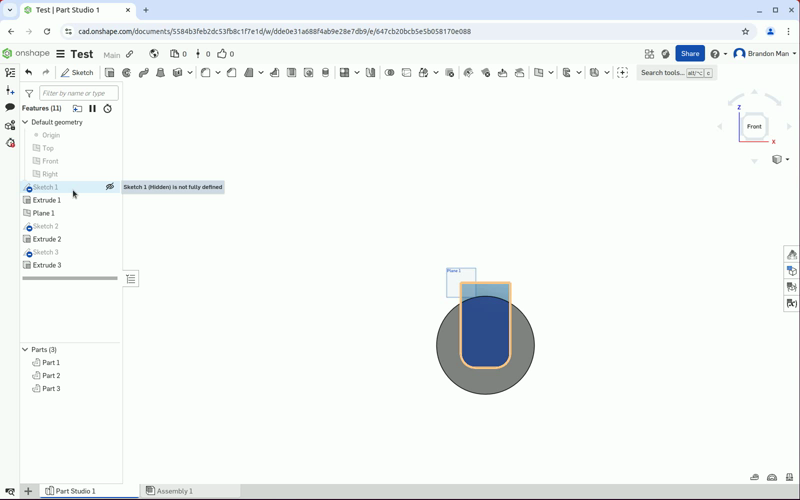
click(73, 189)
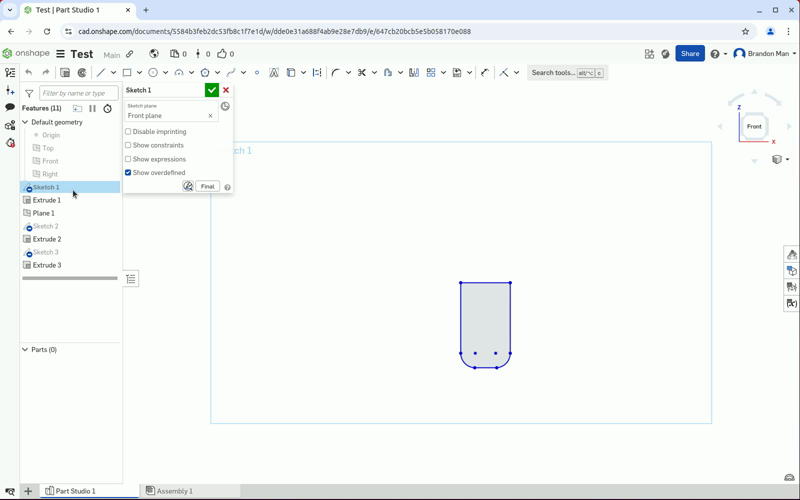
mouse_move(229, 92)
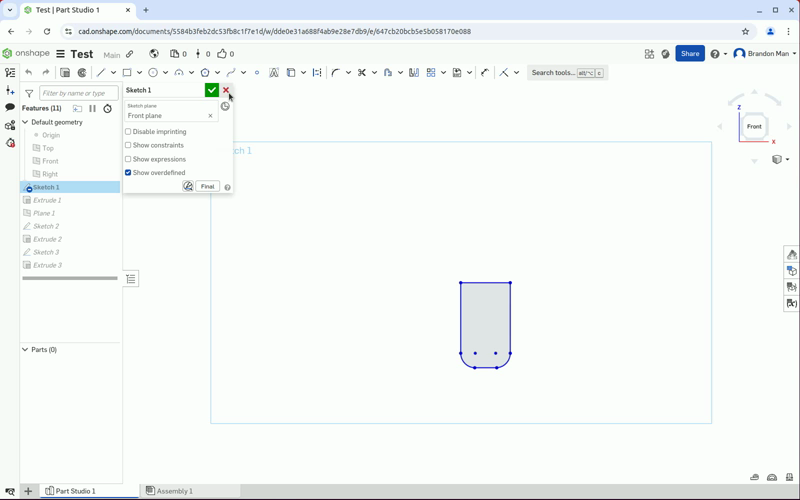
click(229, 92)
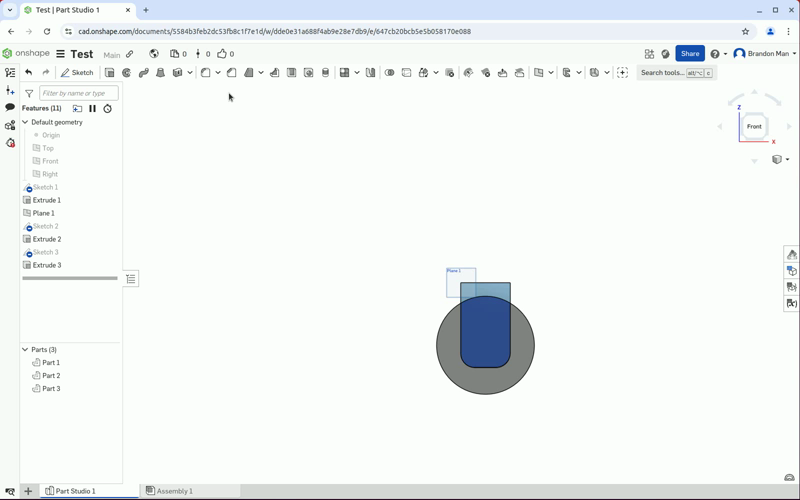
mouse_move(541, 75)
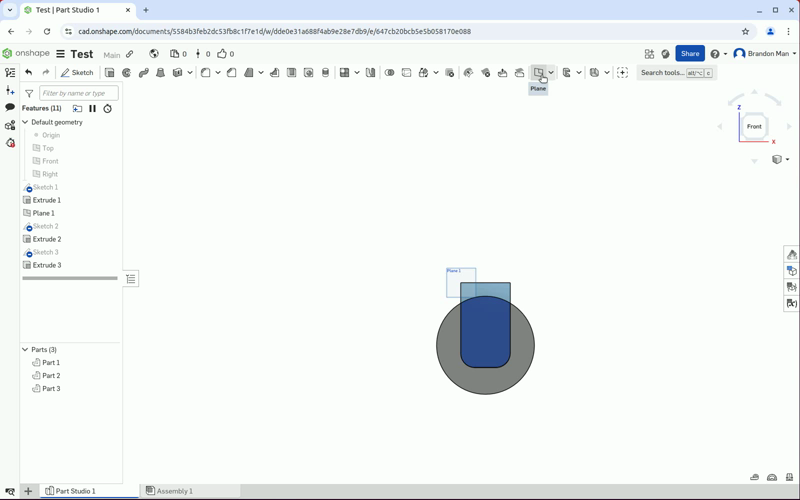
click(541, 75)
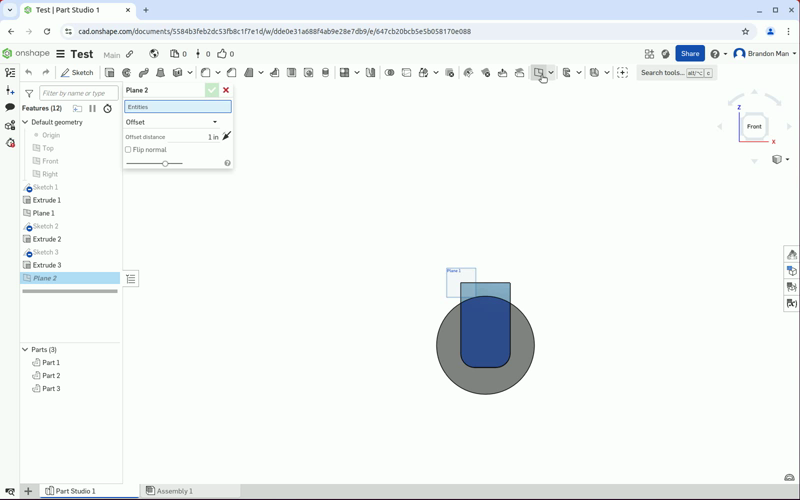
mouse_move(73, 163)
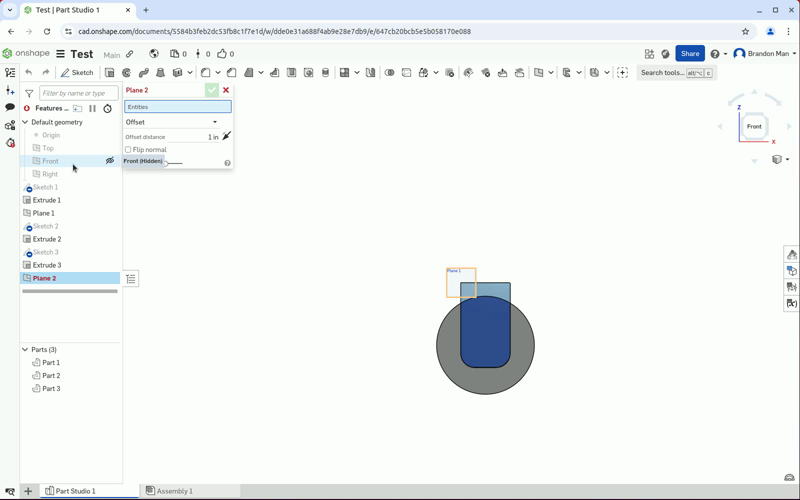
click(73, 163)
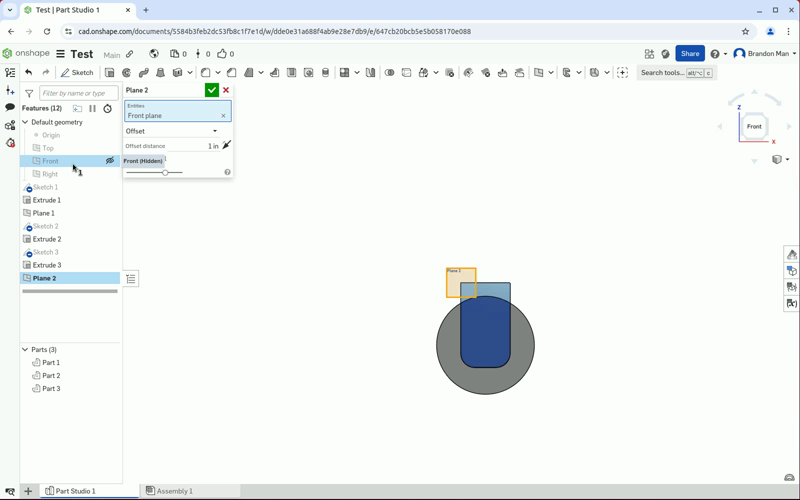
key(tab, 2)
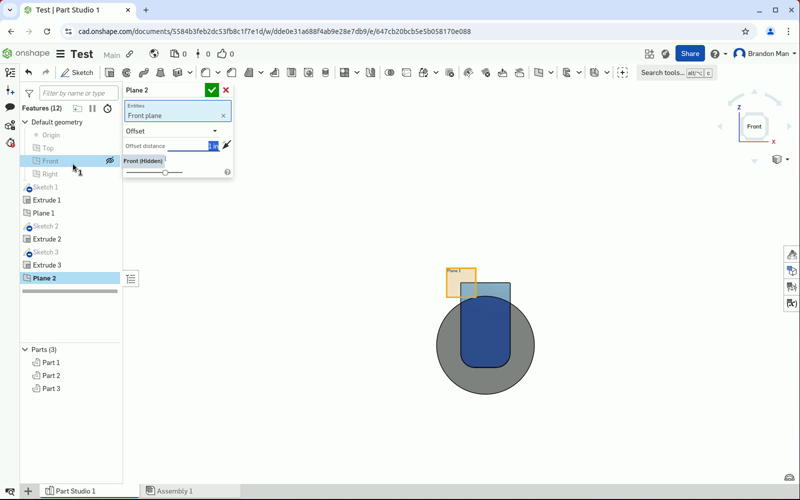
text(7.21)
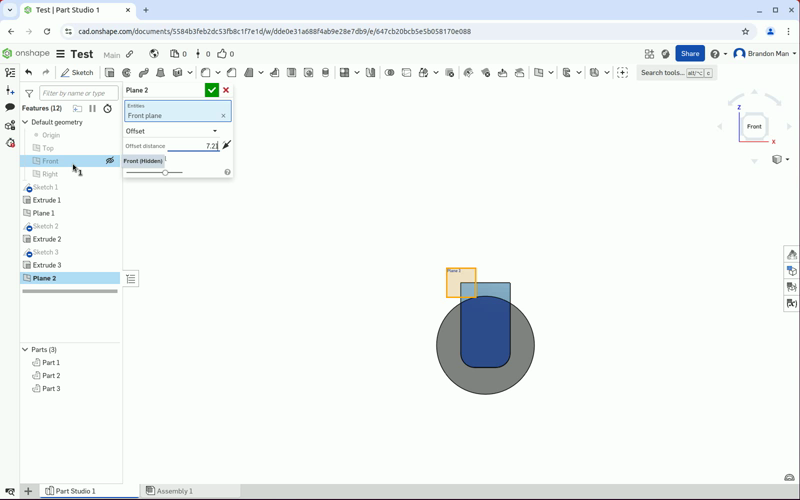
key(enter, 2)
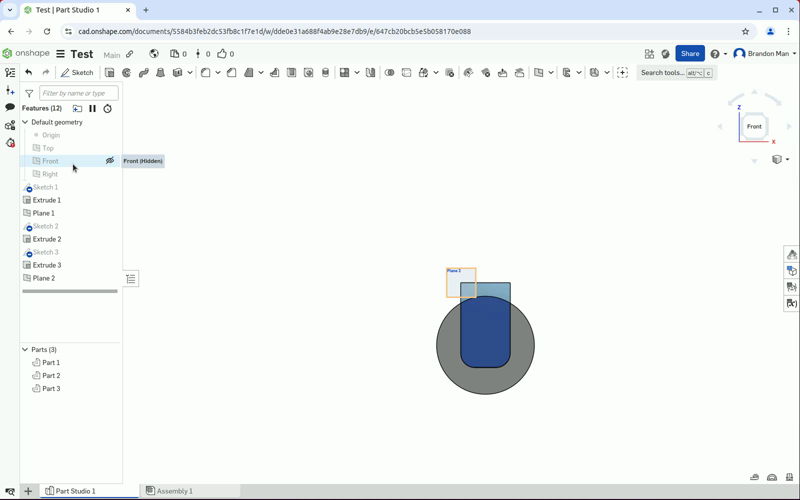
key(shift+s)
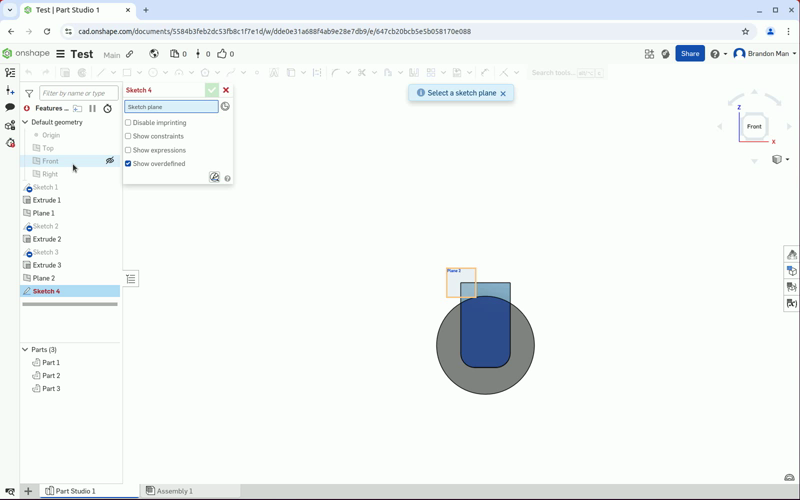
mouse_move(73, 280)
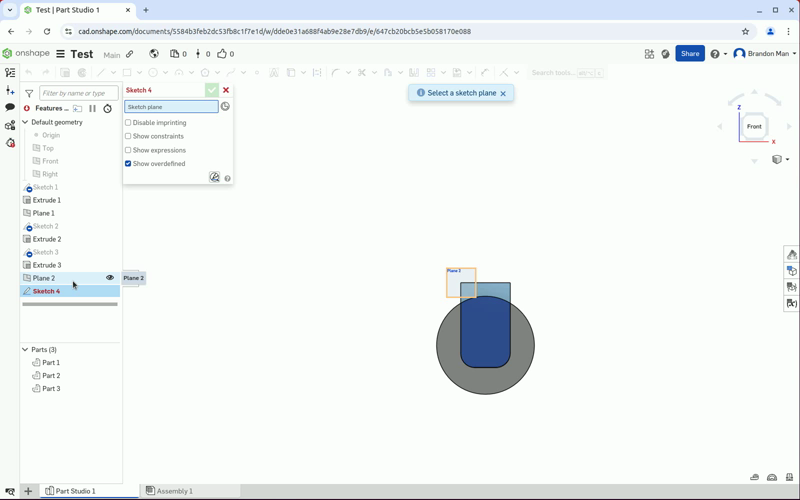
click(73, 280)
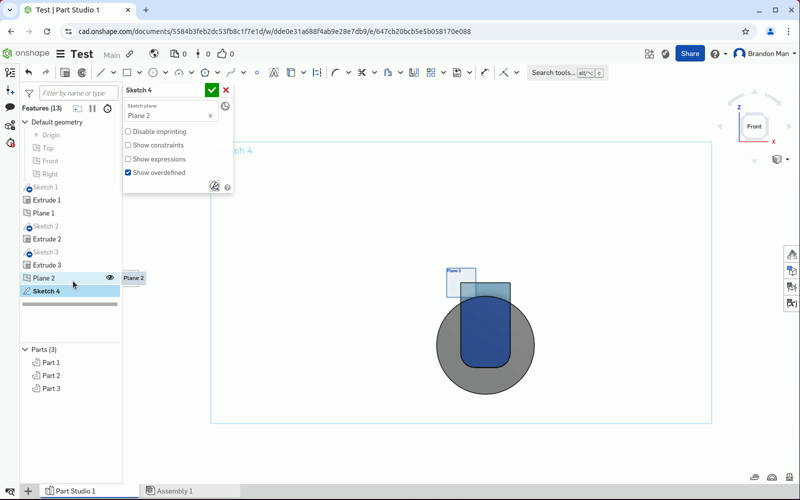
mouse_move(73, 352)
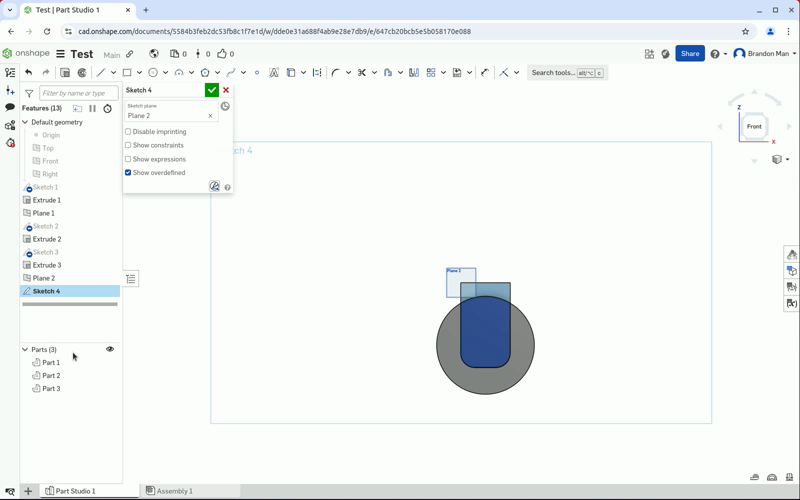
key(y)
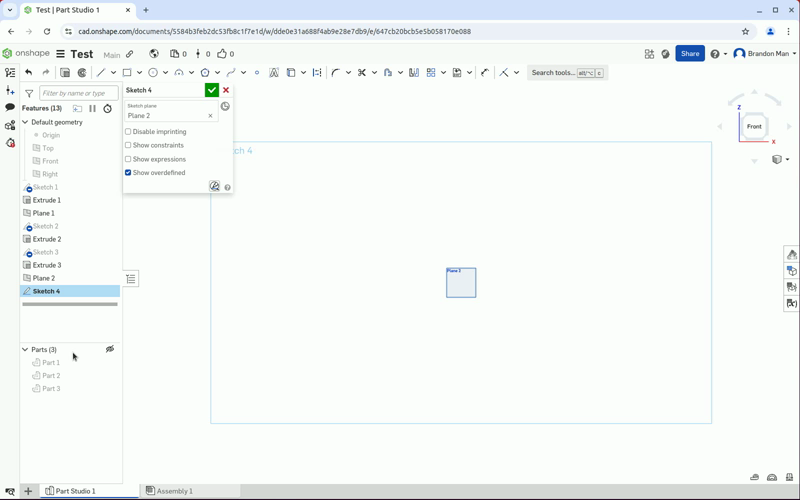
key(a)
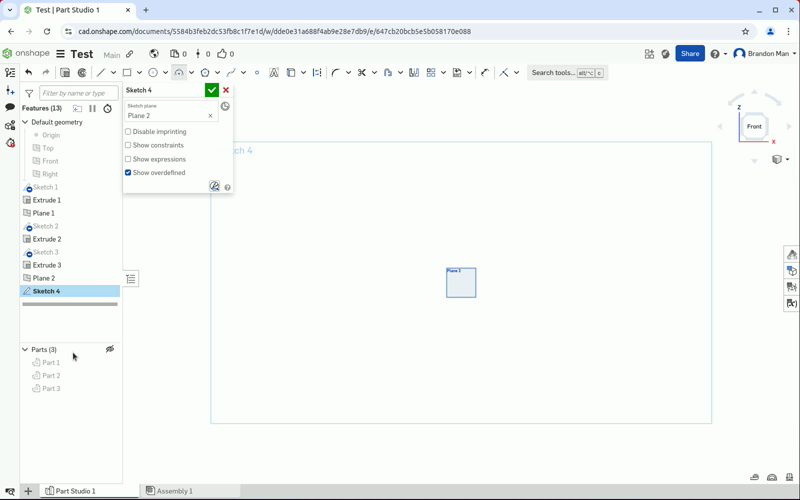
key_down(shift)
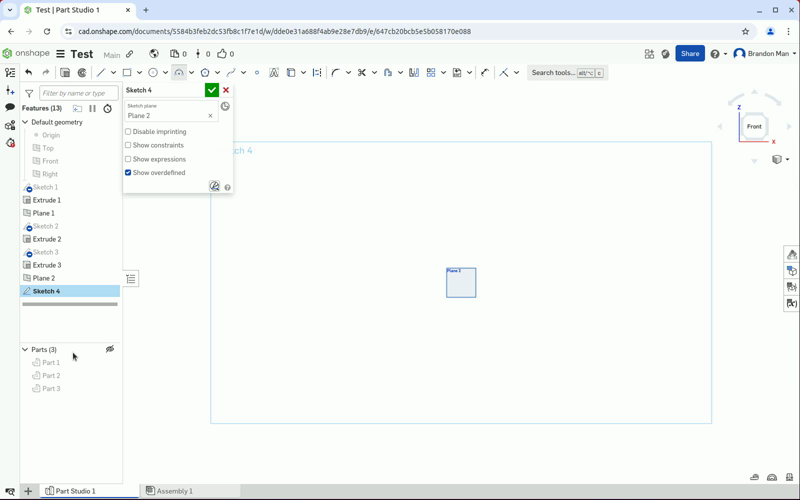
mouse_move(460, 304)
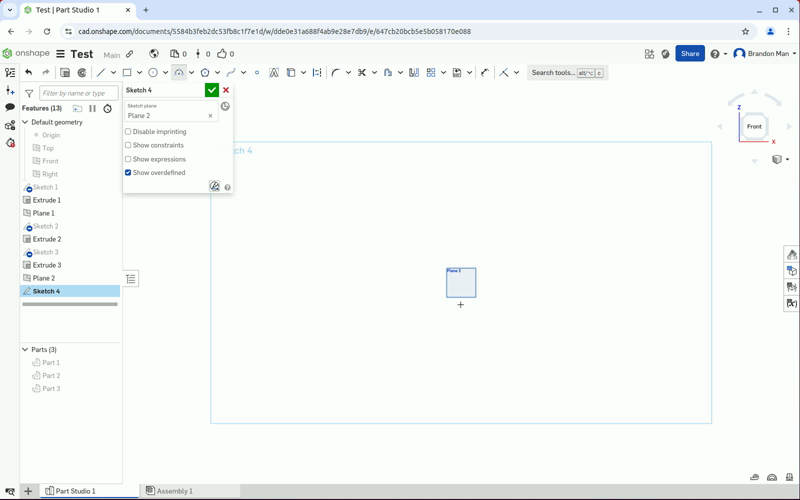
click(460, 304)
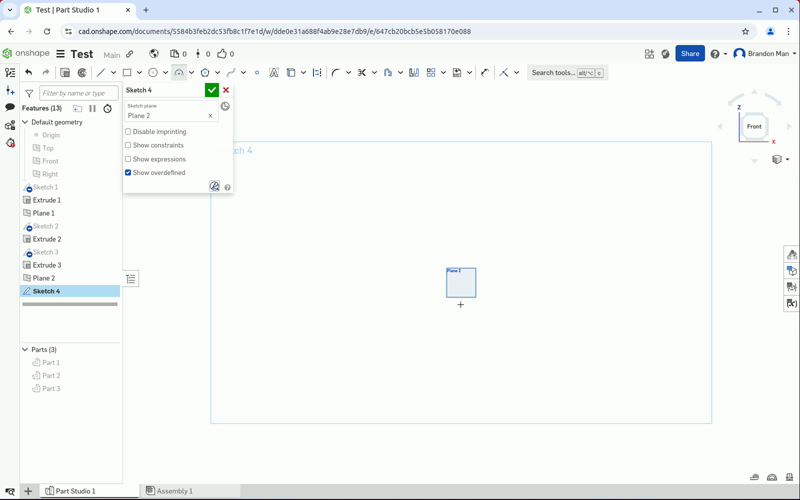
key_up(shift)
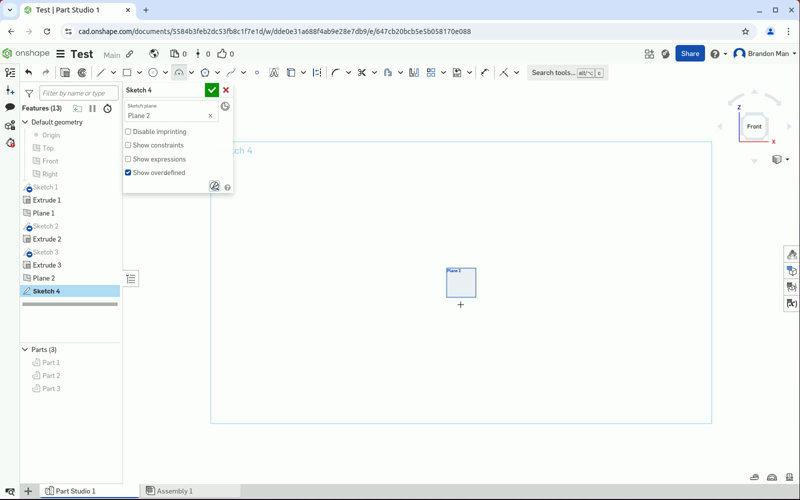
key_down(shift)
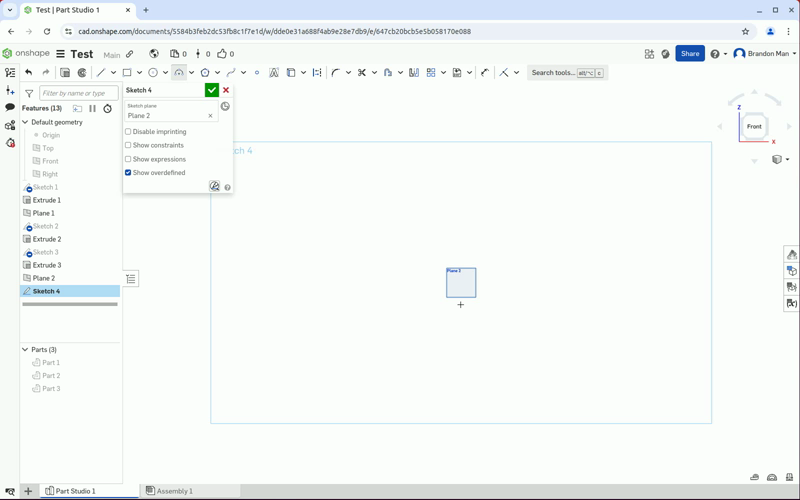
mouse_move(510, 304)
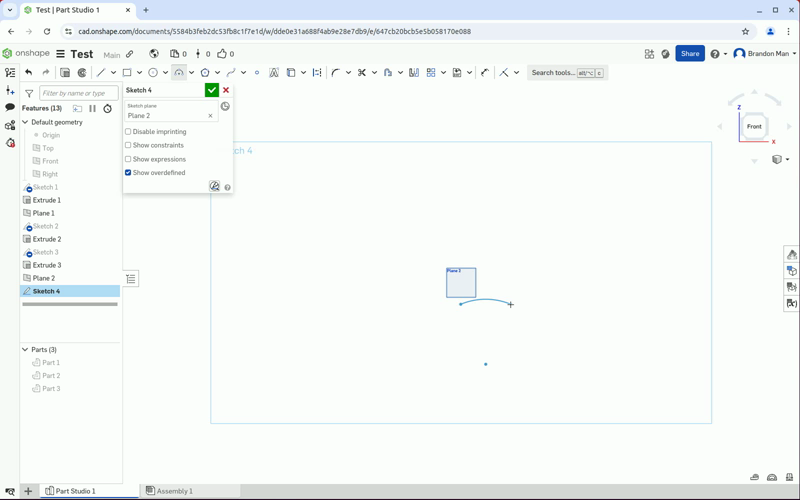
click(510, 304)
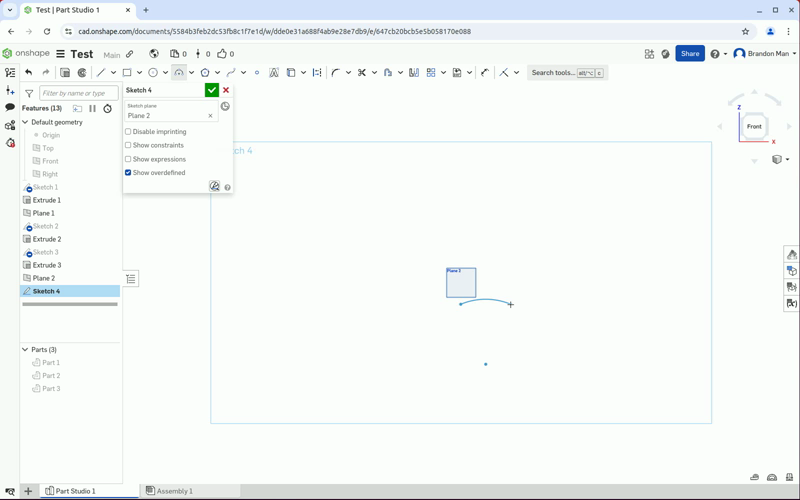
mouse_move(485, 297)
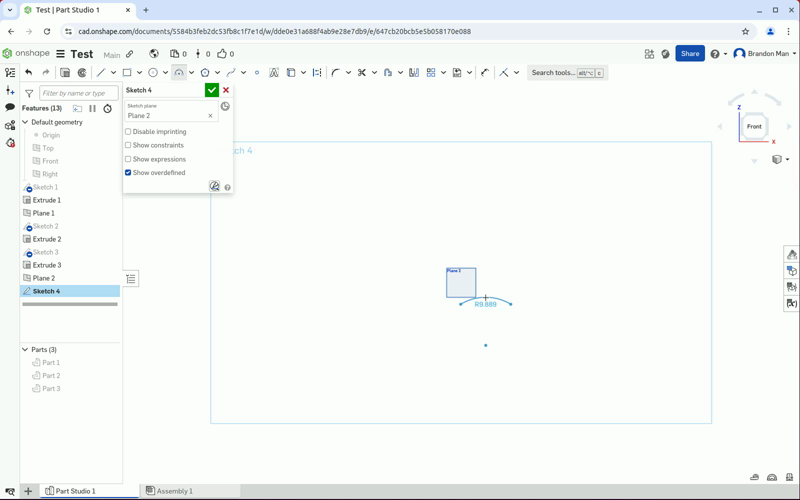
click(485, 297)
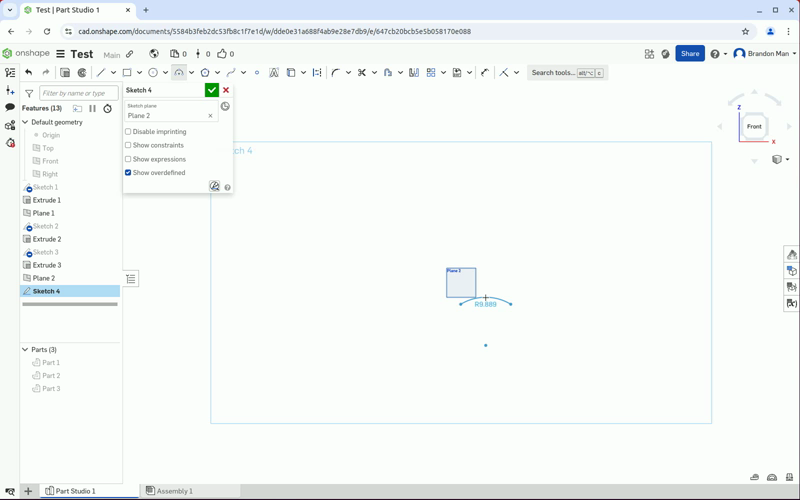
key_up(shift)
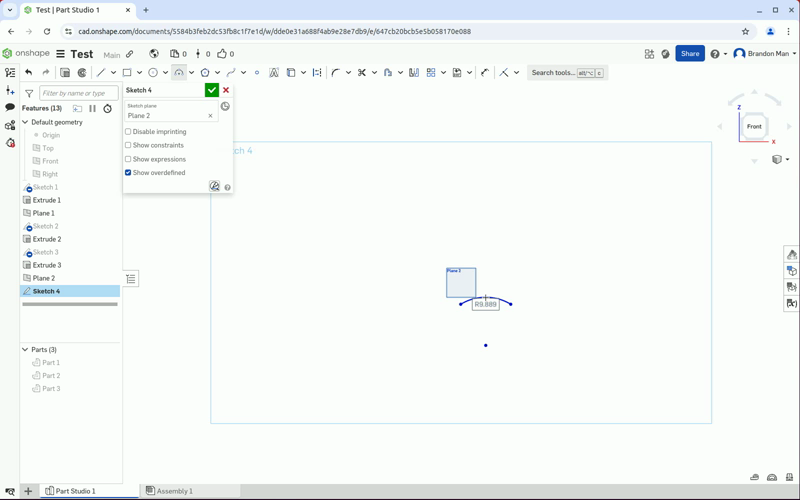
key(esc)
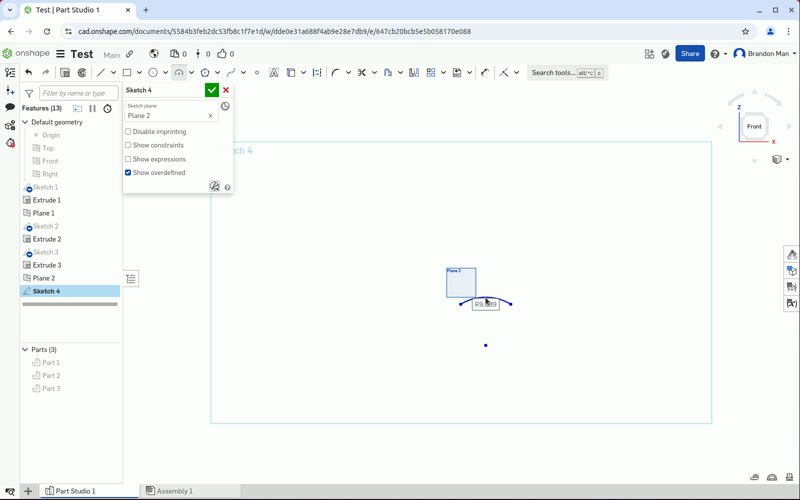
key(l)
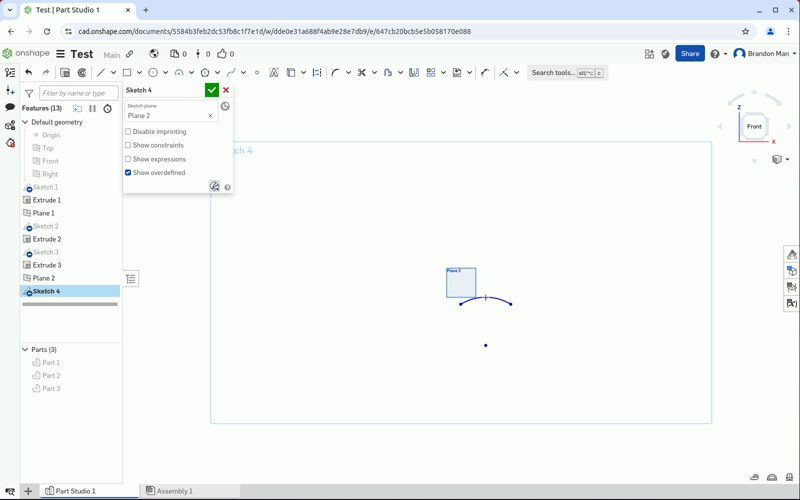
mouse_move(510, 304)
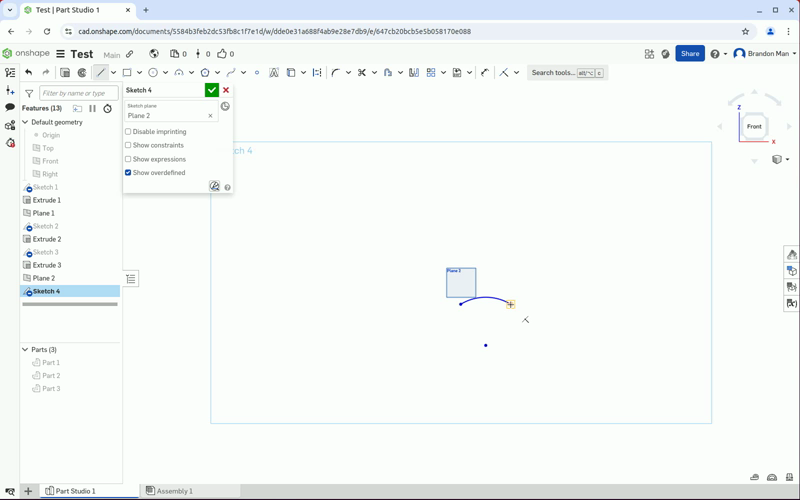
click(510, 304)
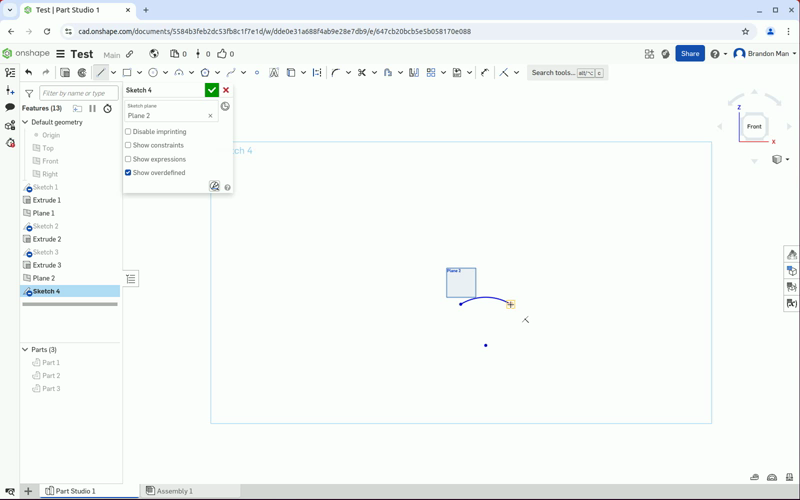
key_down(shift)
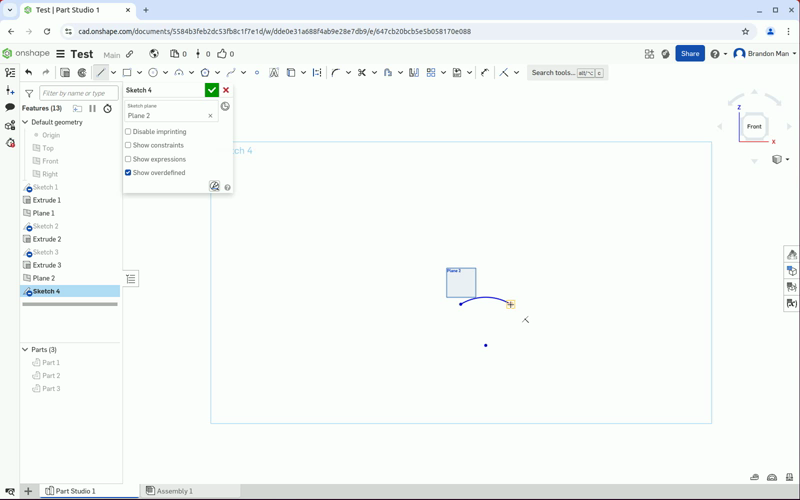
mouse_move(540, 304)
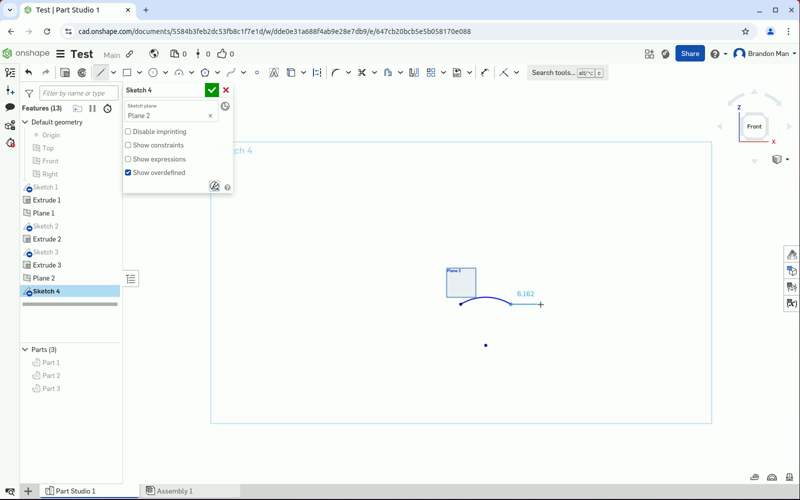
mouse_move(510, 283)
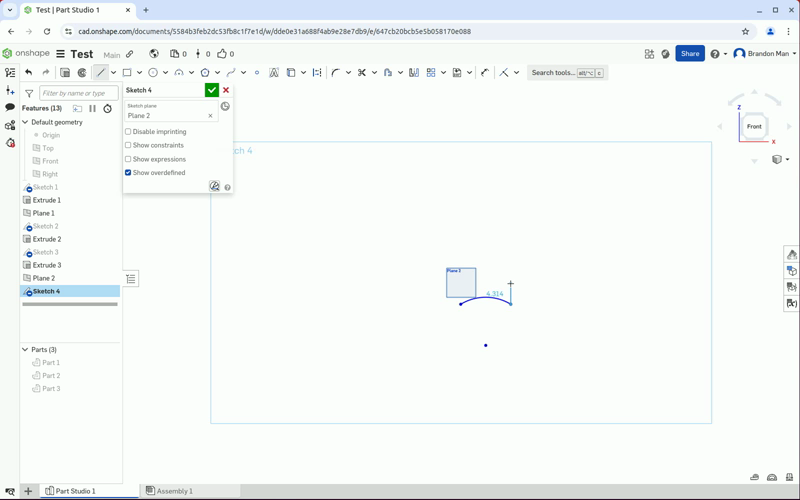
click(510, 283)
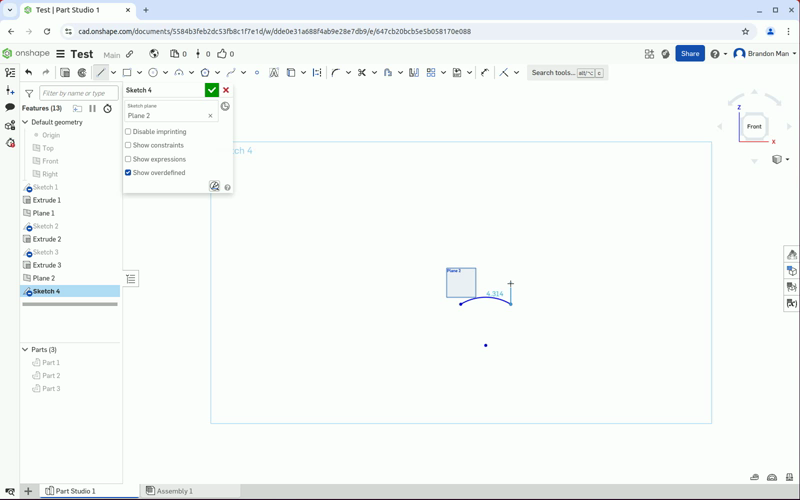
key_up(shift)
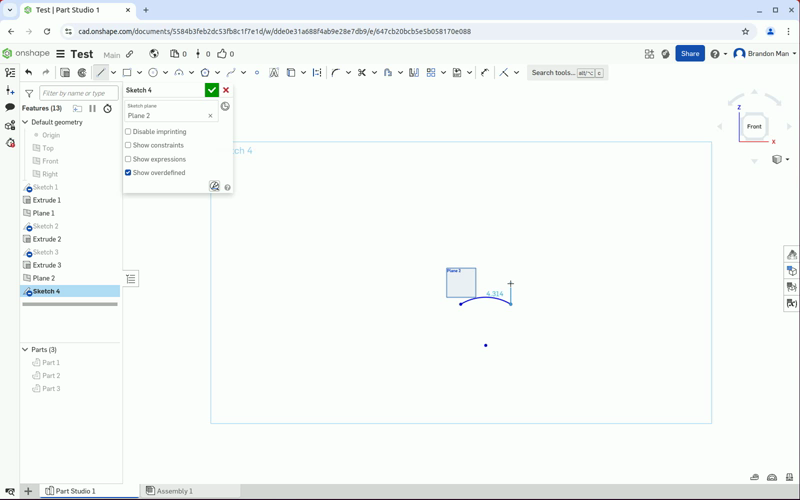
key_down(shift)
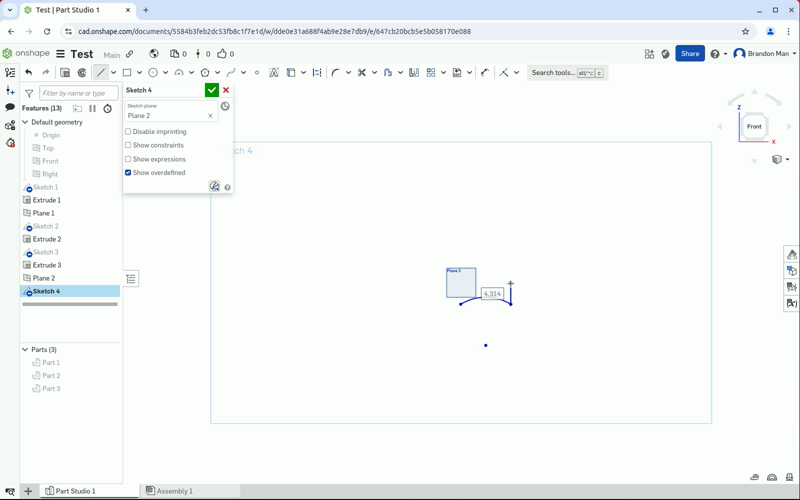
mouse_move(540, 283)
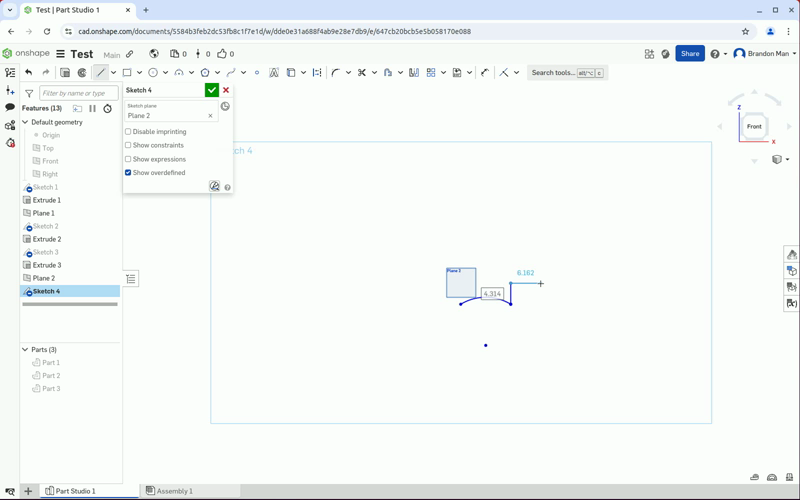
mouse_move(460, 283)
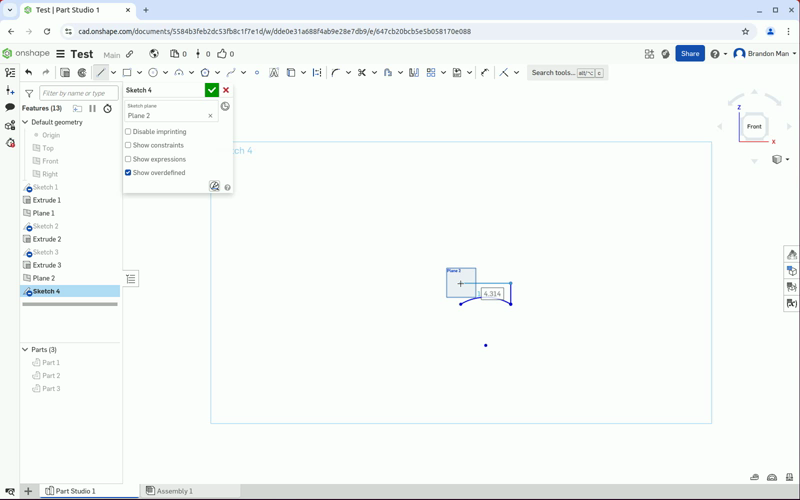
click(460, 283)
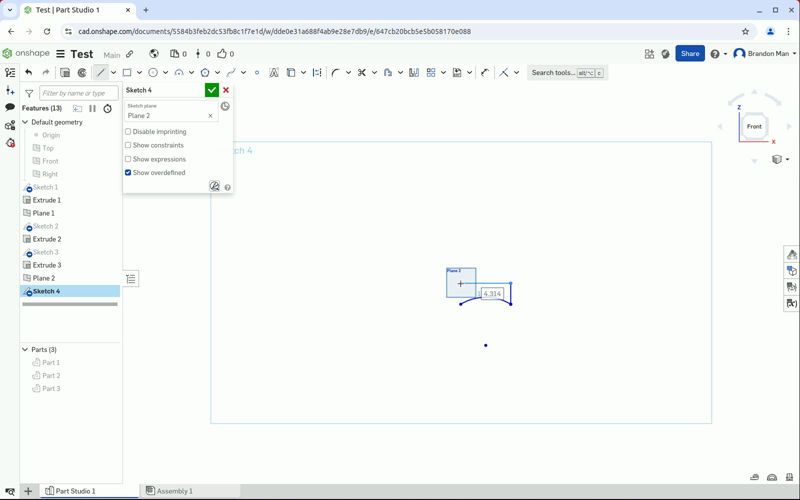
key_up(shift)
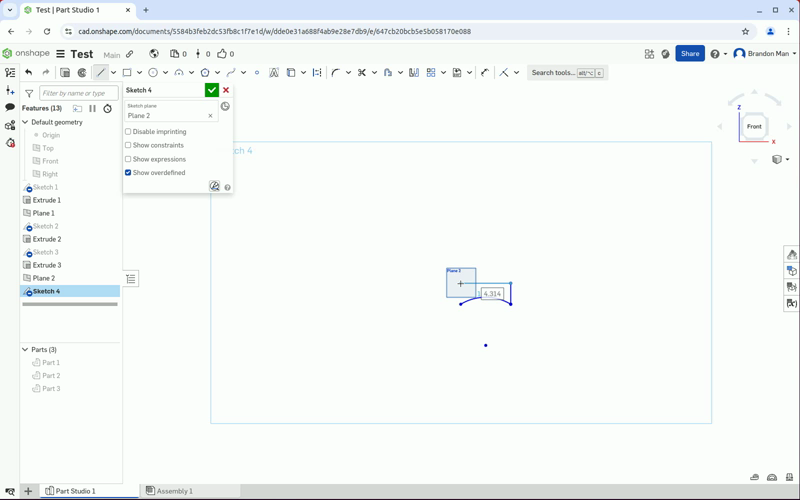
mouse_move(490, 283)
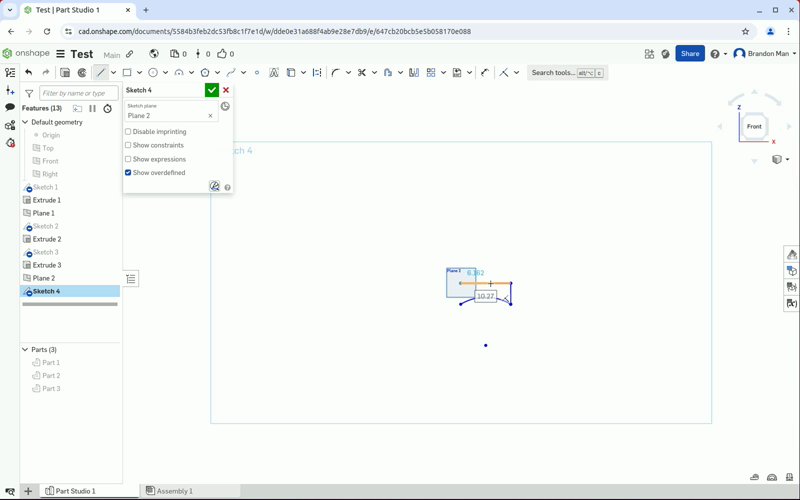
key_down(shift)
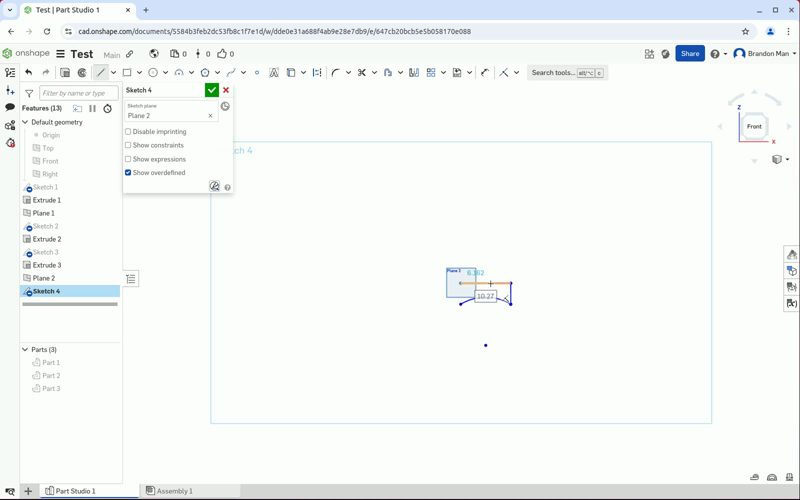
mouse_move(460, 304)
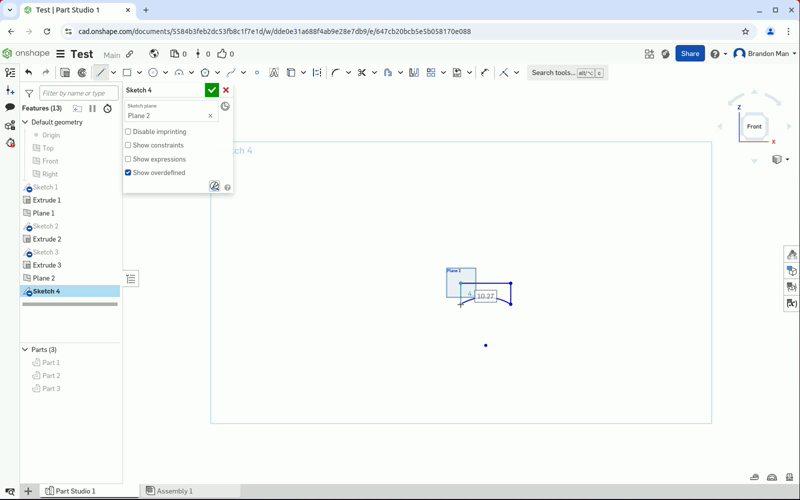
key_up(shift)
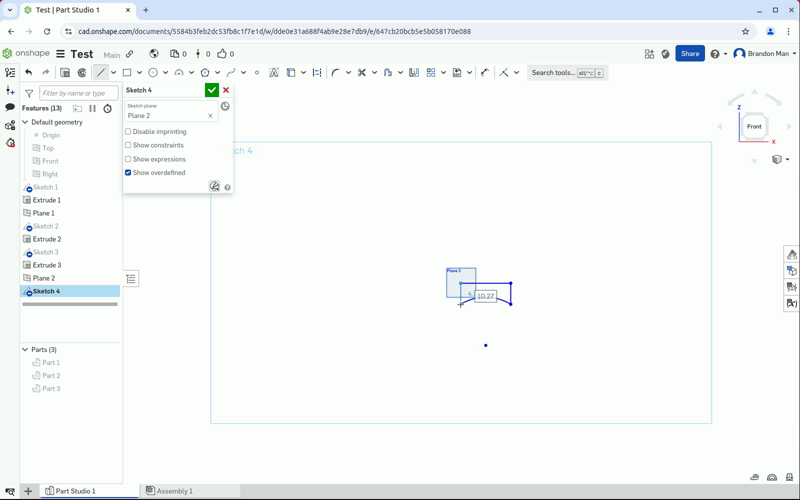
click(460, 304)
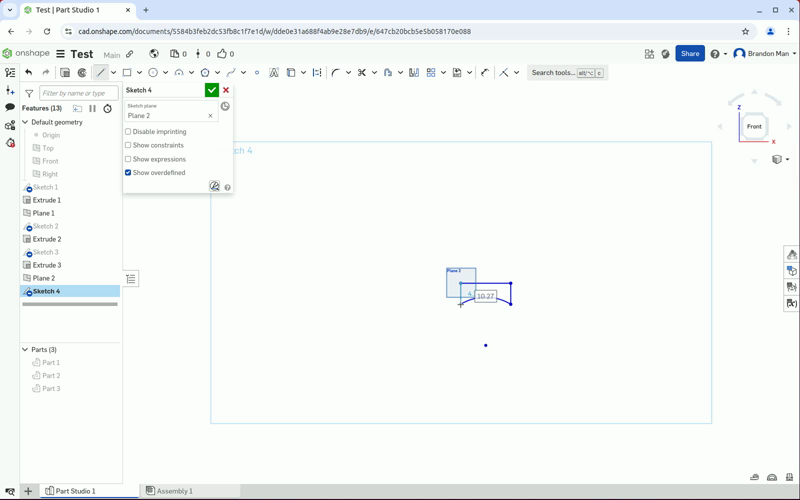
key(esc)
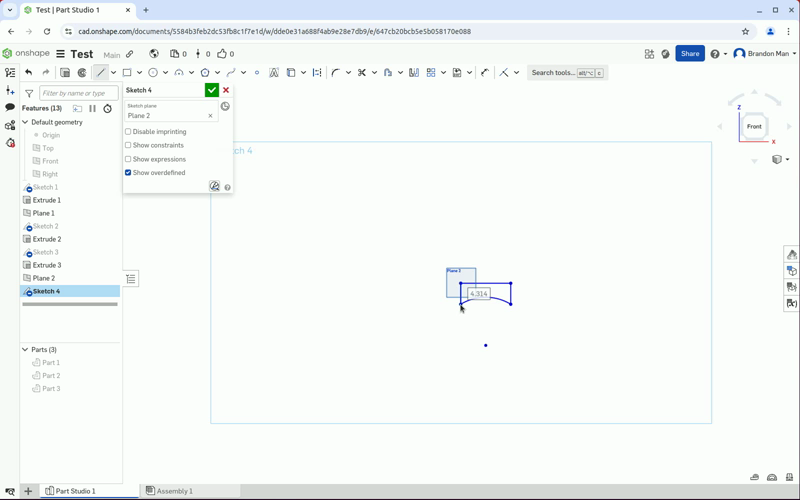
mouse_move(499, 290)
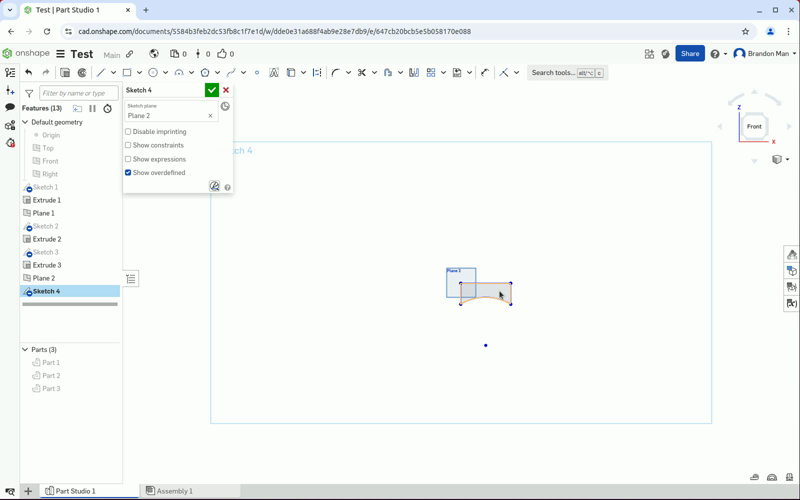
scroll(6)
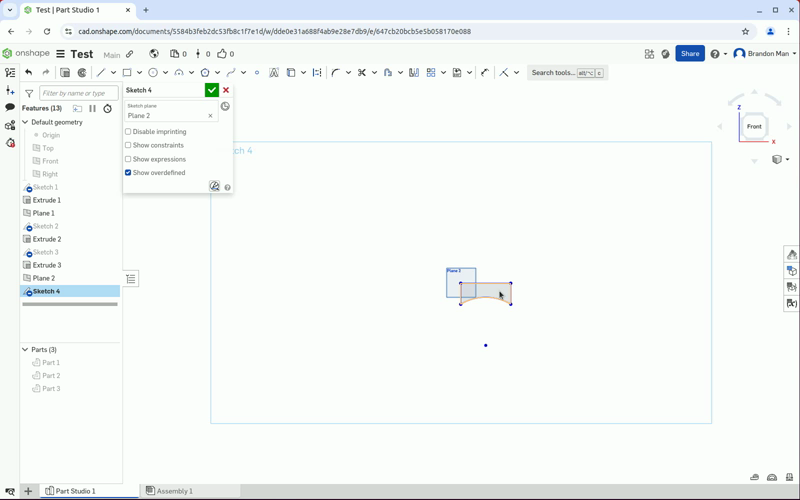
scroll(6)
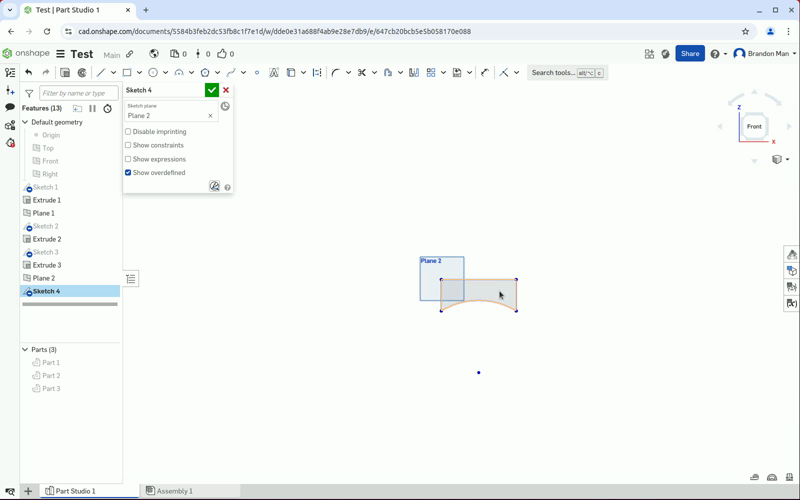
scroll(6)
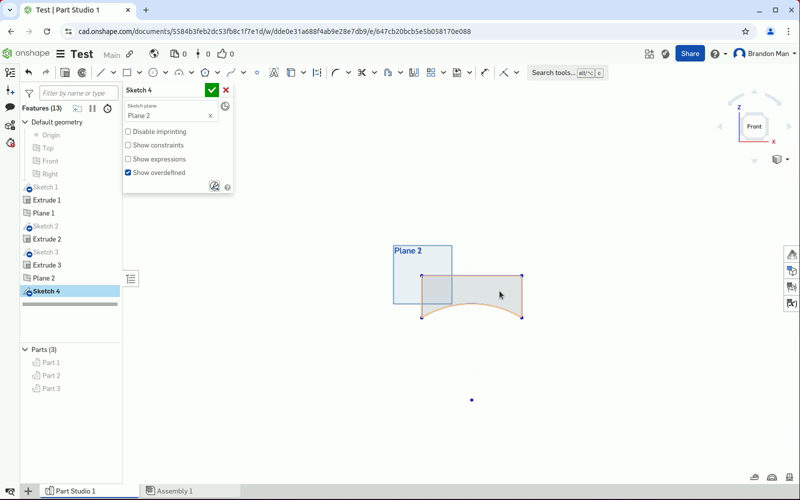
scroll(6)
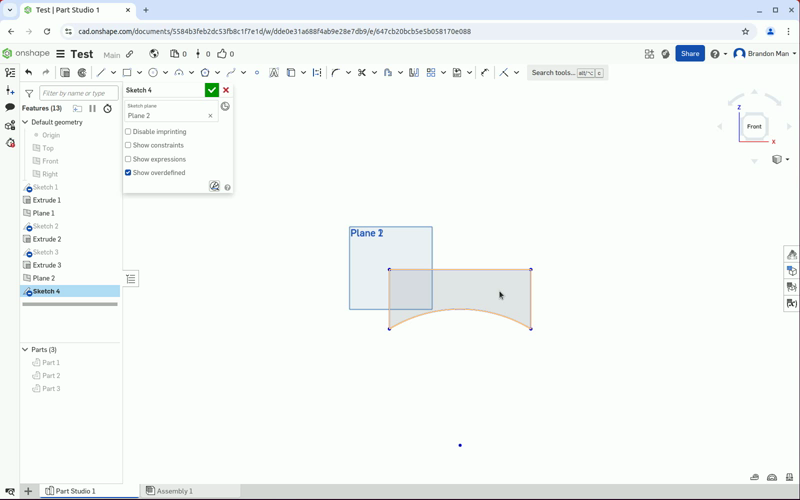
scroll(6)
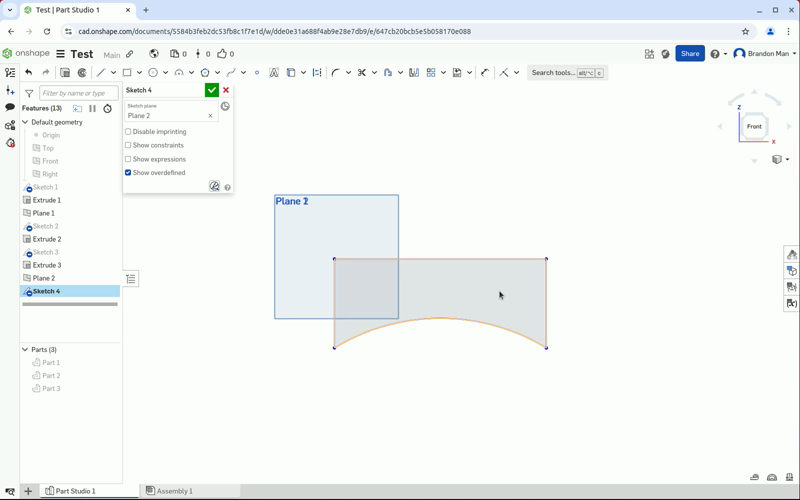
scroll(6)
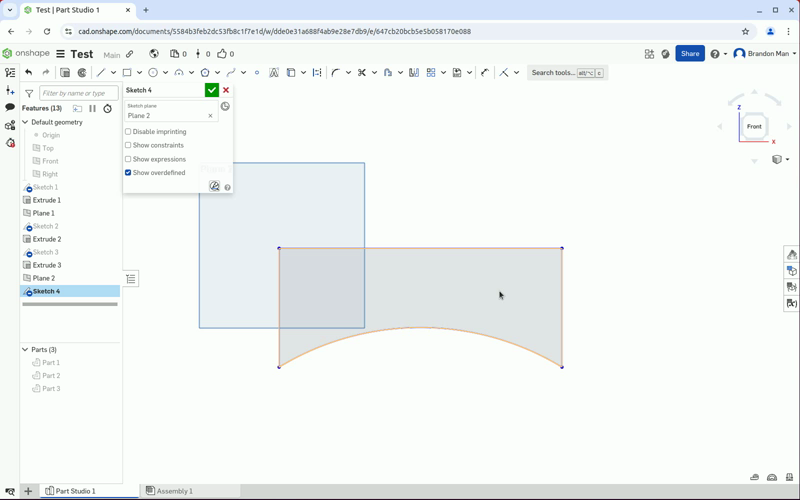
scroll(6)
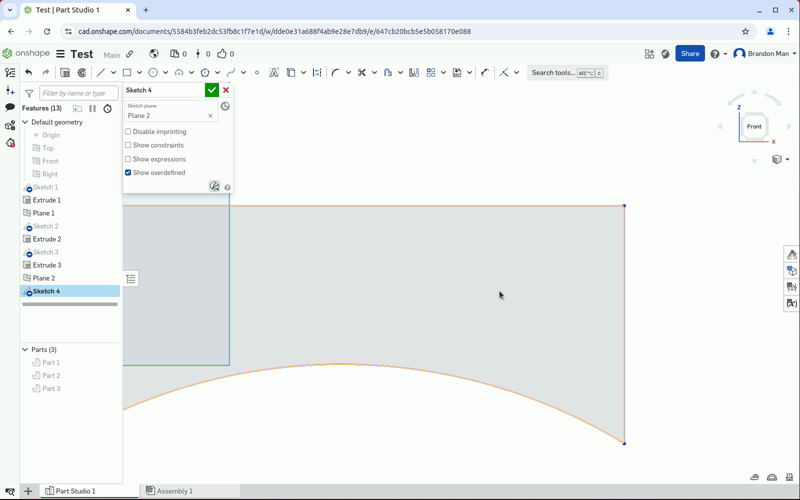
click(499, 290)
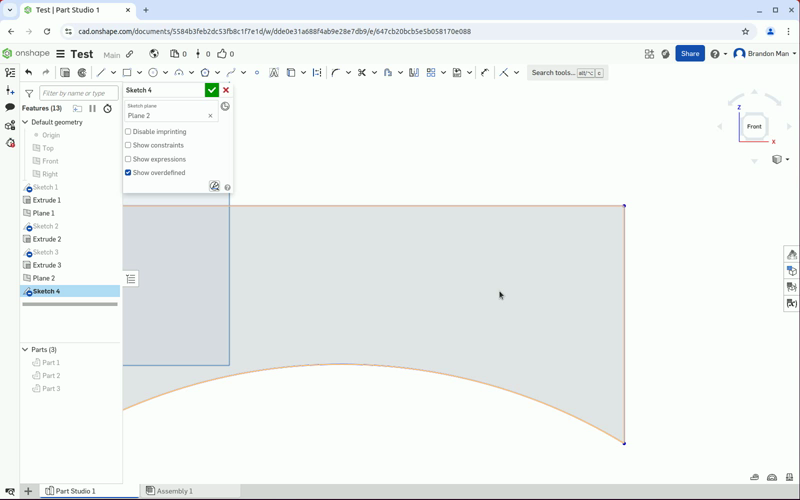
scroll(-6)
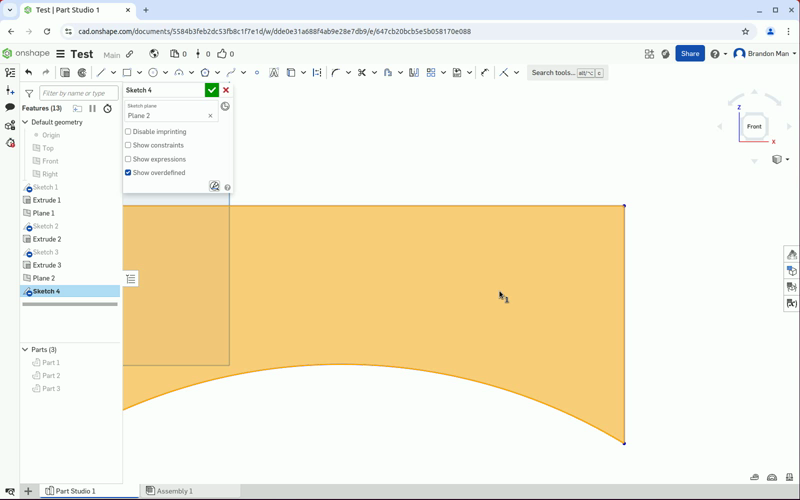
scroll(-6)
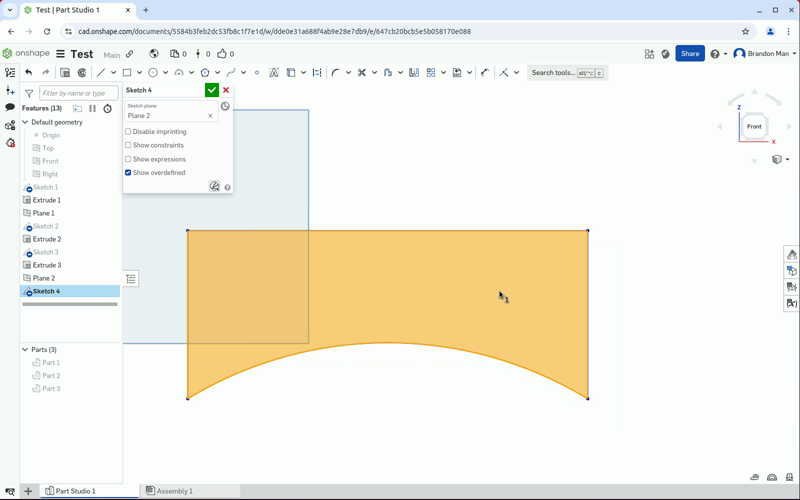
scroll(-6)
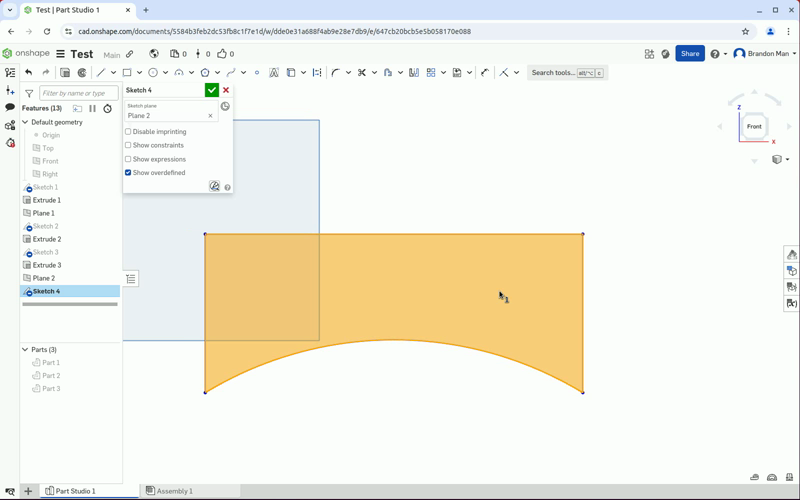
scroll(-6)
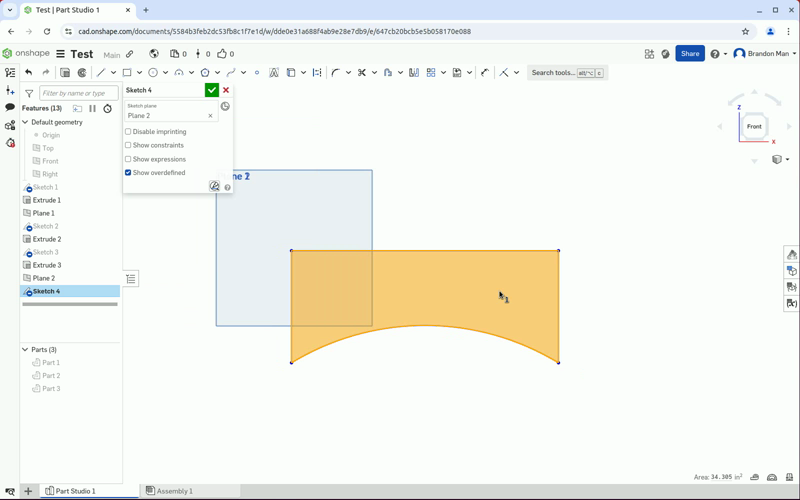
scroll(-6)
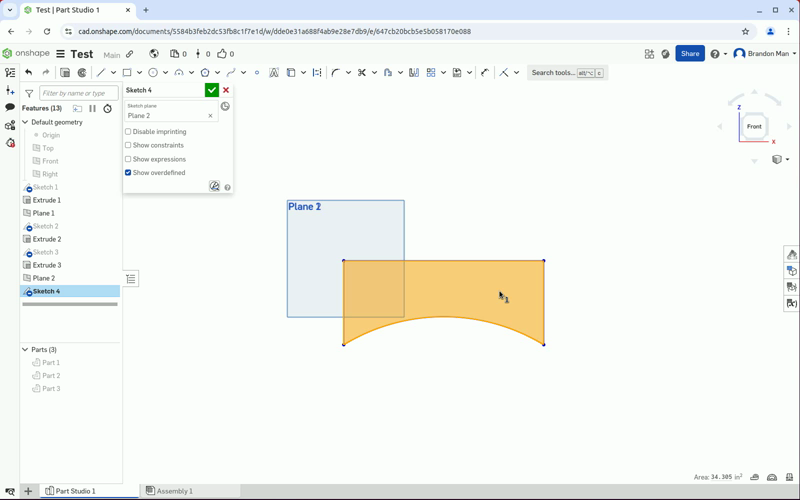
scroll(-6)
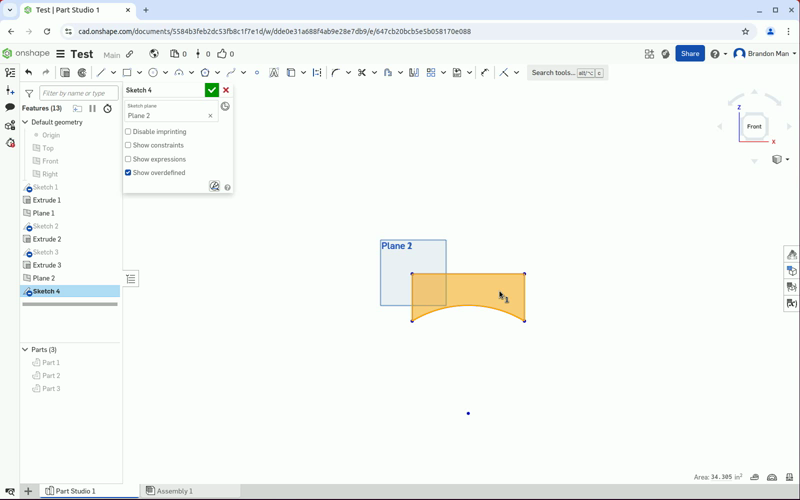
scroll(-6)
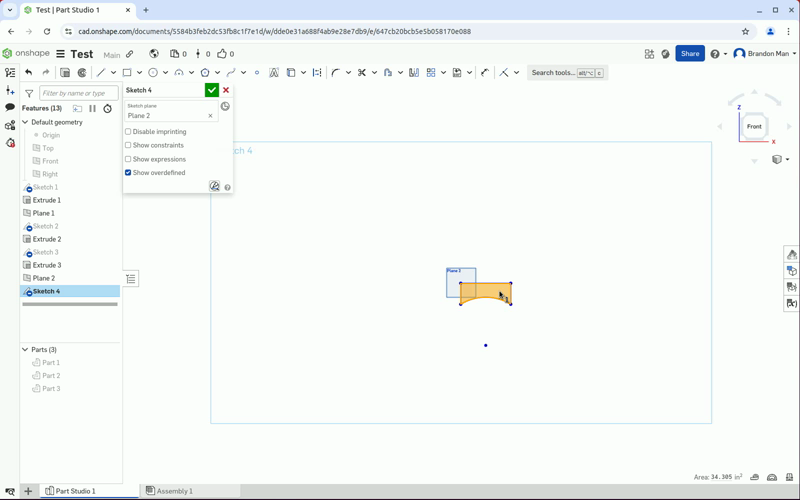
mouse_move(73, 352)
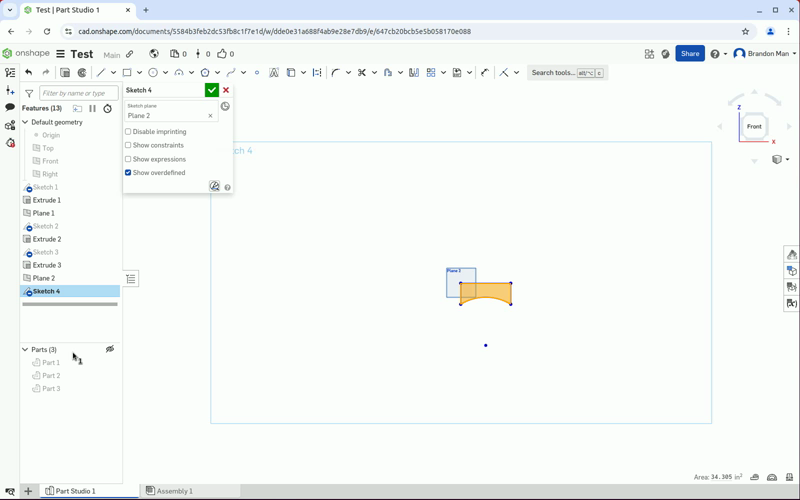
key(shift+y)
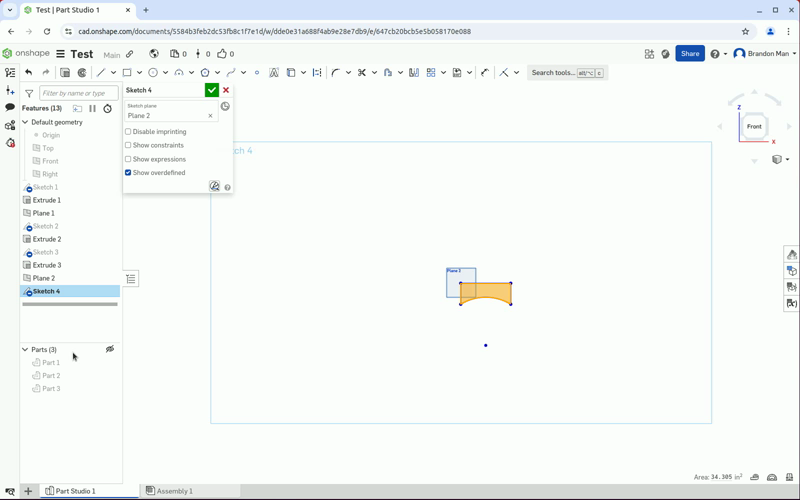
key(shift+e)
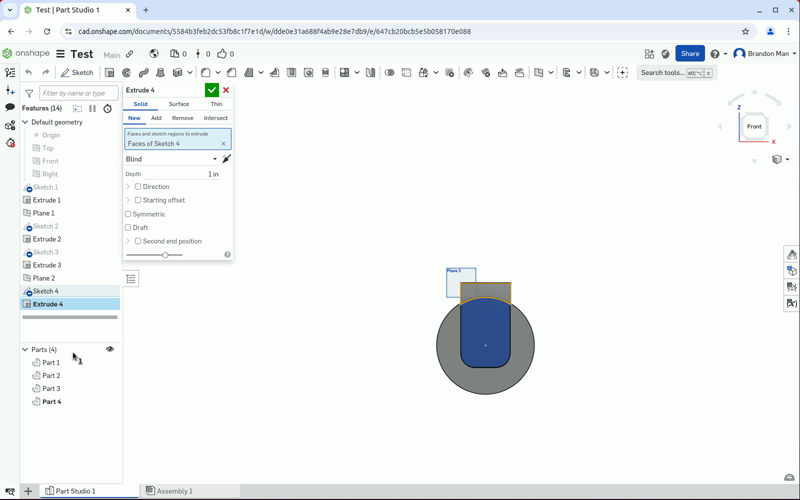
mouse_move(143, 106)
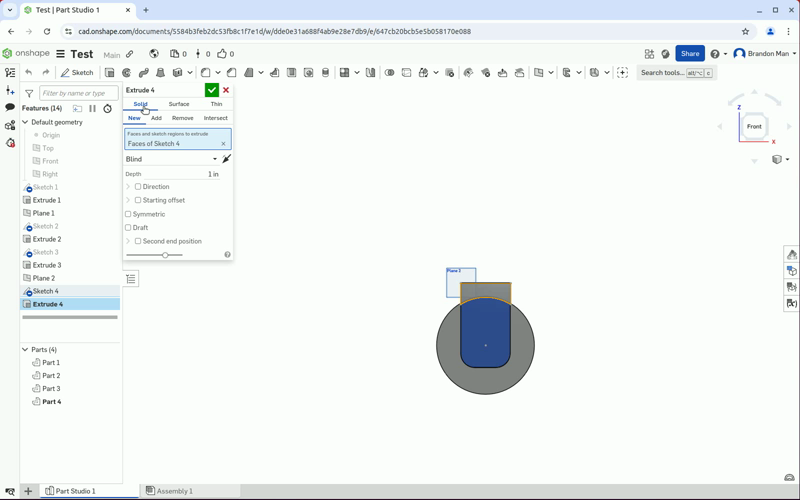
click(143, 106)
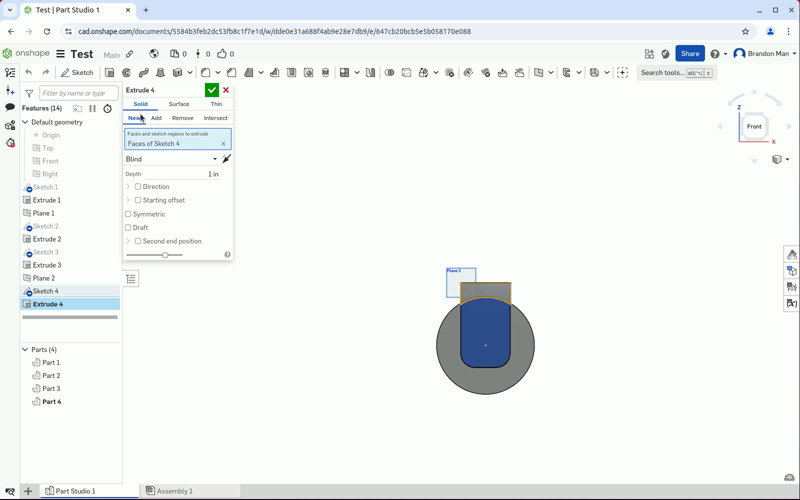
mouse_move(137, 120)
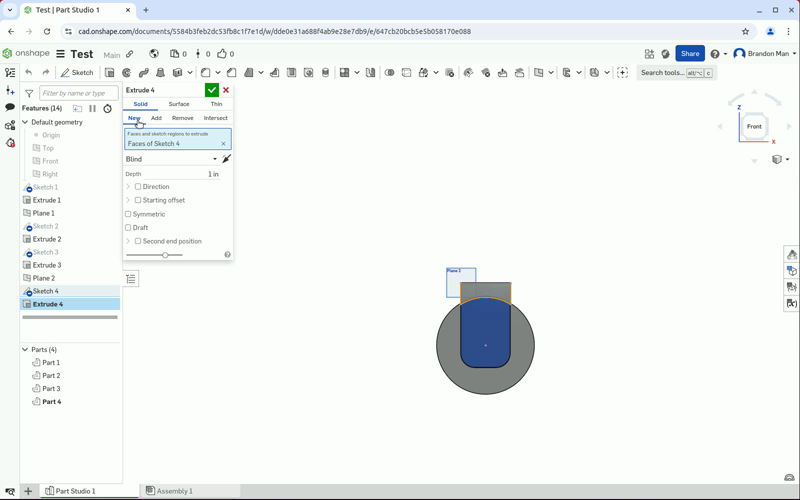
click(137, 120)
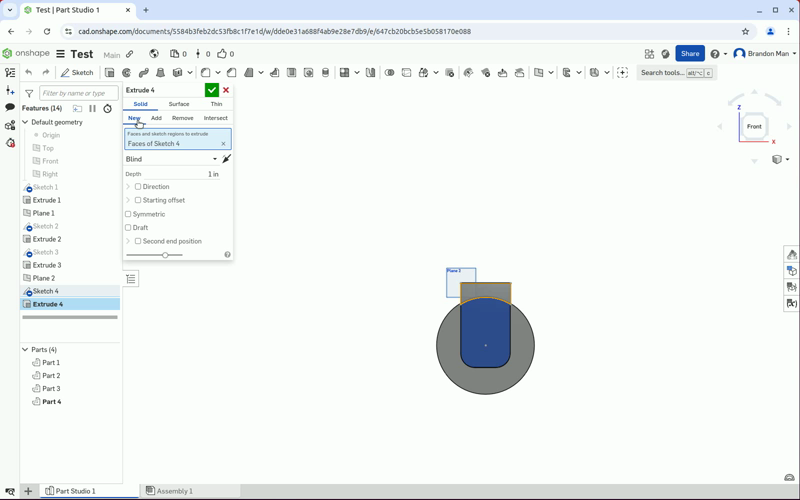
key(tab, 4)
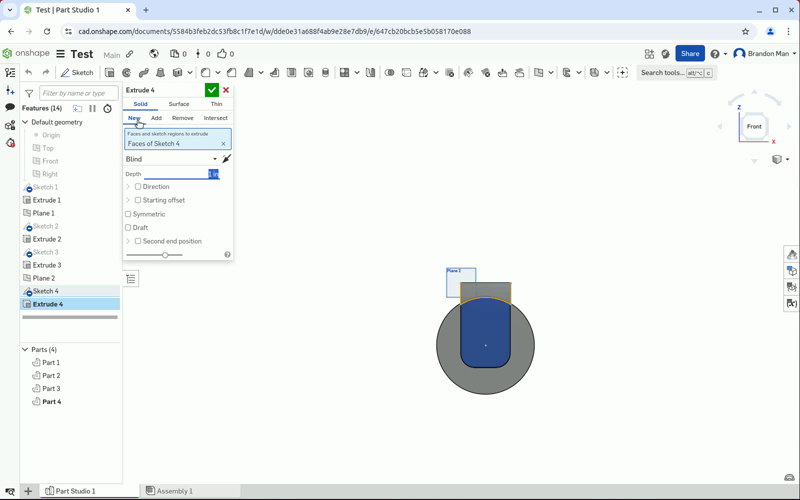
text(4.333)
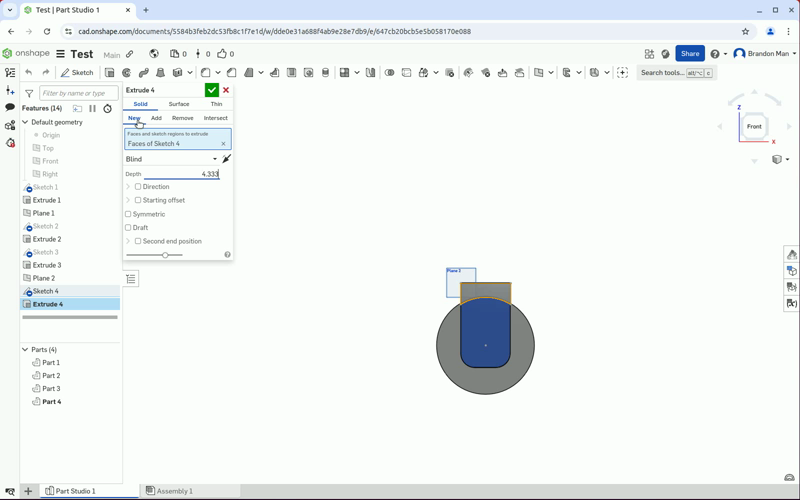
key(enter)
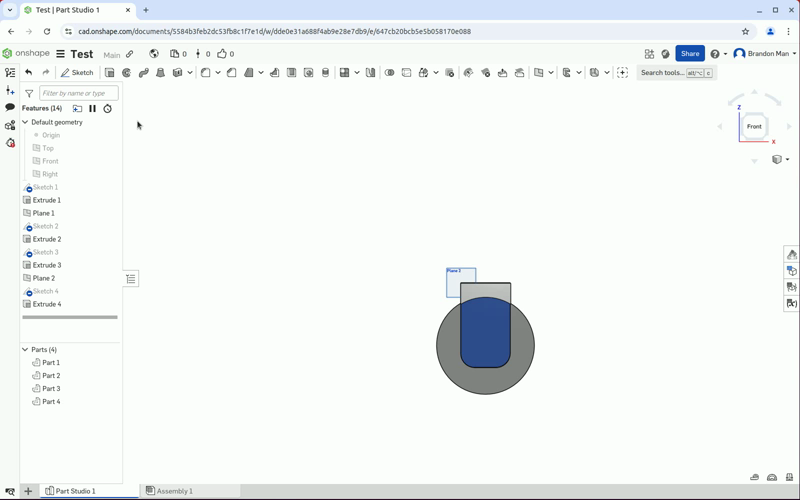
key(shift+h)
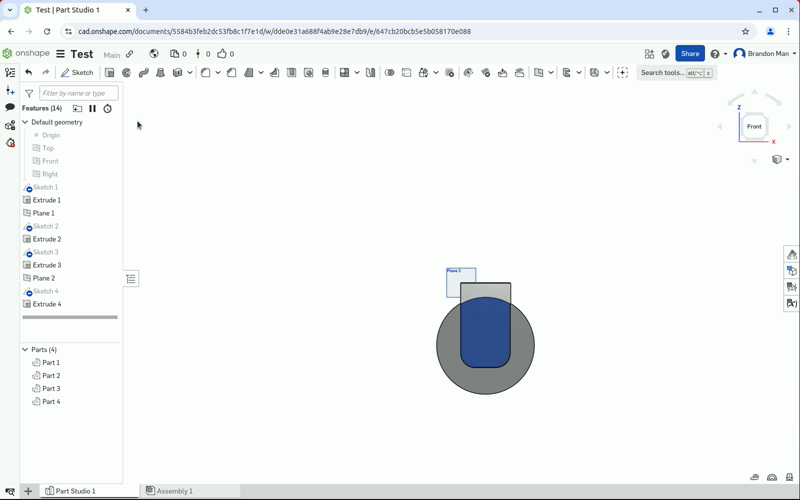
key(shift+h)
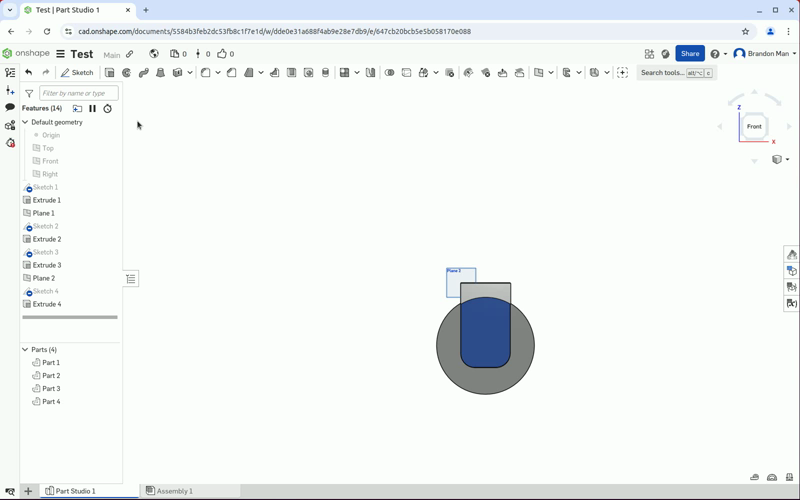
mouse_move(73, 189)
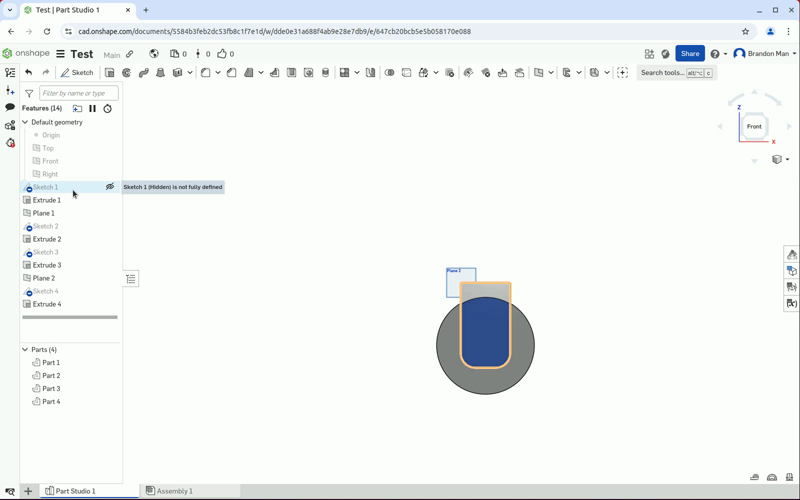
click(73, 189)
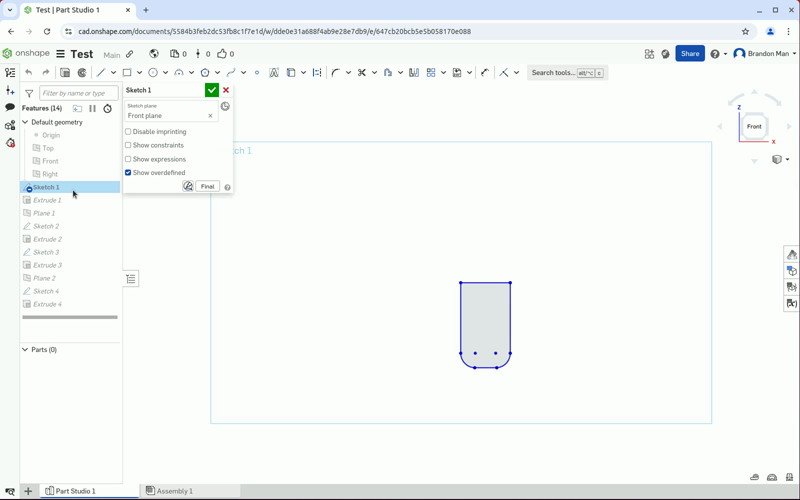
mouse_move(229, 92)
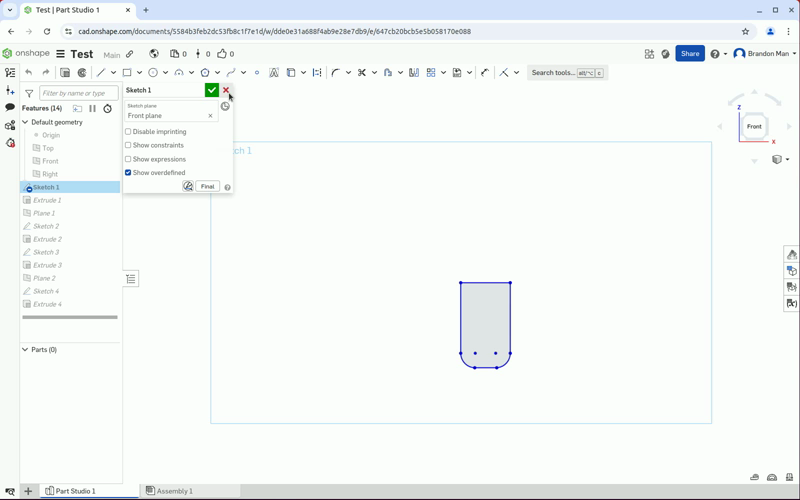
click(229, 92)
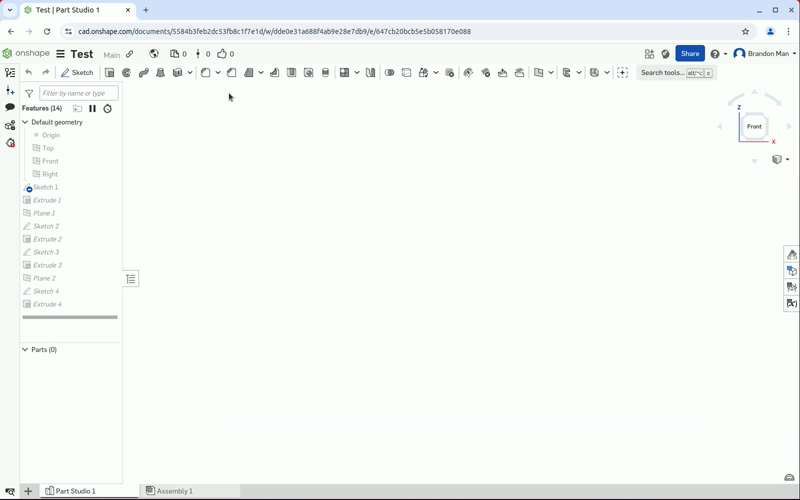
key(shift+s)
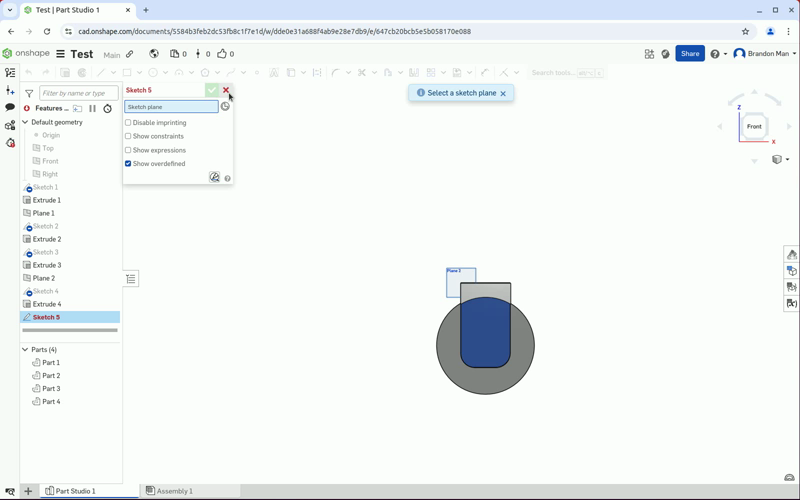
mouse_move(73, 280)
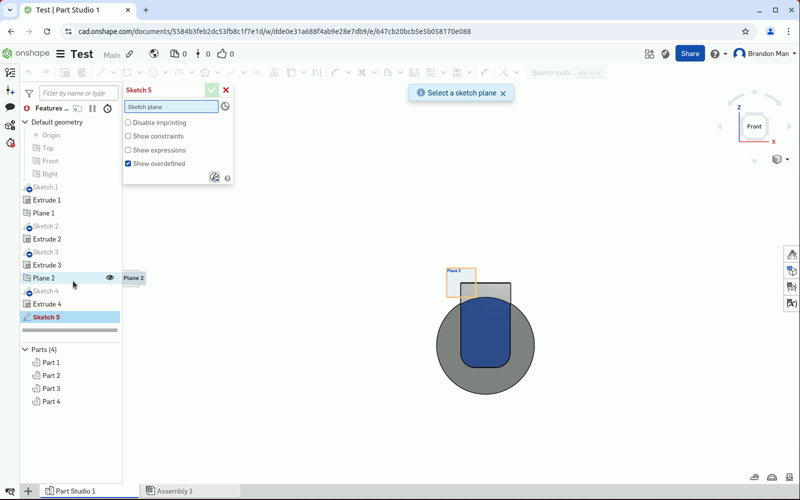
click(73, 280)
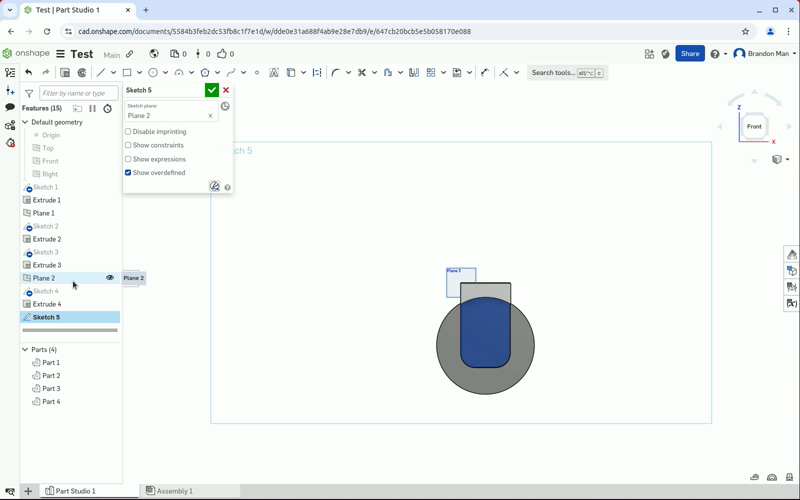
mouse_move(73, 352)
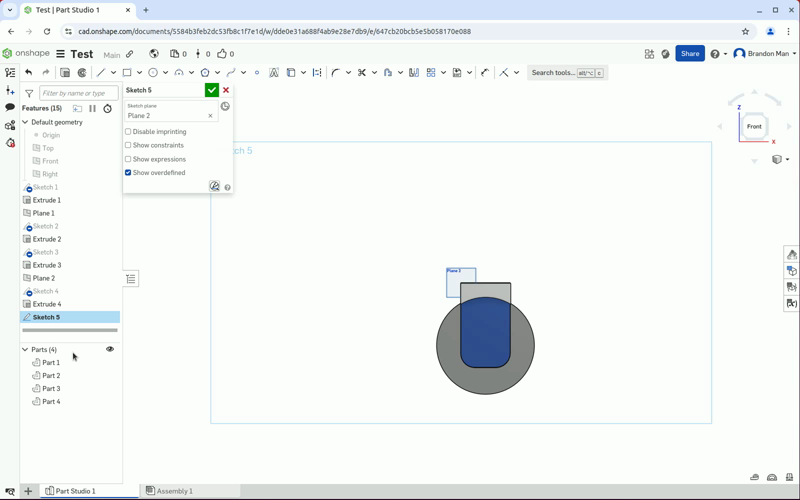
key(y)
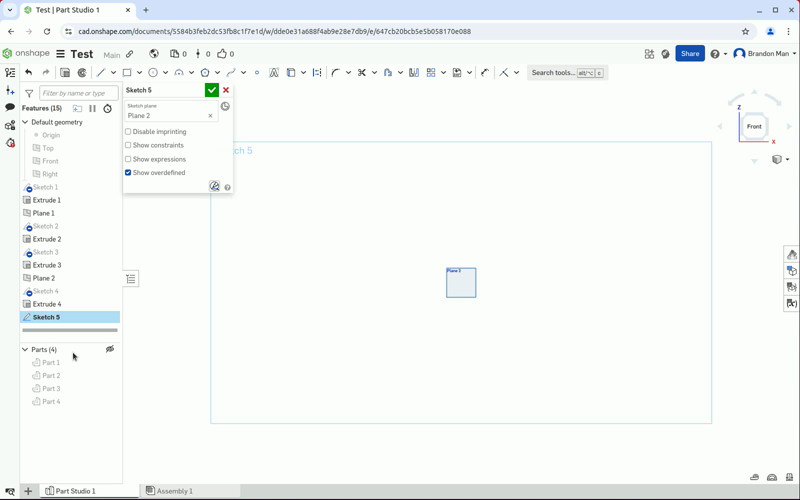
key(a)
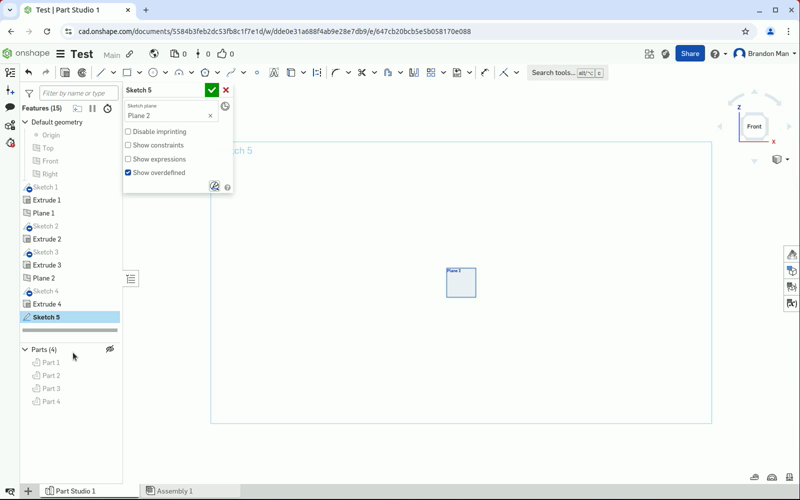
key_down(shift)
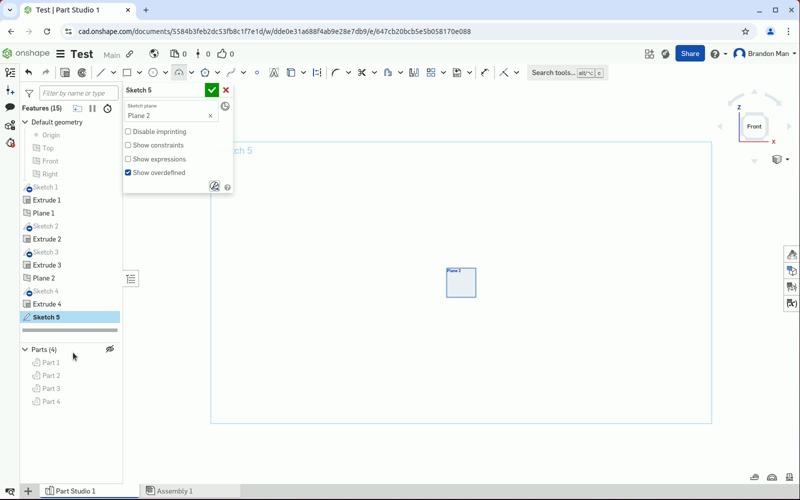
mouse_move(460, 353)
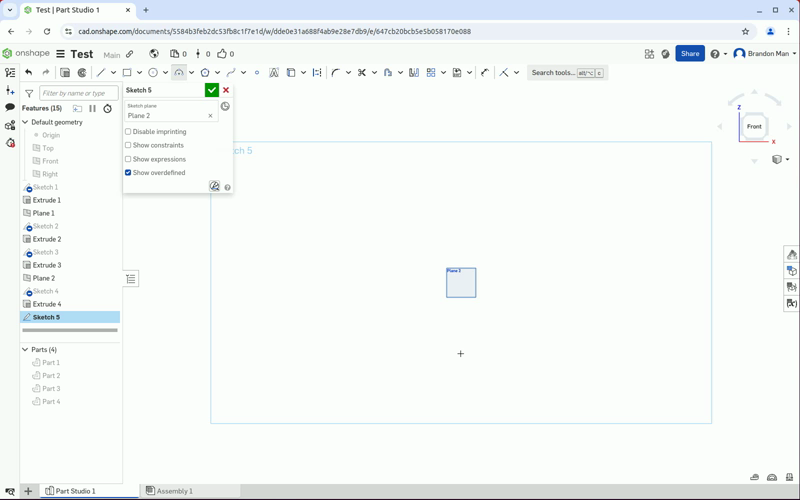
click(460, 353)
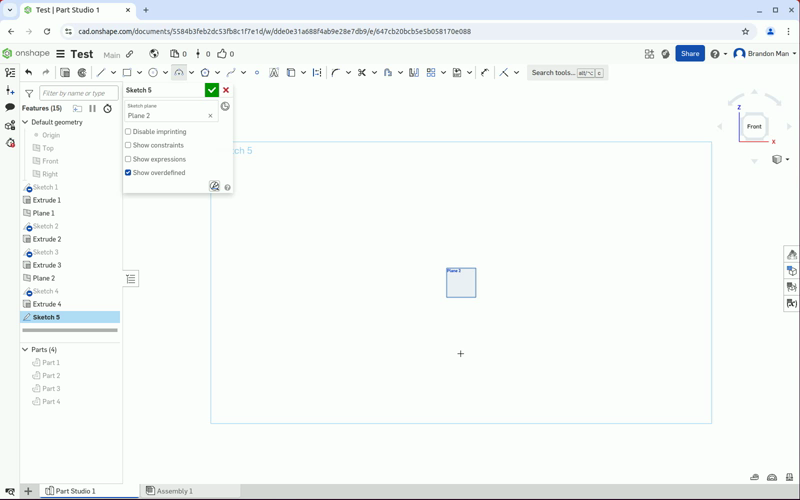
key_up(shift)
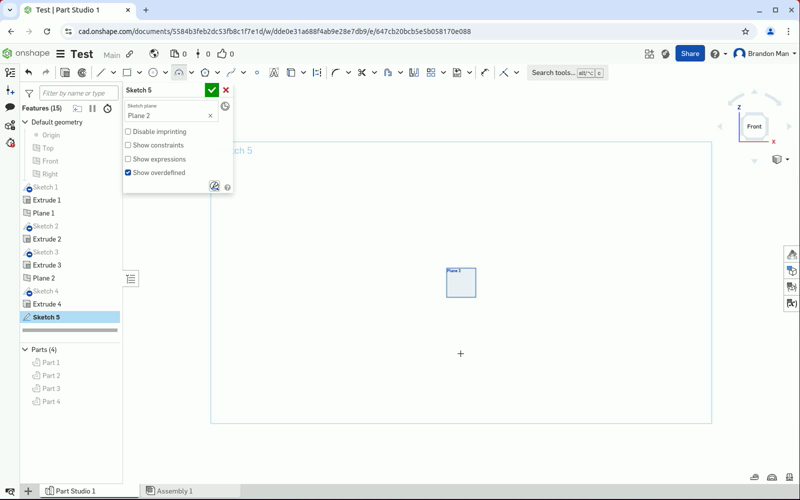
key_down(shift)
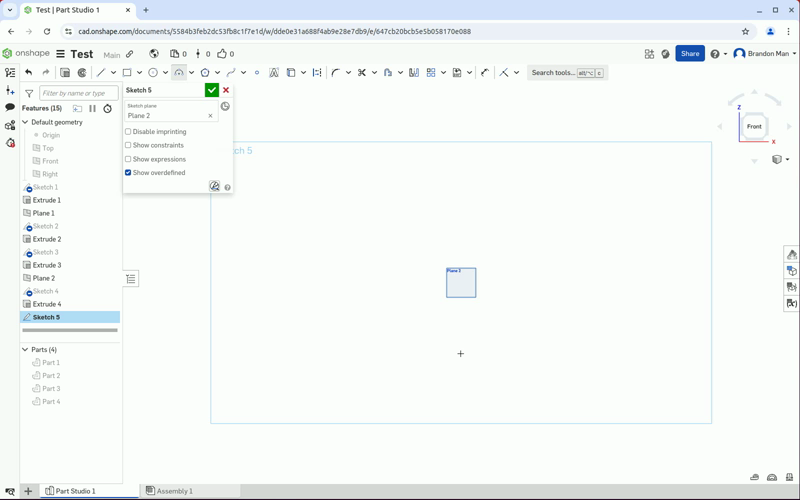
mouse_move(475, 367)
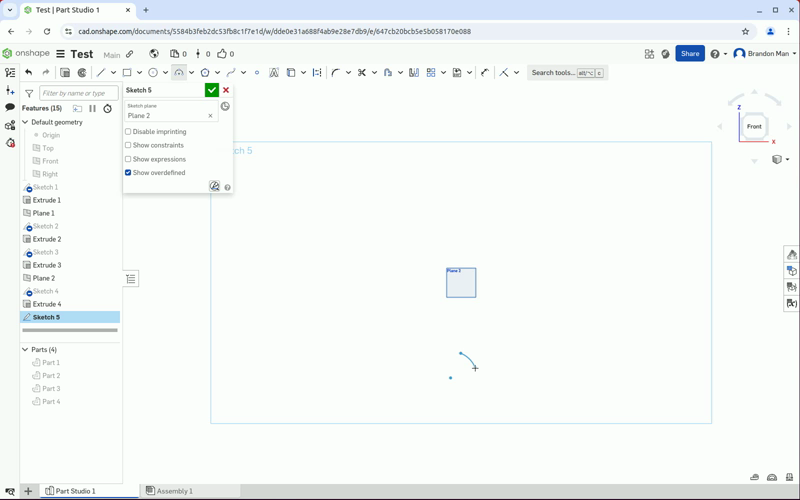
click(475, 367)
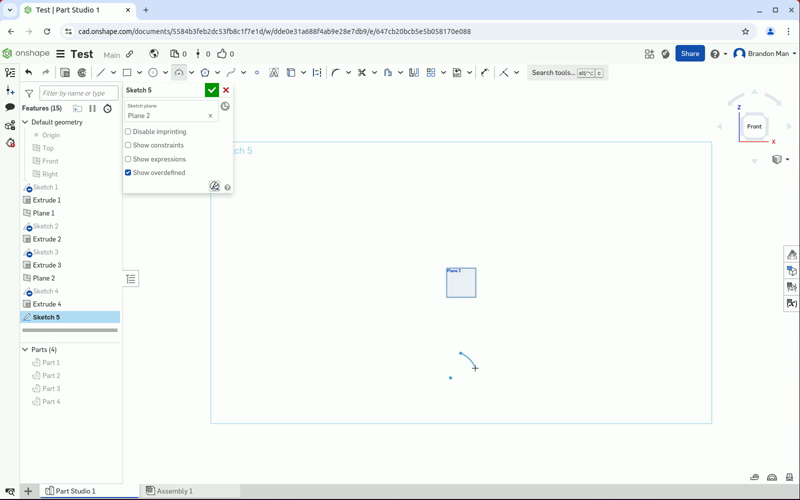
mouse_move(464, 363)
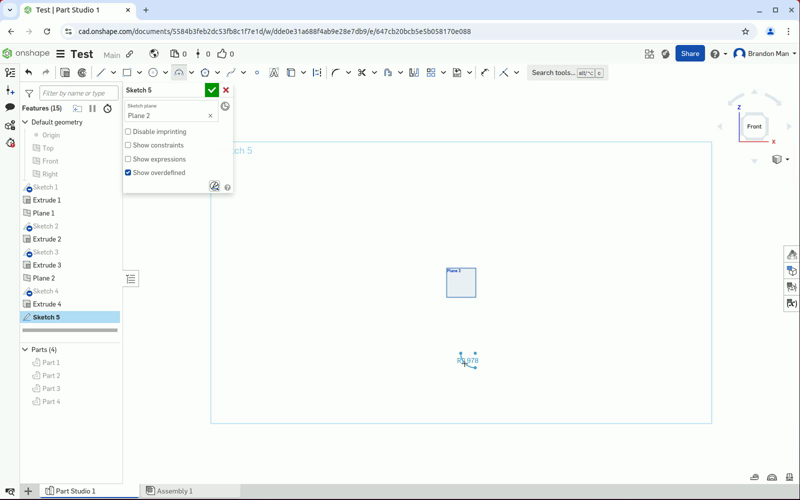
click(464, 363)
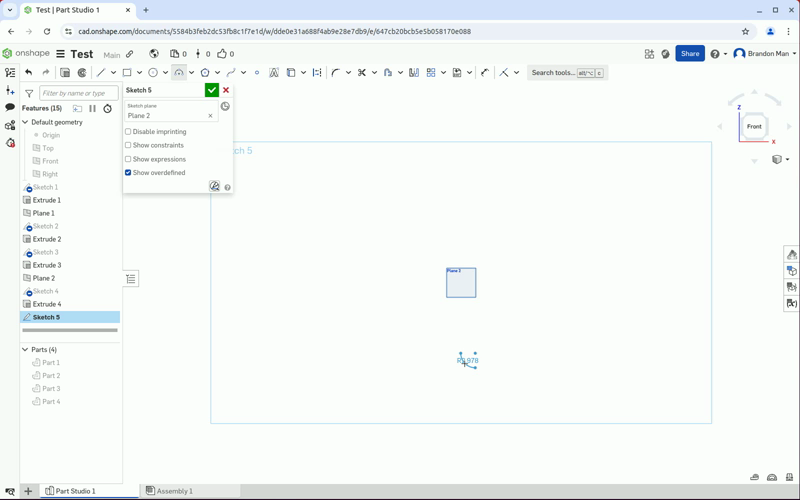
key_up(shift)
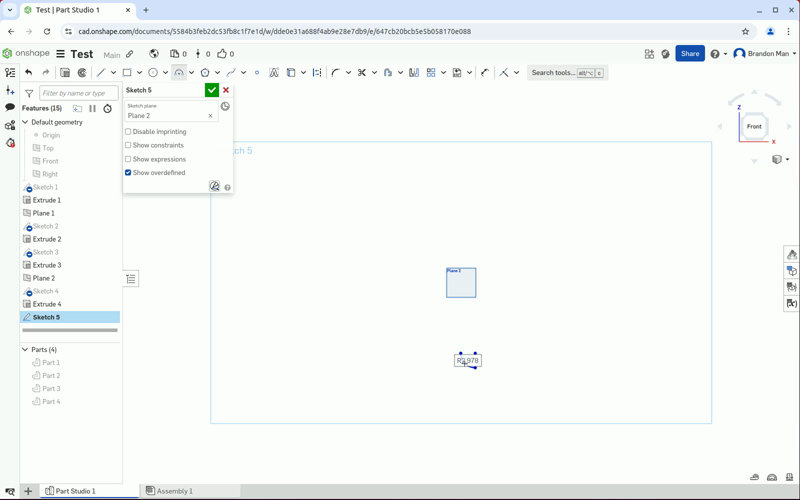
key(esc)
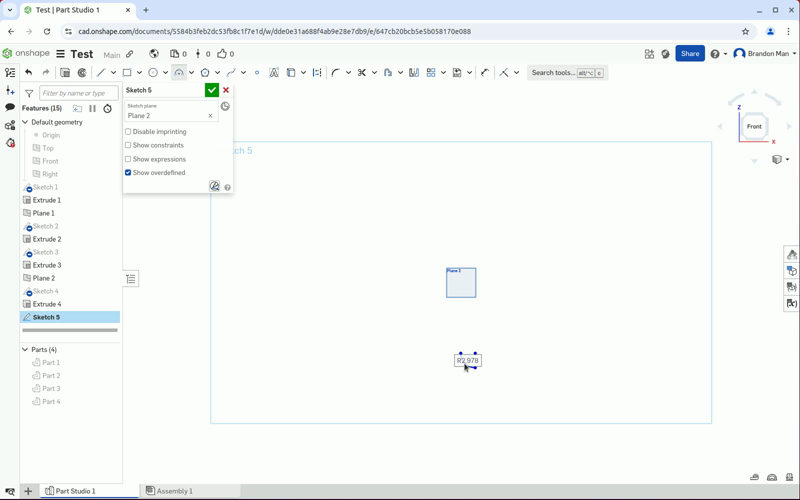
key(l)
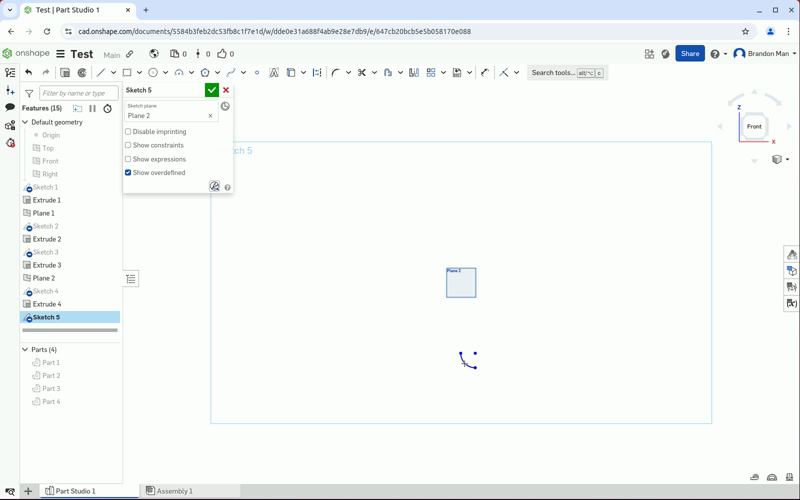
mouse_move(475, 367)
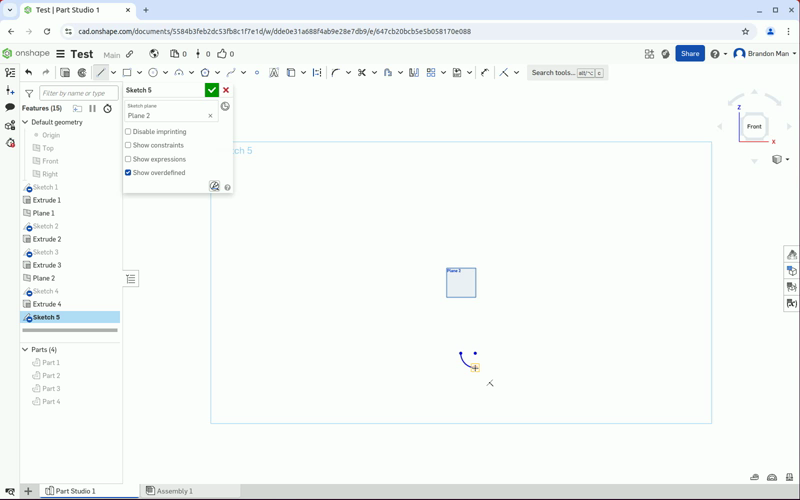
click(475, 367)
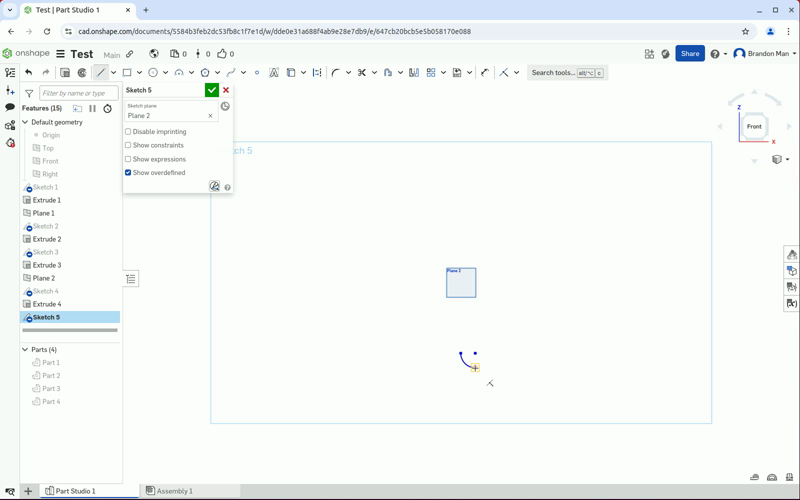
key_down(shift)
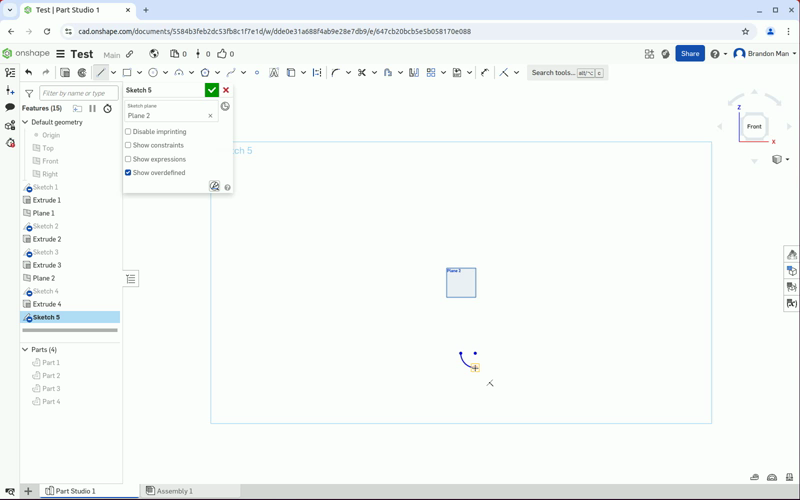
mouse_move(505, 367)
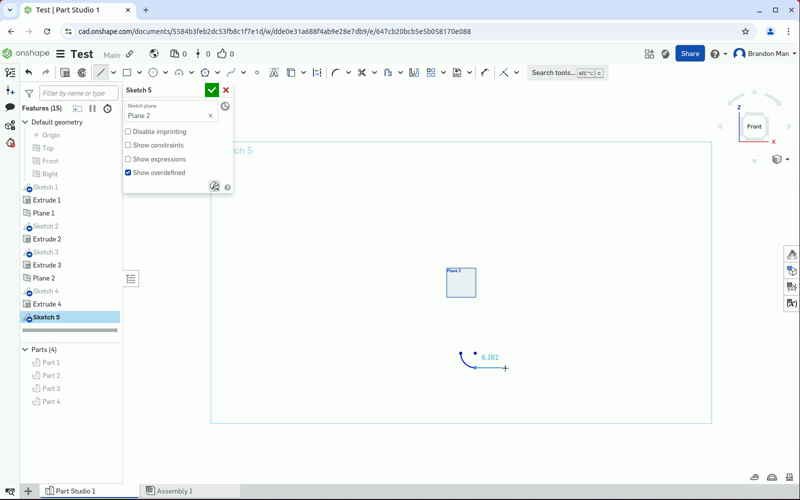
mouse_move(496, 367)
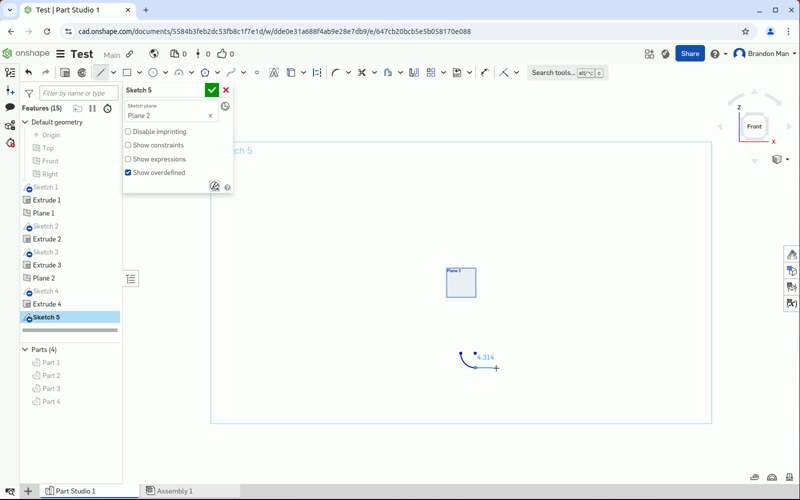
click(496, 367)
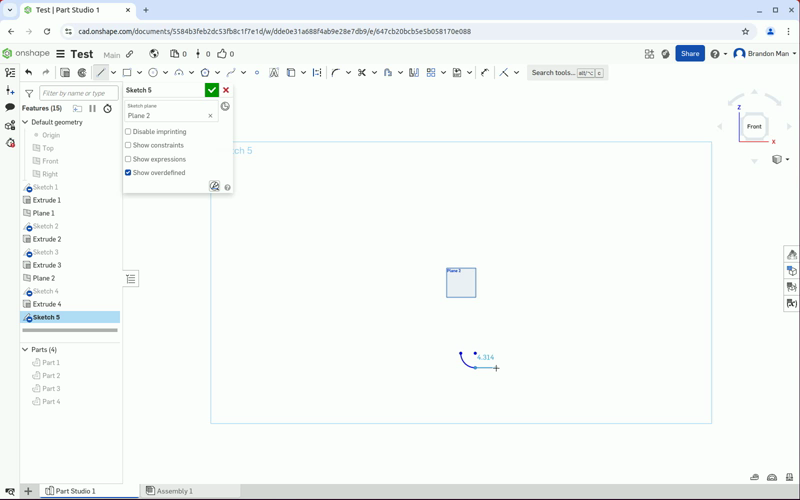
key_up(shift)
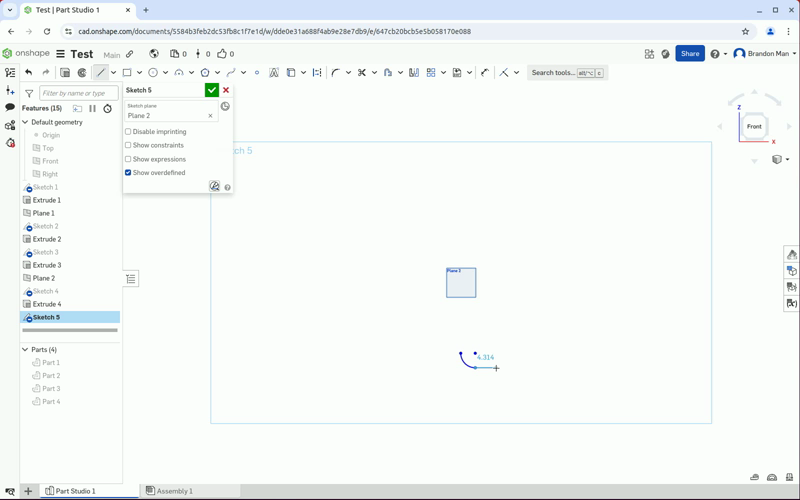
key(esc)
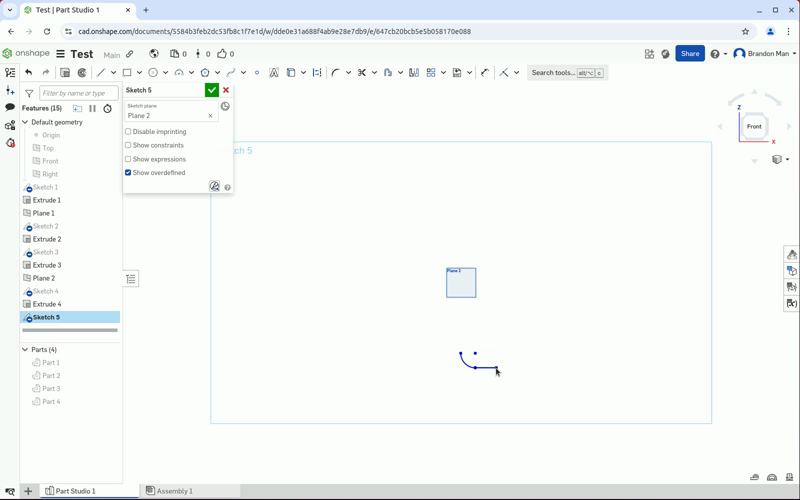
key(a)
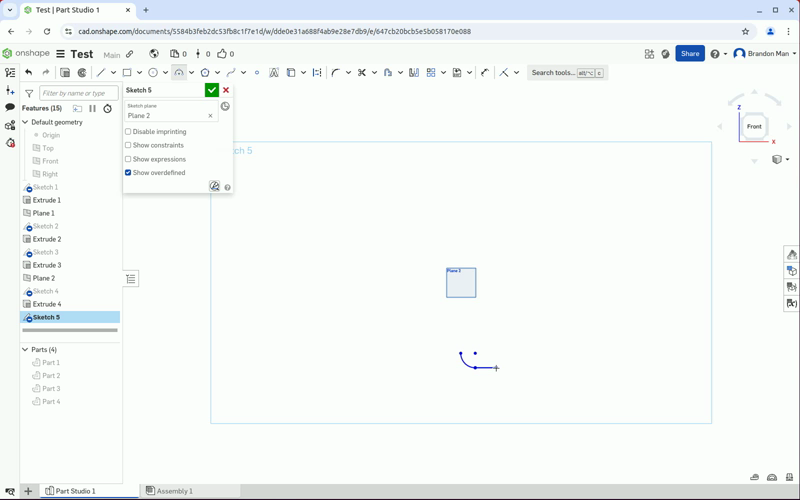
mouse_move(496, 367)
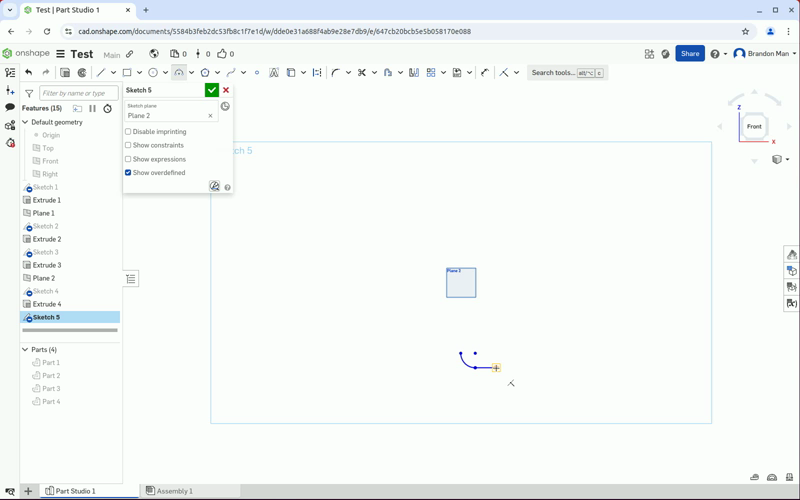
click(496, 367)
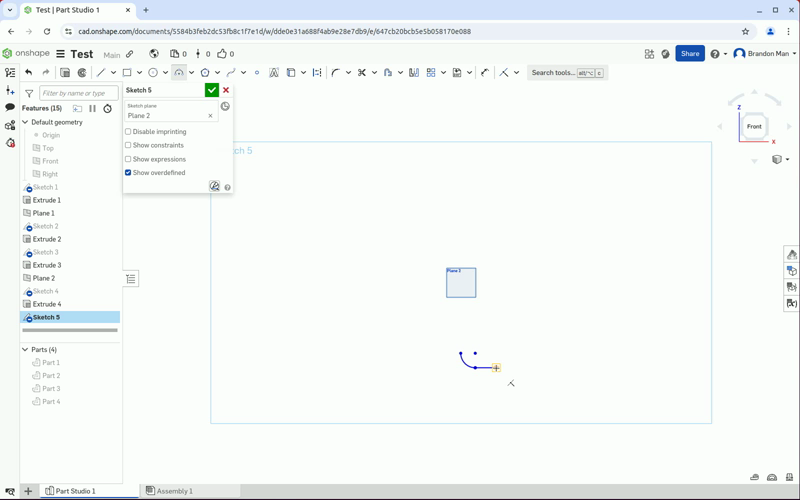
key_down(shift)
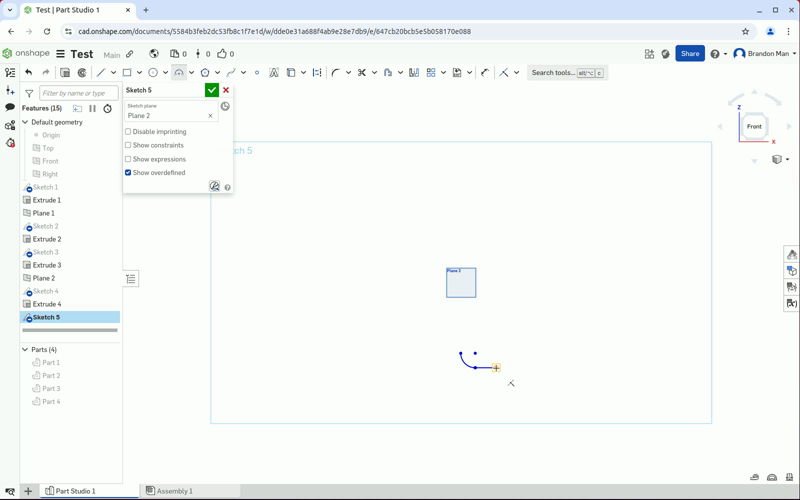
mouse_move(510, 353)
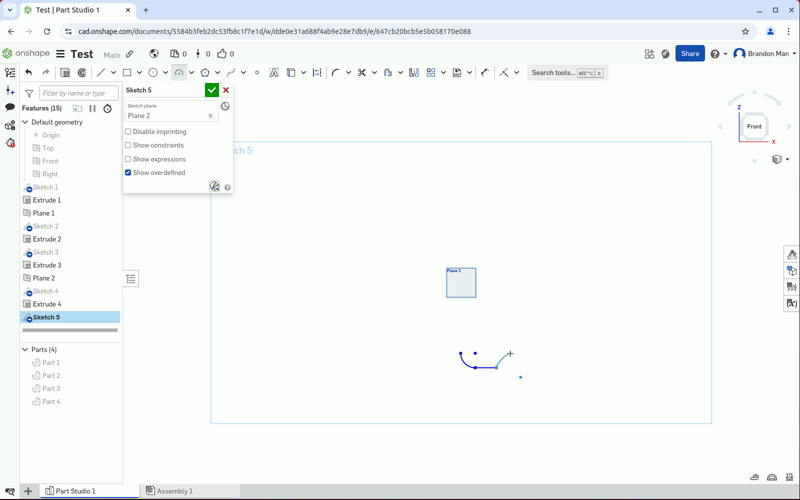
click(510, 353)
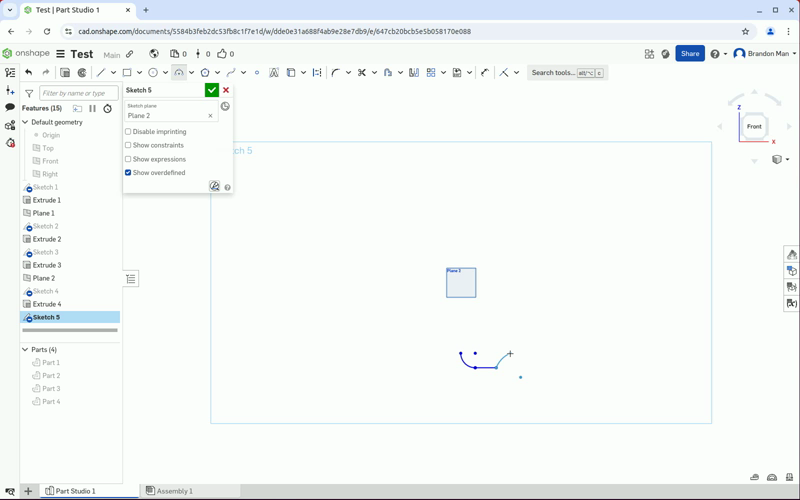
mouse_move(506, 363)
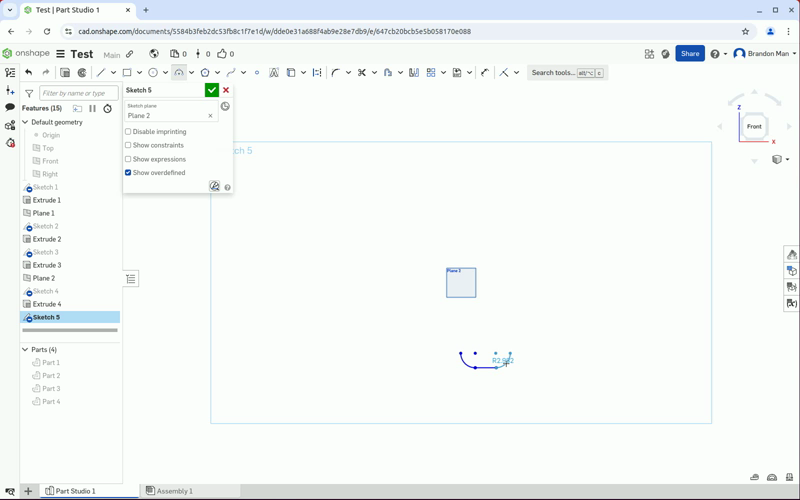
click(506, 363)
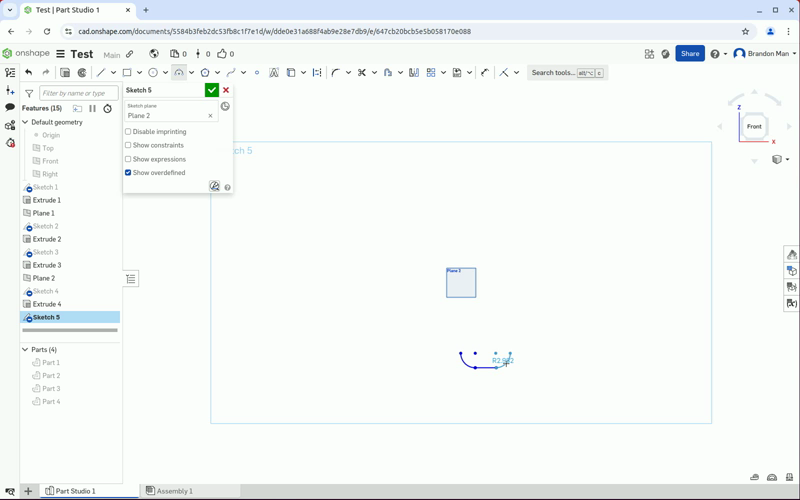
key_up(shift)
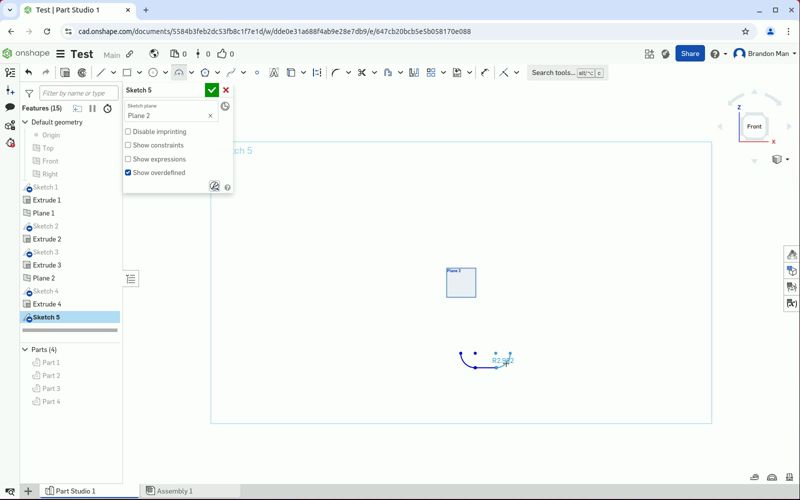
key(esc)
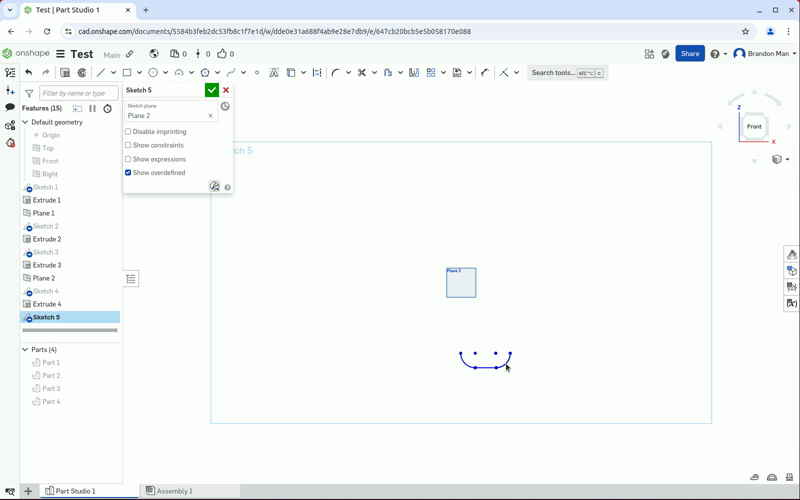
key(l)
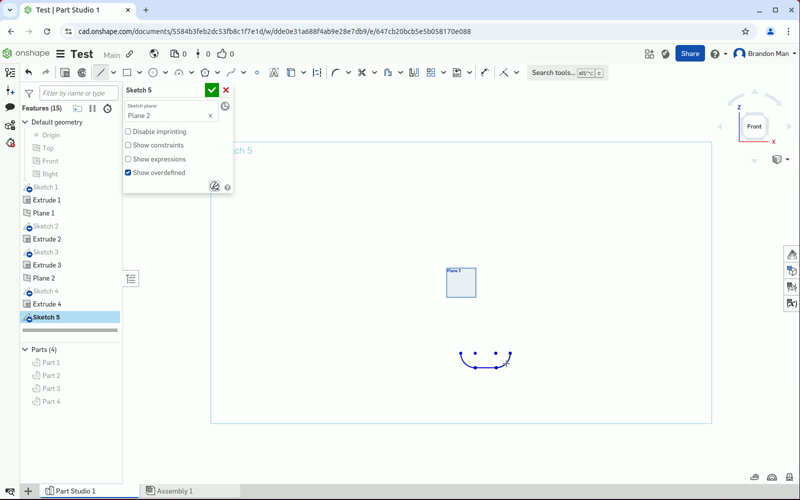
mouse_move(510, 353)
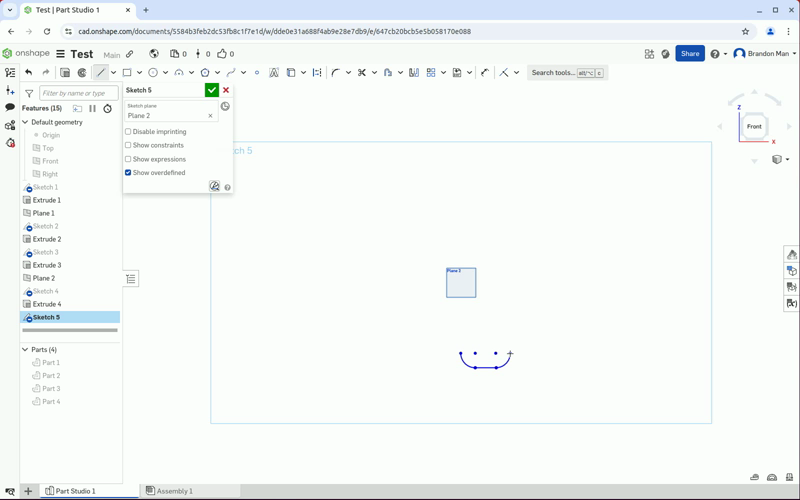
click(510, 353)
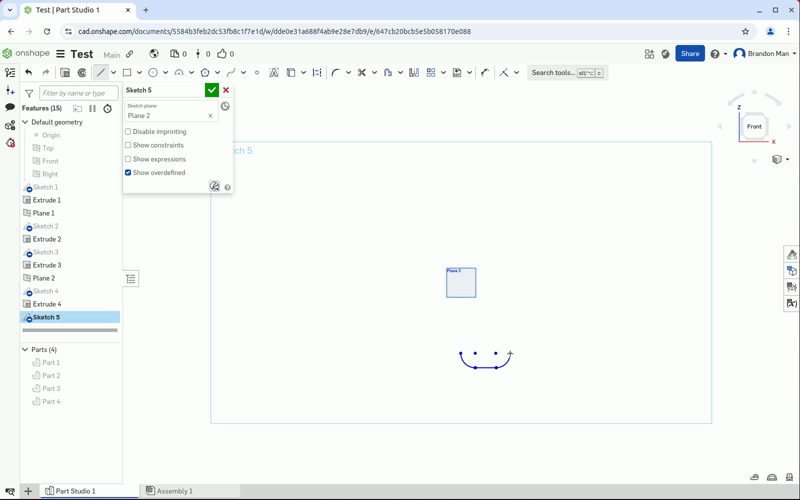
key_down(shift)
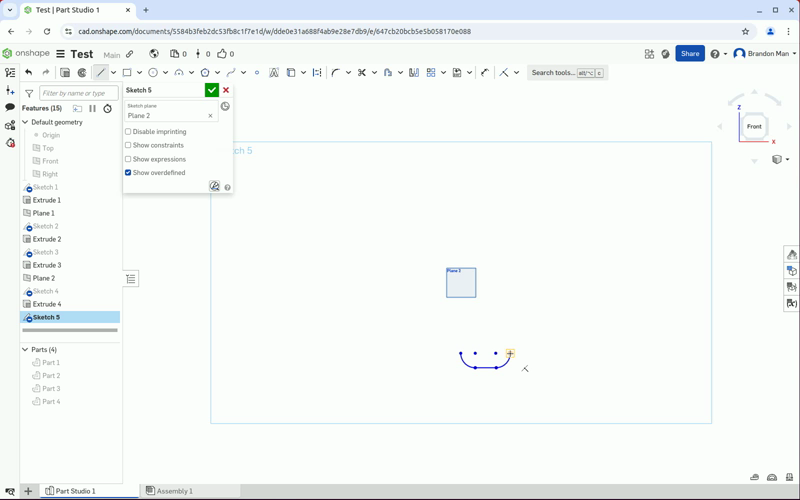
mouse_move(540, 353)
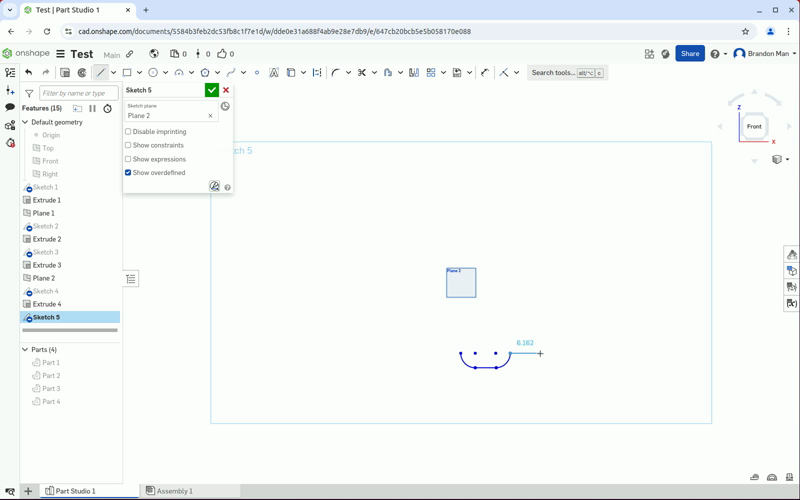
mouse_move(510, 303)
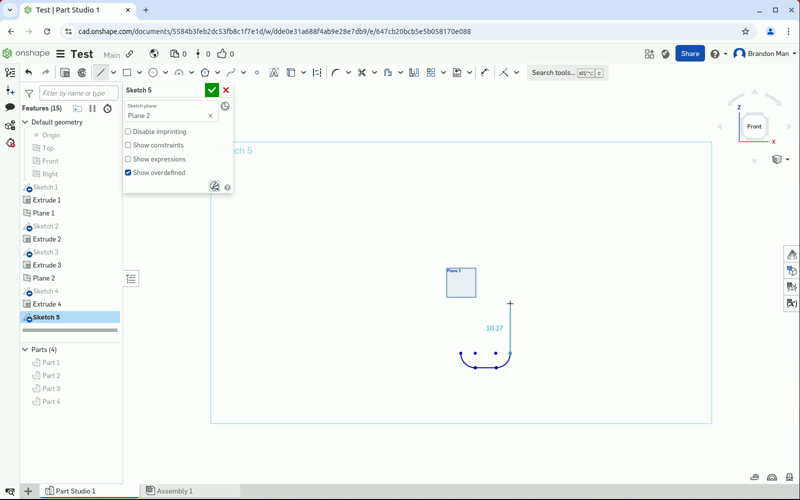
click(510, 303)
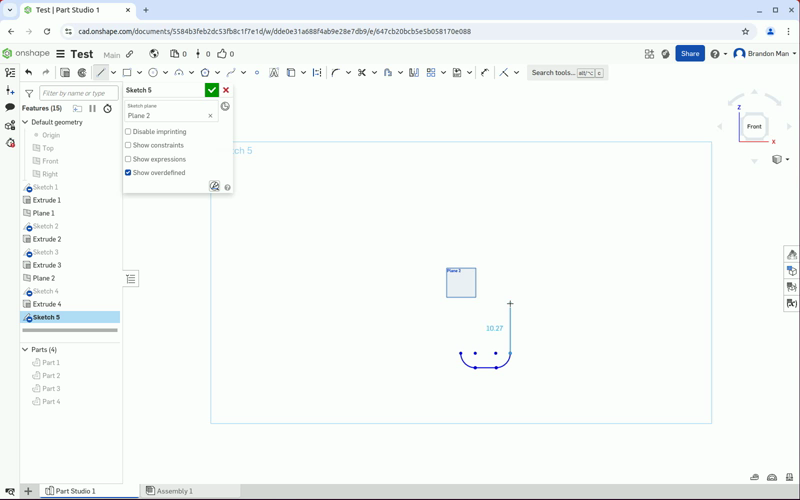
key_up(shift)
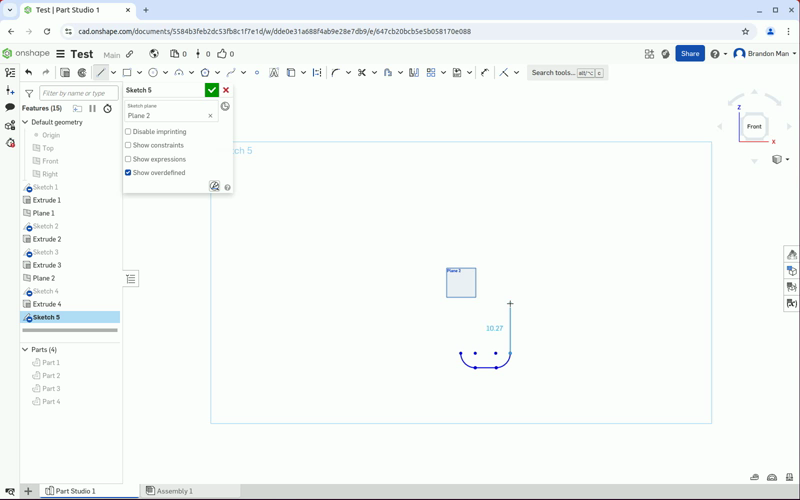
key(esc)
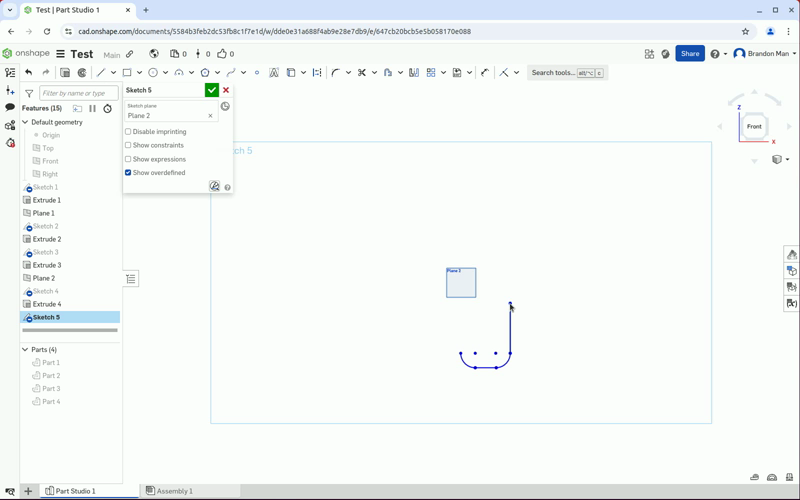
key(a)
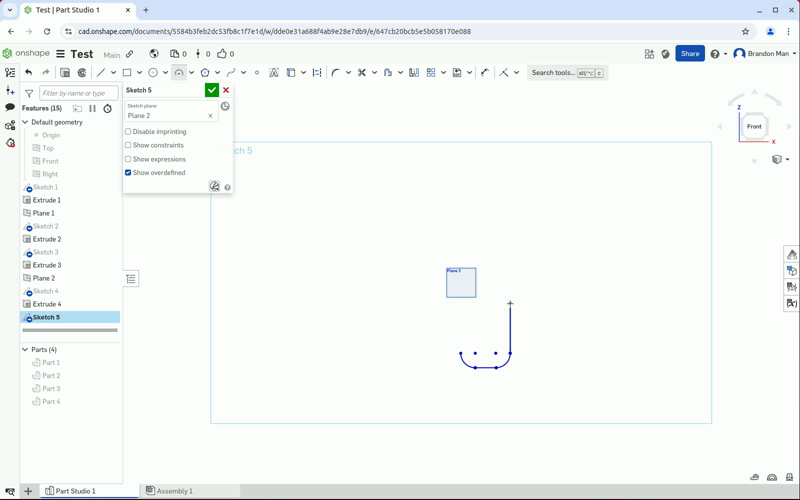
mouse_move(510, 303)
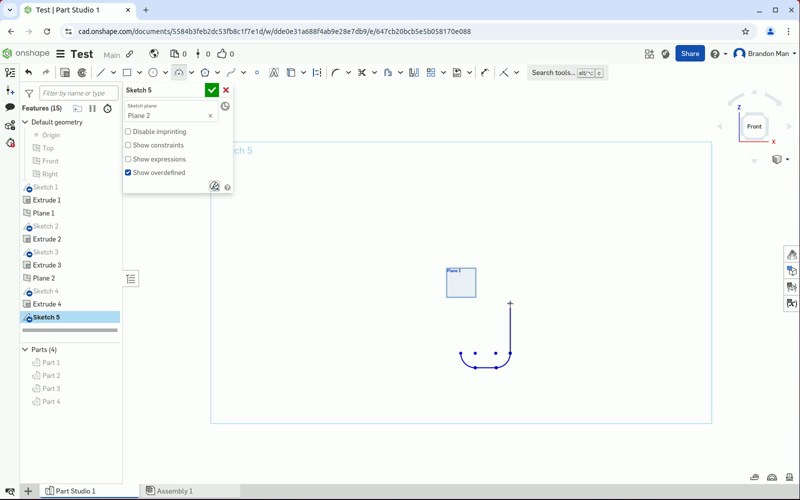
click(510, 303)
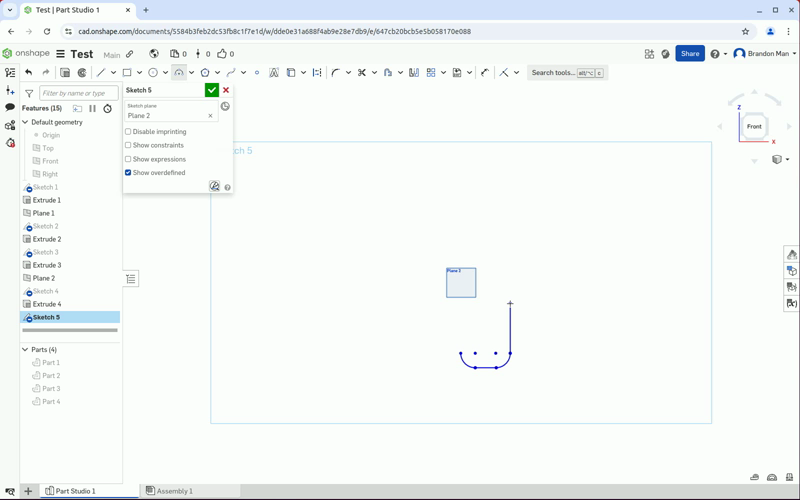
key_down(shift)
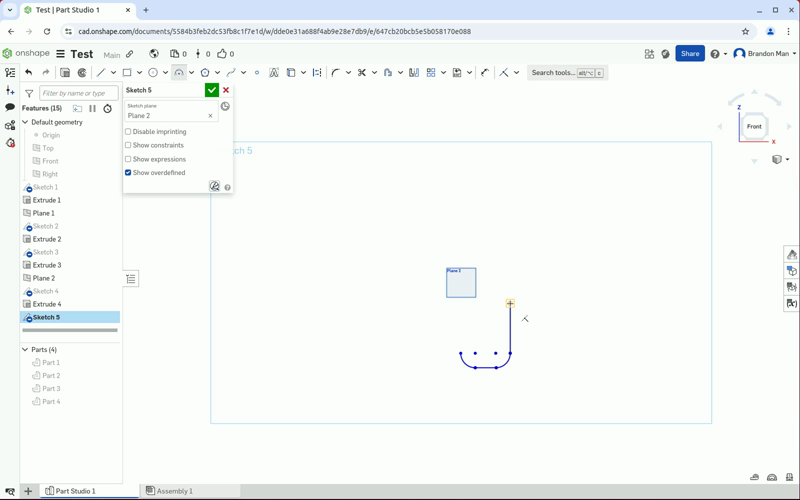
mouse_move(460, 303)
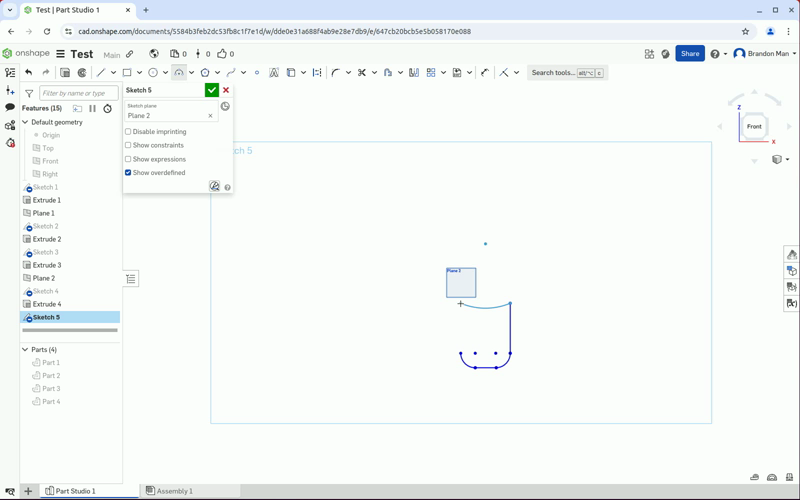
click(460, 303)
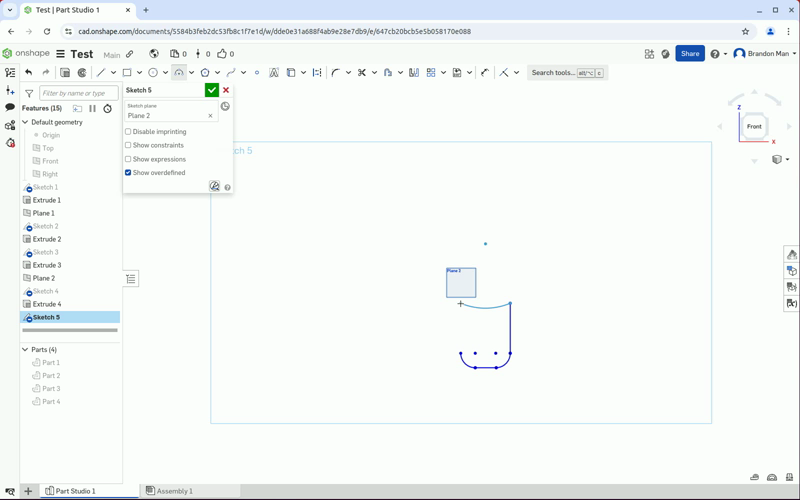
mouse_move(485, 296)
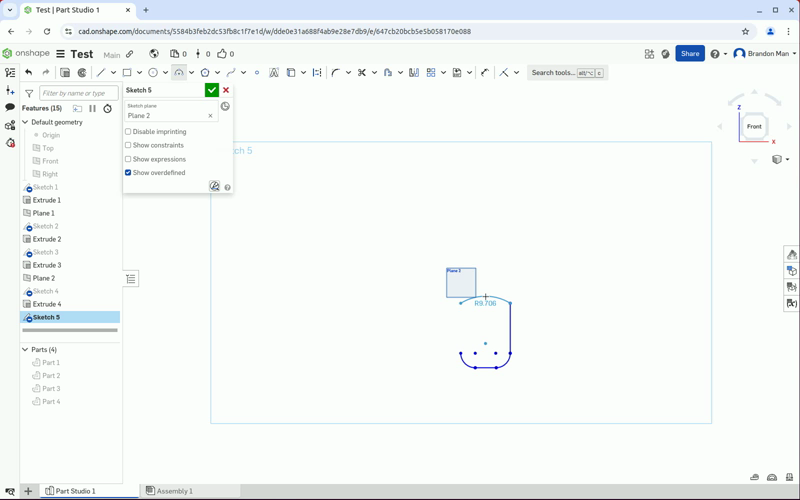
click(485, 296)
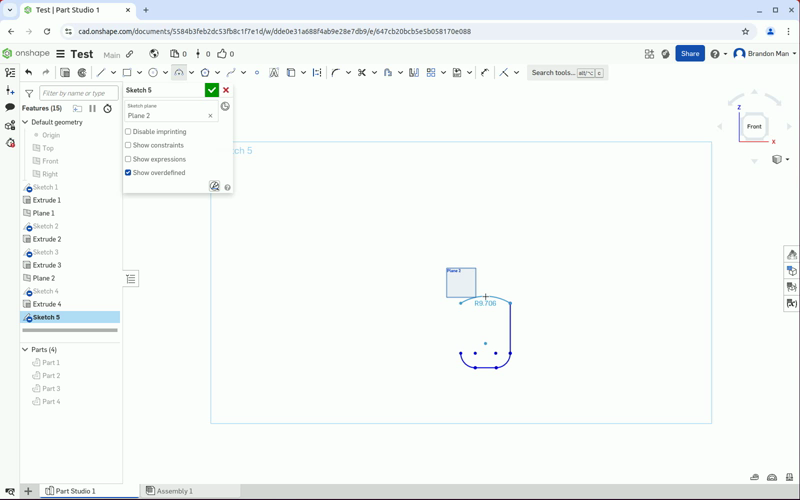
key_up(shift)
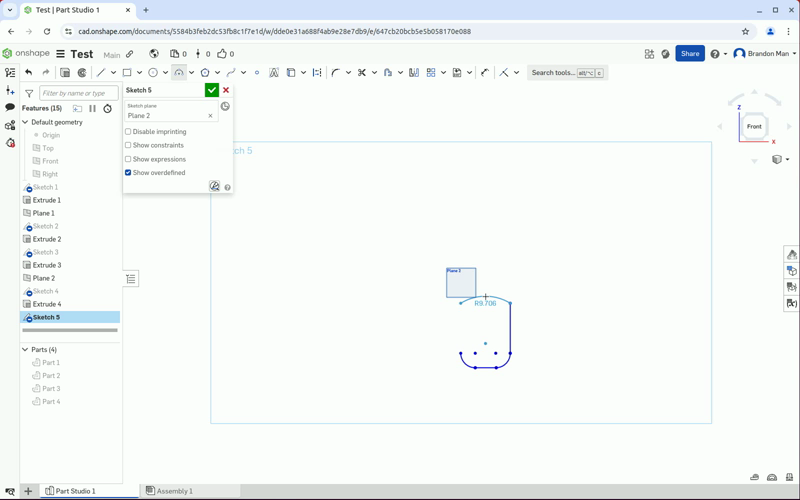
key(esc)
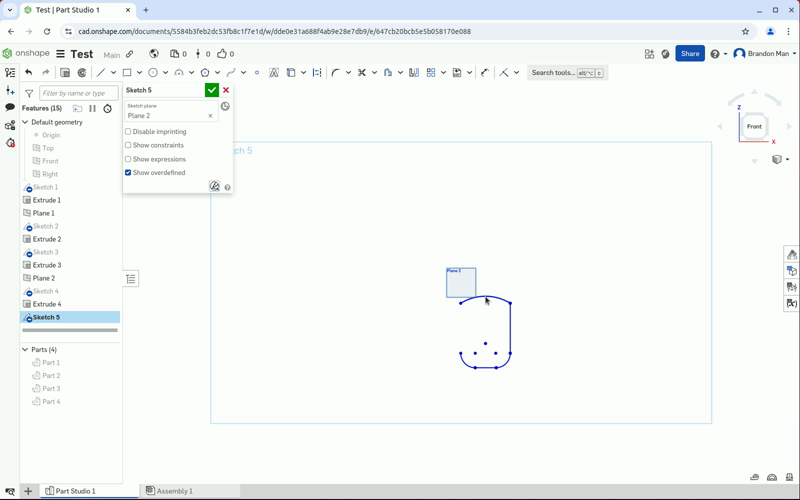
key(l)
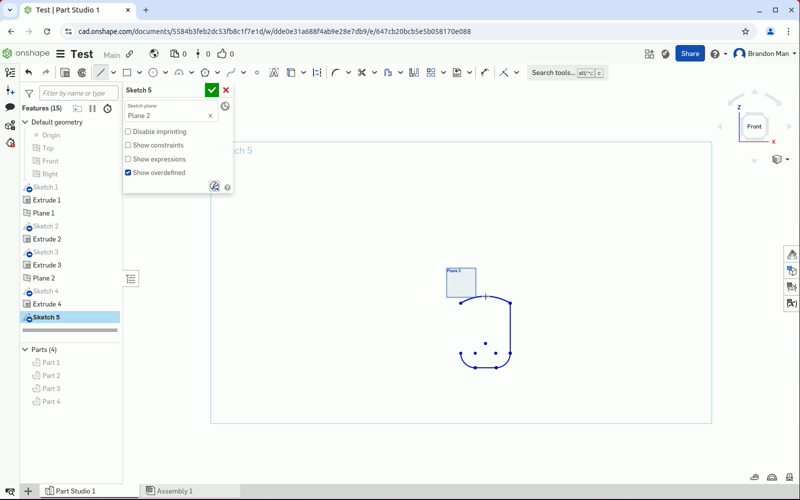
mouse_move(460, 303)
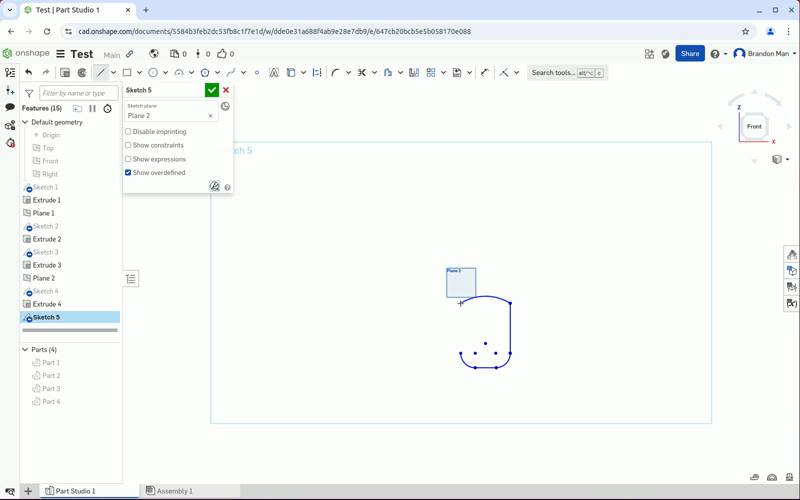
click(460, 303)
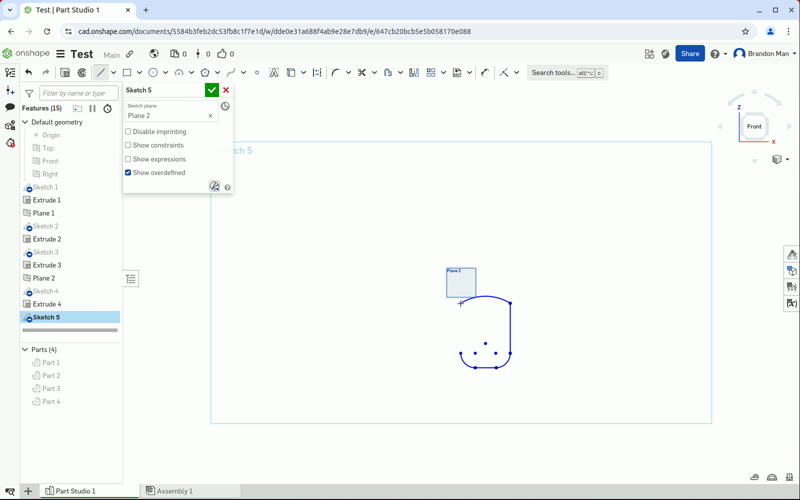
mouse_move(490, 303)
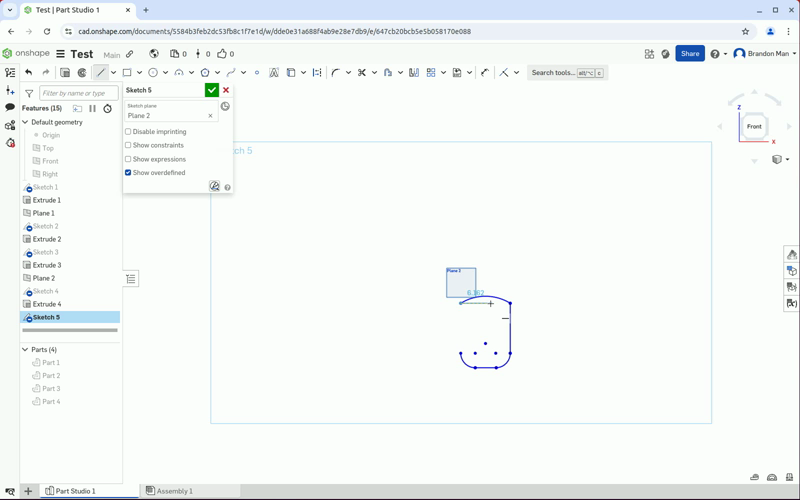
key_down(shift)
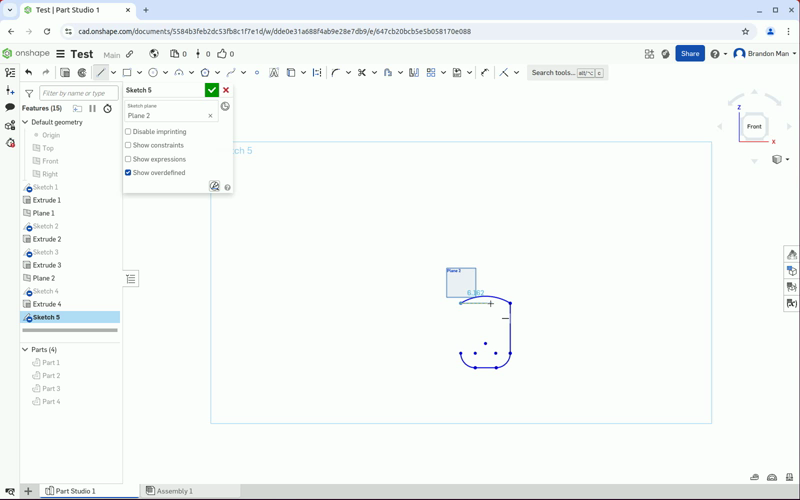
mouse_move(460, 353)
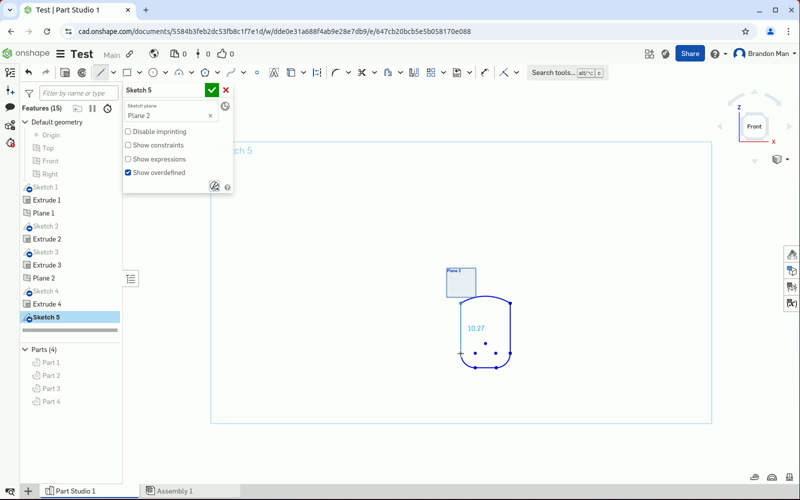
key_up(shift)
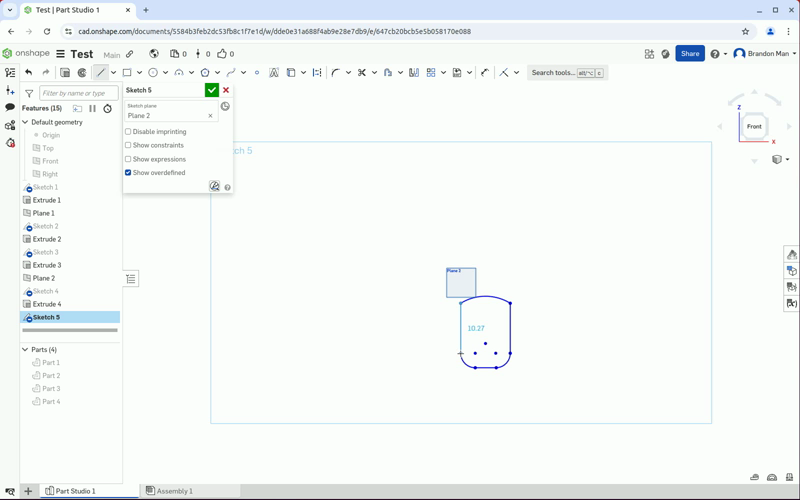
click(460, 353)
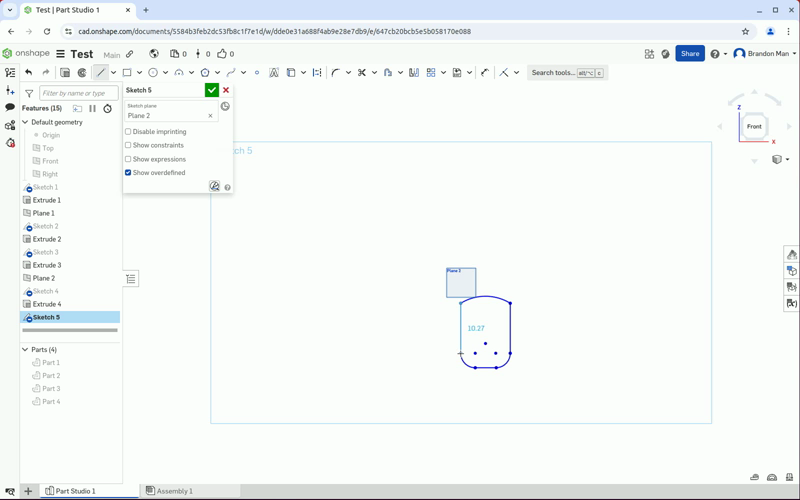
key(esc)
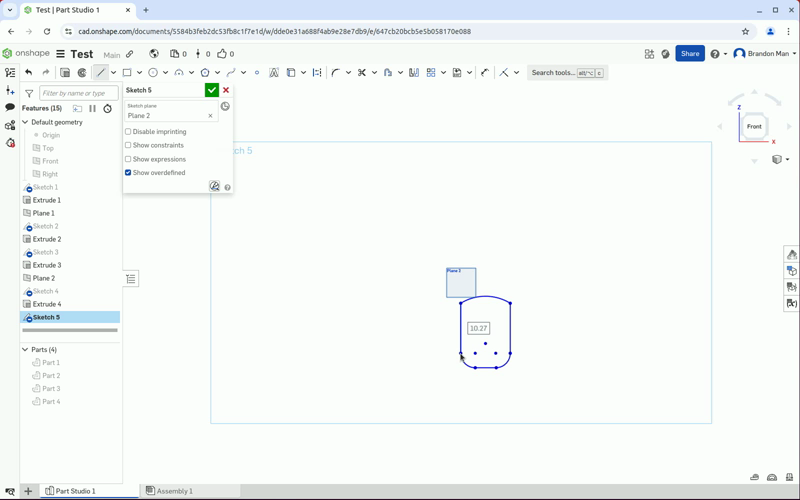
mouse_move(496, 339)
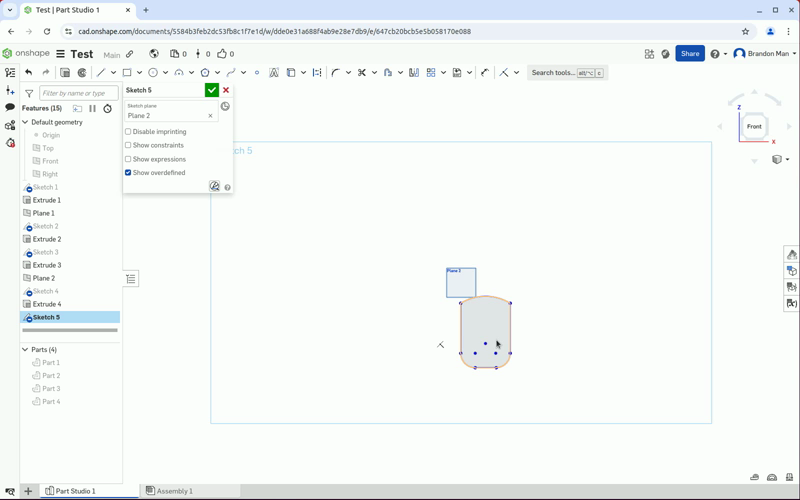
click(496, 339)
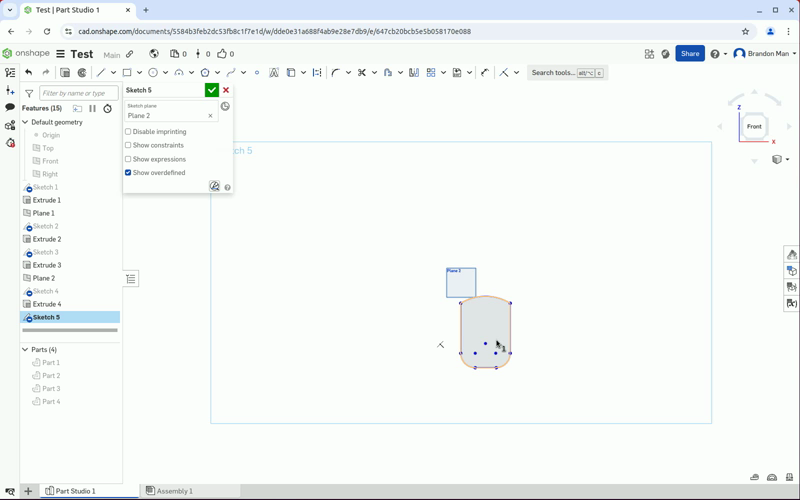
mouse_move(73, 352)
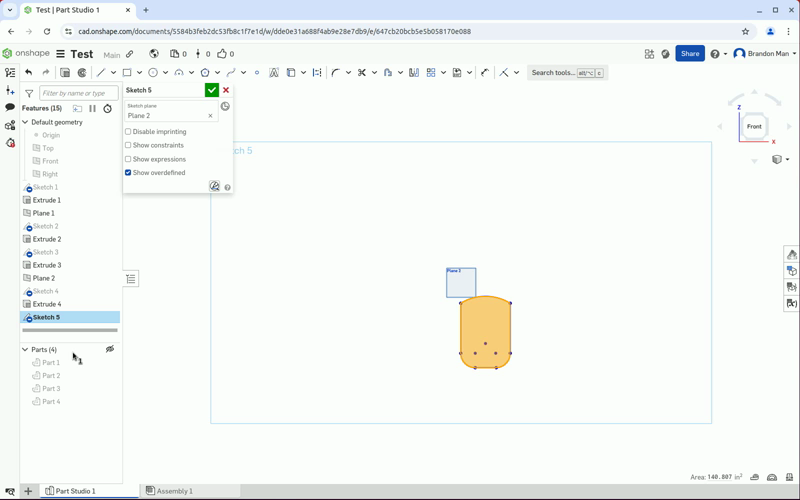
key(shift+y)
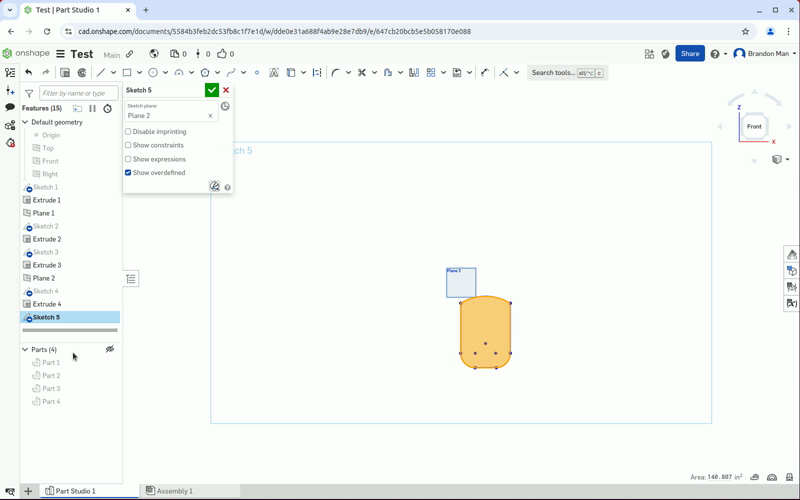
key(shift+e)
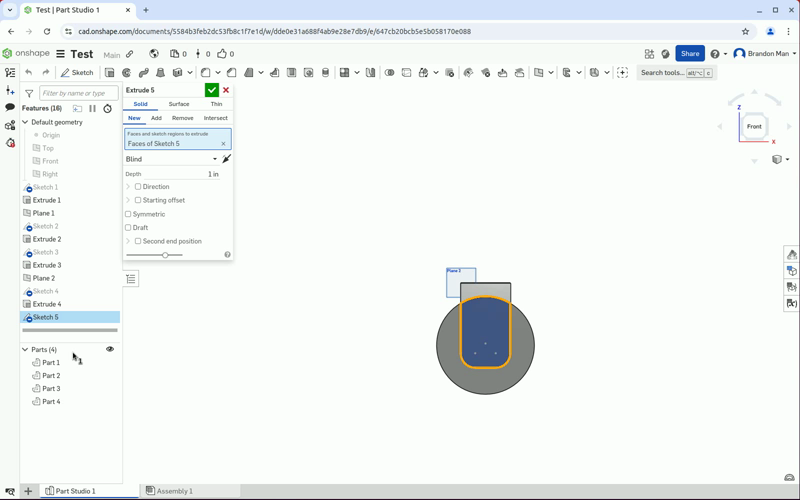
mouse_move(143, 106)
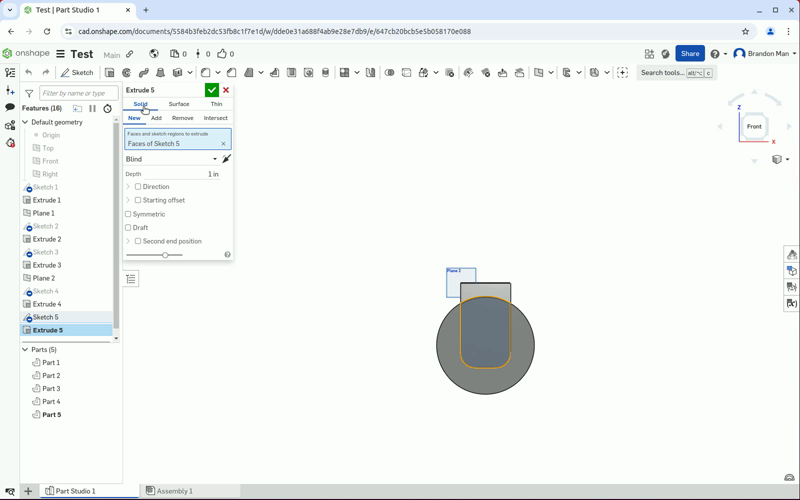
click(143, 106)
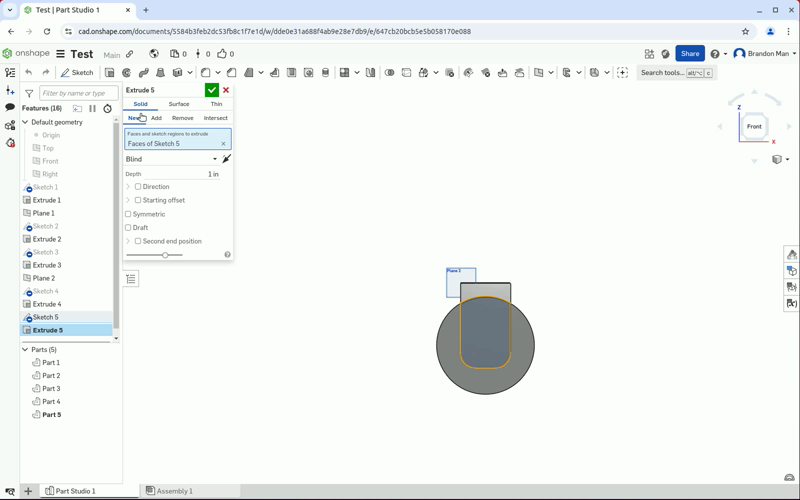
mouse_move(137, 120)
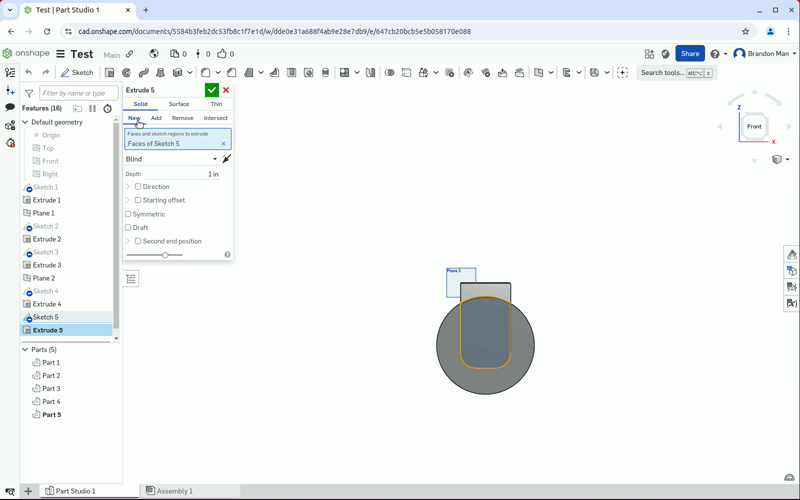
click(137, 120)
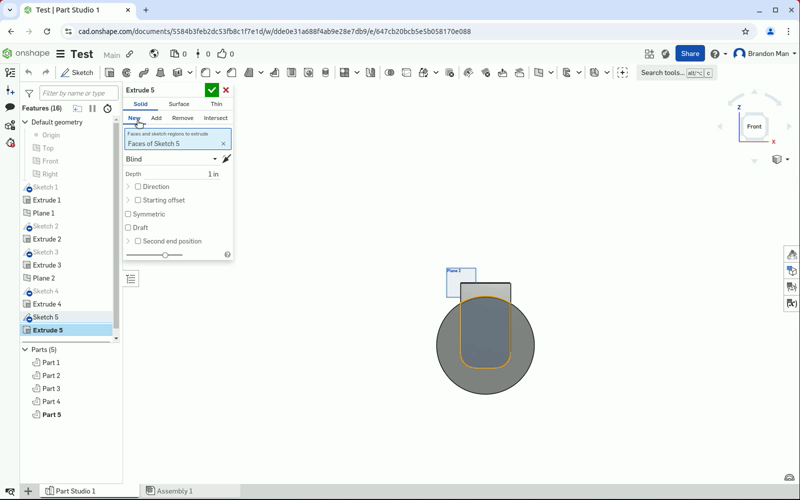
key(tab, 4)
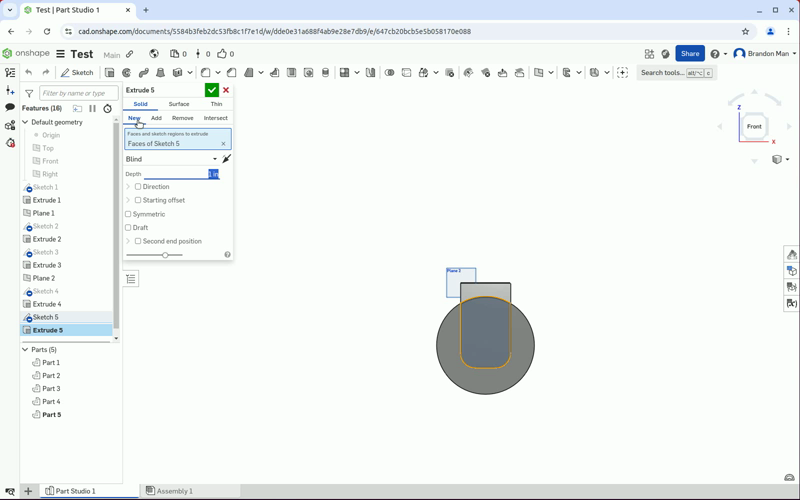
text(4.333)
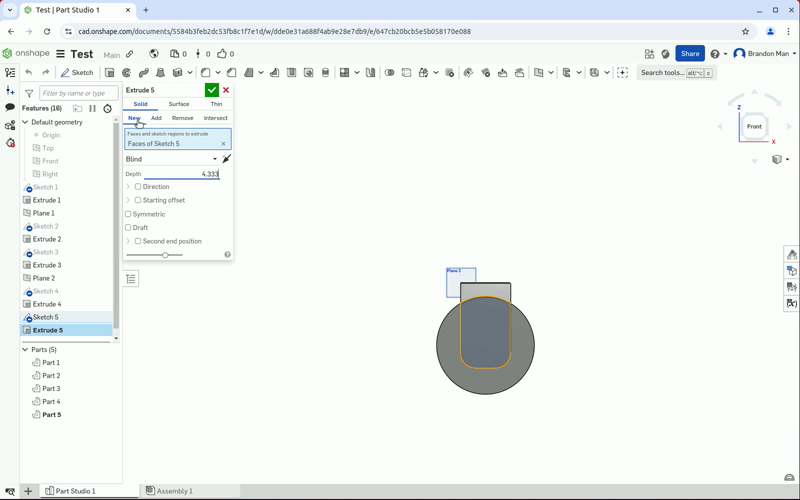
key(enter)
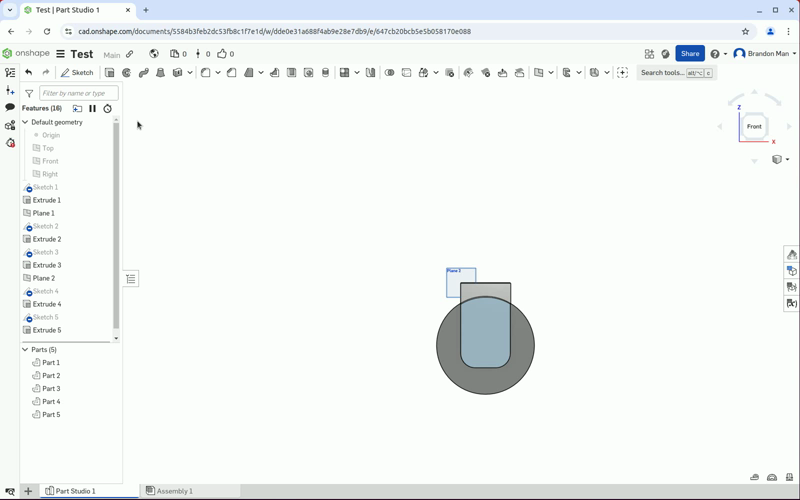
key(shift+h)
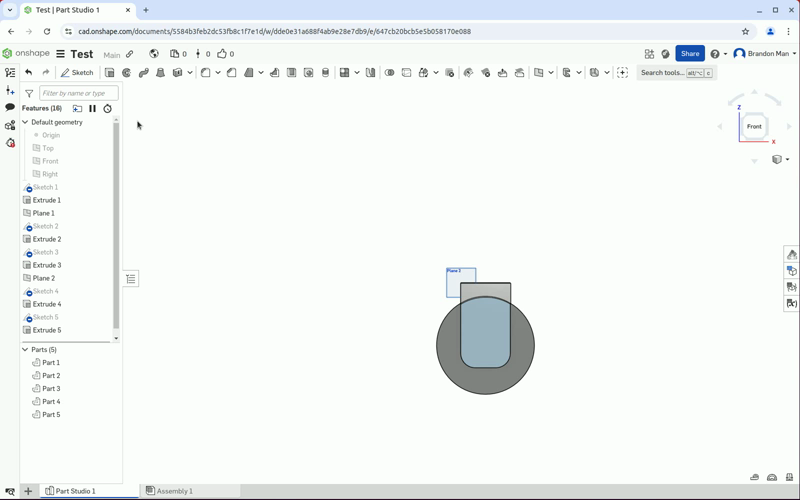
key(shift+h)
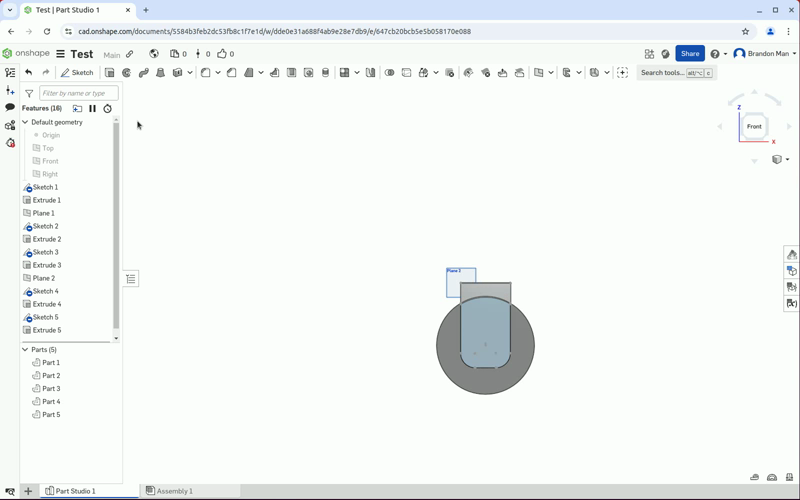
key(shift+7)
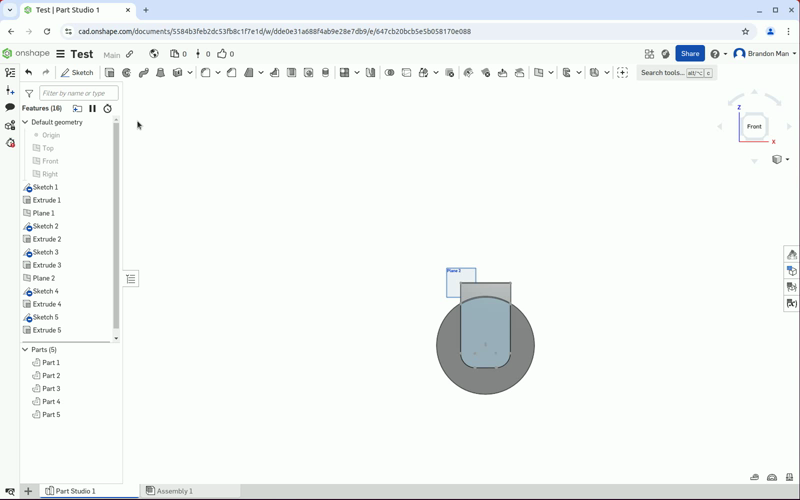
key(left, 2)
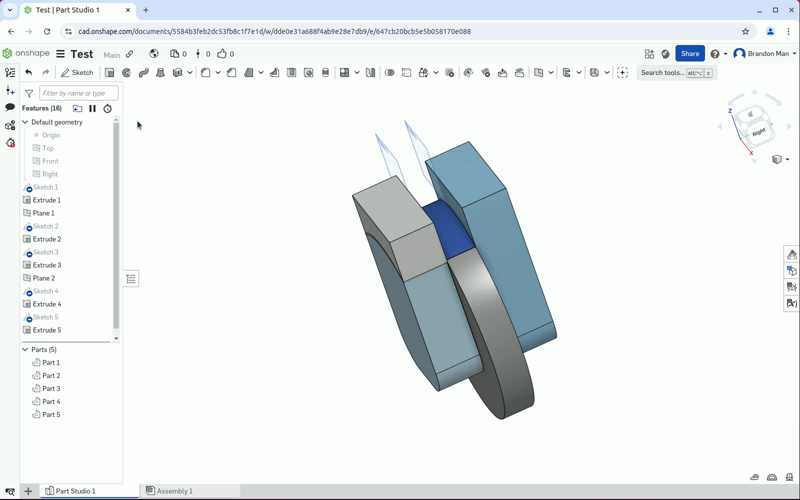
key(down, 2)
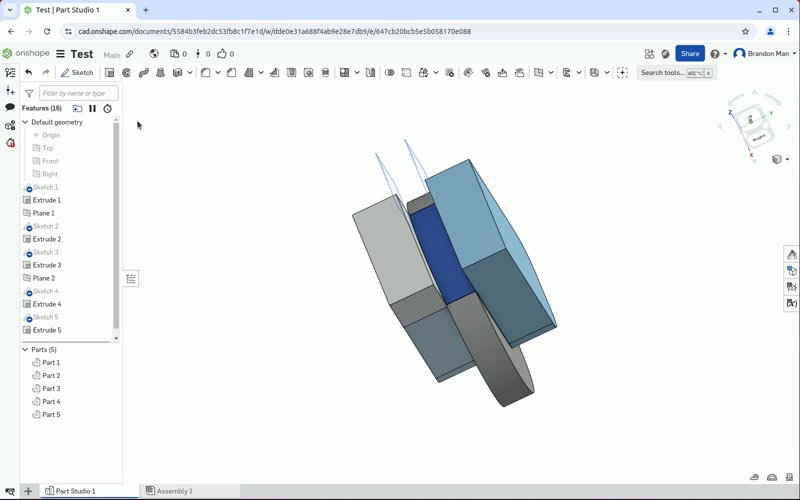
key(up, 2)
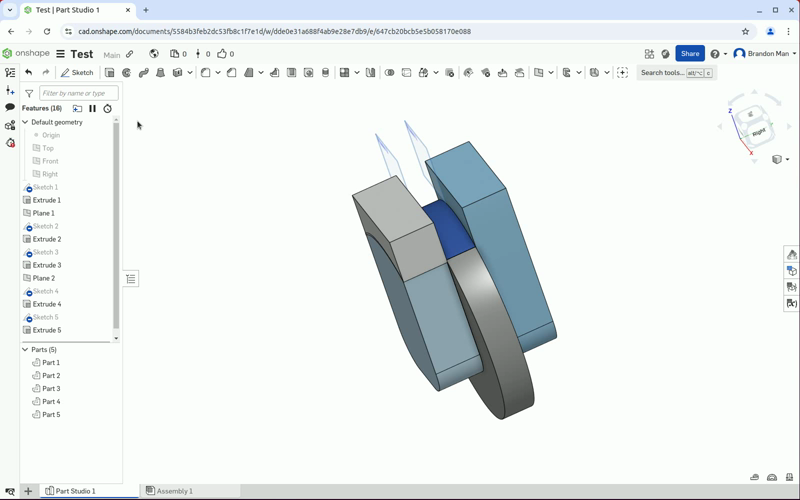
key(right, 2)
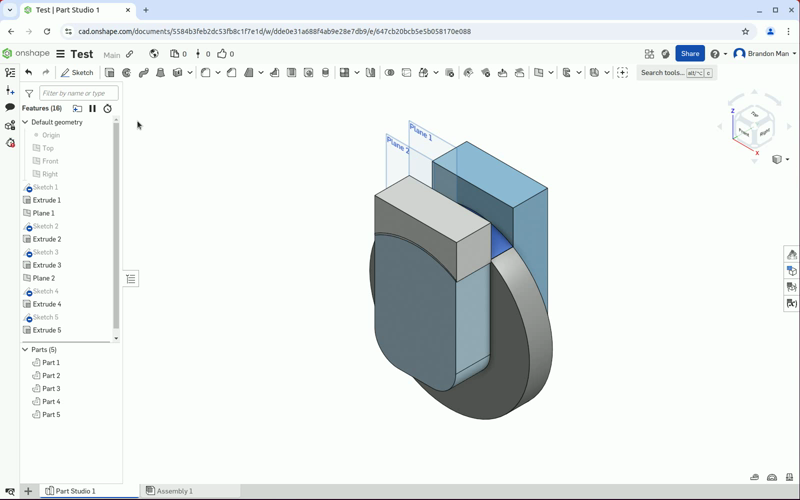
mouse_move(69, 189)
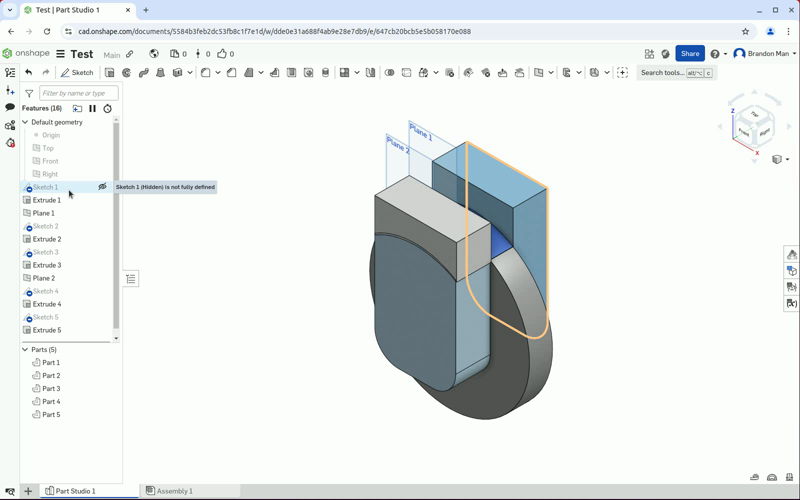
click(69, 189)